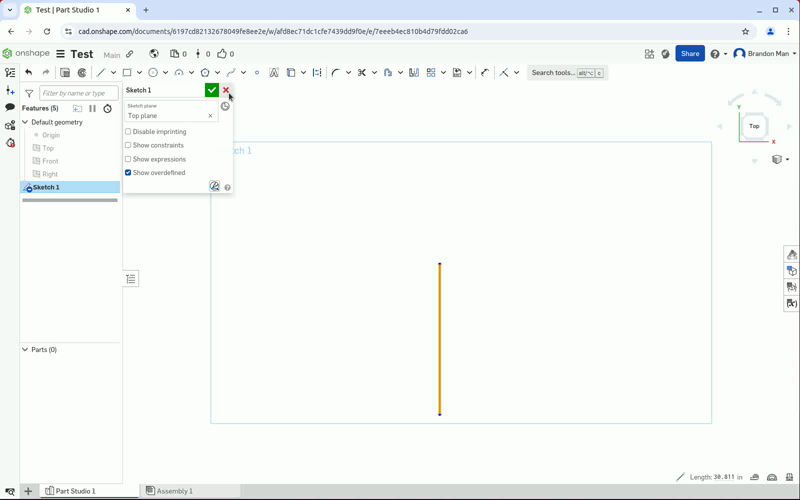
key(shift+h)
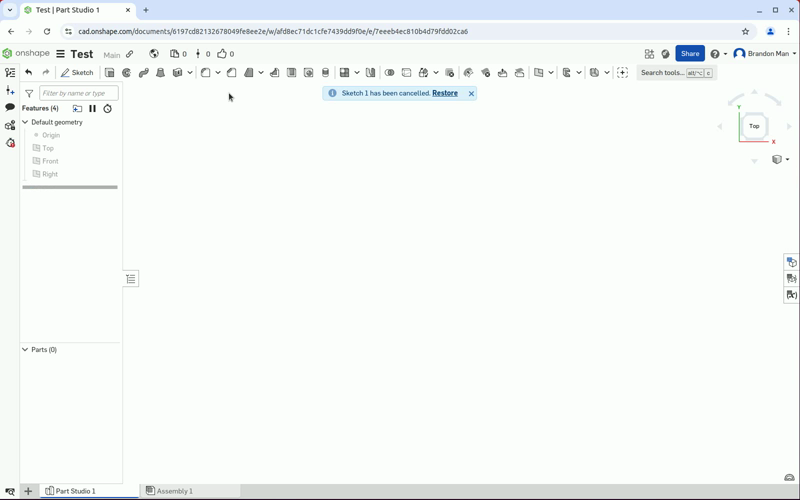
mouse_move(73, 352)
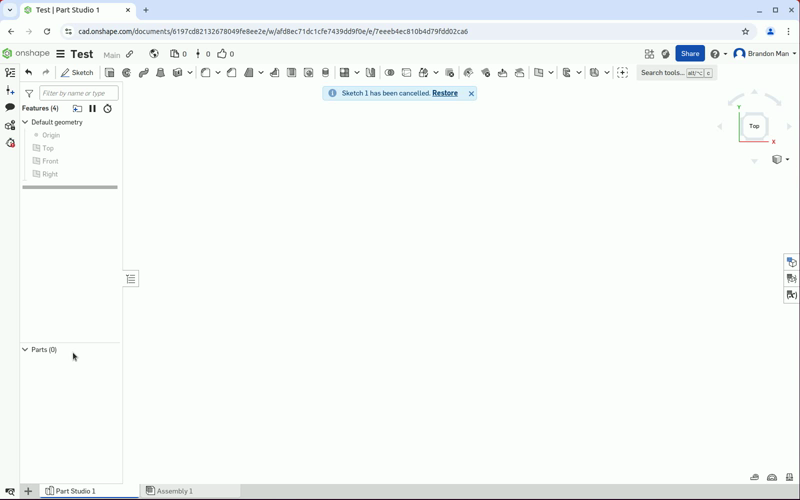
key(y)
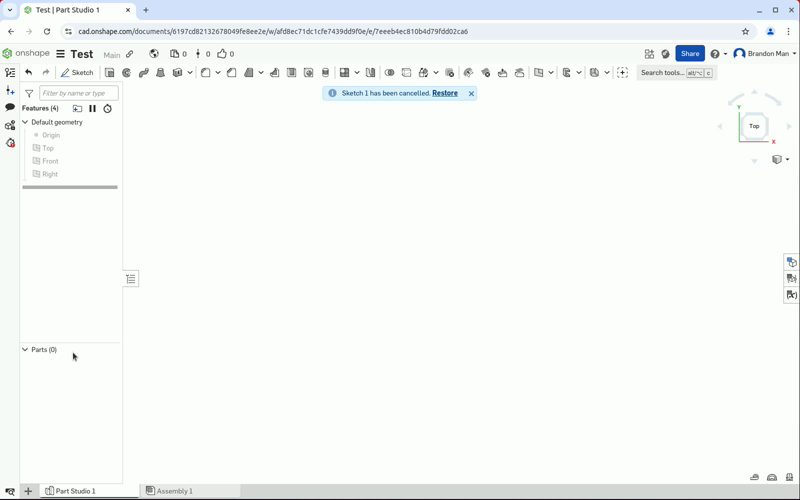
key(shift+p)
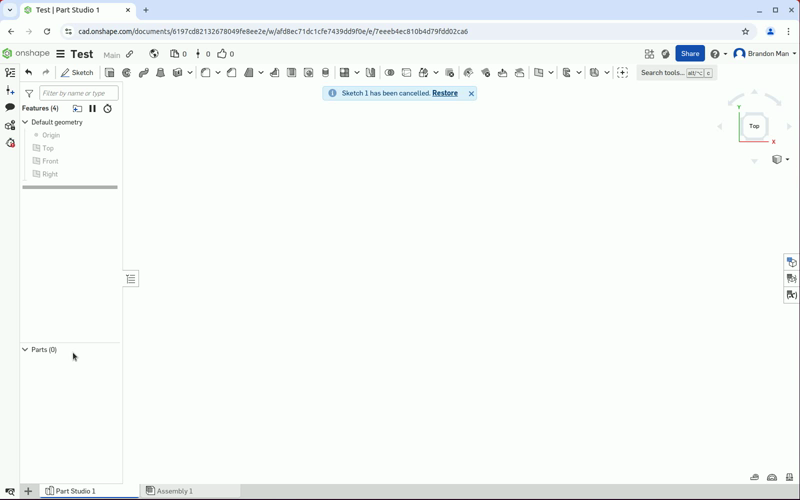
key(space)
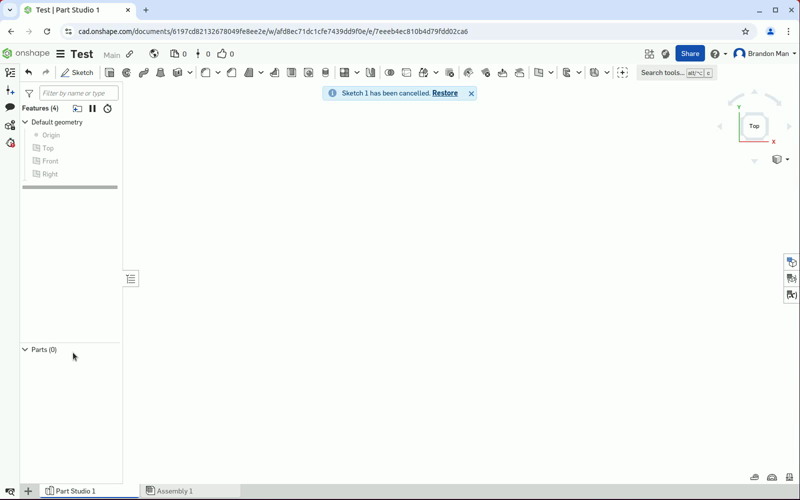
key_down(shift)
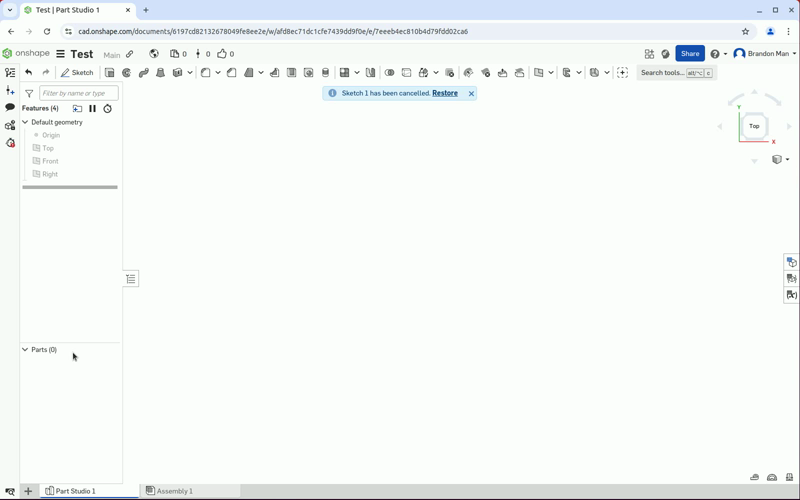
key(up)
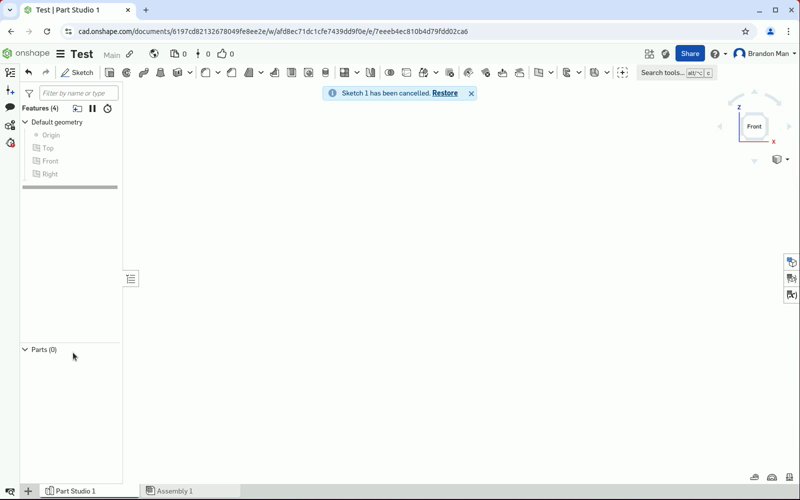
key_up(shift)
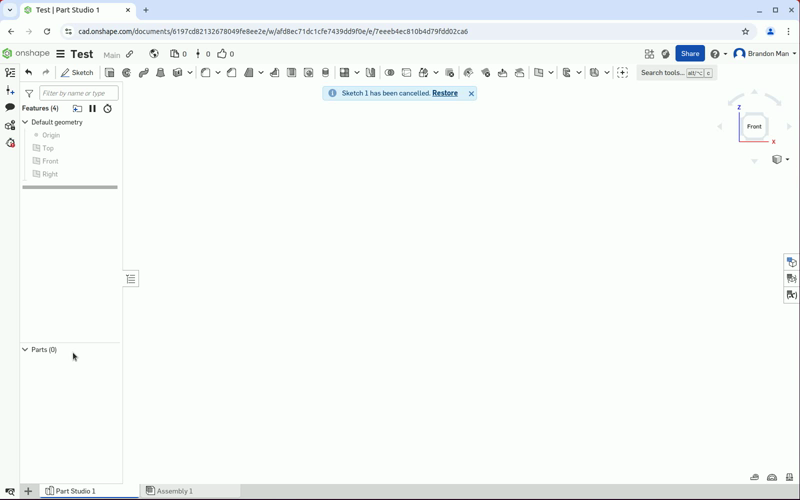
mouse_move(73, 352)
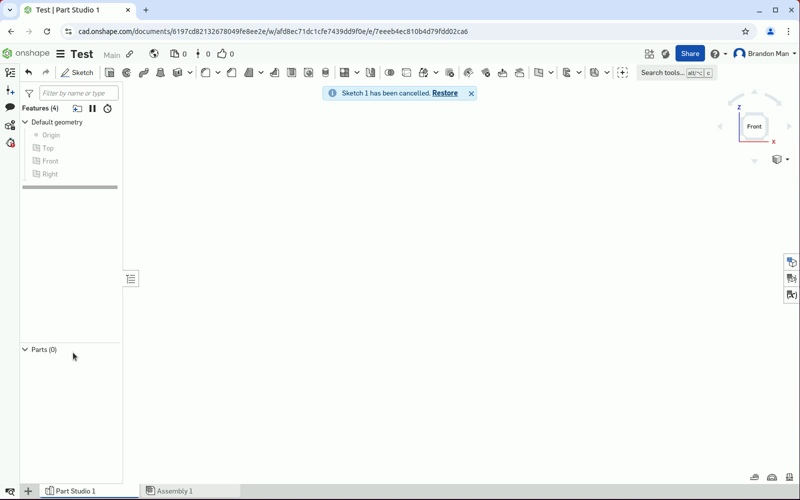
key(shift+y)
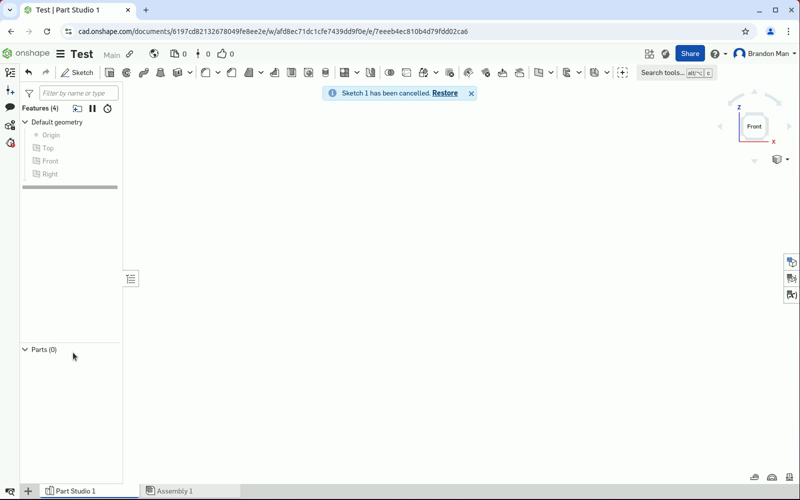
key(shift+s)
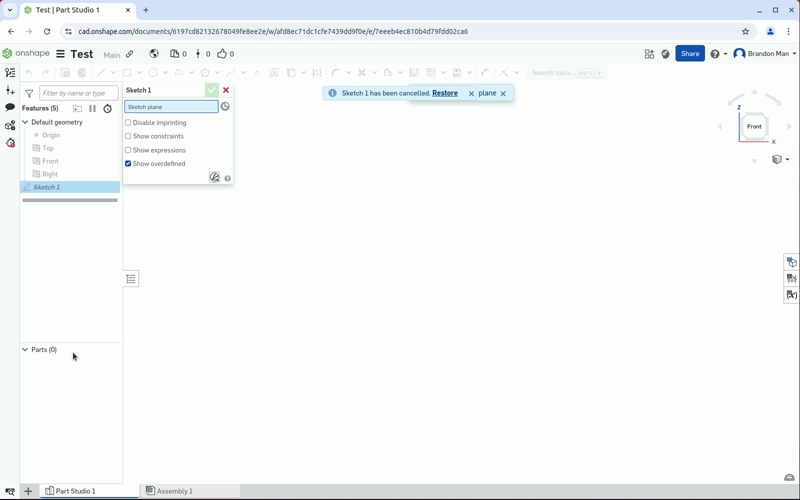
mouse_move(73, 163)
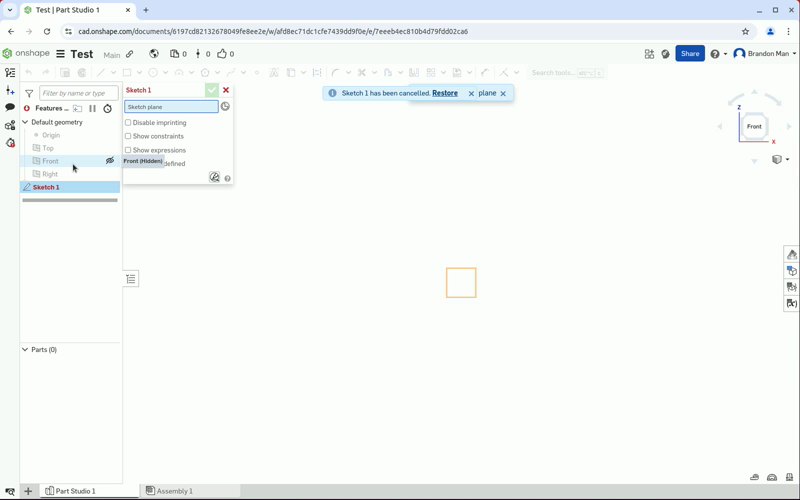
click(73, 163)
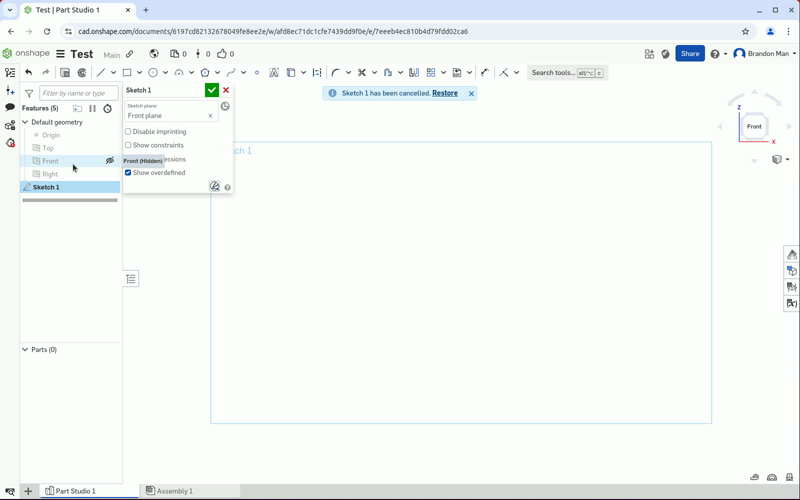
mouse_move(73, 352)
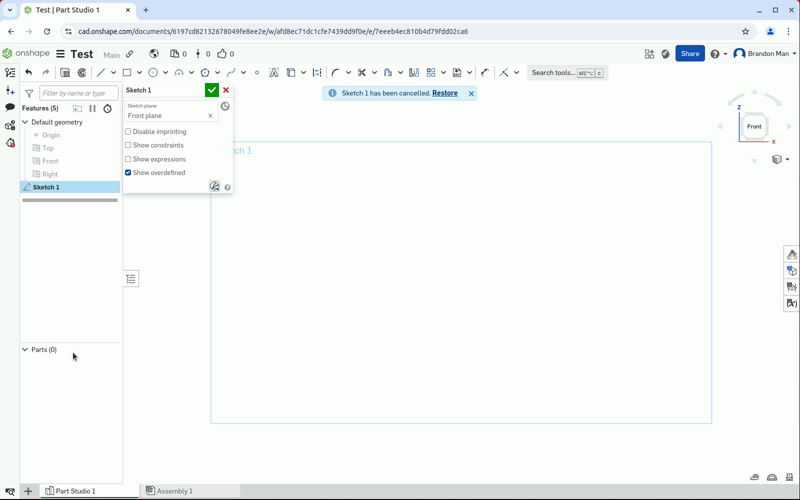
key(y)
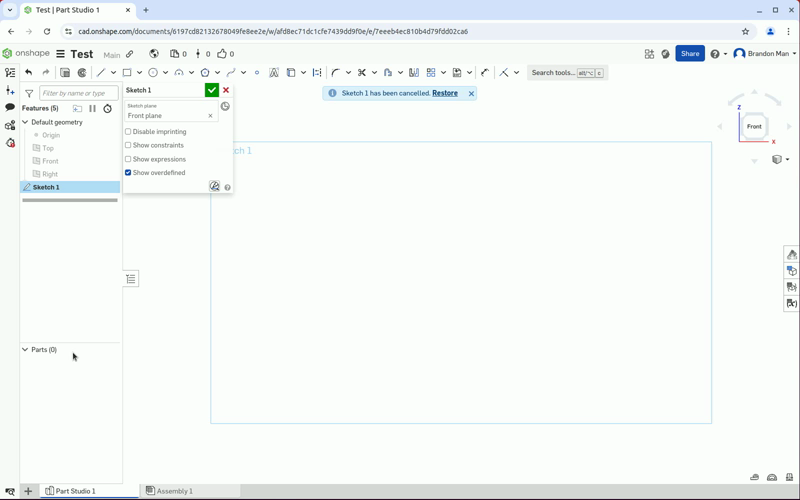
key(l)
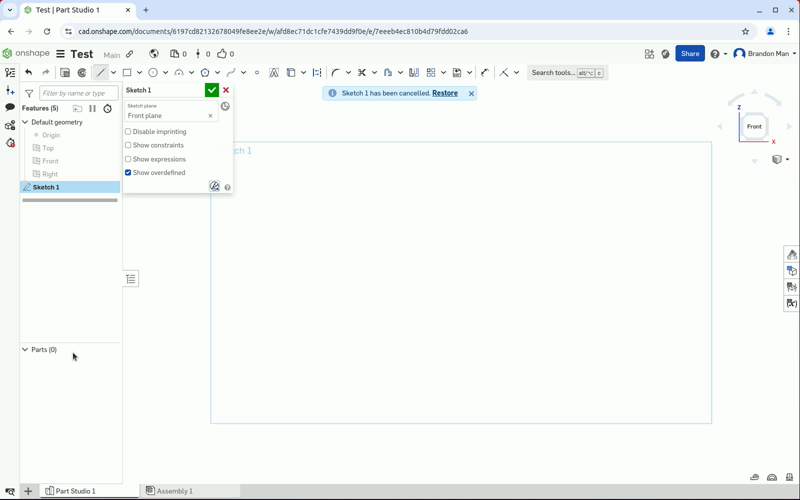
key_down(shift)
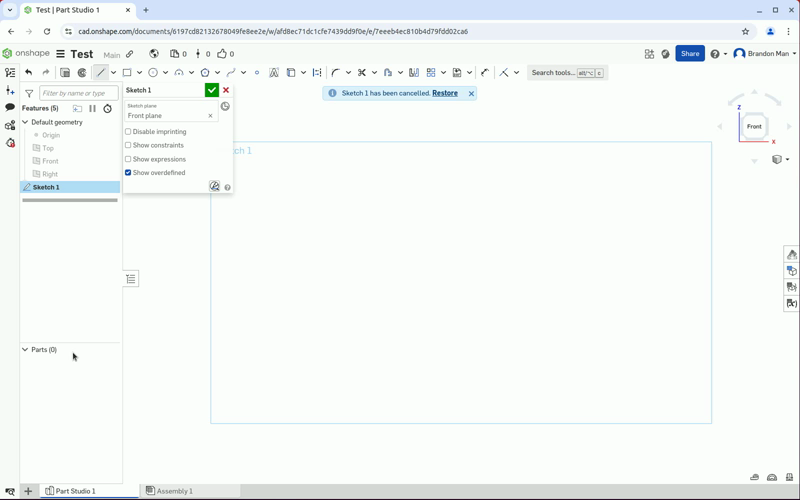
mouse_move(460, 282)
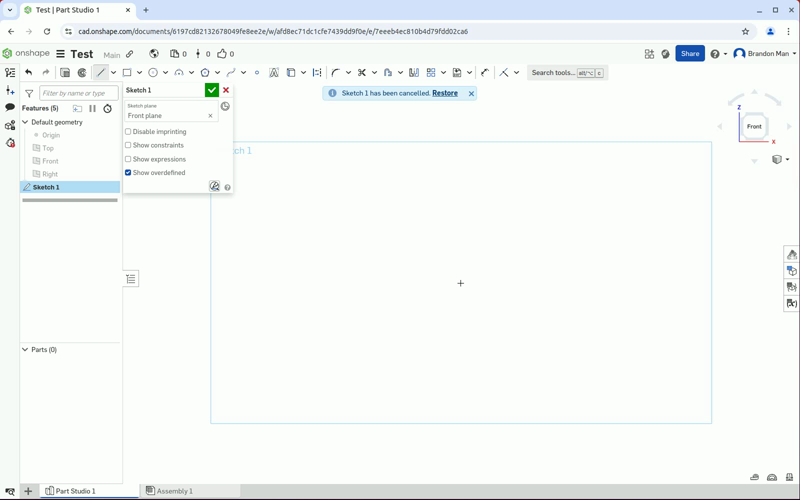
click(460, 282)
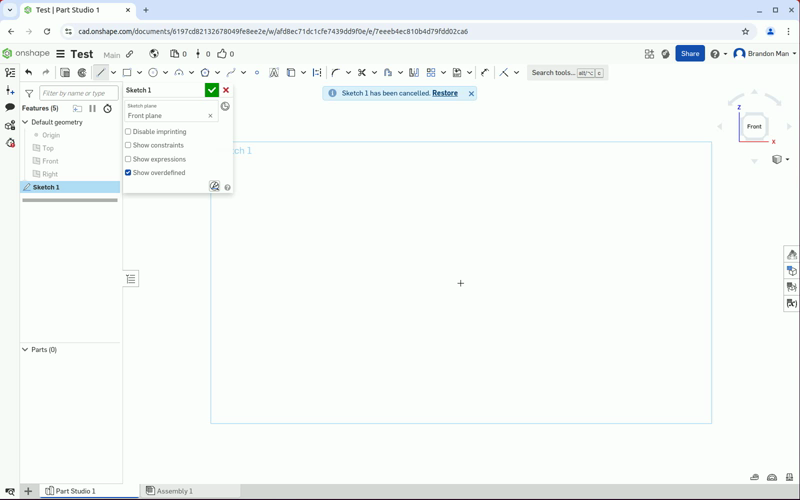
key_up(shift)
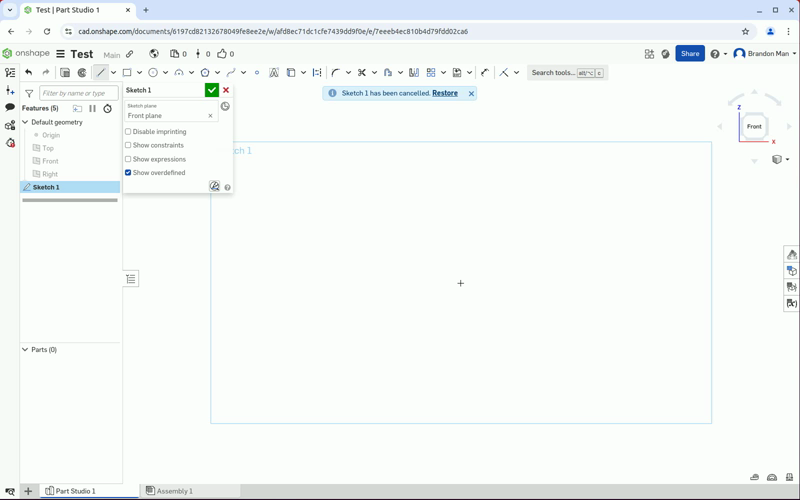
key_down(shift)
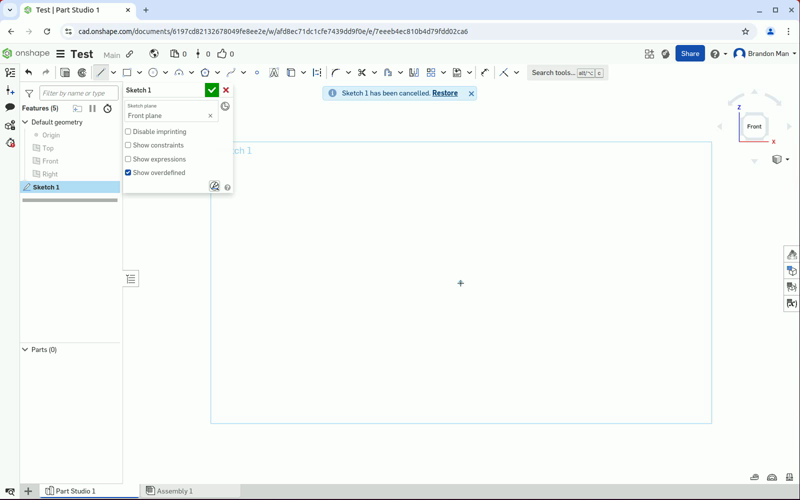
mouse_move(573, 282)
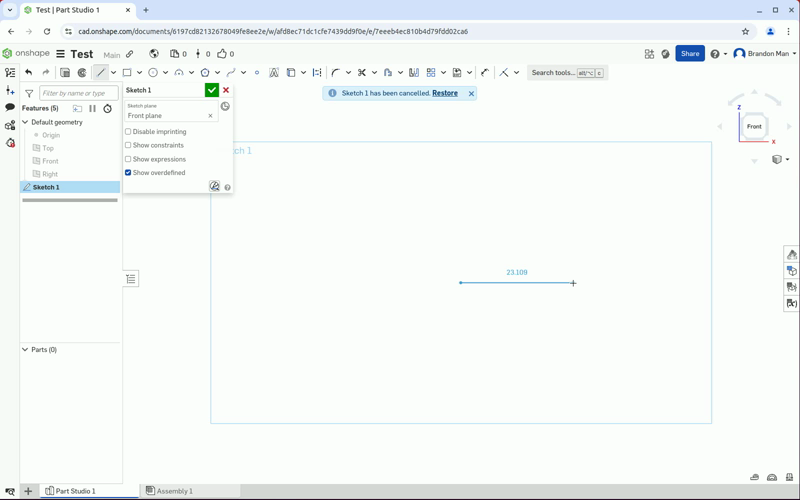
click(573, 282)
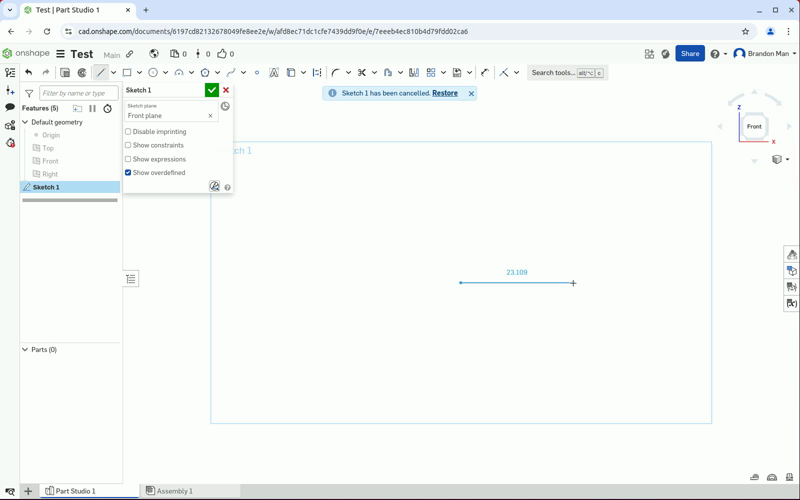
key_up(shift)
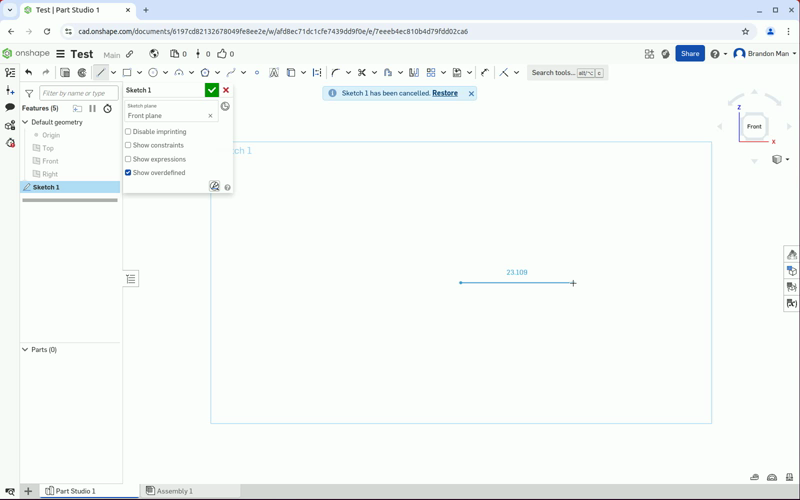
key_down(shift)
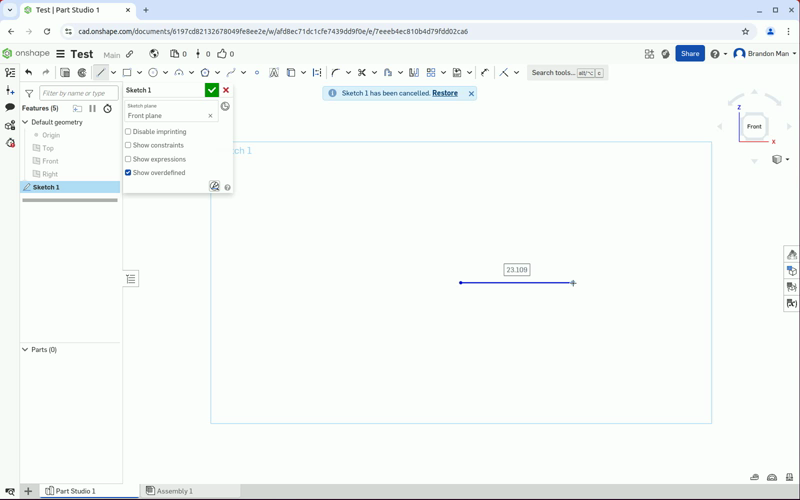
mouse_move(573, 170)
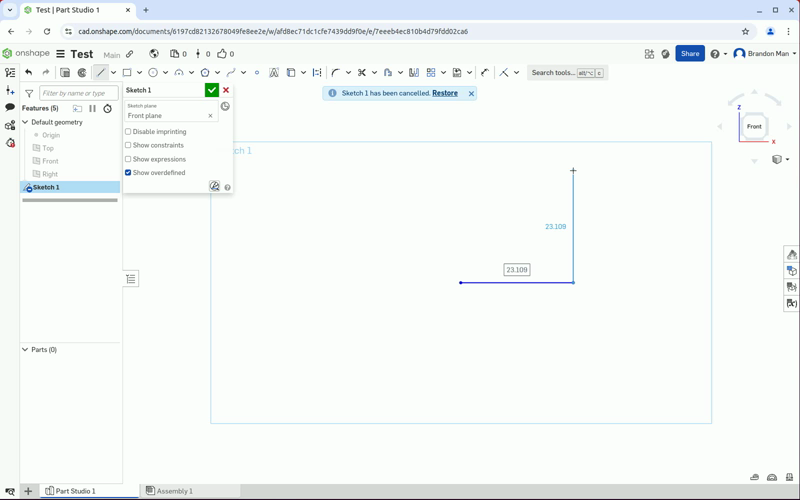
click(573, 170)
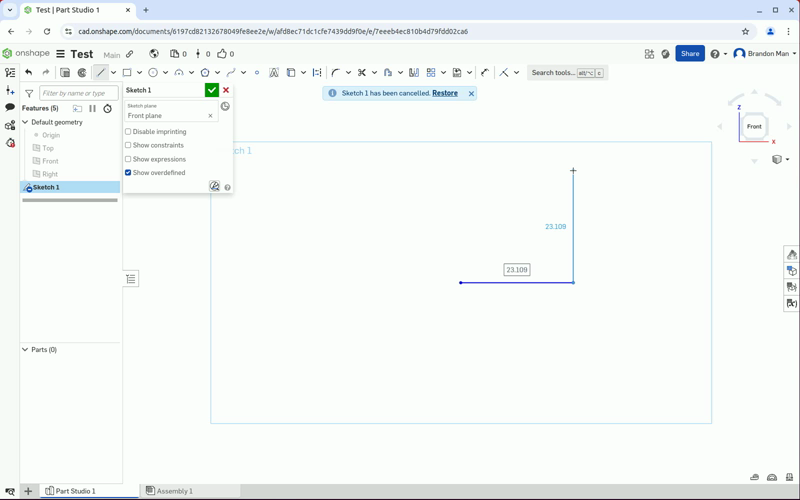
key_up(shift)
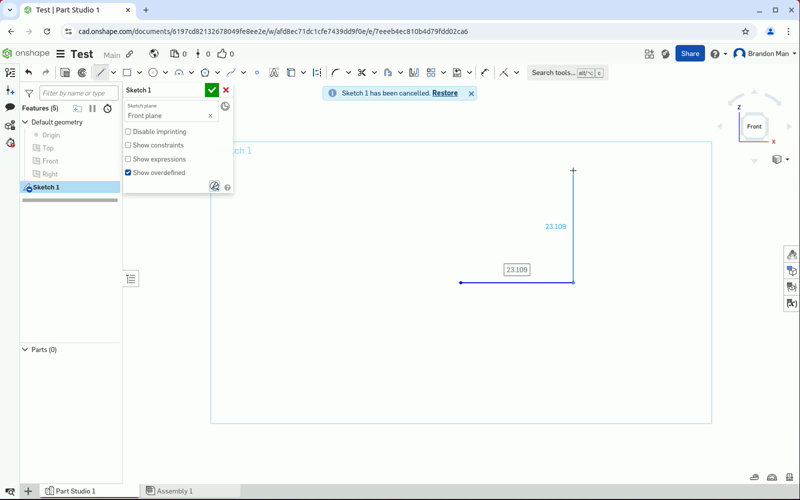
key_down(shift)
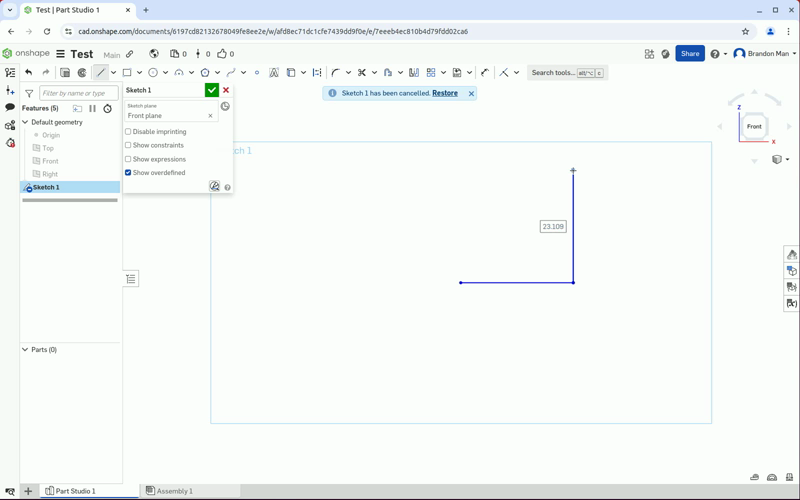
mouse_move(460, 170)
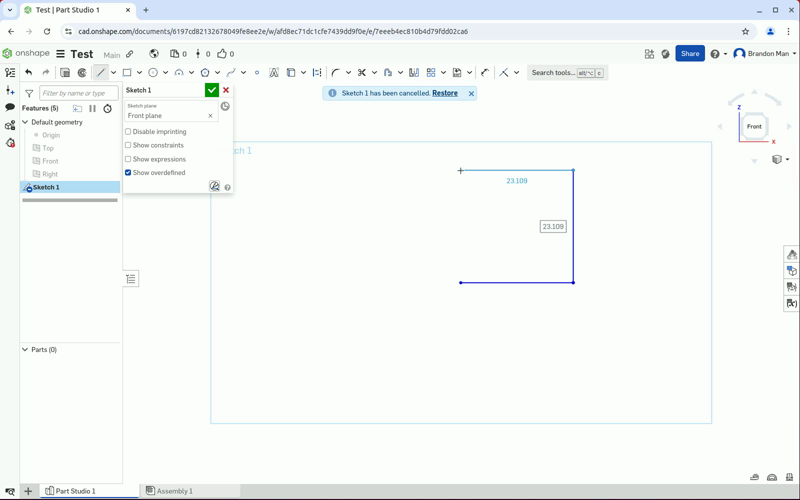
click(460, 170)
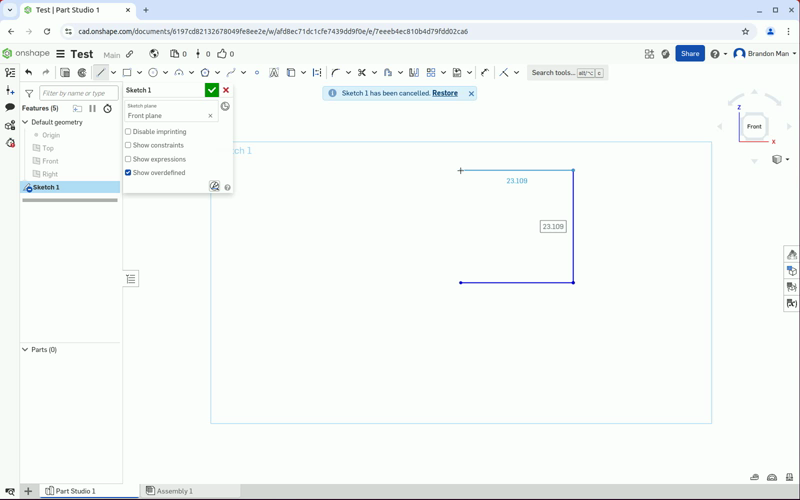
key_up(shift)
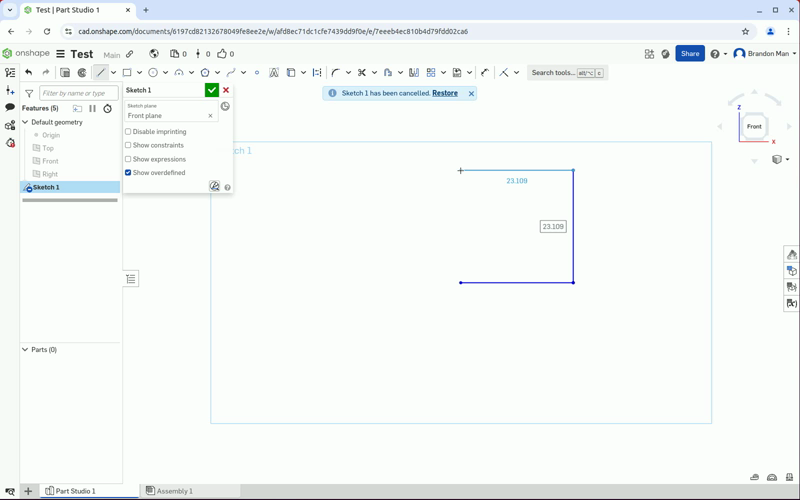
key_down(shift)
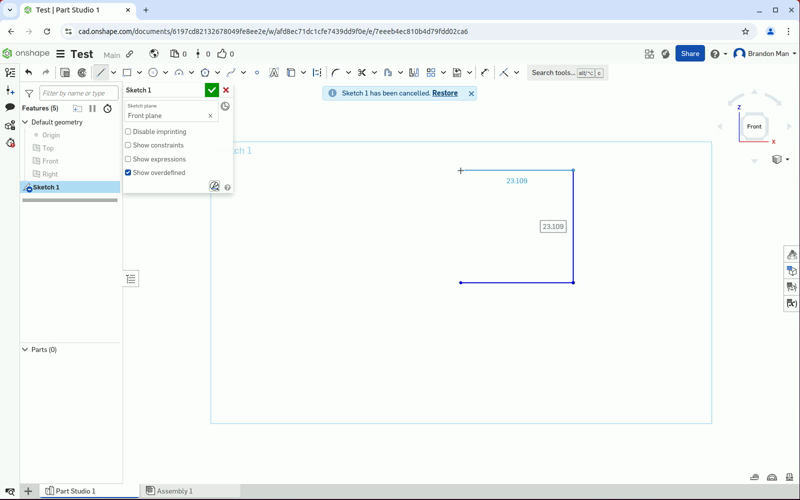
mouse_move(460, 282)
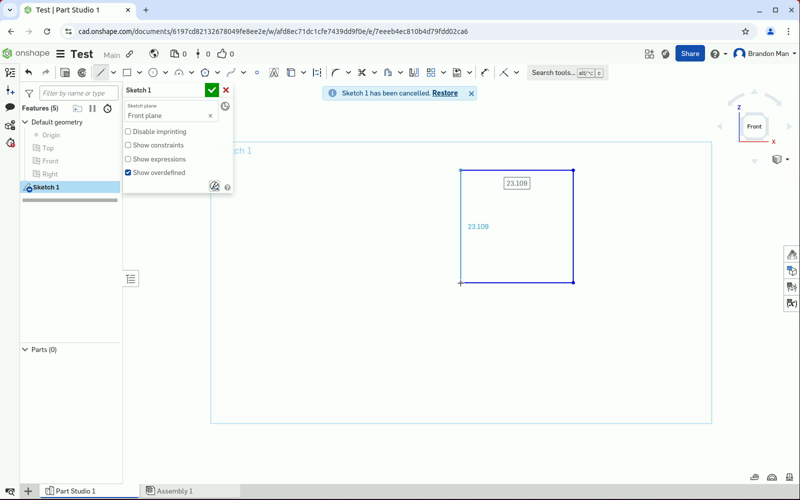
key_up(shift)
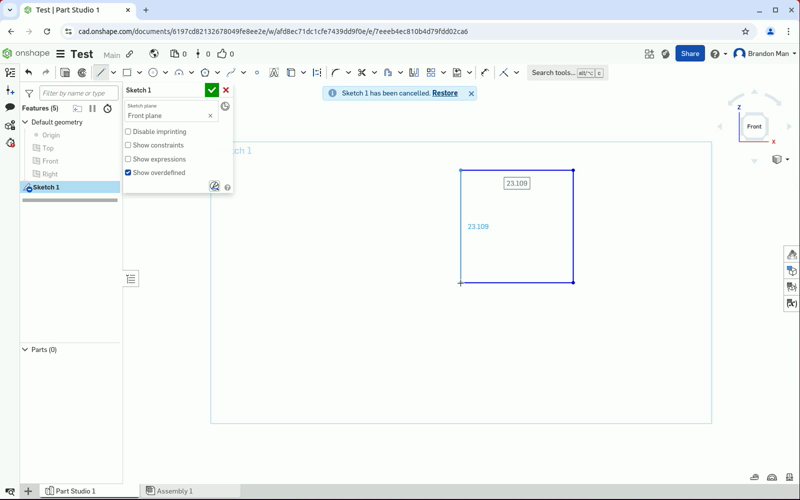
click(460, 282)
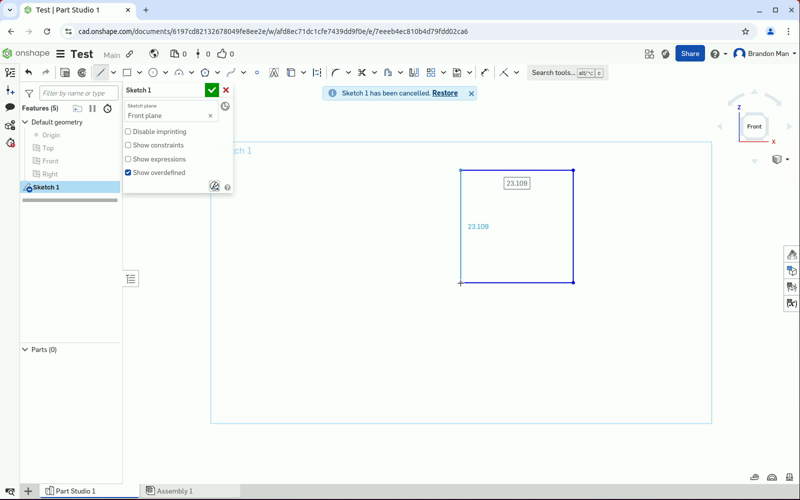
key(esc)
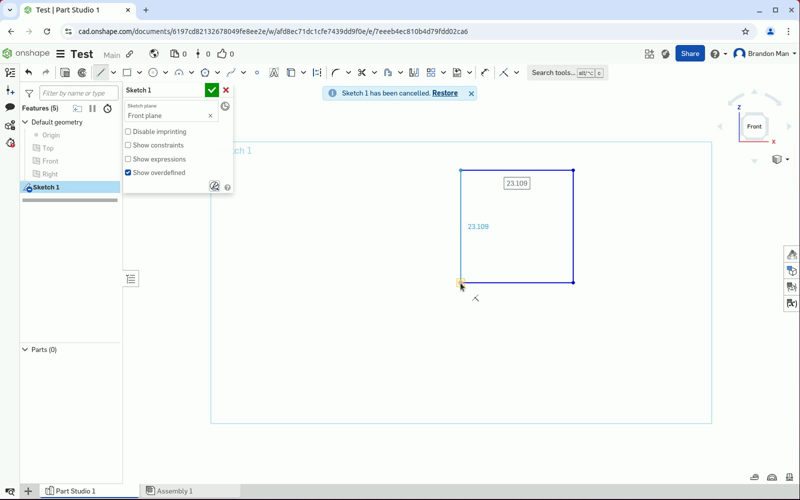
key(l)
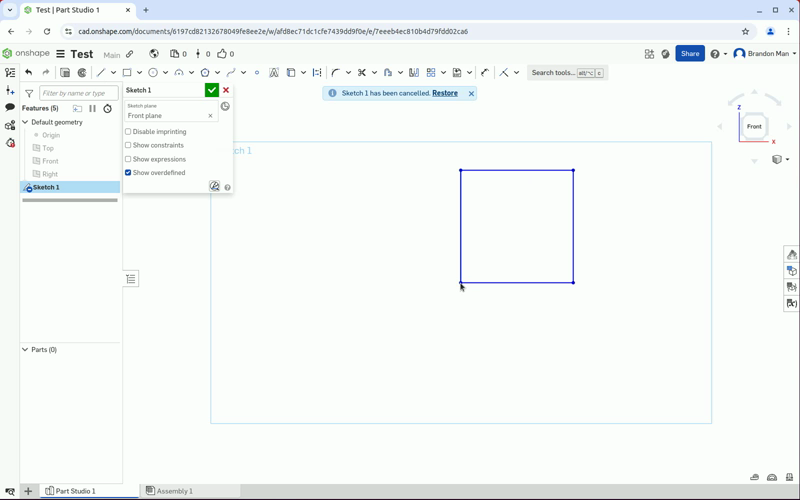
key_down(shift)
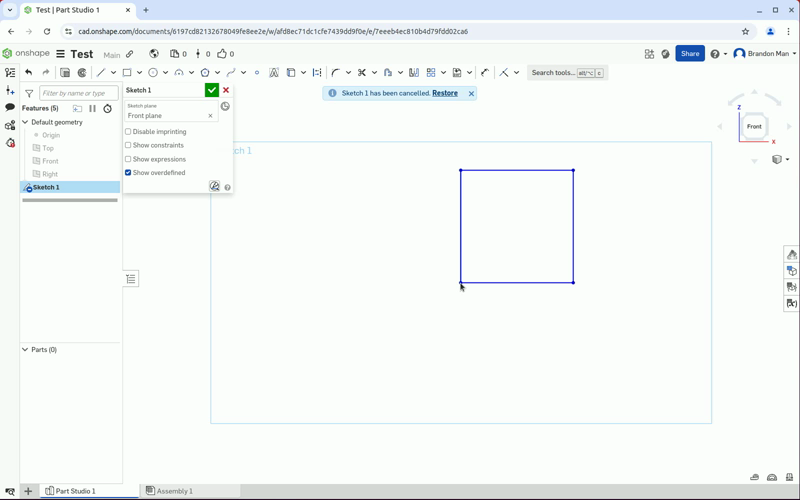
mouse_move(467, 275)
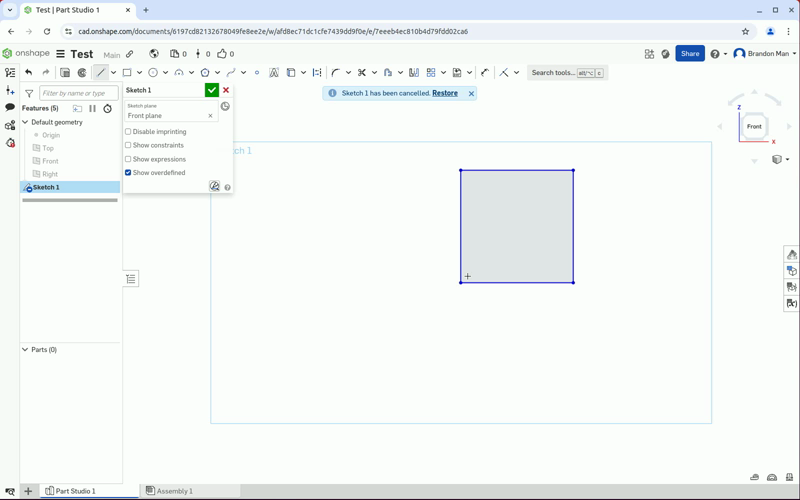
click(467, 275)
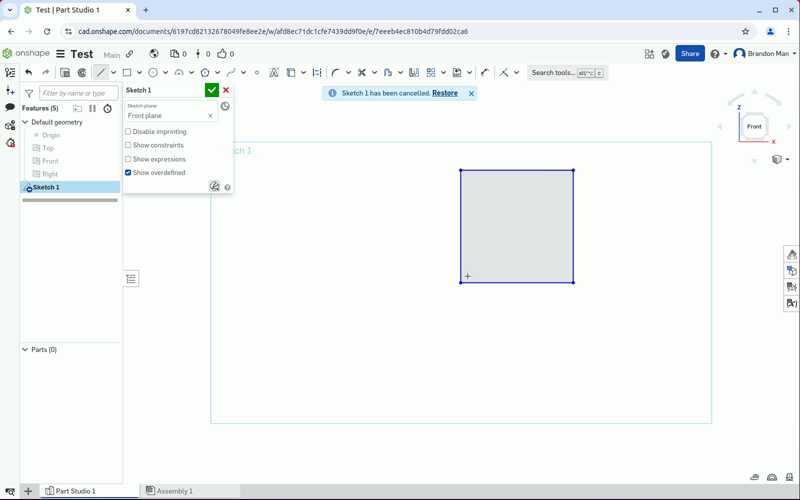
key_up(shift)
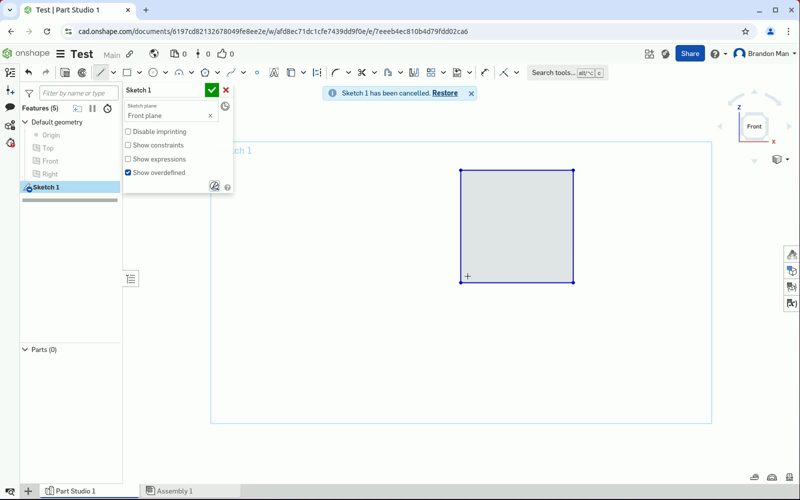
key_down(shift)
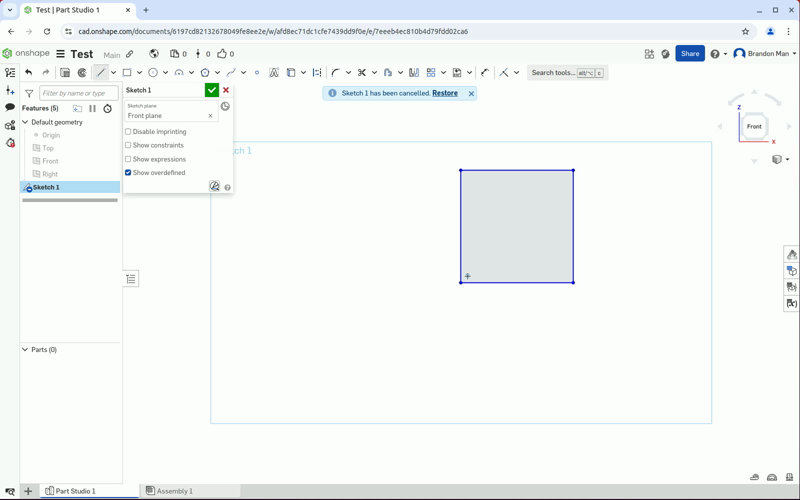
mouse_move(566, 275)
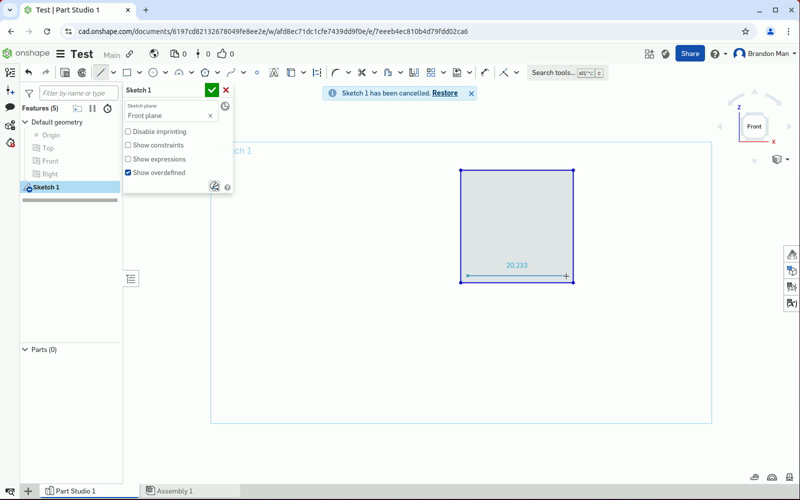
click(566, 275)
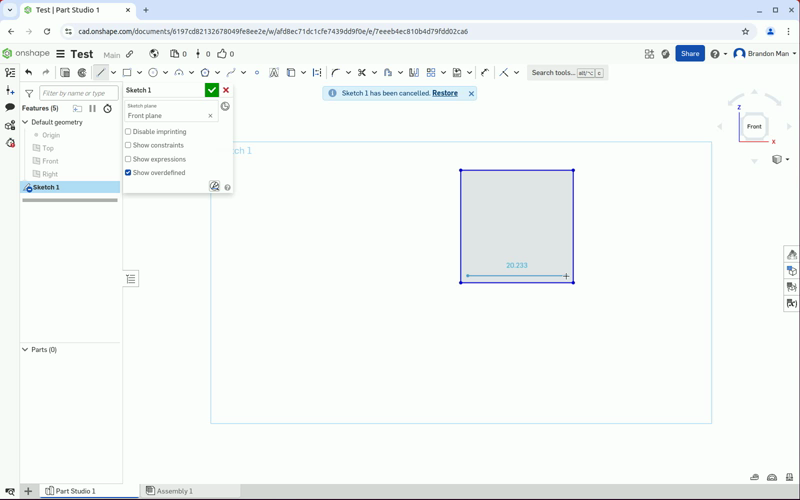
key_up(shift)
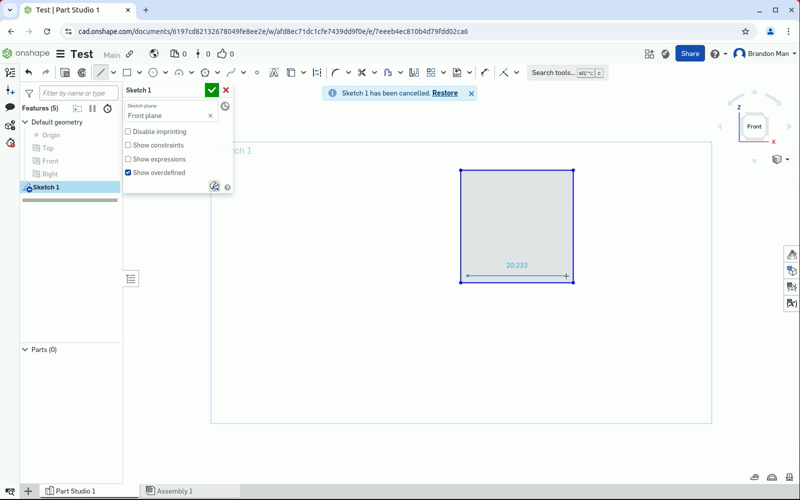
key_down(shift)
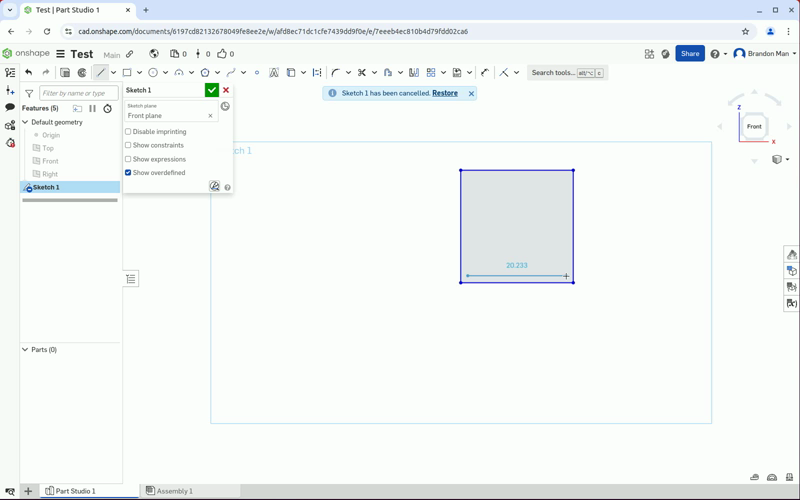
mouse_move(566, 177)
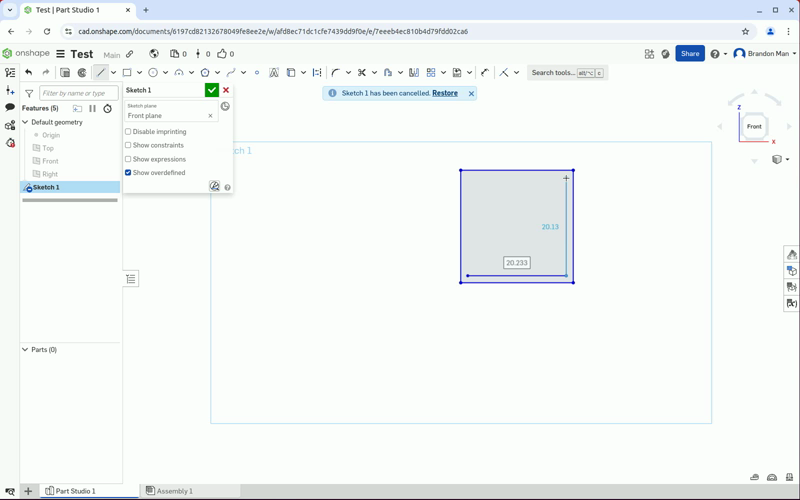
click(566, 177)
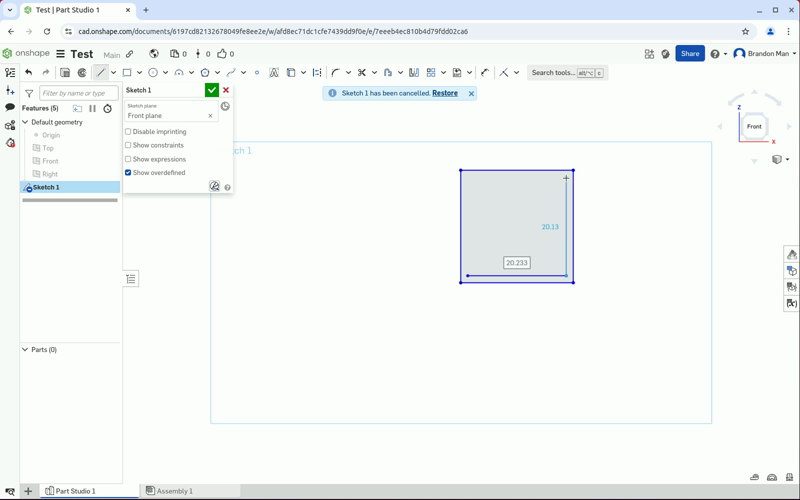
key_up(shift)
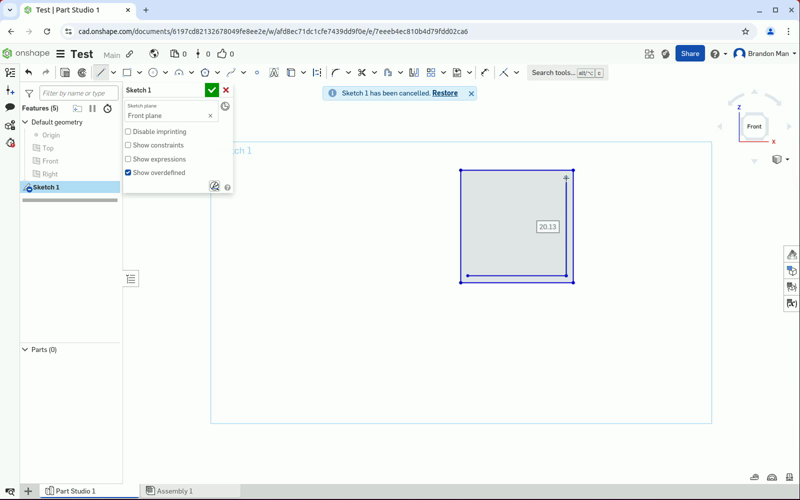
key_down(shift)
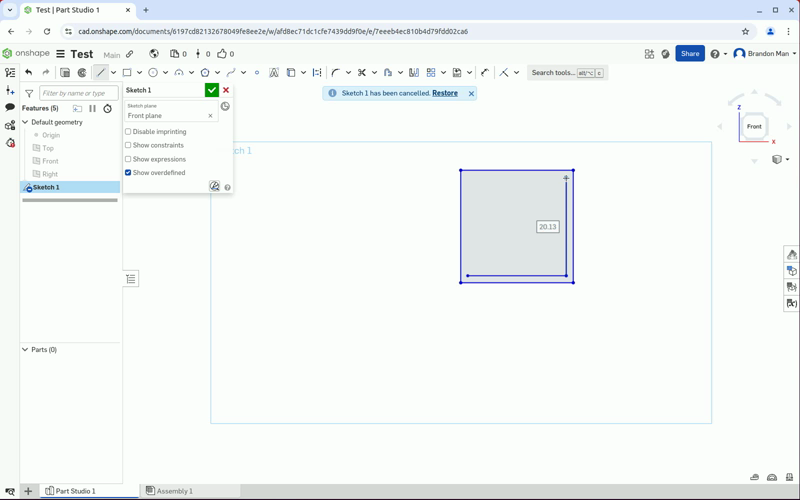
mouse_move(467, 177)
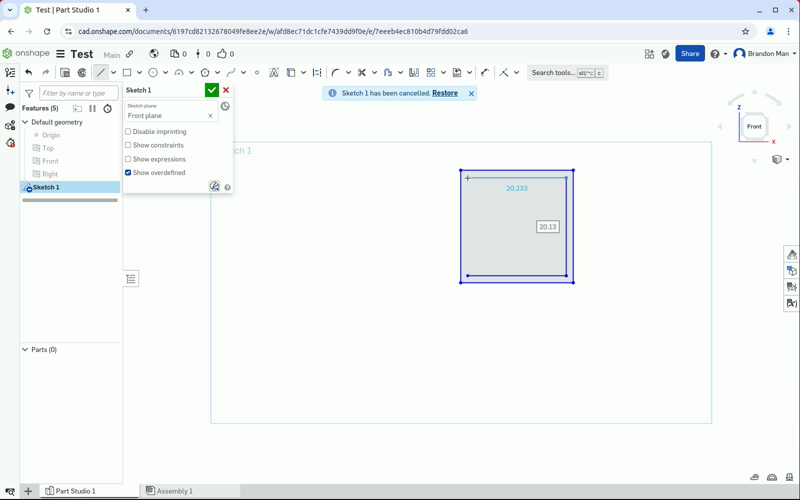
click(467, 177)
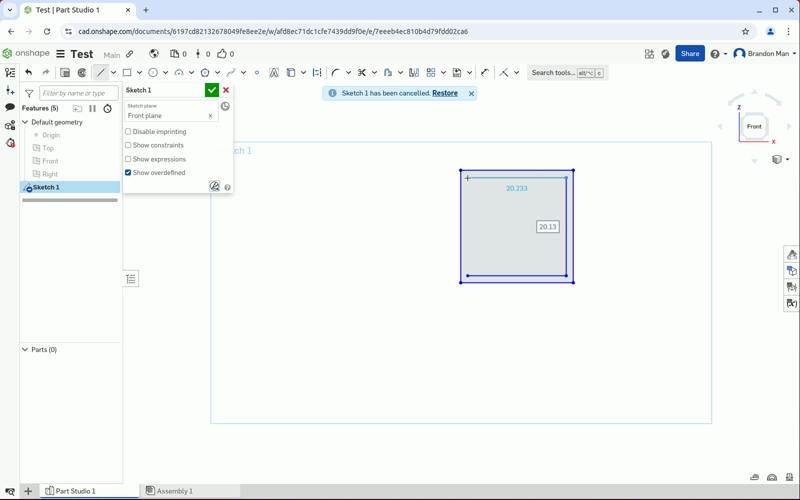
key_up(shift)
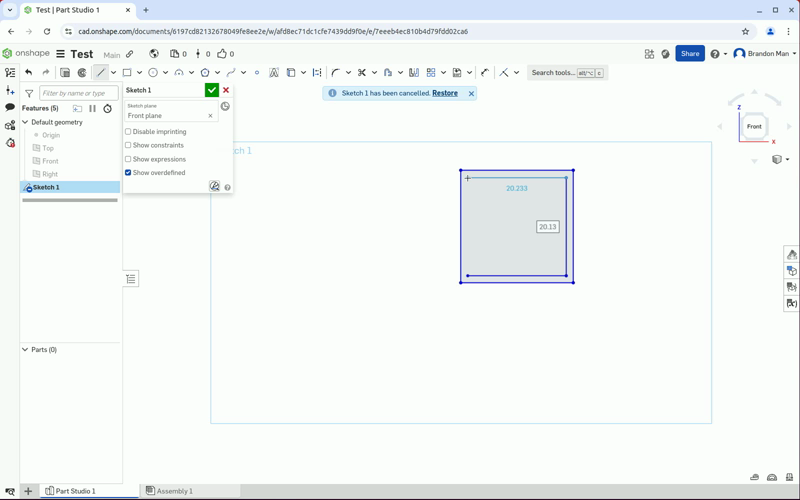
key_down(shift)
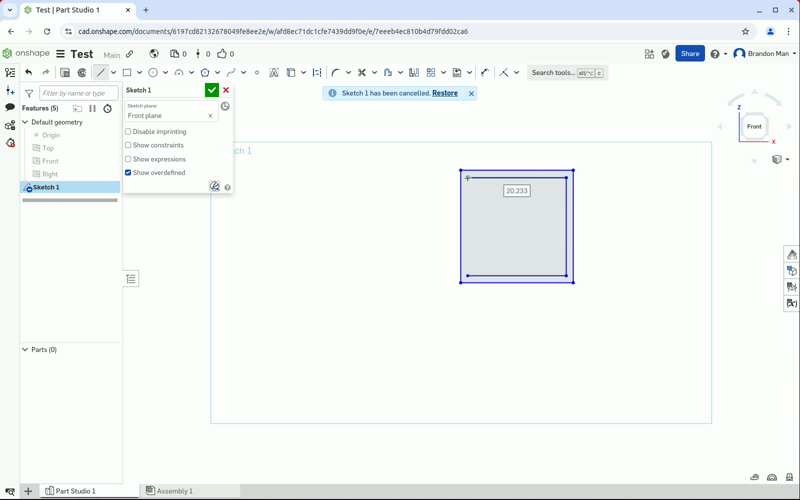
mouse_move(467, 275)
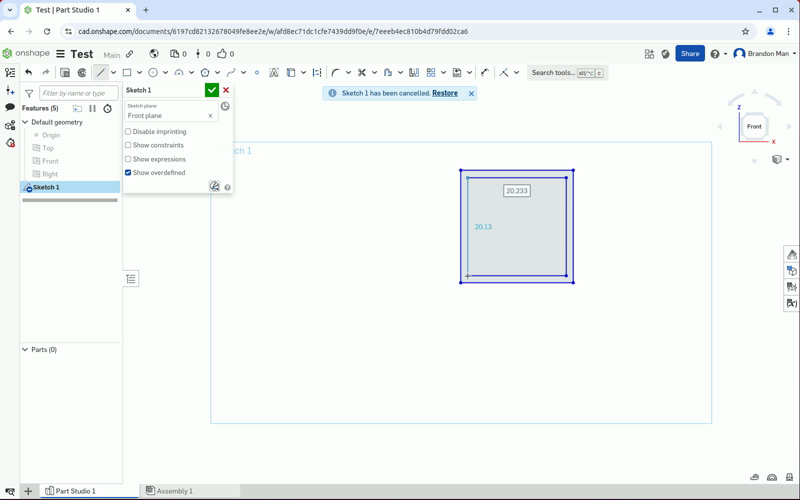
key_up(shift)
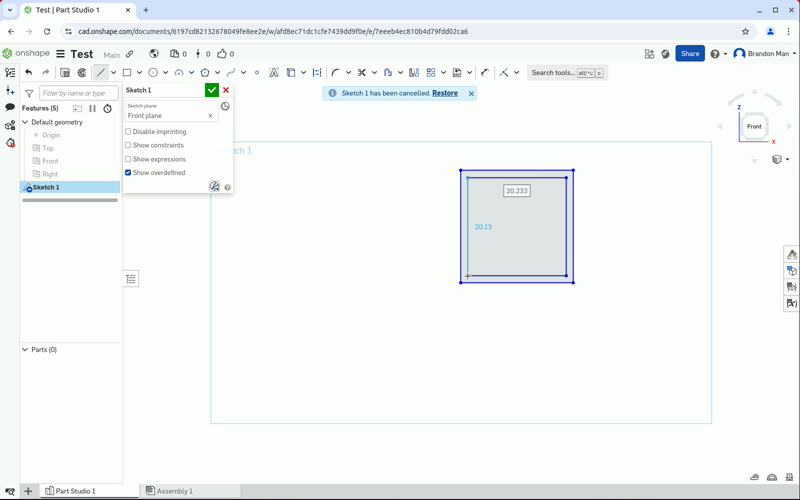
click(467, 275)
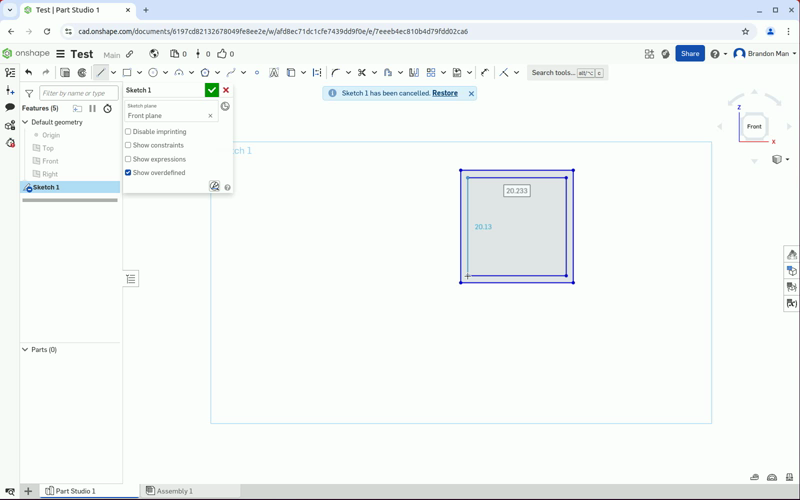
key(esc)
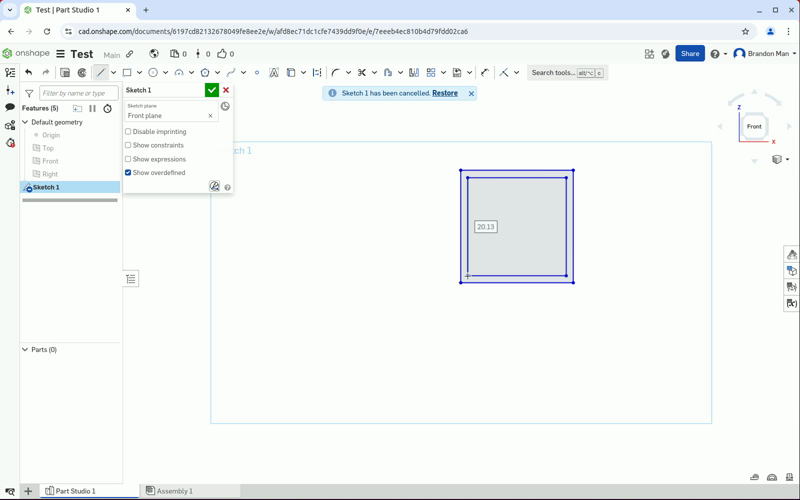
mouse_move(499, 174)
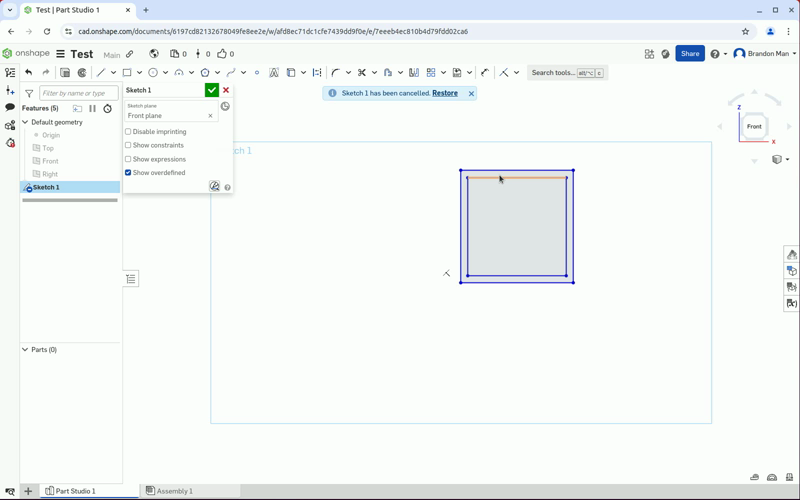
click(499, 174)
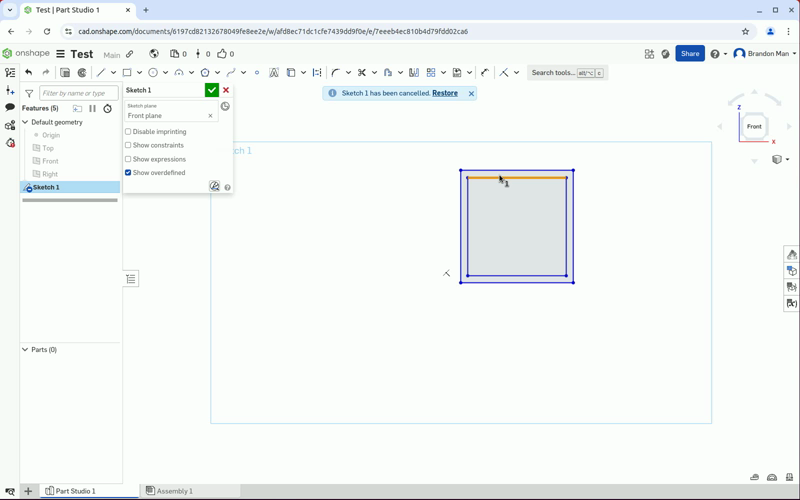
mouse_move(73, 352)
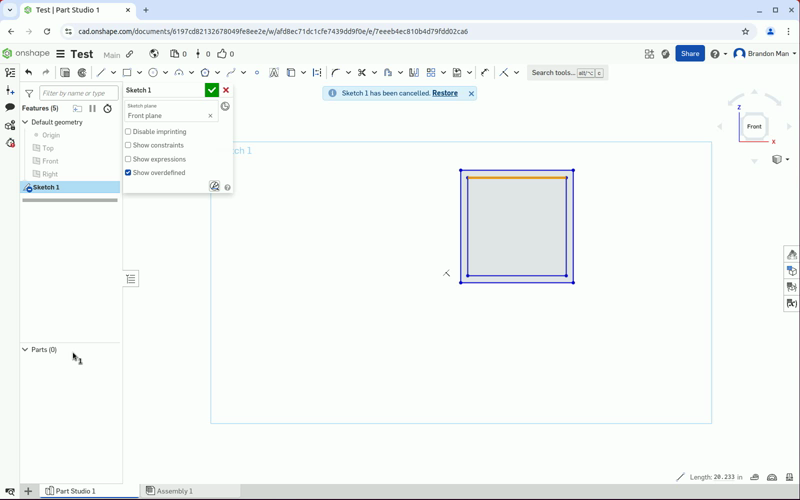
key(shift+y)
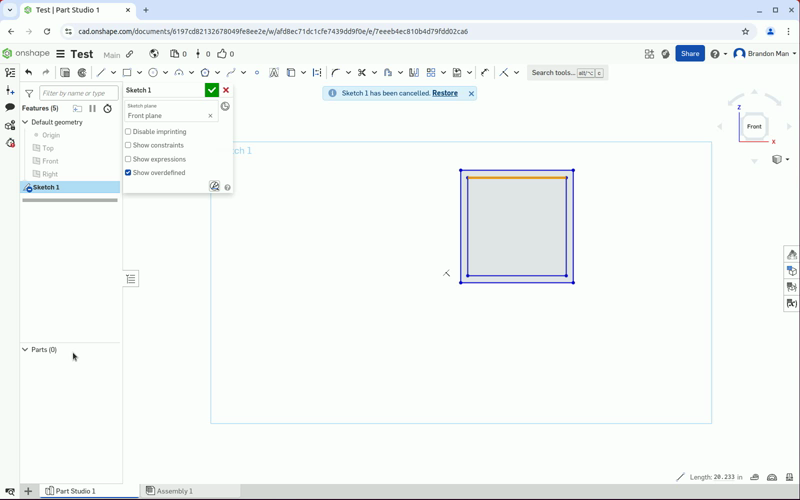
key(shift+e)
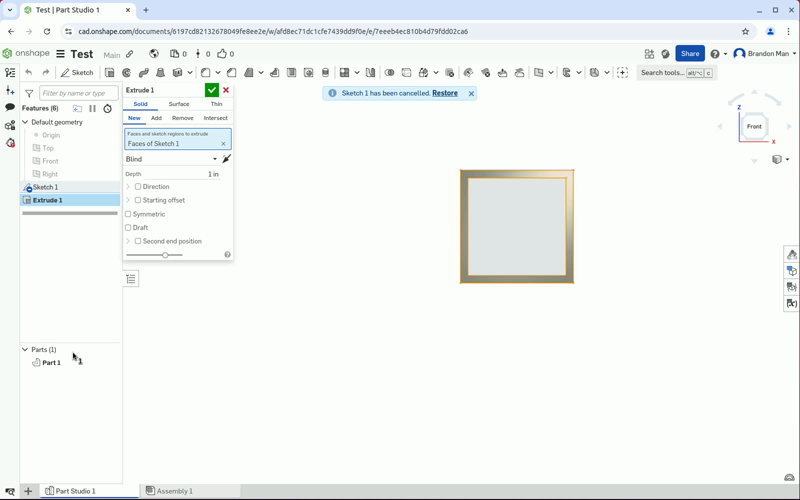
mouse_move(143, 106)
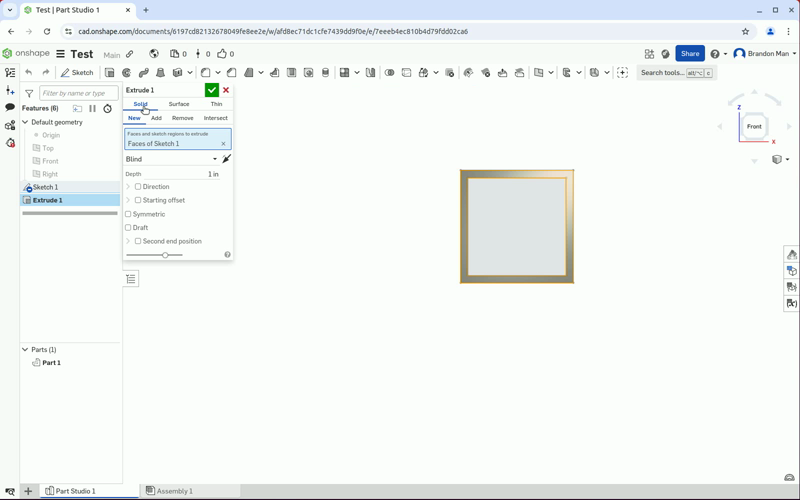
click(143, 106)
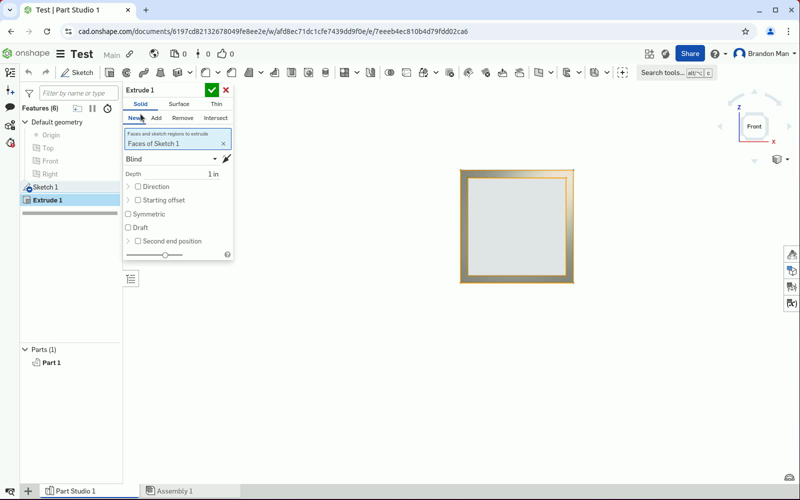
mouse_move(137, 120)
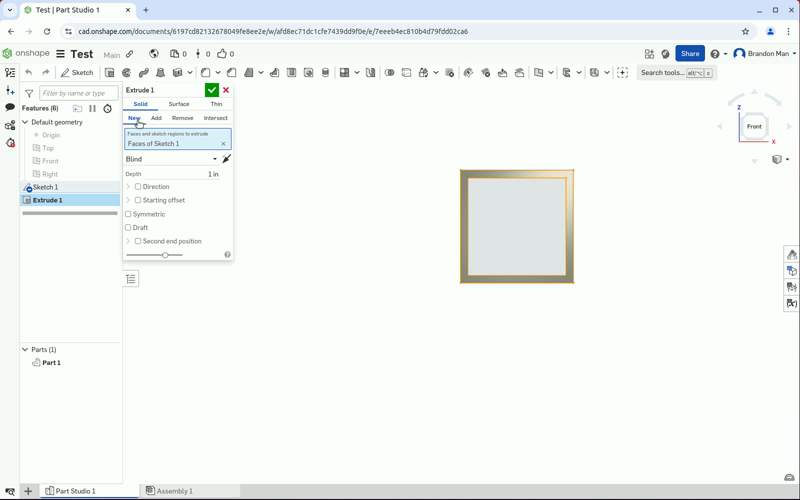
click(137, 120)
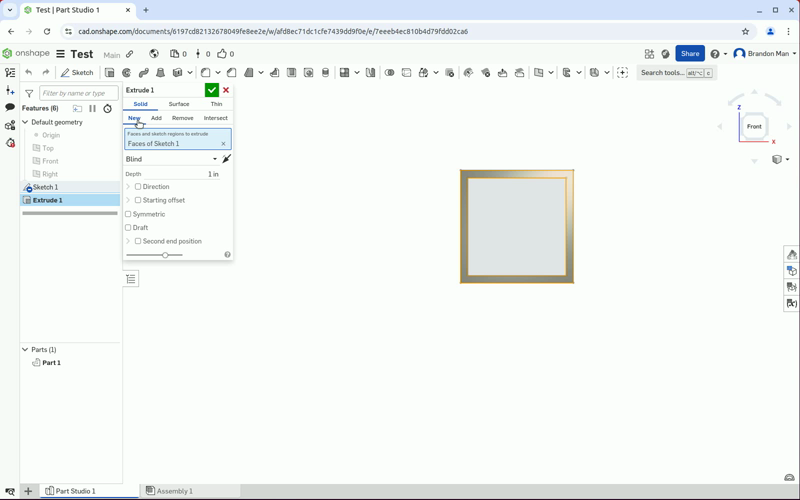
key(tab, 4)
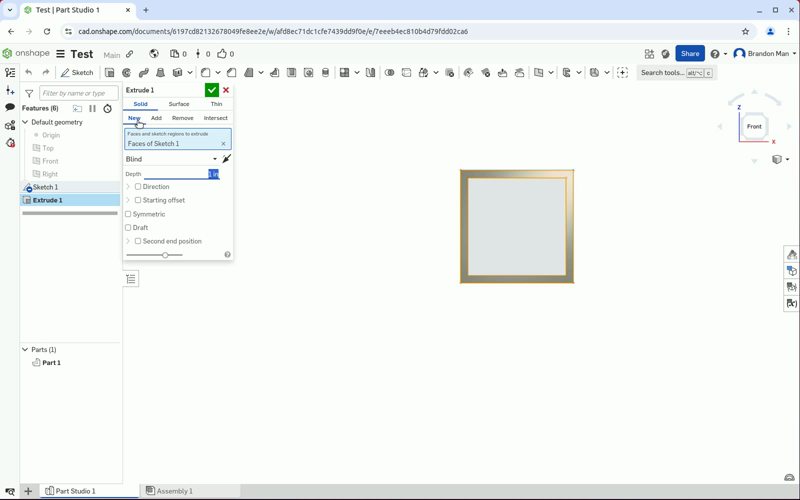
text(15.405)
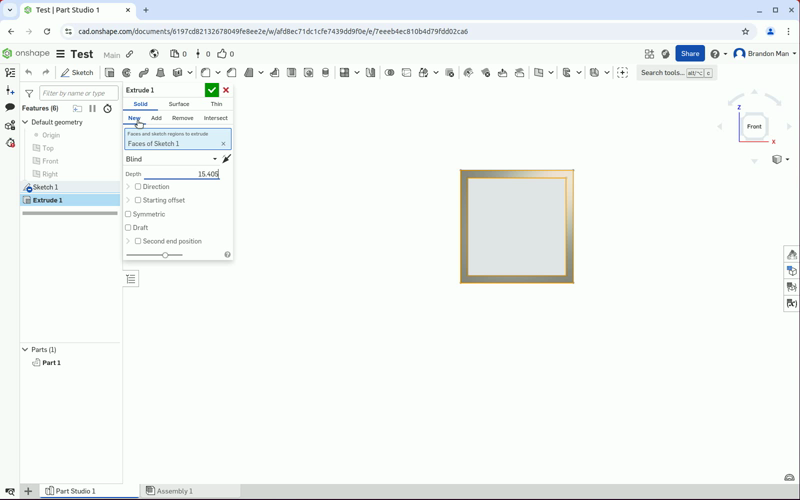
key(enter)
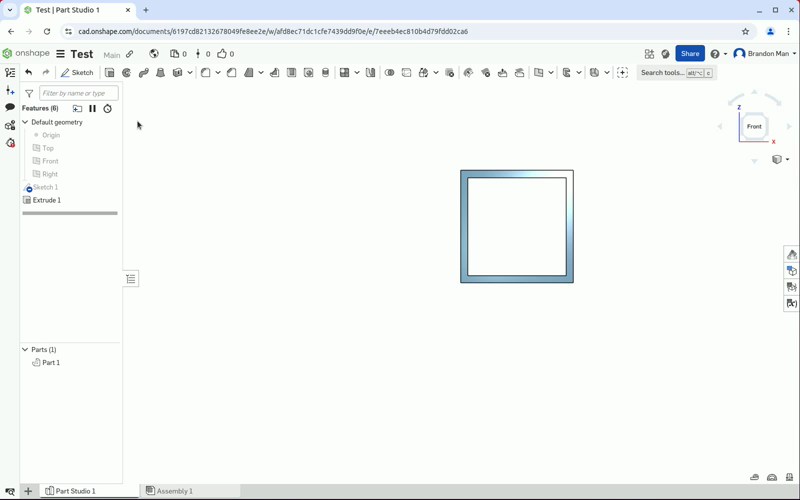
key(shift+h)
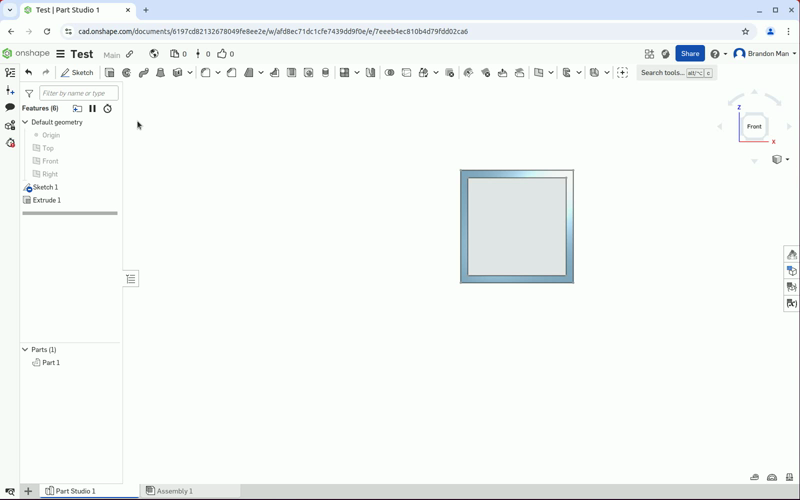
key(shift+h)
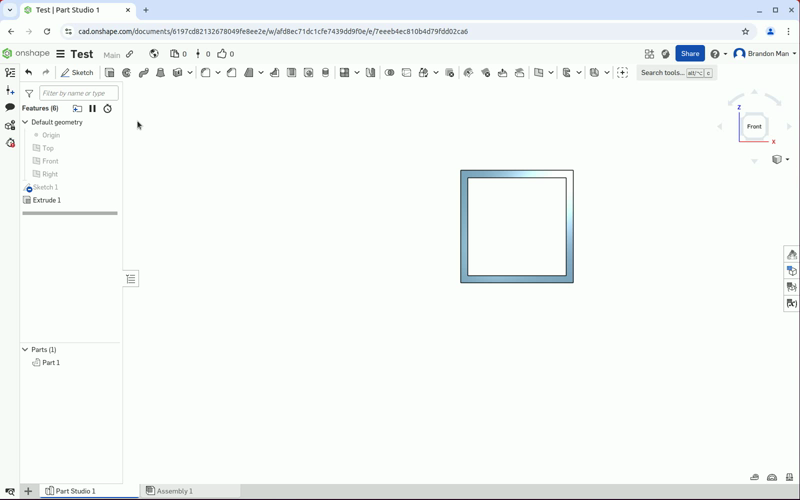
mouse_move(73, 189)
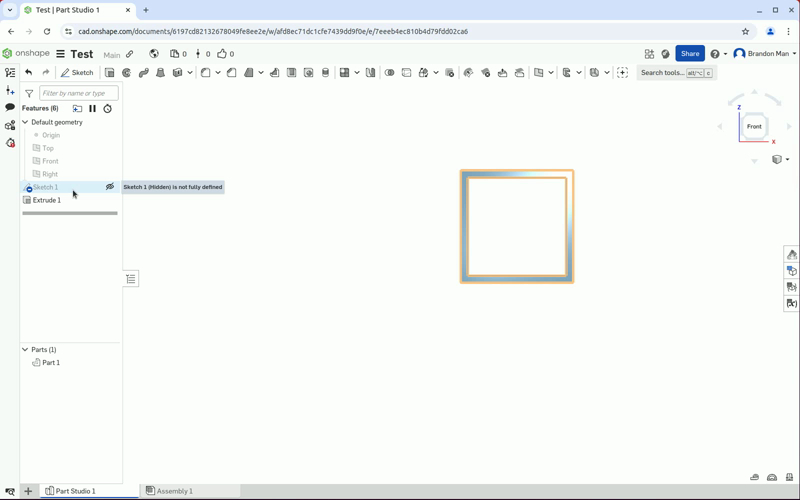
click(73, 189)
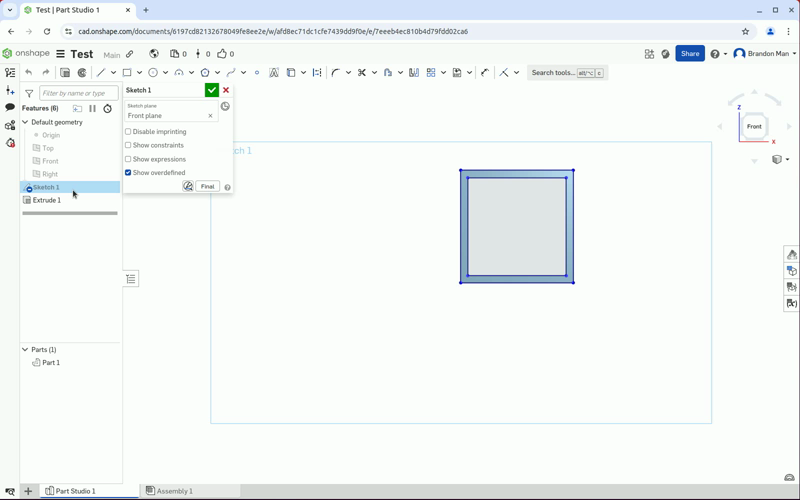
mouse_move(229, 92)
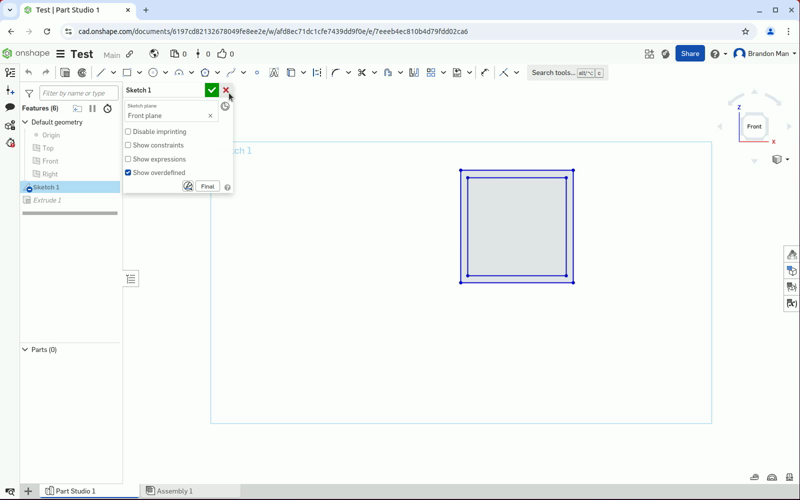
click(229, 92)
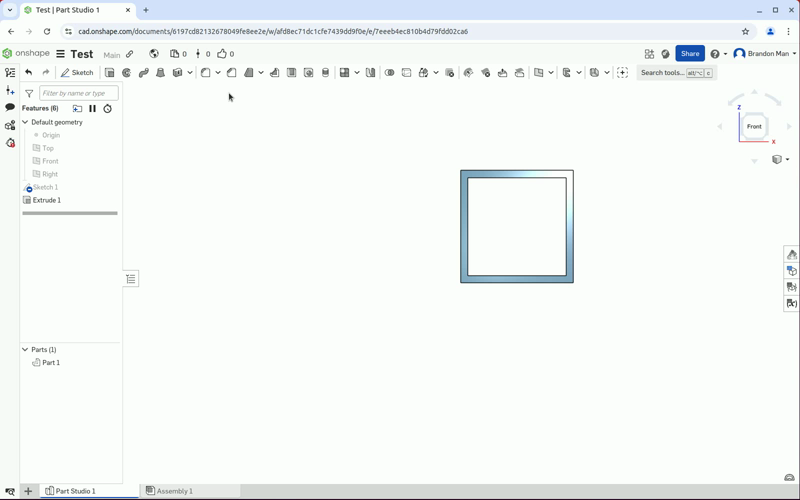
mouse_move(541, 75)
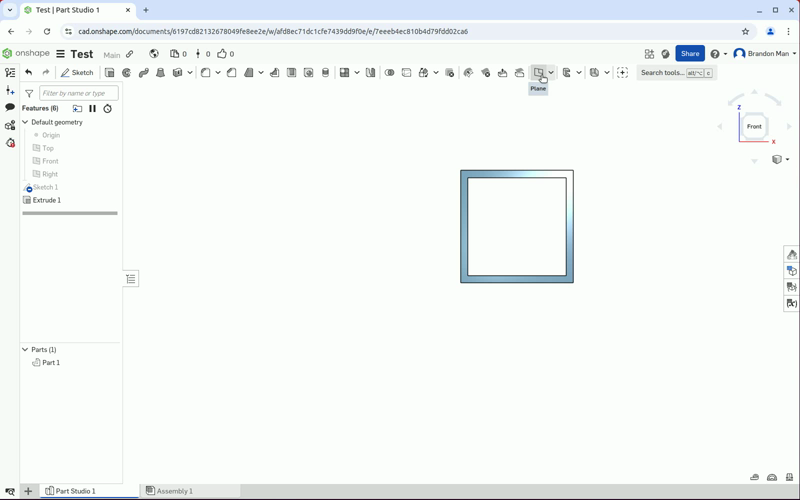
click(541, 75)
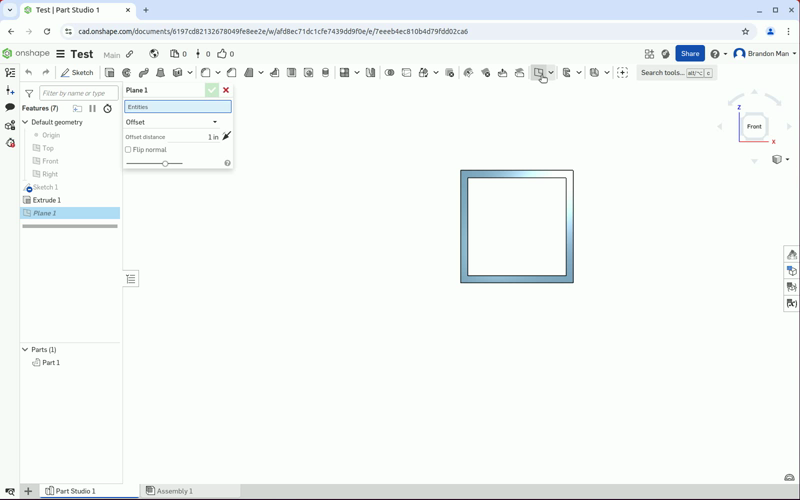
mouse_move(73, 163)
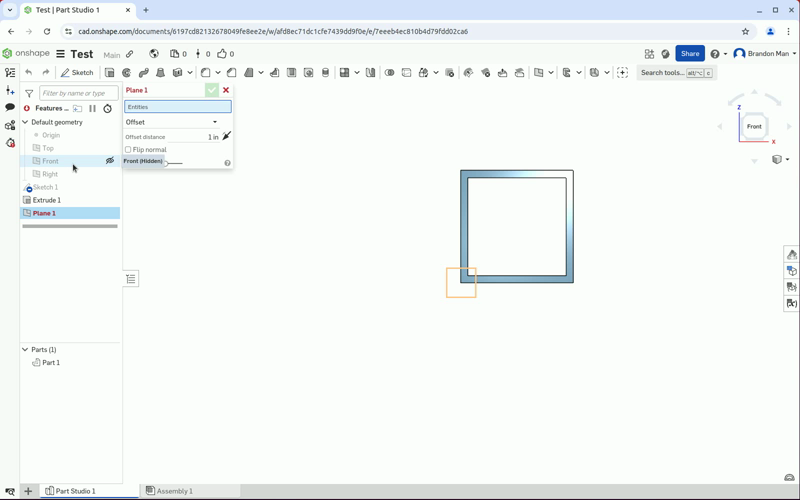
click(73, 163)
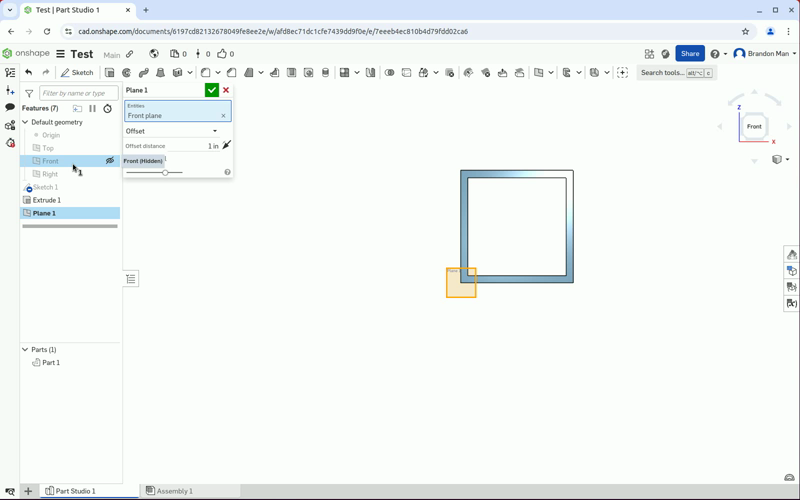
key(tab, 2)
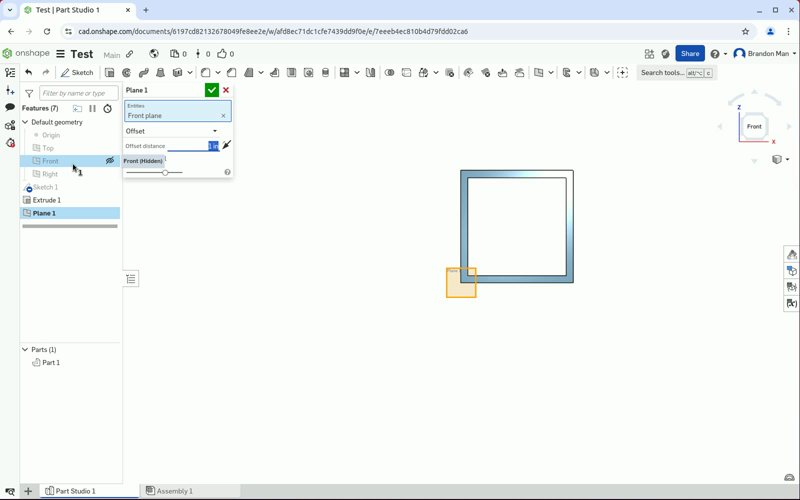
text(15.405)
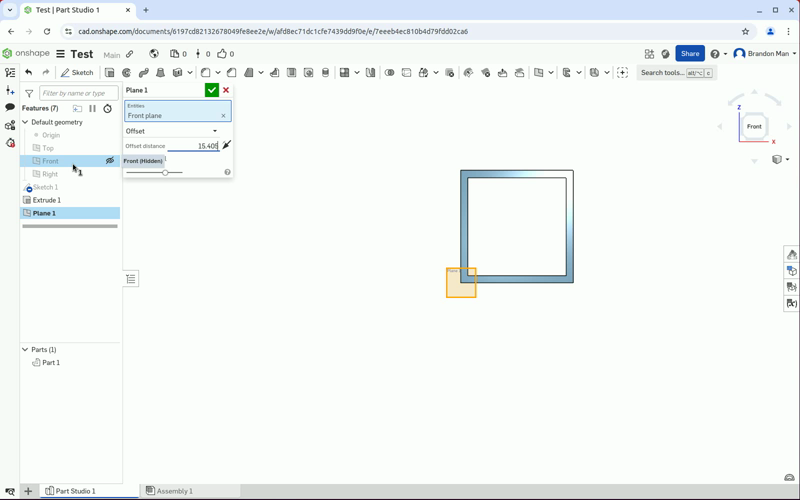
key(enter, 2)
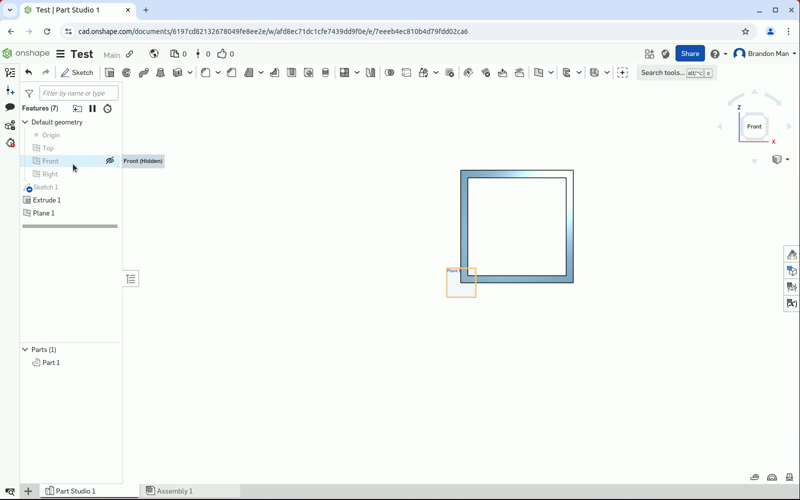
key(shift+s)
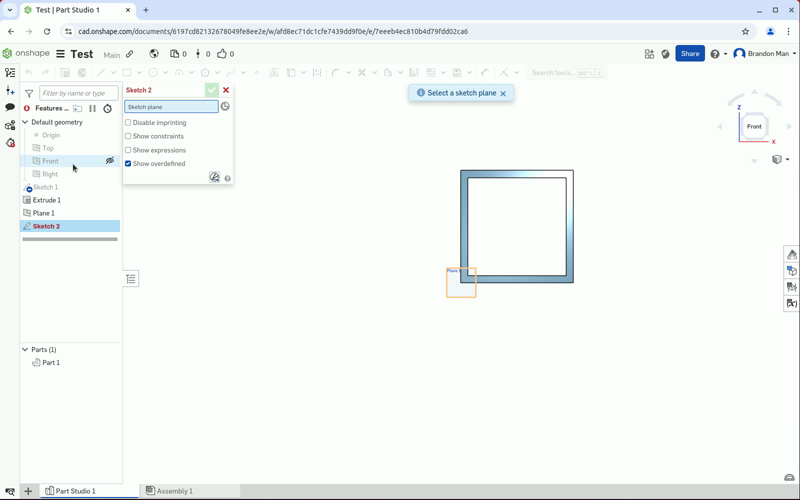
mouse_move(73, 215)
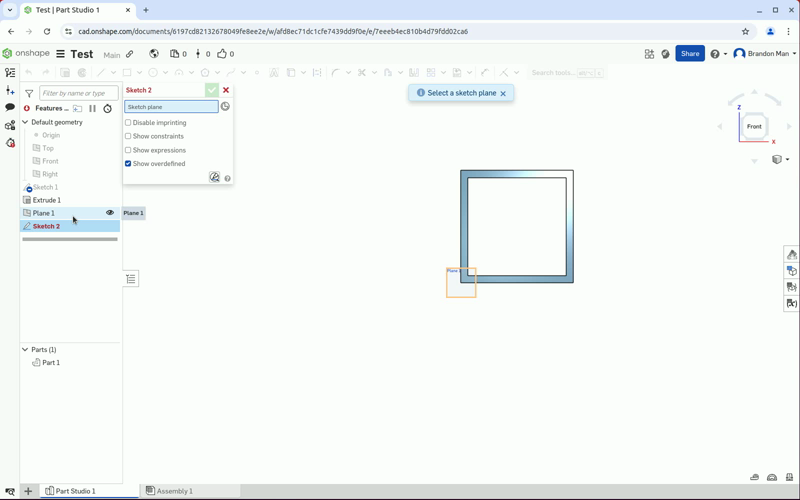
click(73, 215)
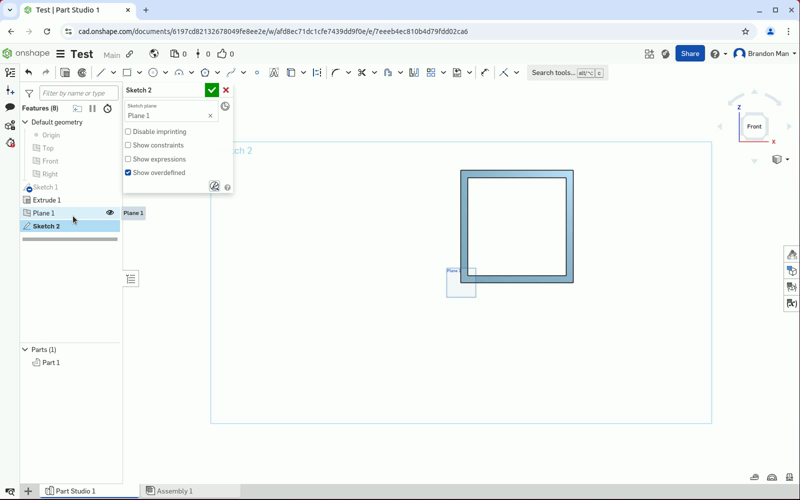
mouse_move(73, 352)
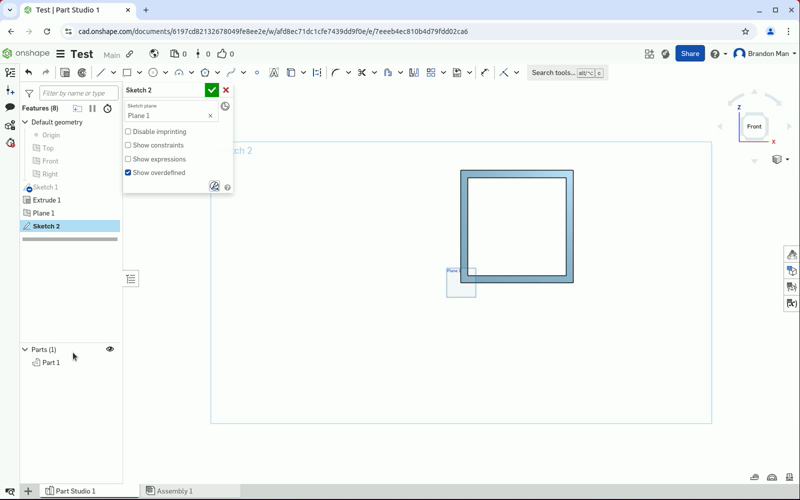
key(y)
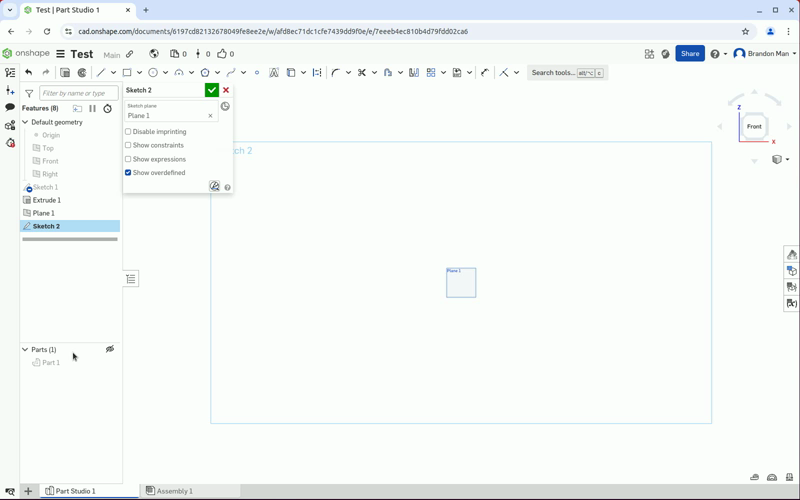
key(l)
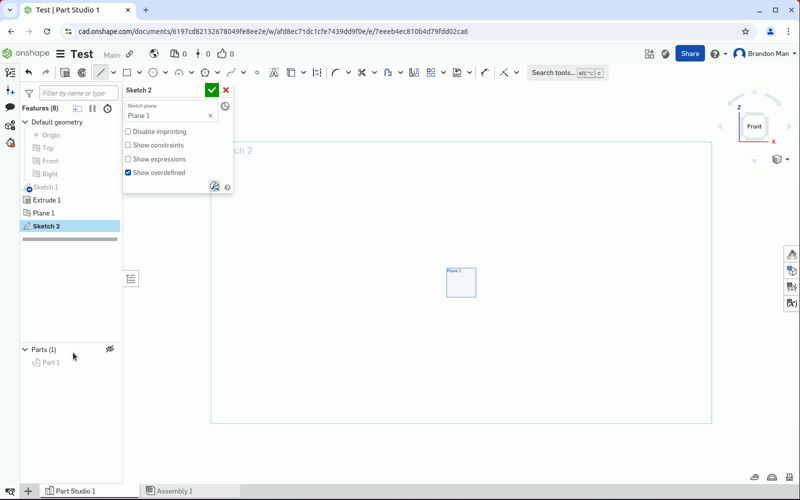
key_down(shift)
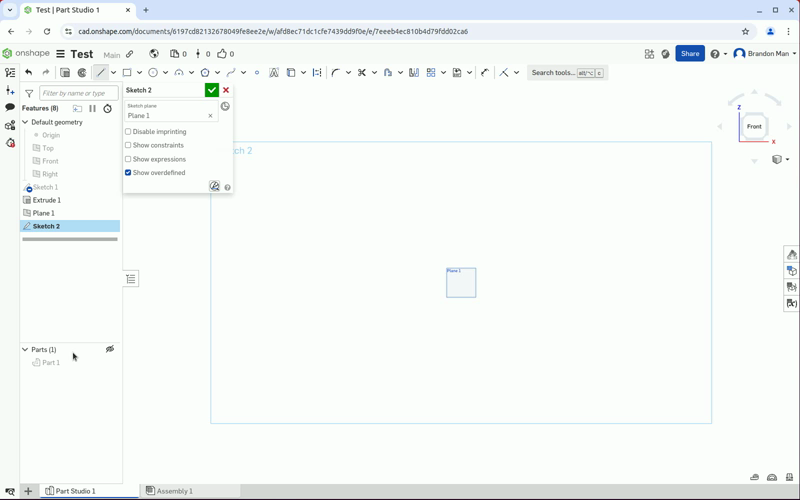
mouse_move(467, 282)
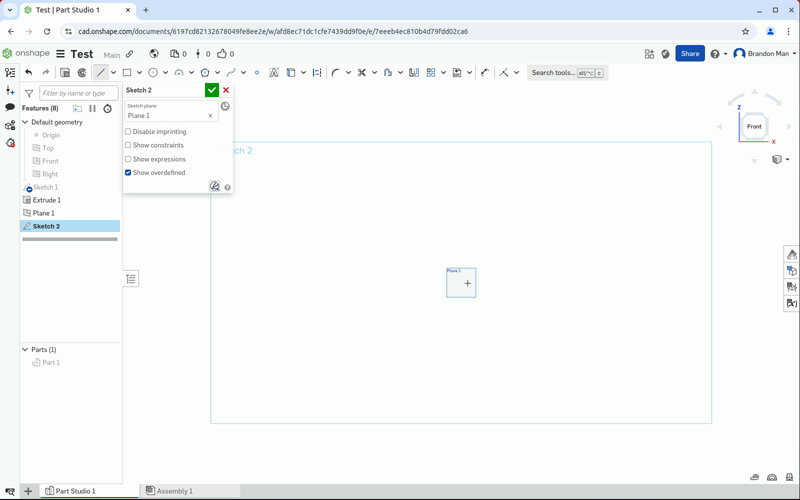
click(467, 282)
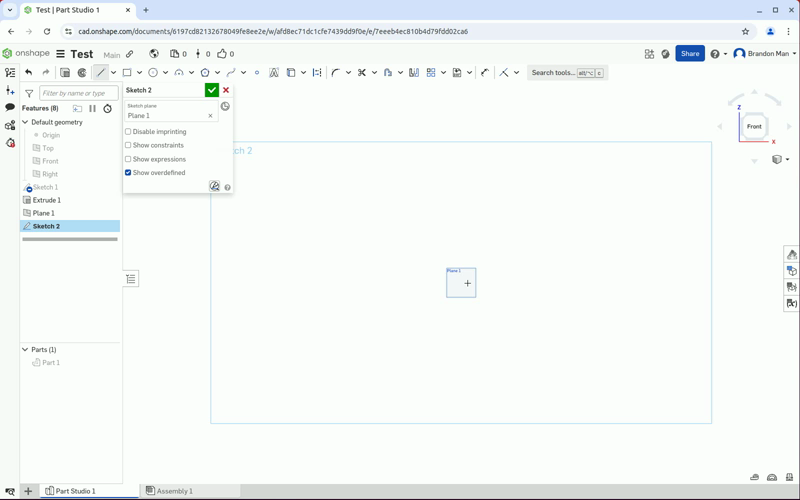
key_up(shift)
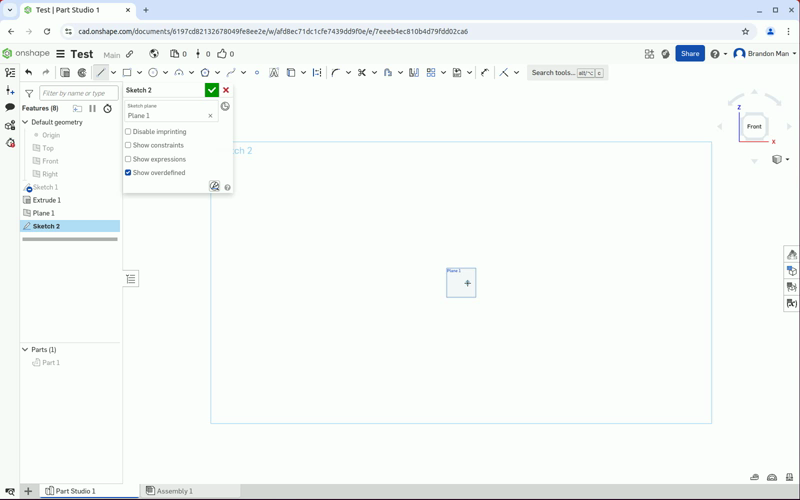
key_down(shift)
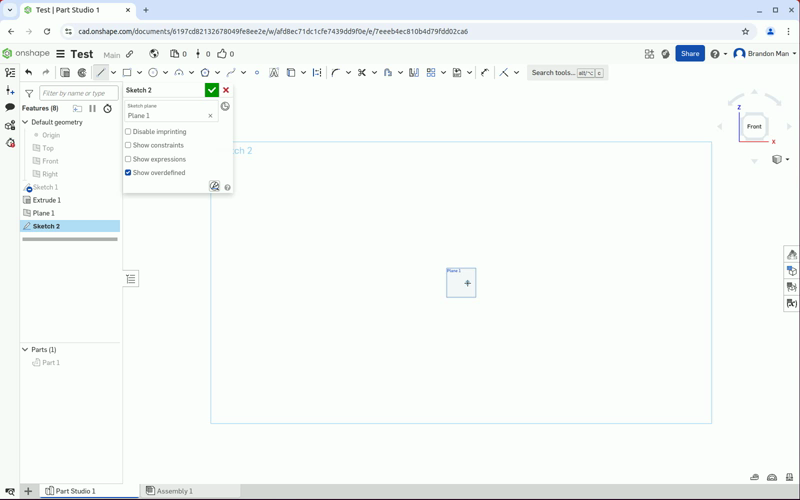
mouse_move(566, 282)
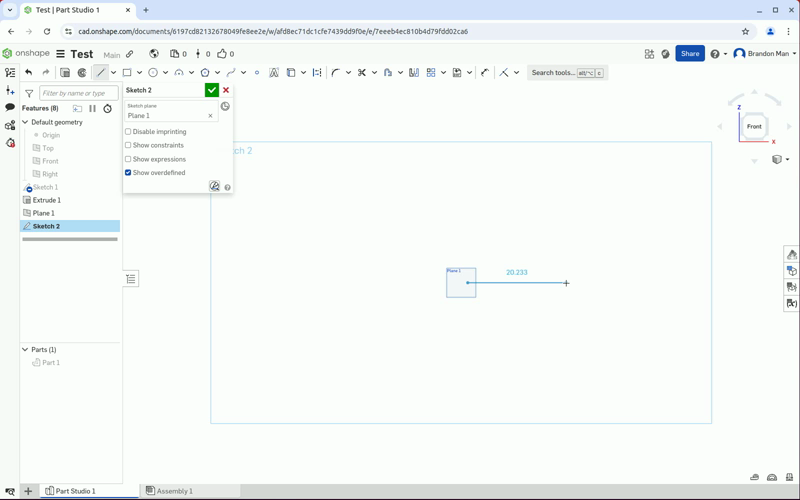
click(566, 282)
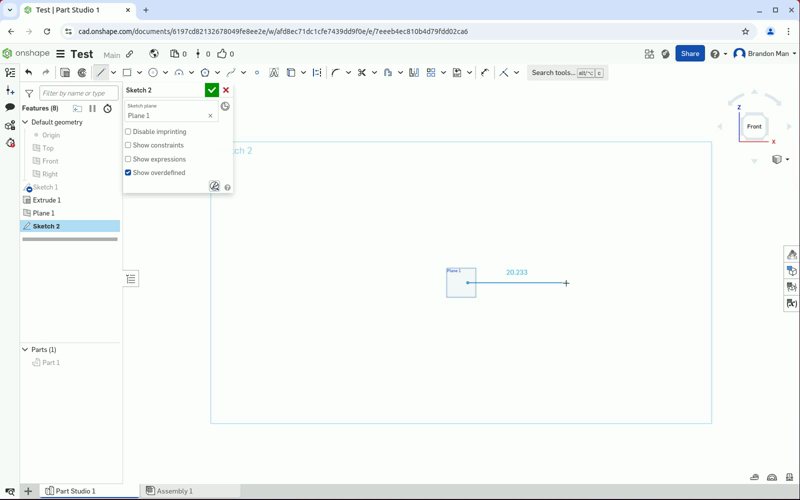
key_up(shift)
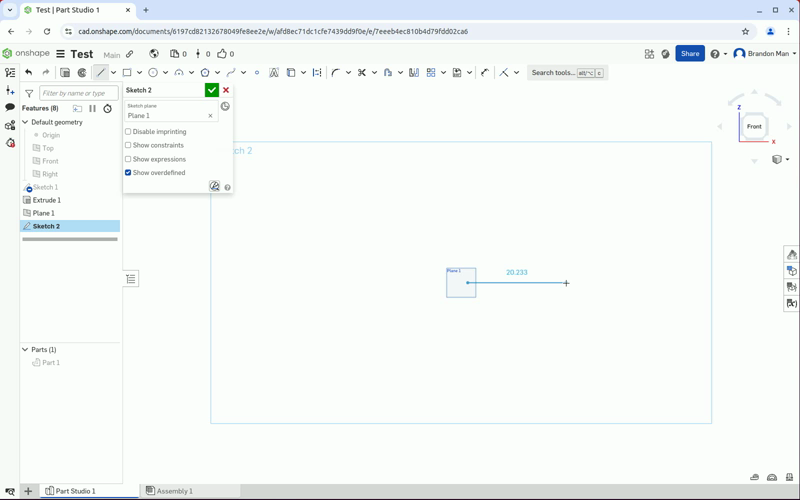
key_down(shift)
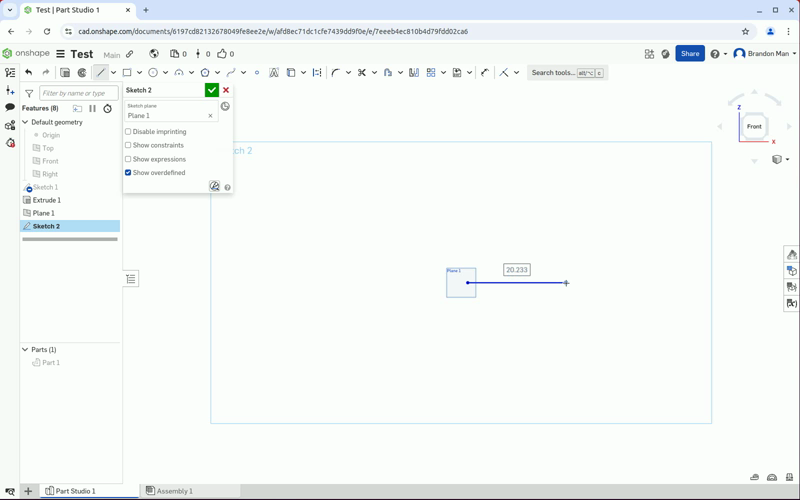
mouse_move(589, 282)
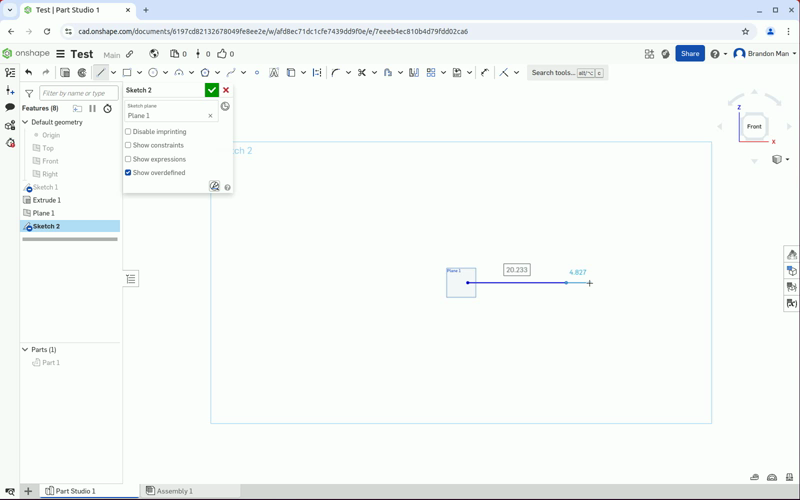
mouse_move(566, 276)
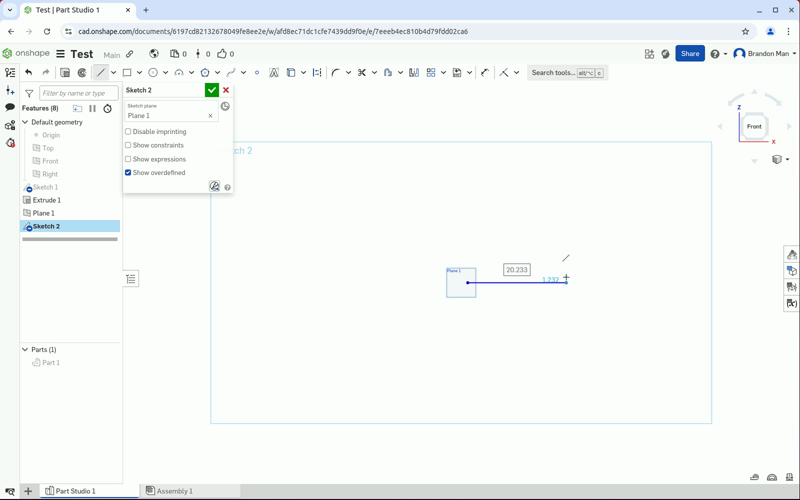
scroll(6)
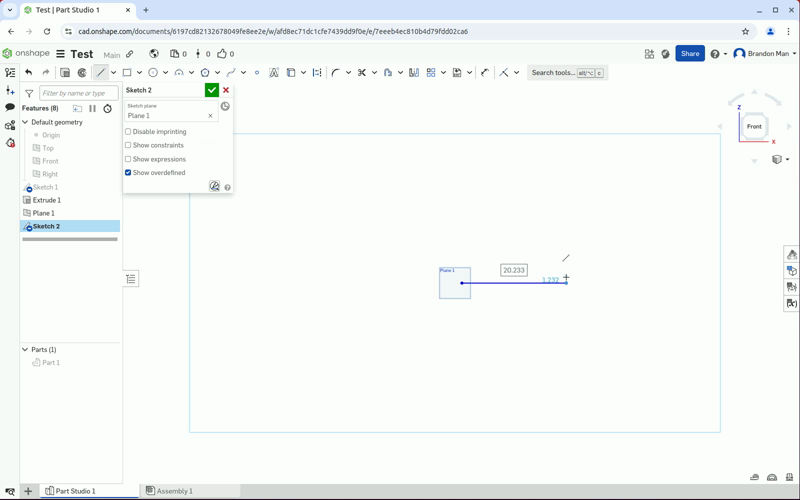
scroll(6)
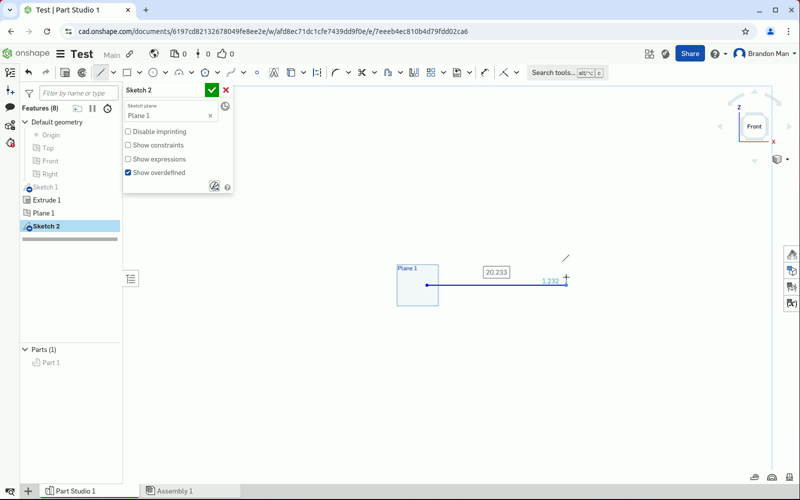
scroll(6)
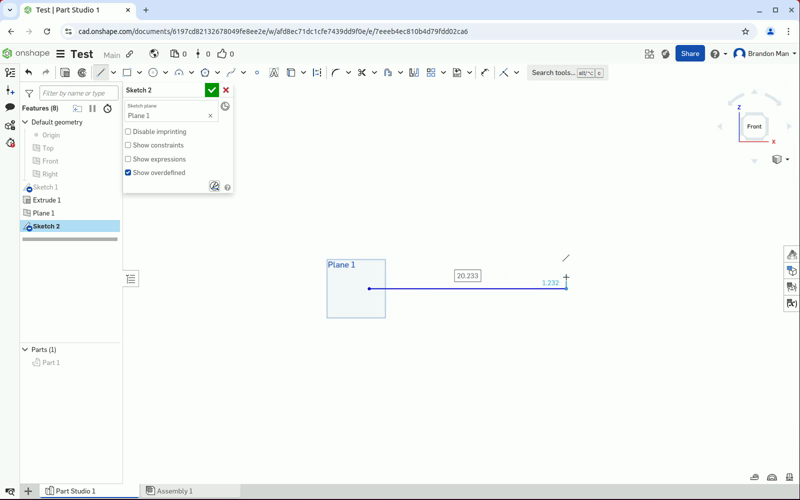
scroll(6)
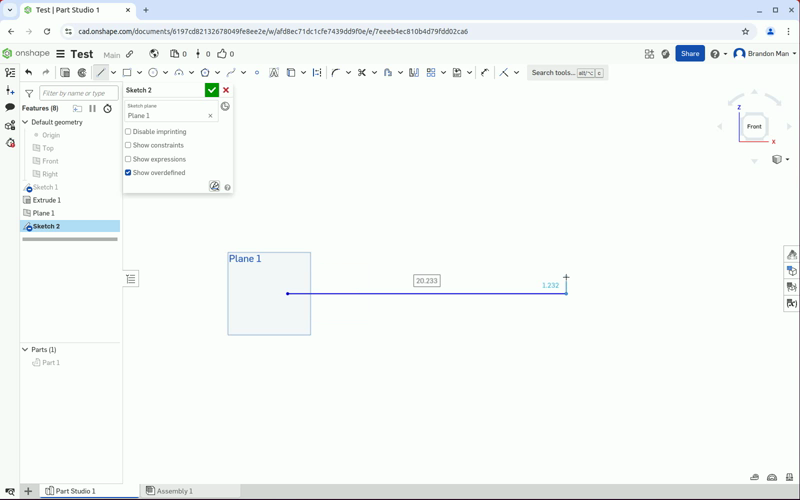
scroll(6)
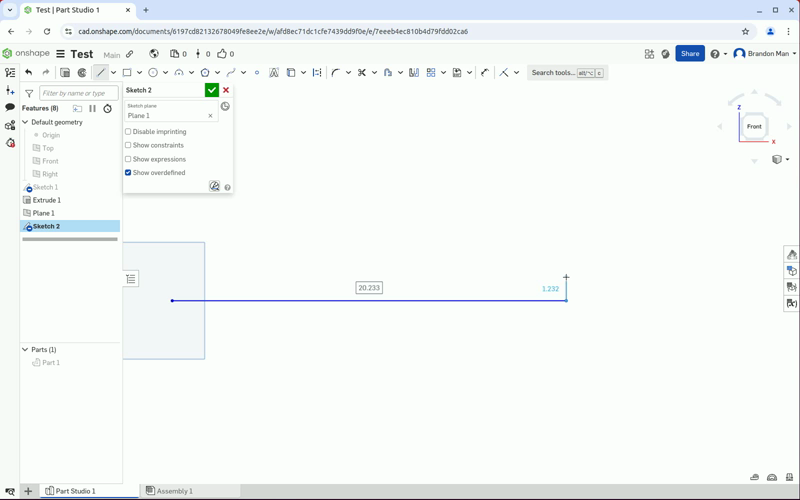
scroll(6)
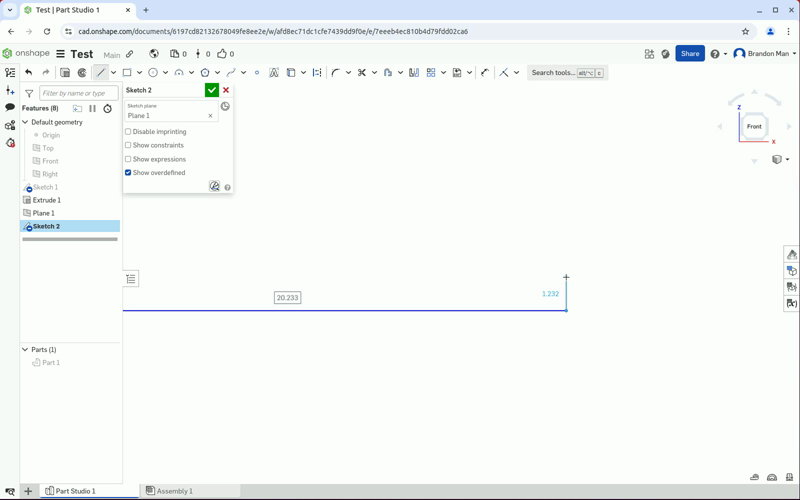
scroll(6)
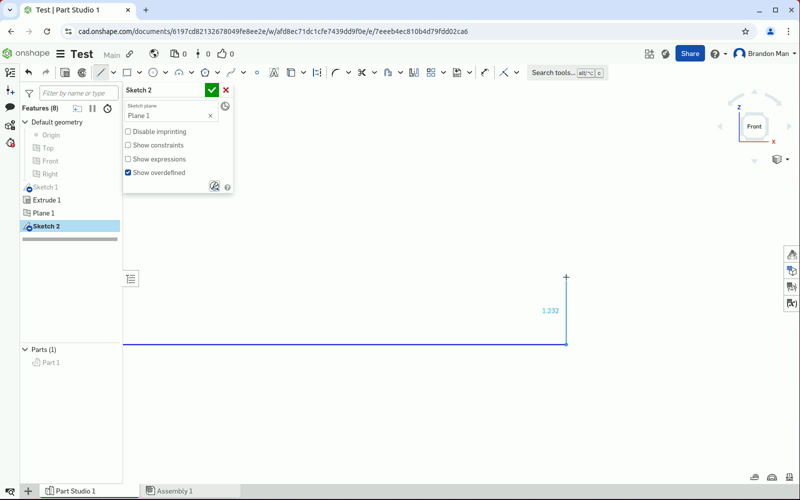
click(566, 276)
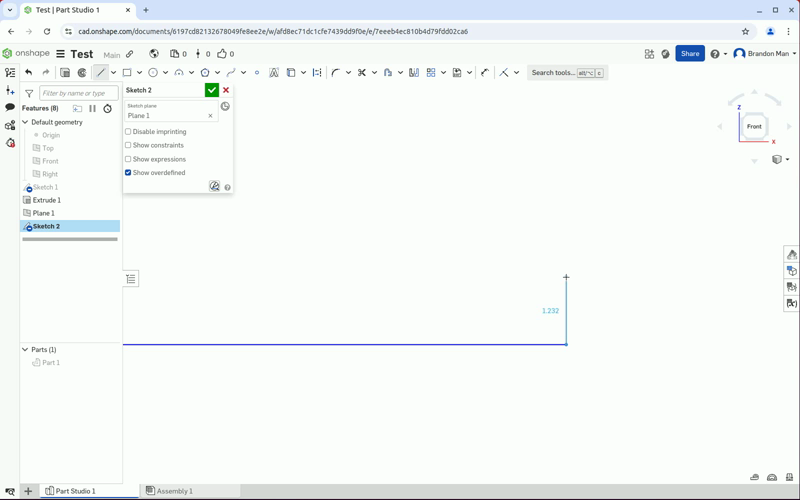
scroll(-6)
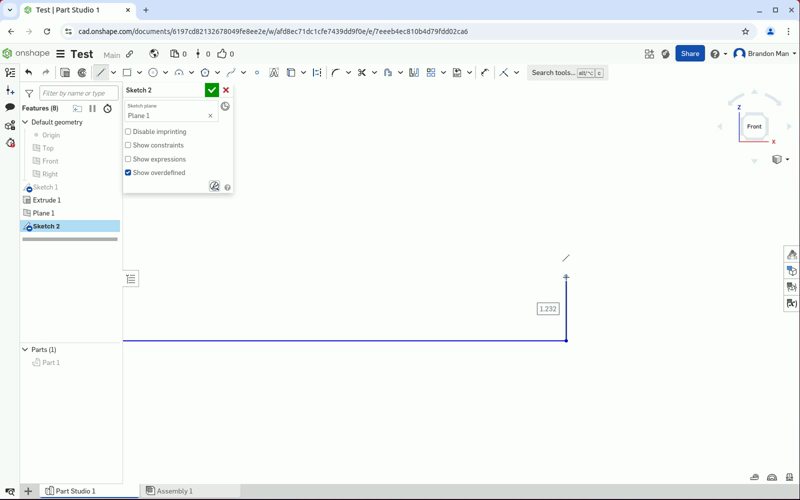
scroll(-6)
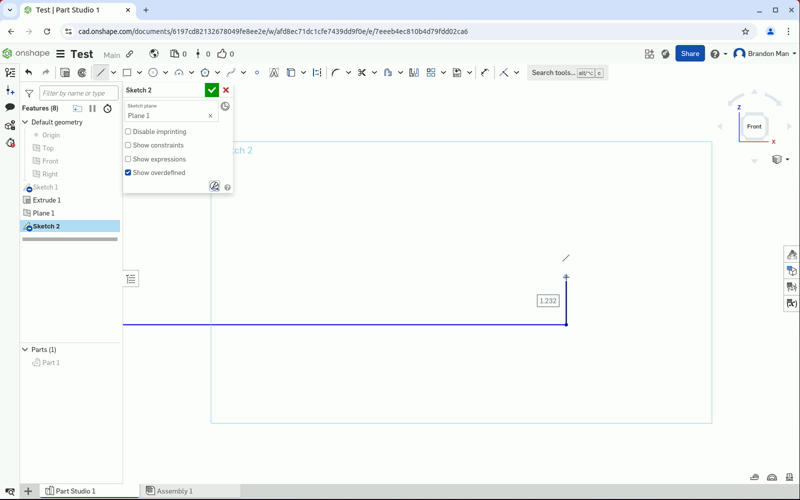
scroll(-6)
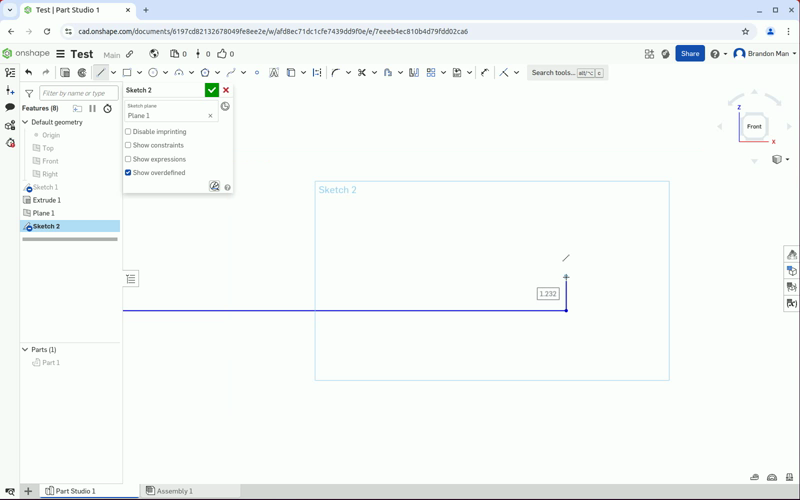
scroll(-6)
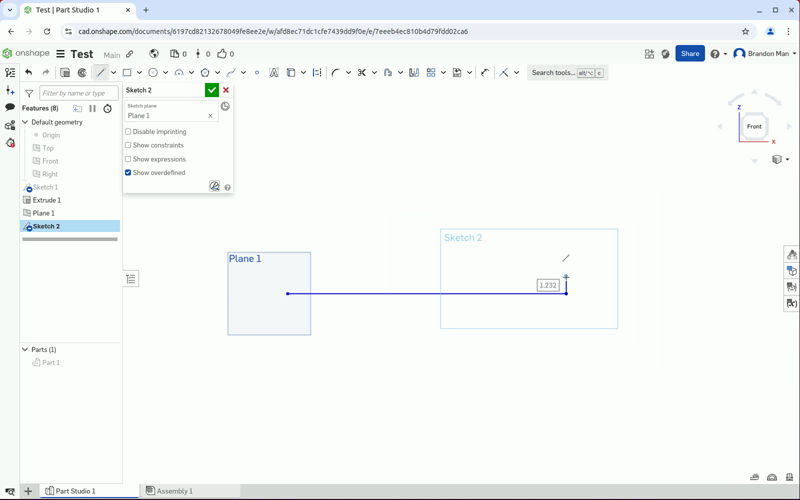
scroll(-6)
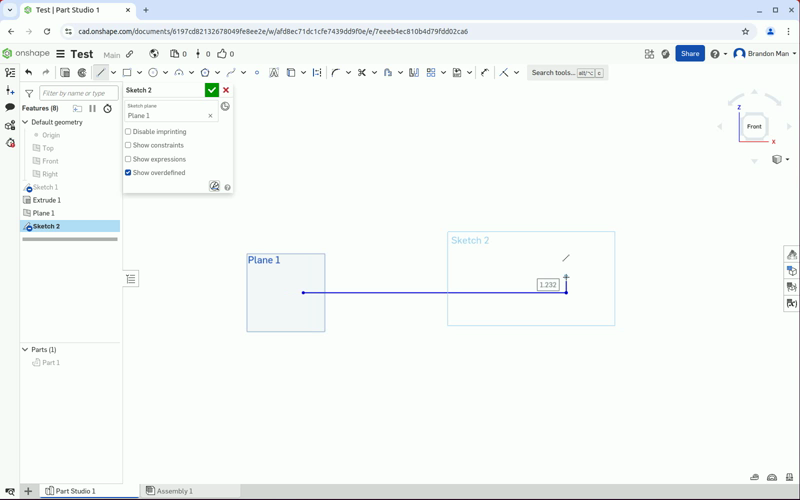
scroll(-6)
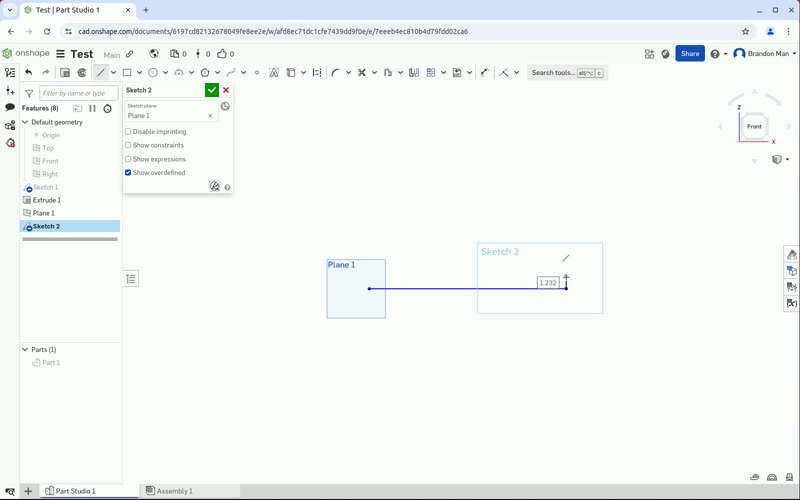
scroll(-6)
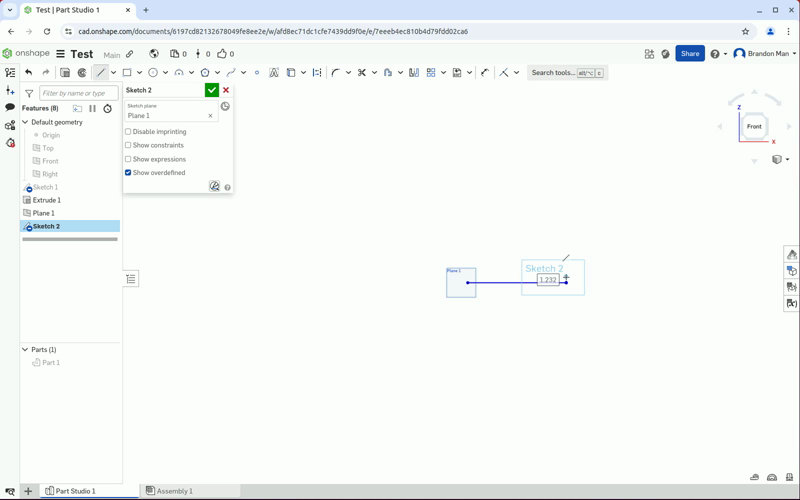
key_up(shift)
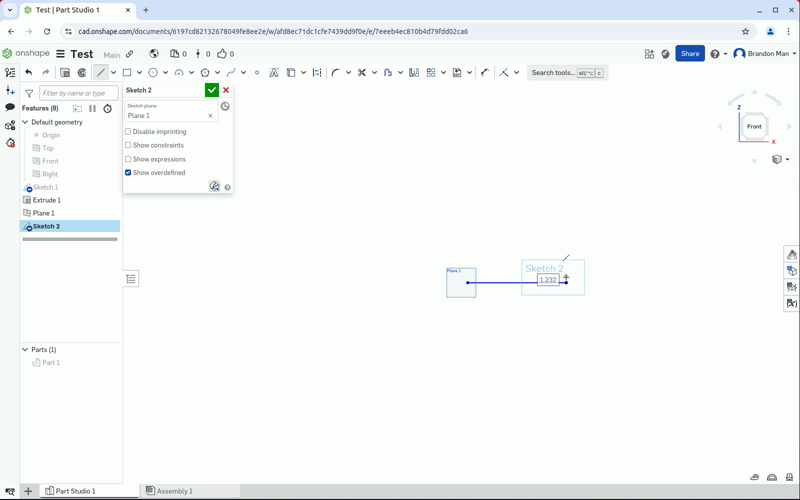
key_down(shift)
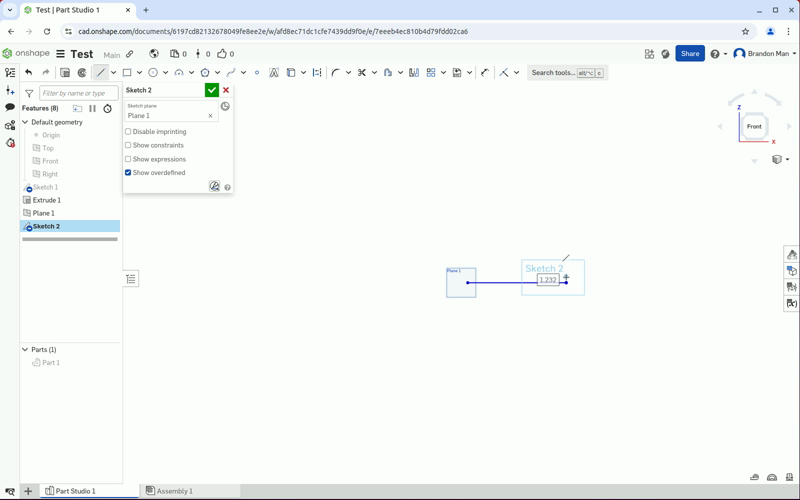
mouse_move(467, 276)
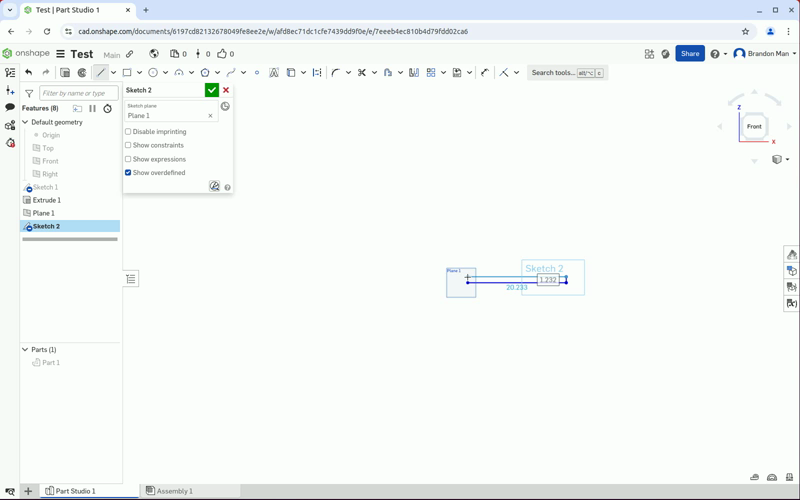
click(467, 276)
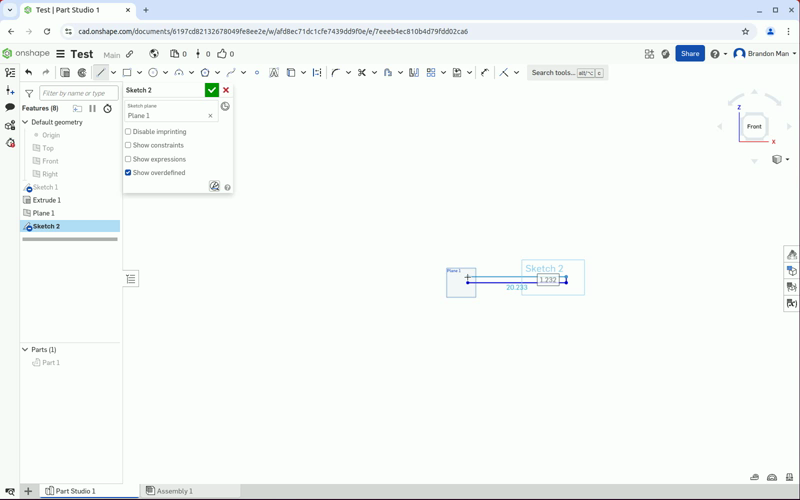
key_up(shift)
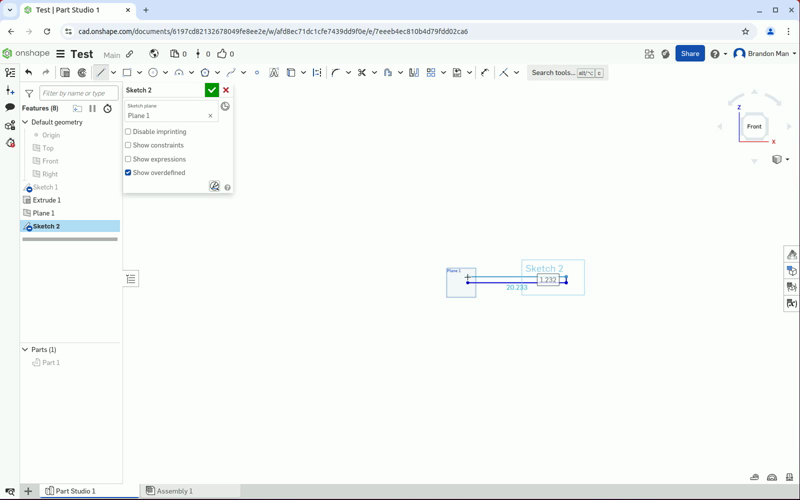
mouse_move(497, 276)
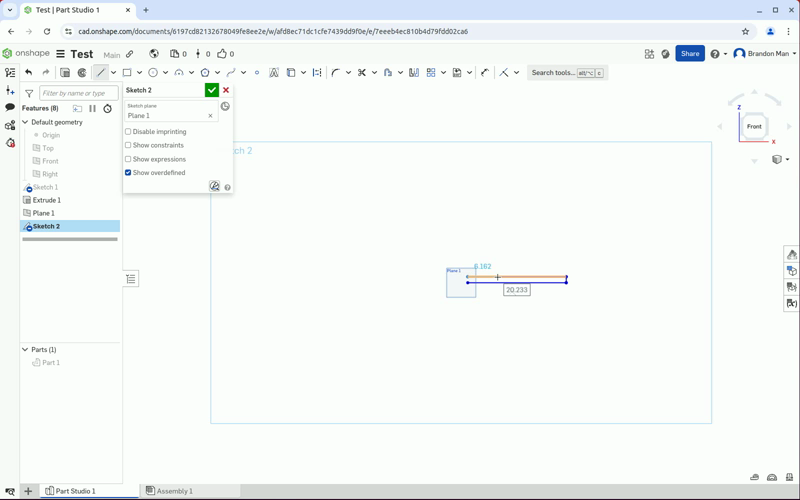
key_down(shift)
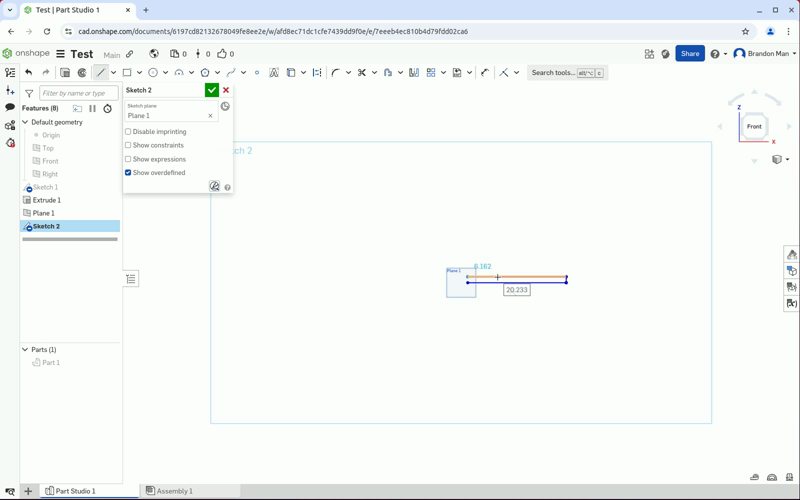
mouse_move(467, 282)
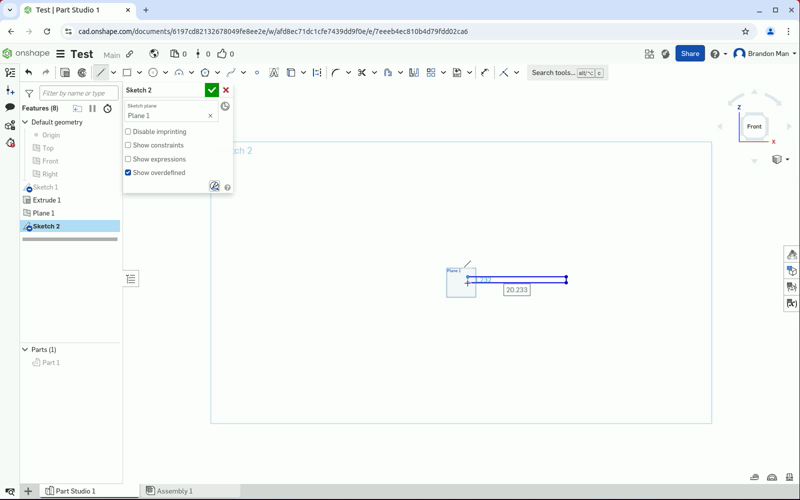
scroll(6)
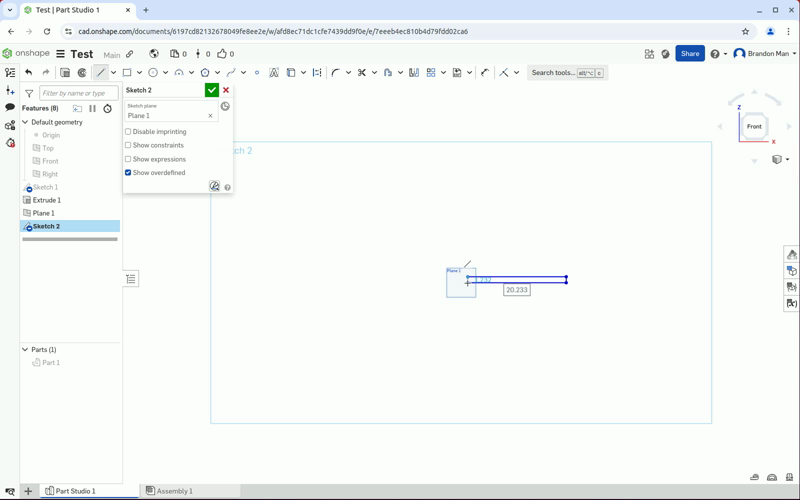
scroll(6)
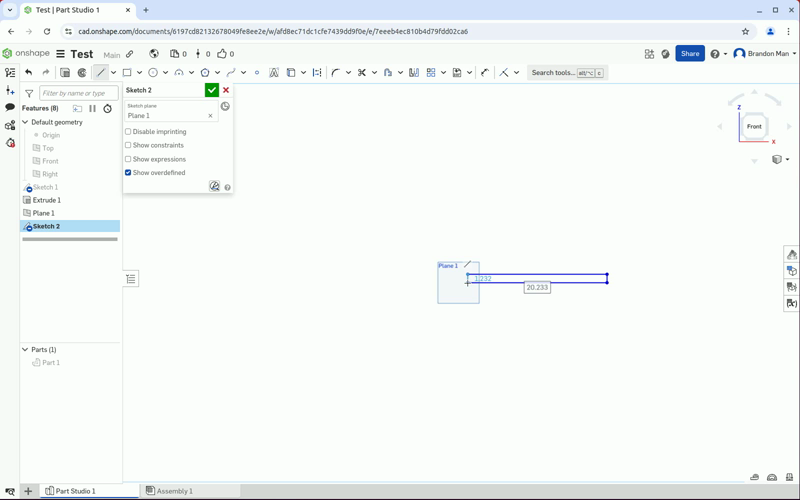
scroll(6)
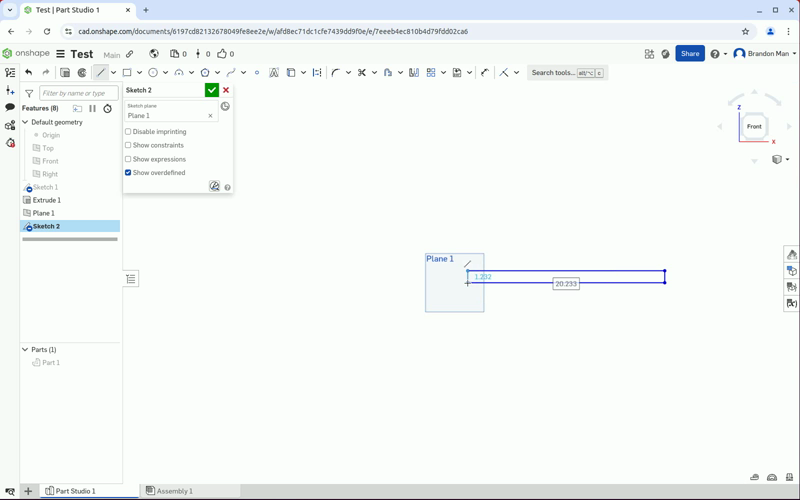
scroll(6)
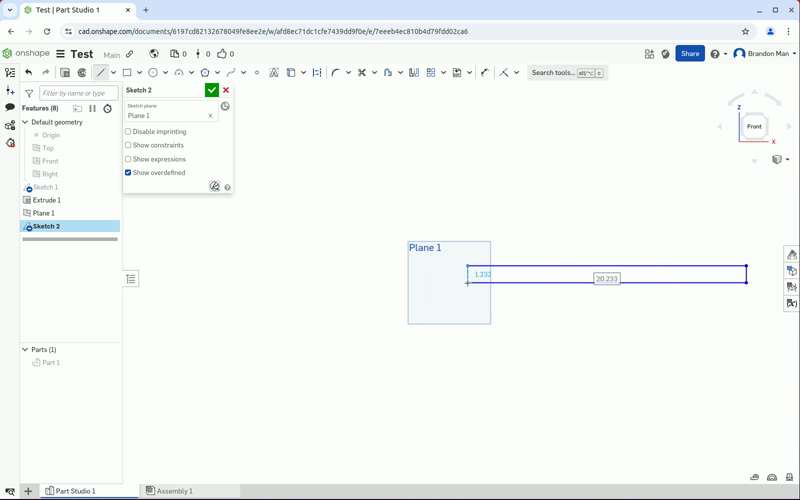
scroll(6)
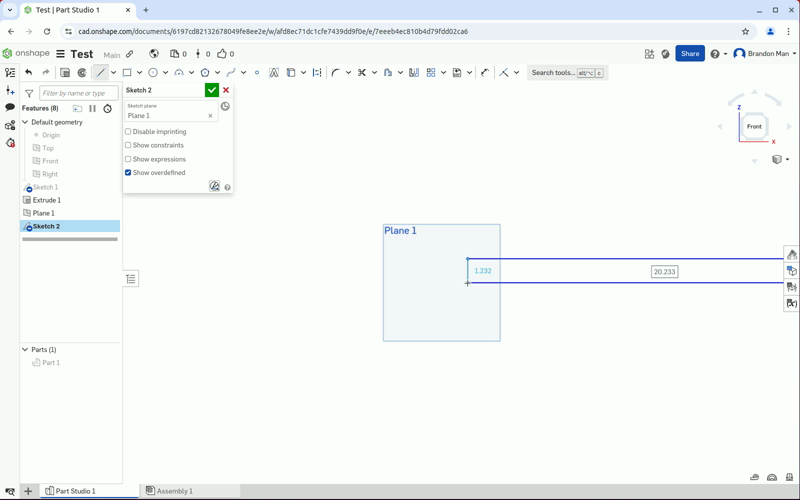
scroll(6)
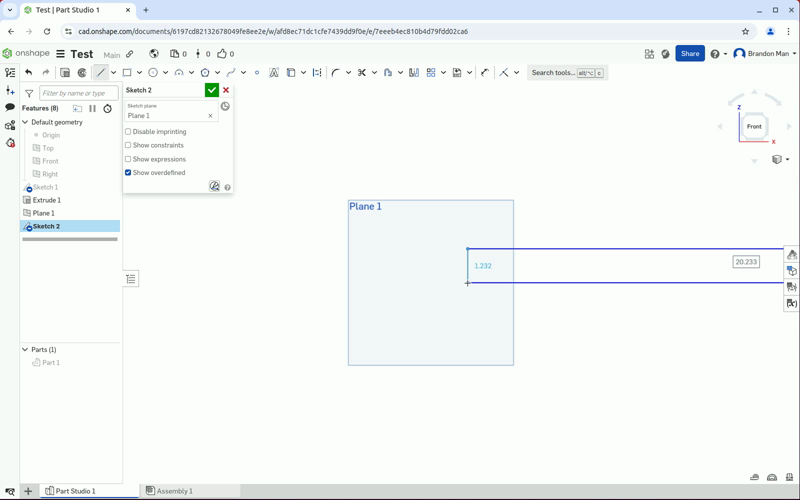
scroll(6)
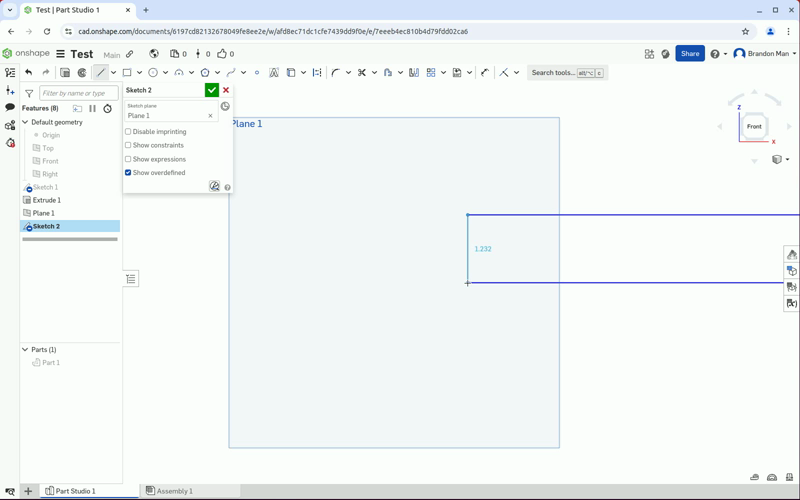
key_up(shift)
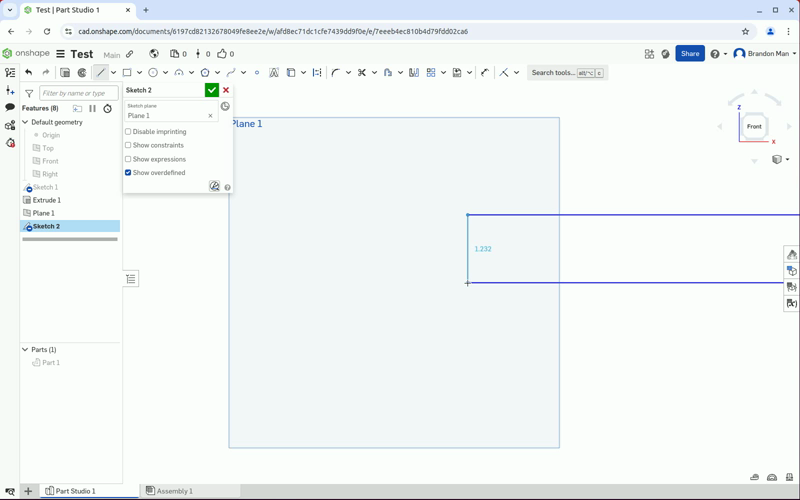
click(467, 282)
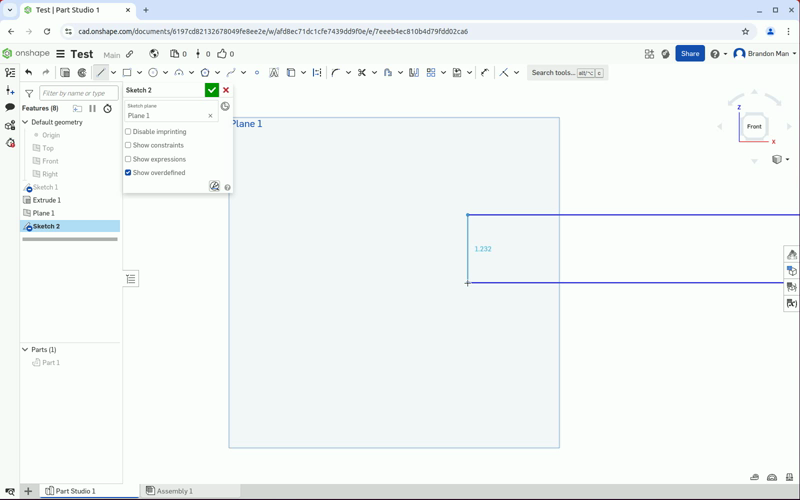
scroll(-6)
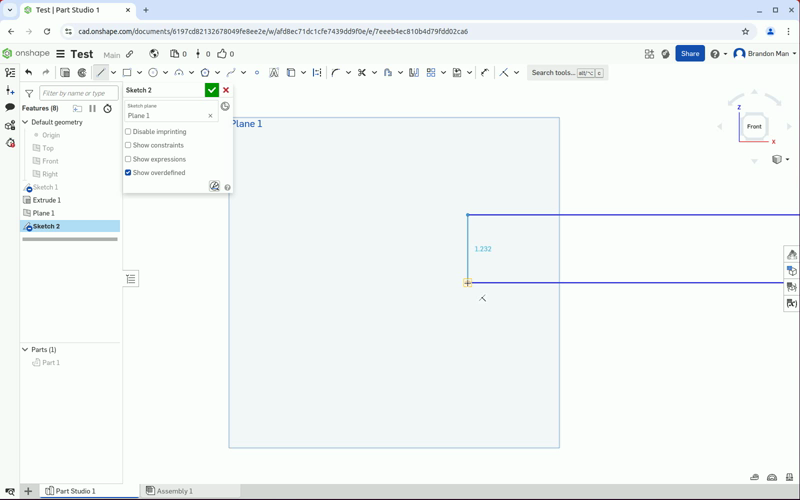
scroll(-6)
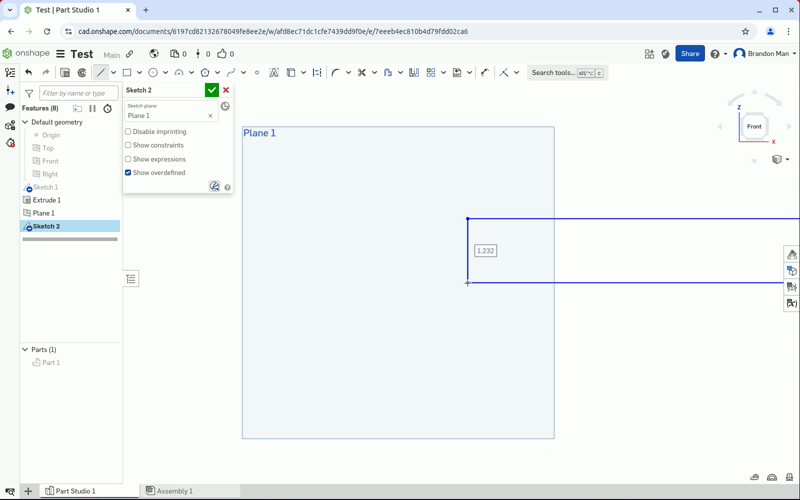
scroll(-6)
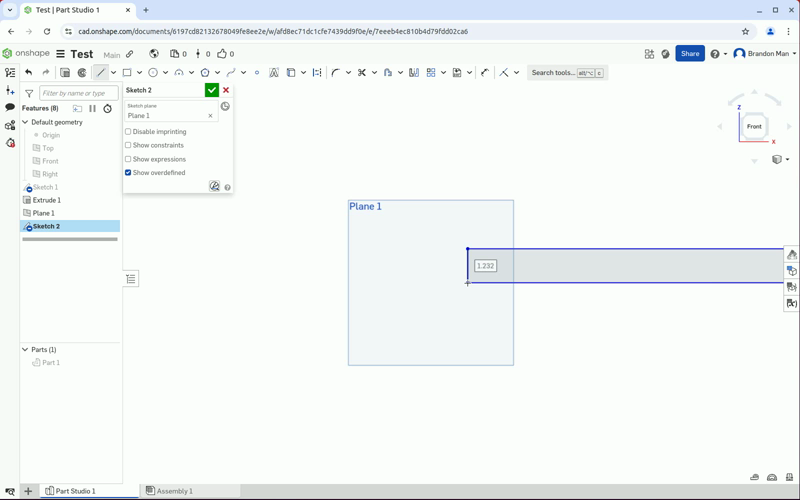
scroll(-6)
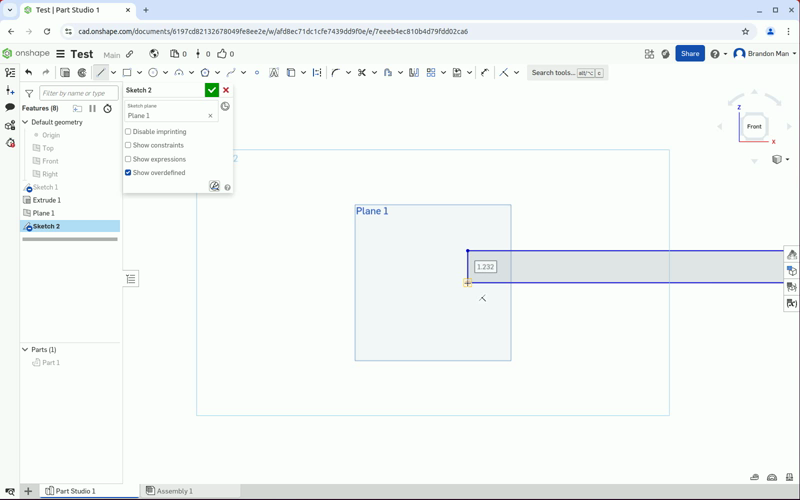
scroll(-6)
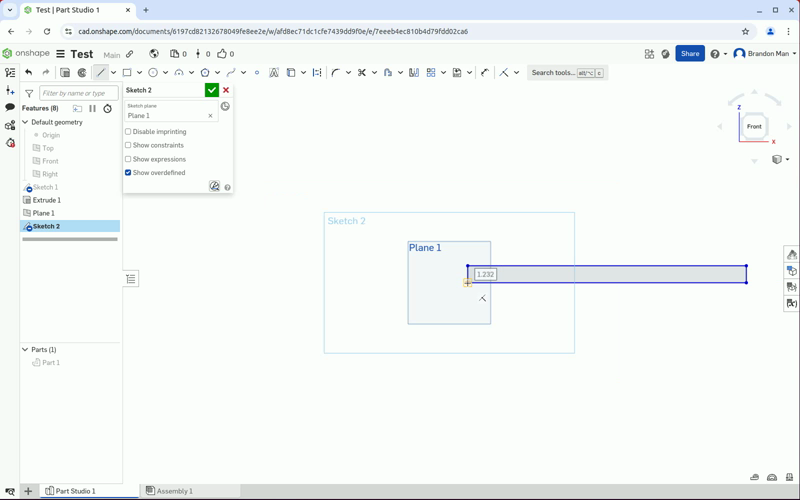
scroll(-6)
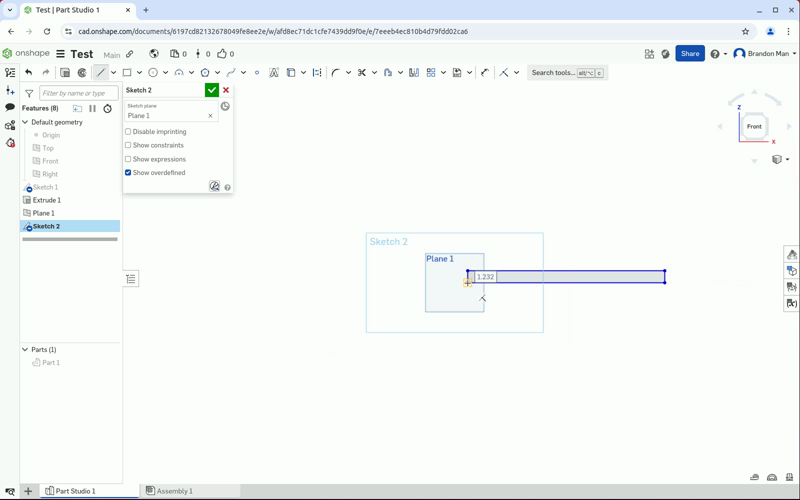
scroll(-6)
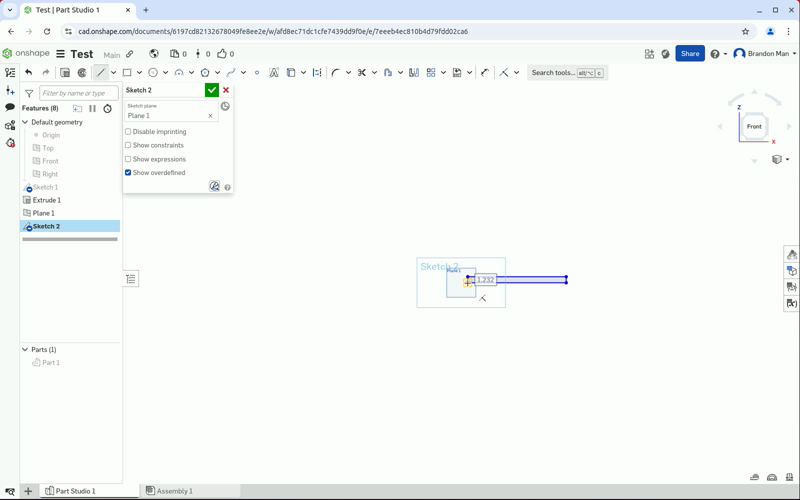
key(esc)
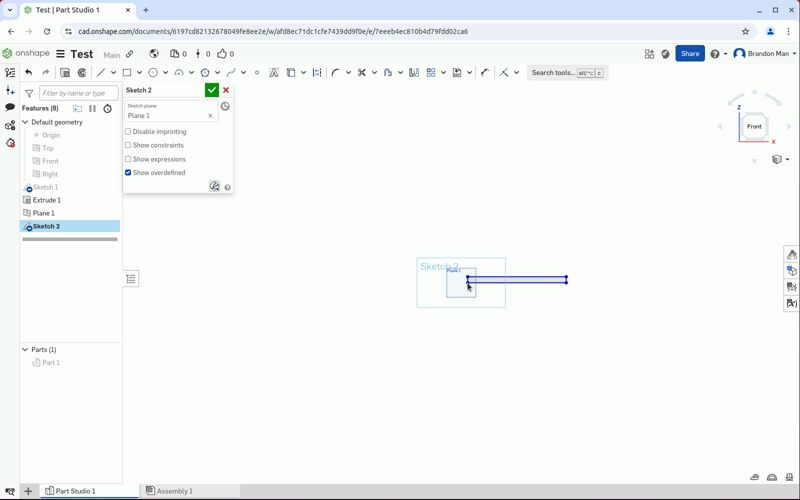
mouse_move(494, 281)
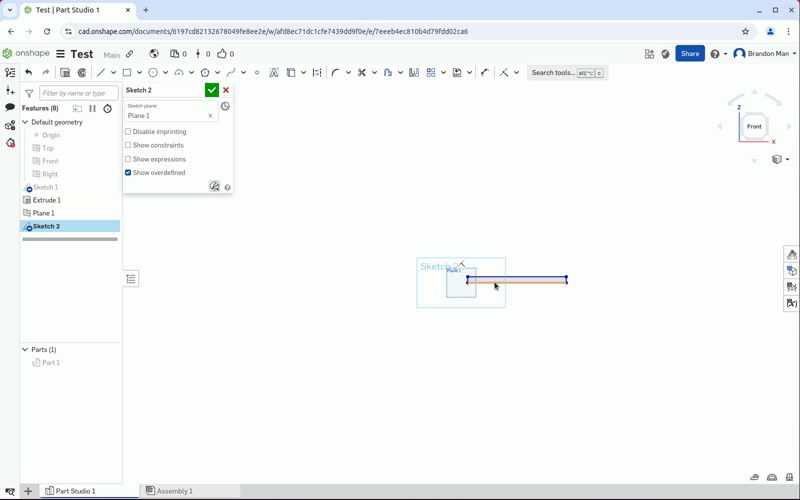
scroll(6)
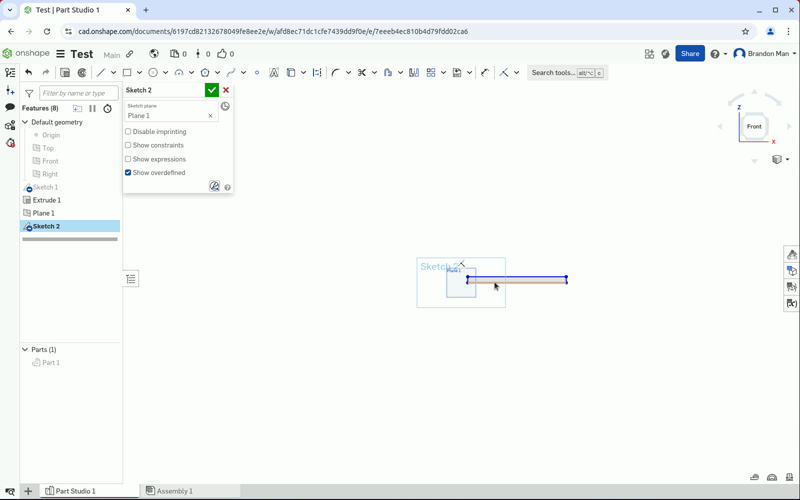
scroll(6)
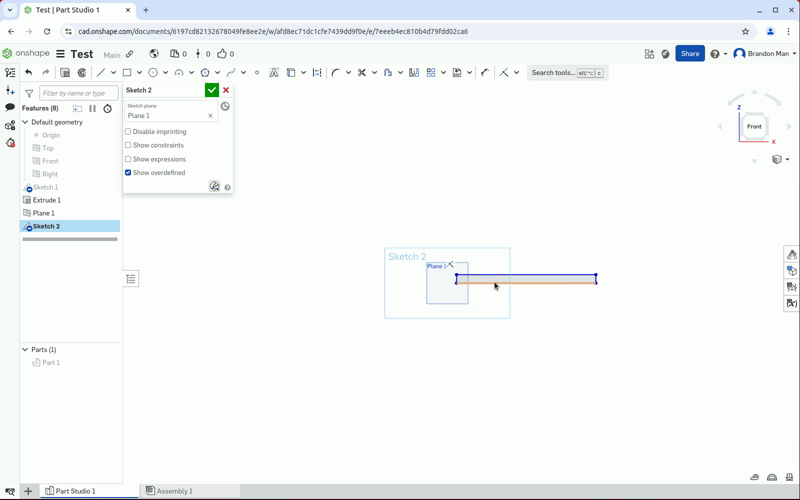
scroll(6)
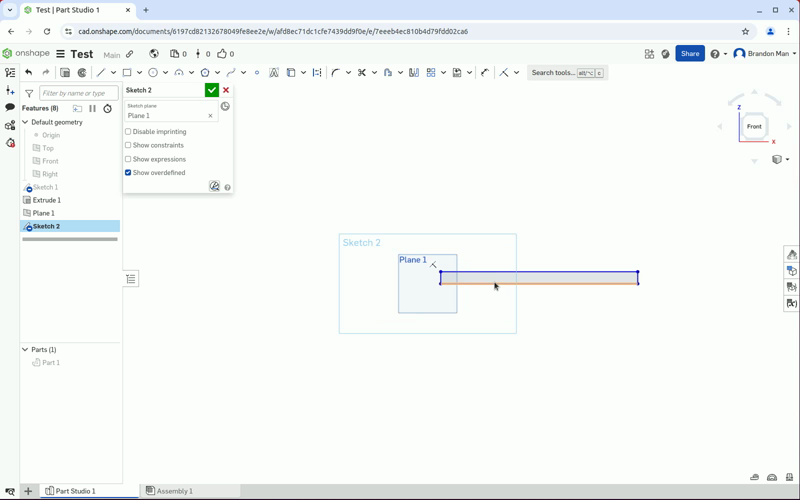
scroll(6)
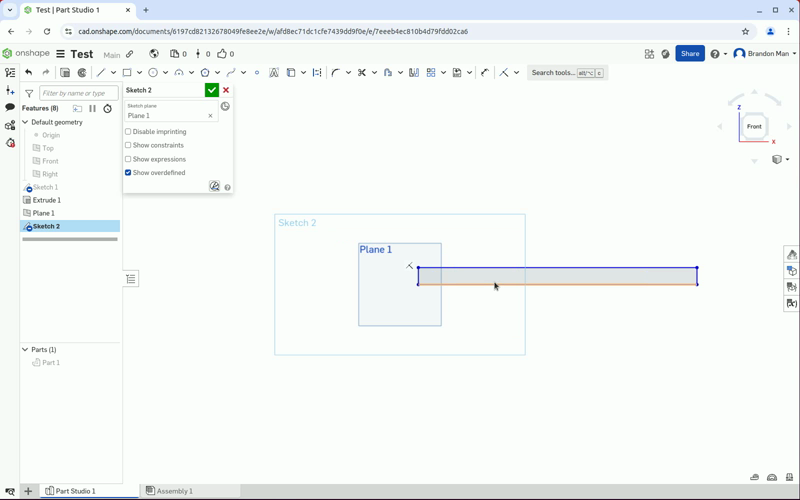
scroll(6)
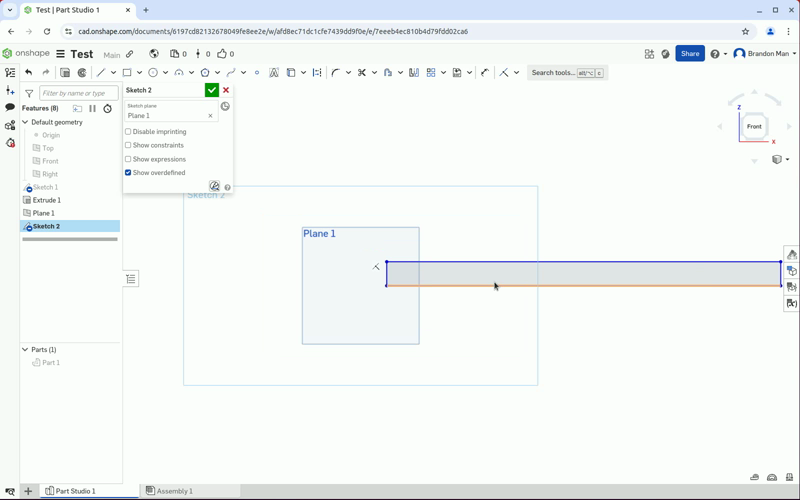
scroll(6)
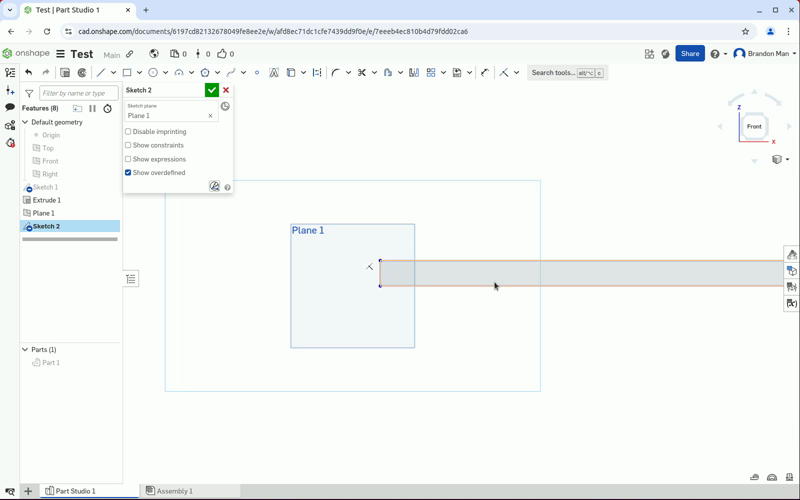
scroll(6)
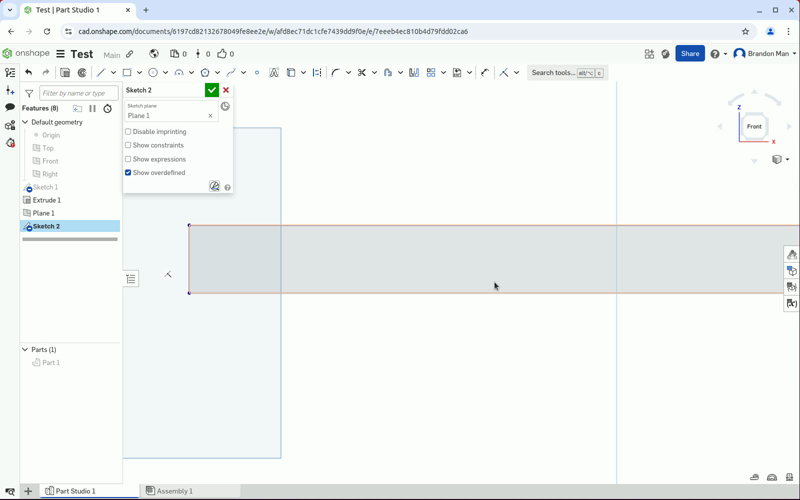
click(494, 281)
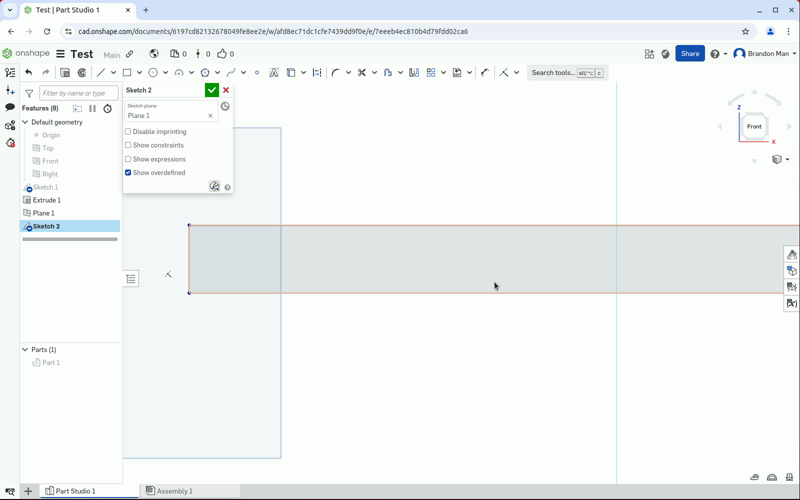
scroll(-6)
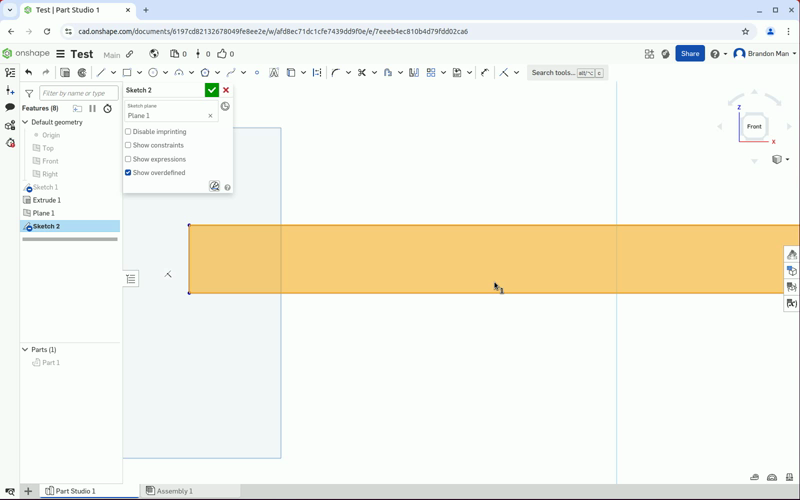
scroll(-6)
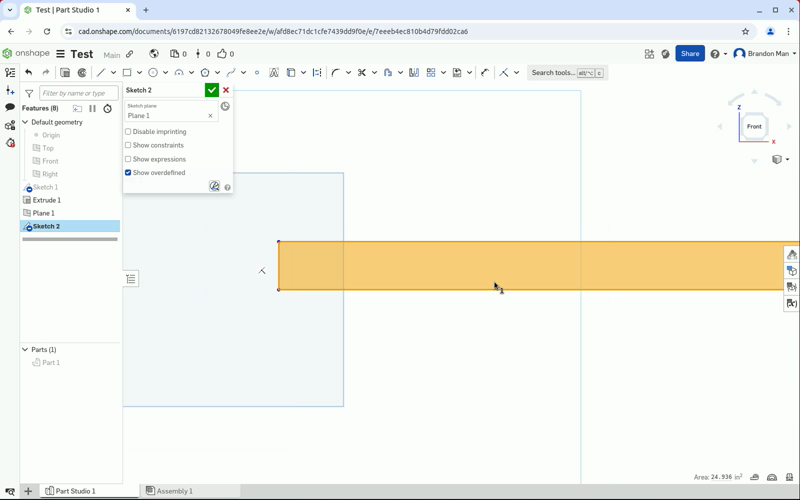
scroll(-6)
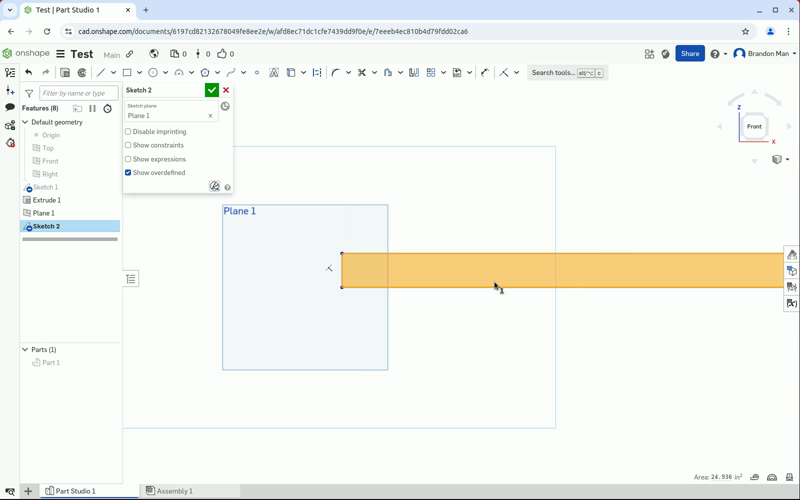
scroll(-6)
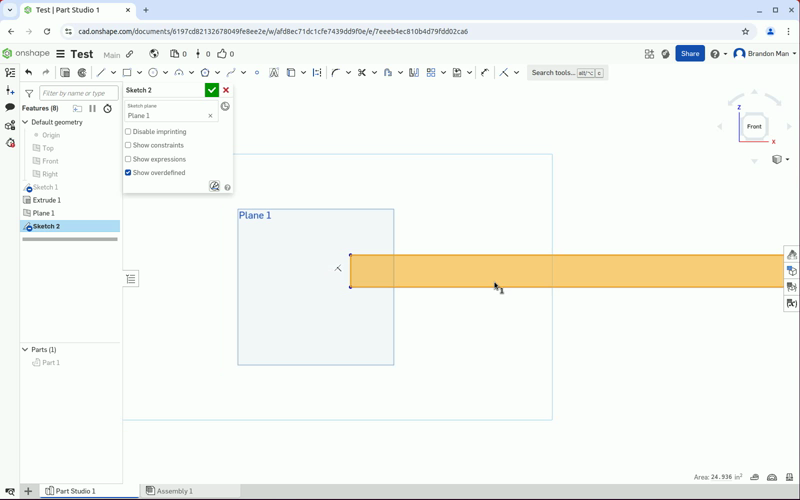
scroll(-6)
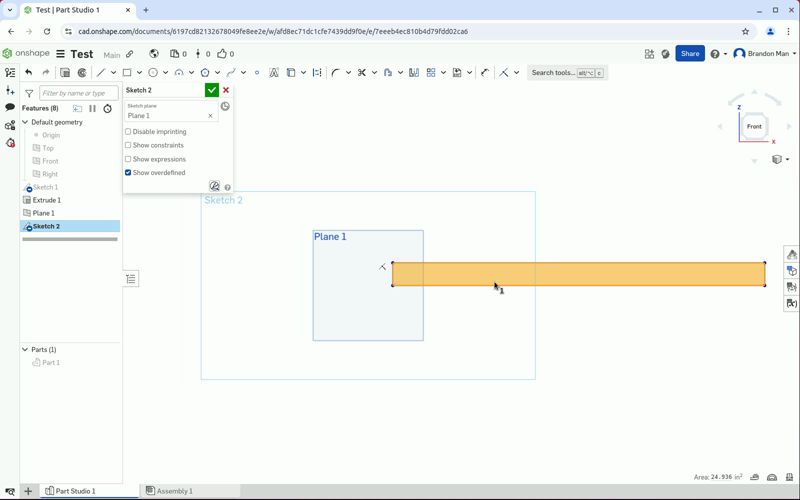
scroll(-6)
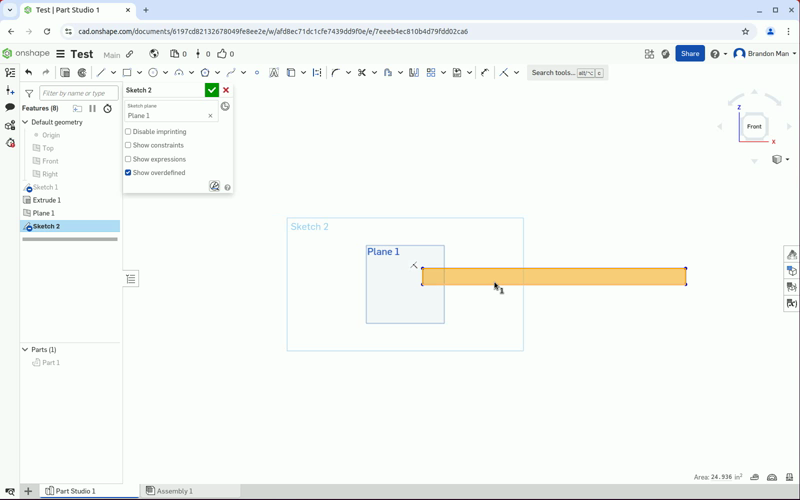
scroll(-6)
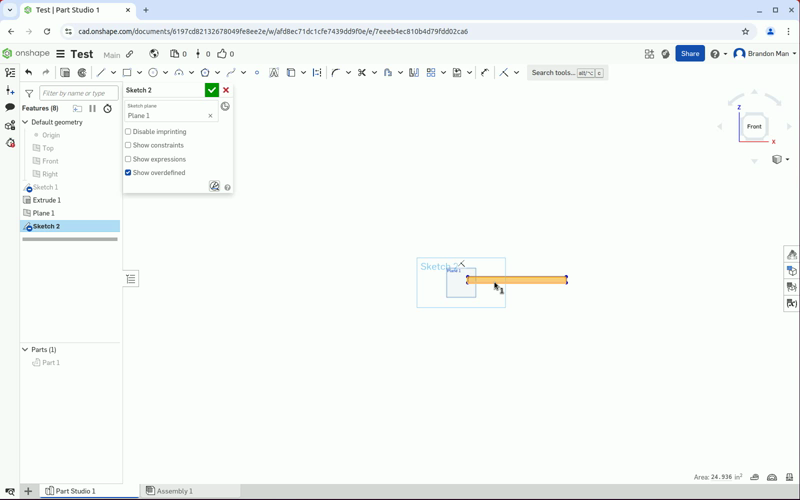
mouse_move(73, 352)
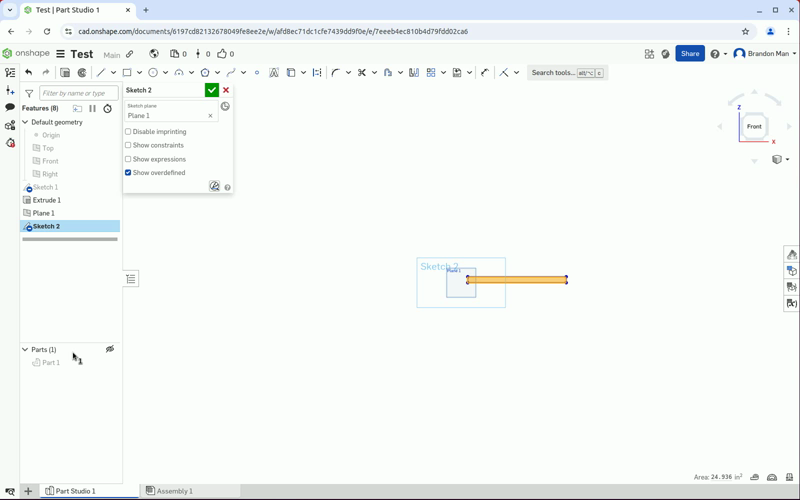
key(shift+y)
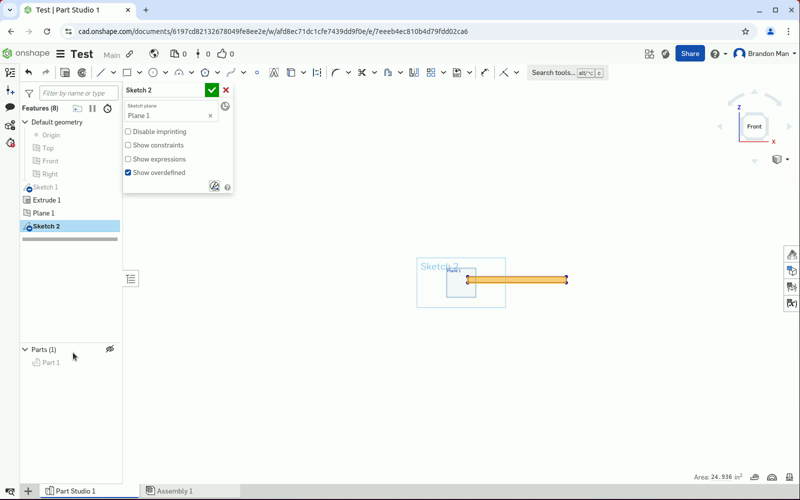
key(shift+e)
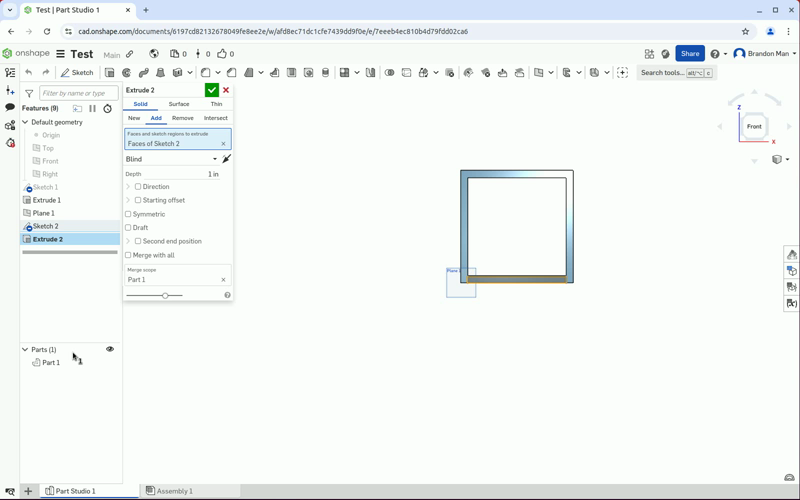
mouse_move(143, 106)
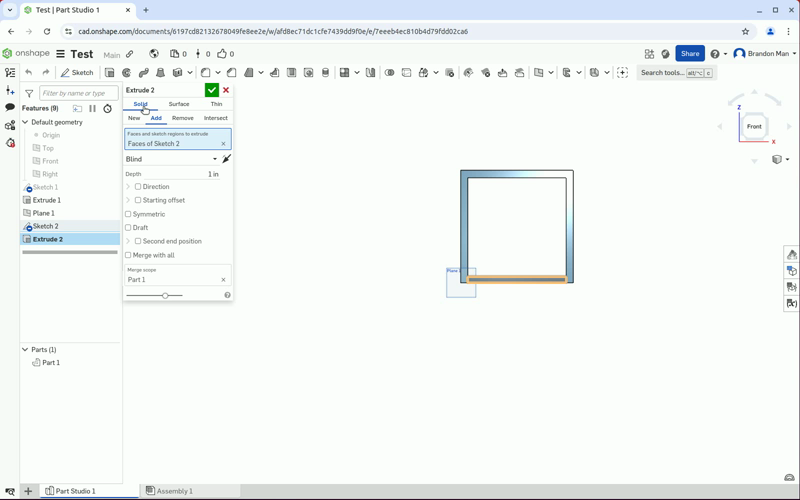
click(143, 106)
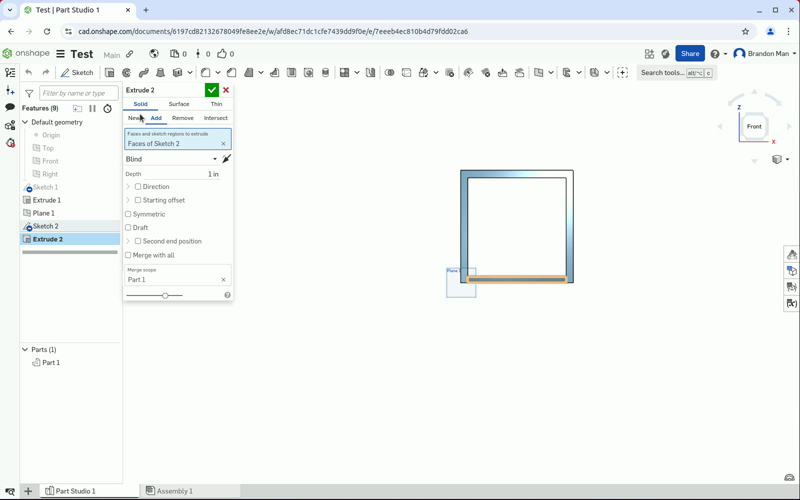
mouse_move(137, 120)
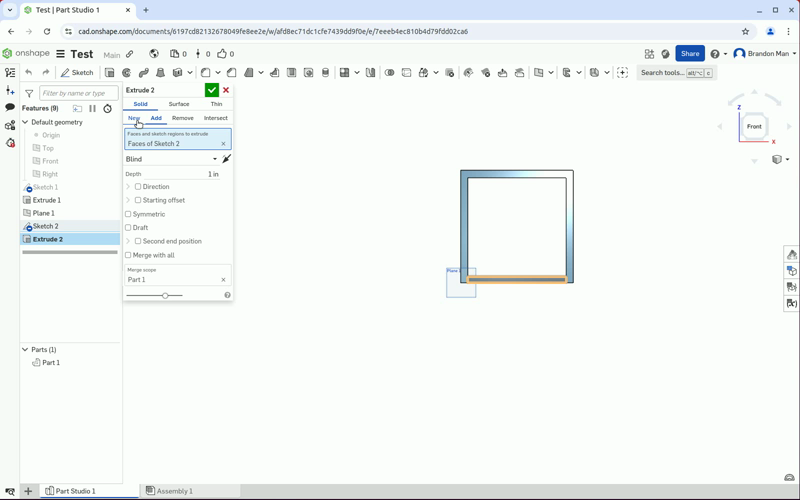
click(137, 120)
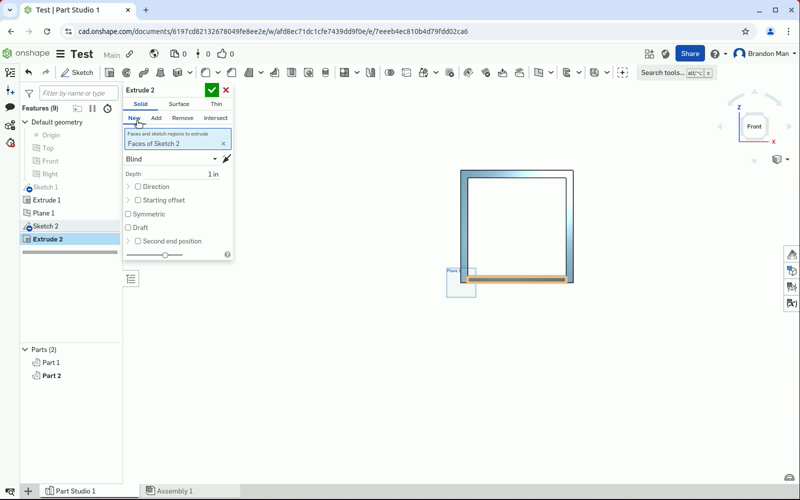
key(tab, 4)
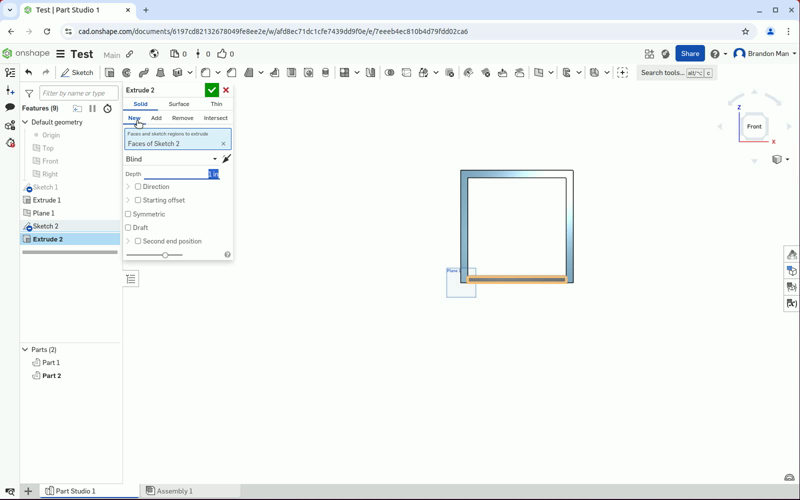
text(2.889)
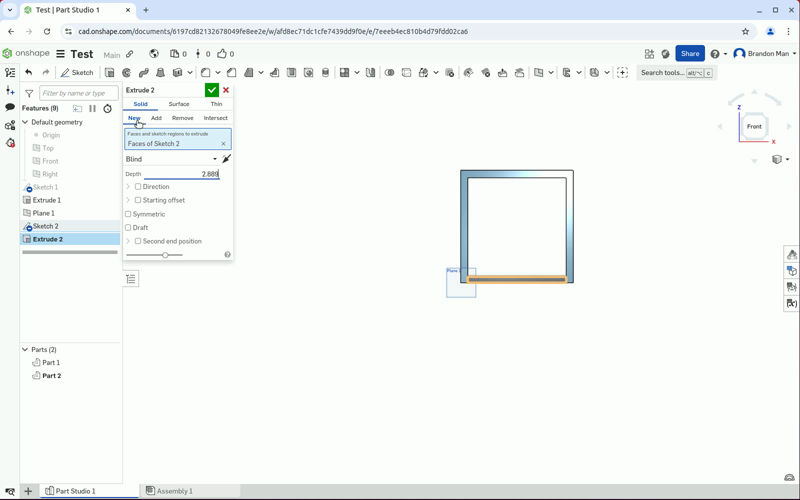
key(enter)
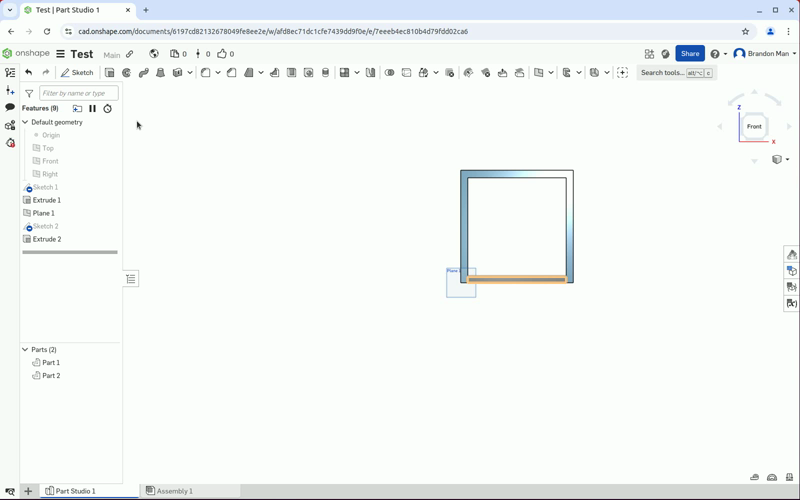
key(shift+h)
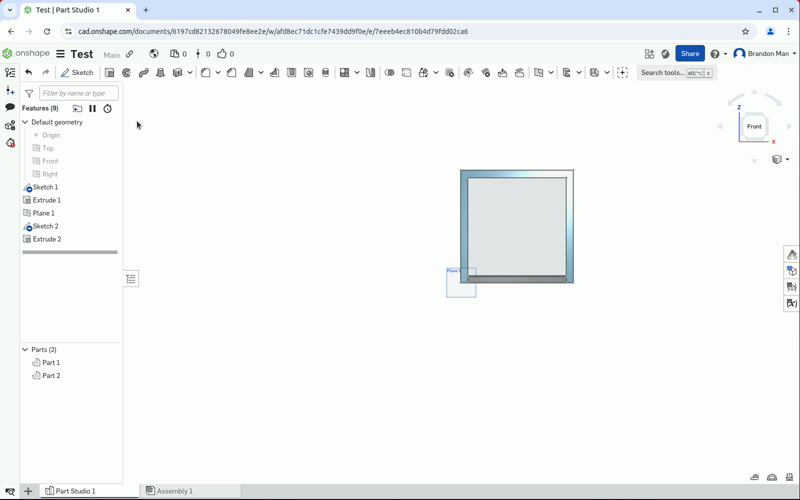
key(shift+h)
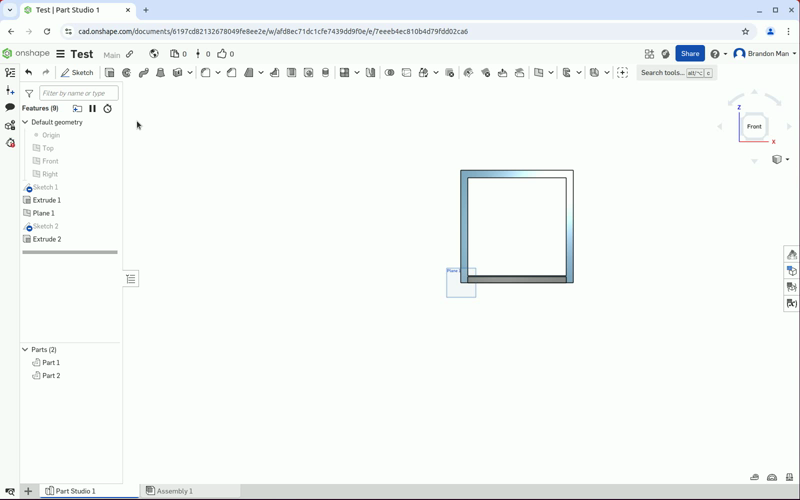
mouse_move(73, 189)
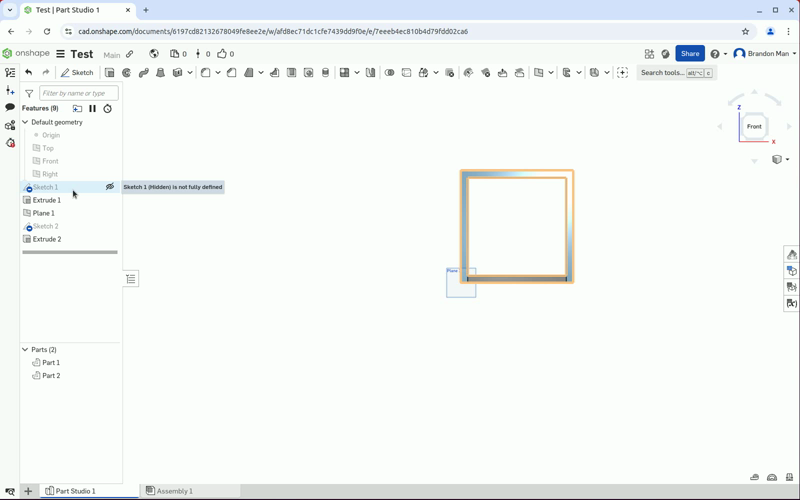
click(73, 189)
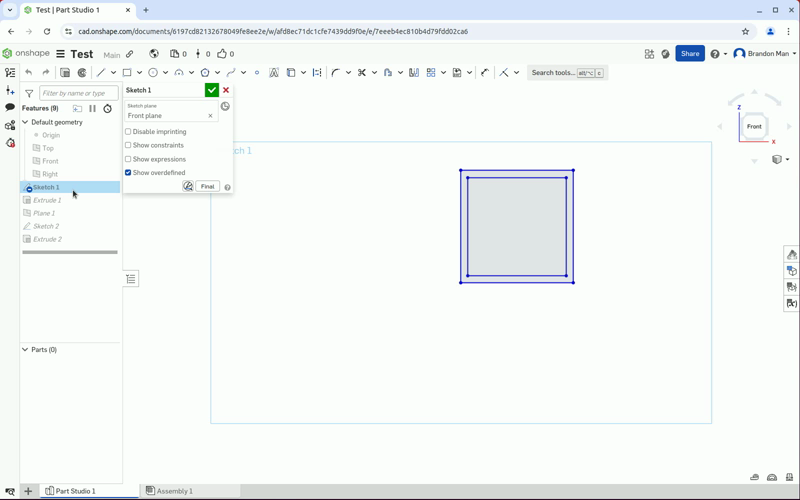
mouse_move(229, 92)
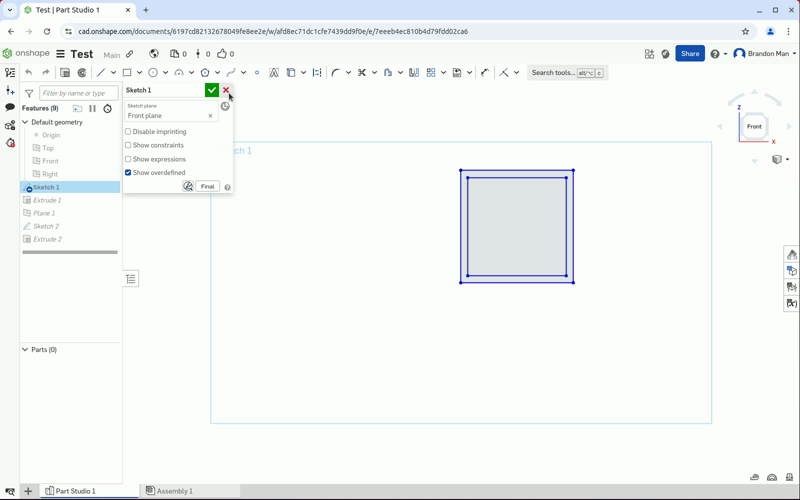
click(229, 92)
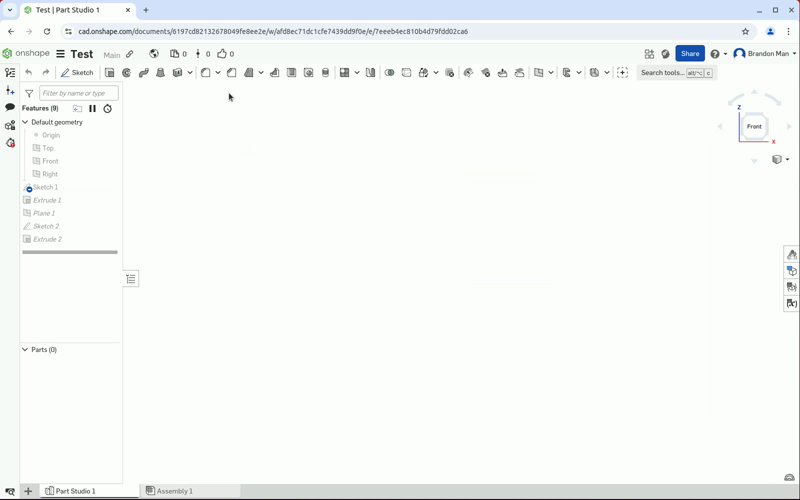
key(shift+s)
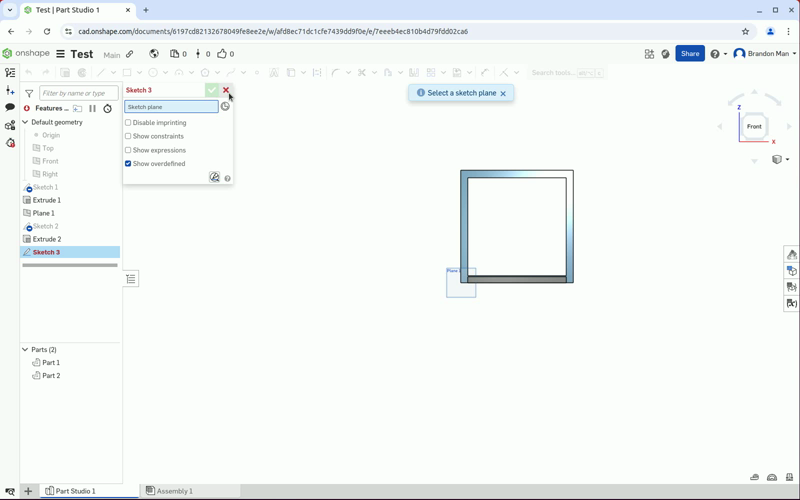
mouse_move(73, 215)
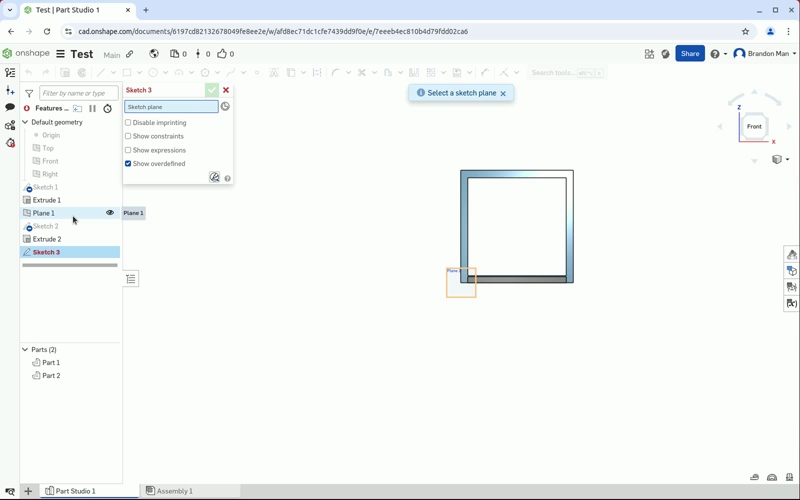
click(73, 215)
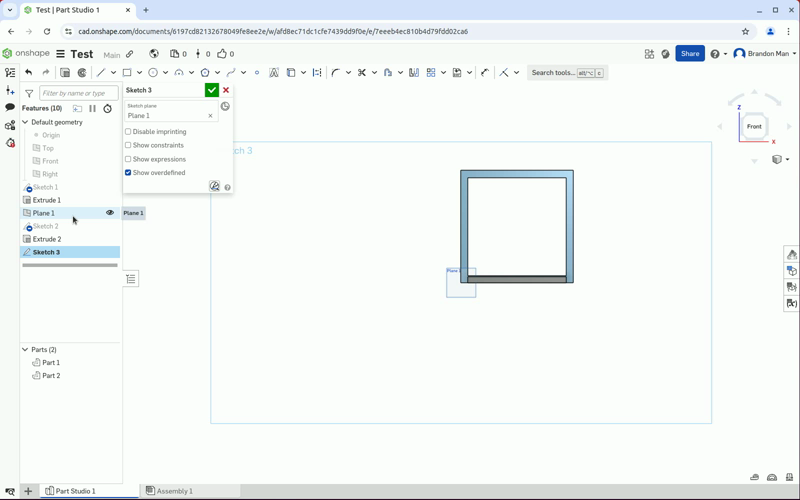
mouse_move(73, 352)
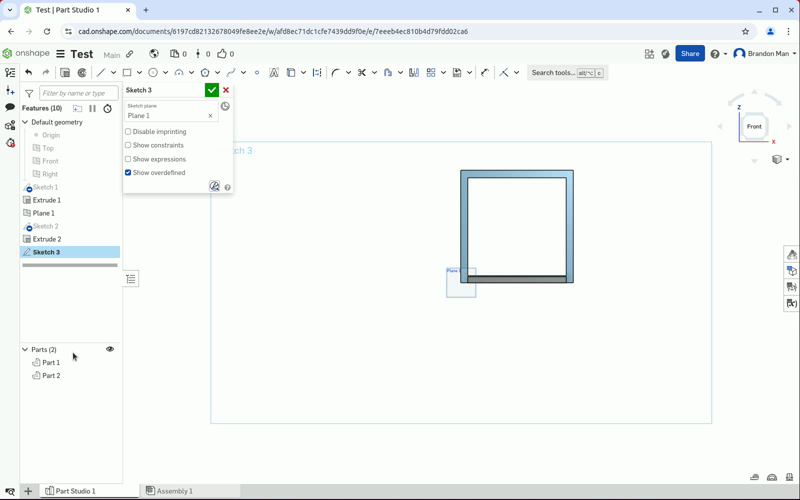
key(y)
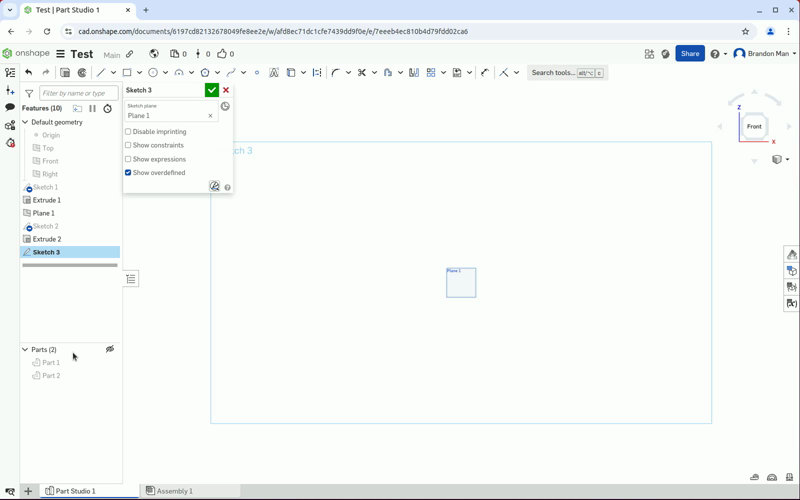
key(l)
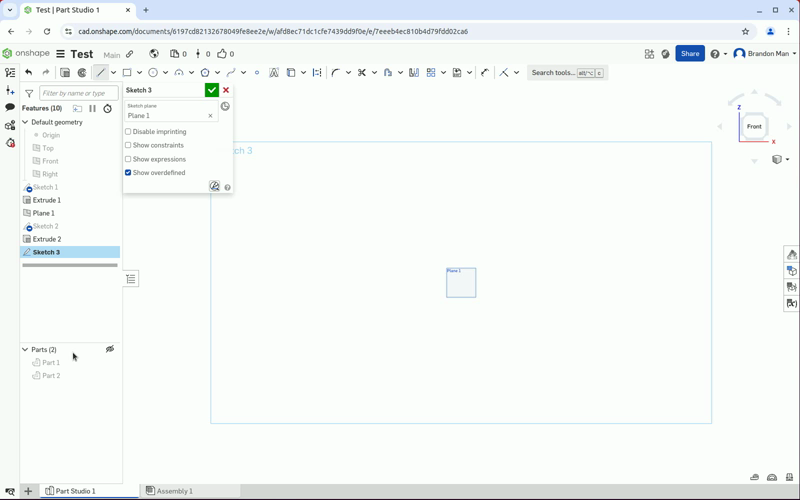
key_down(shift)
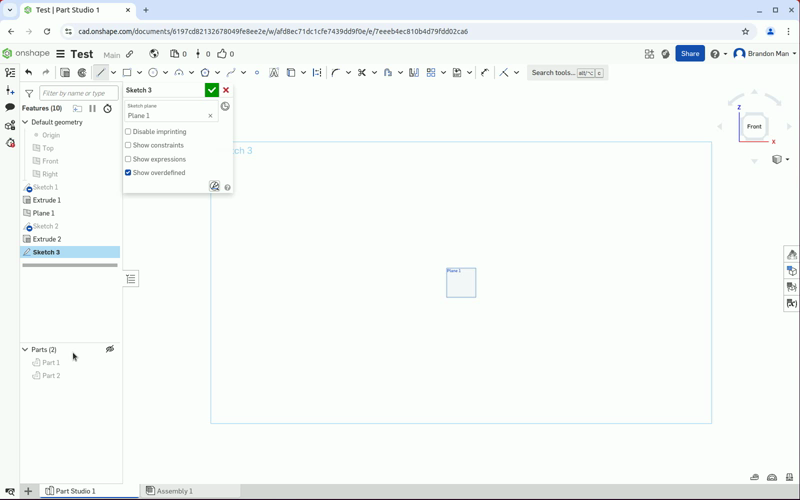
mouse_move(467, 275)
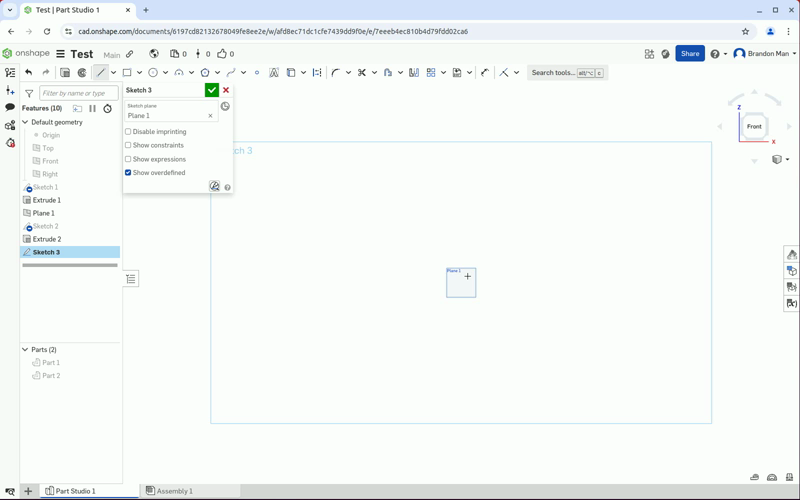
click(467, 275)
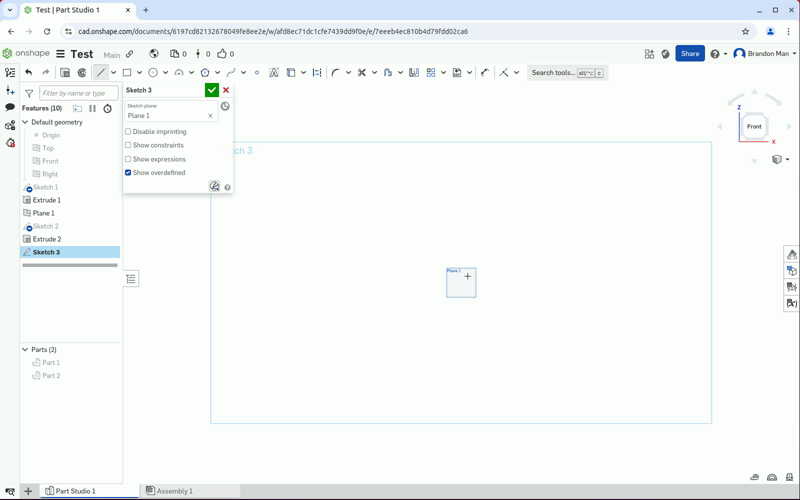
key_up(shift)
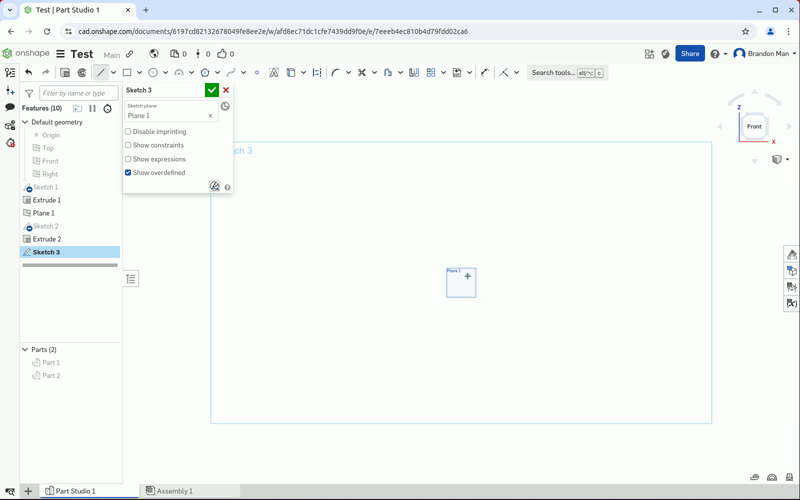
key_down(shift)
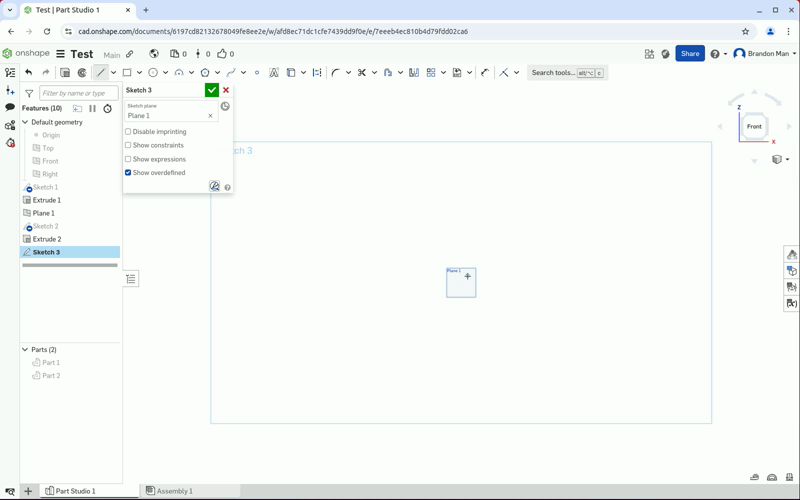
mouse_move(566, 276)
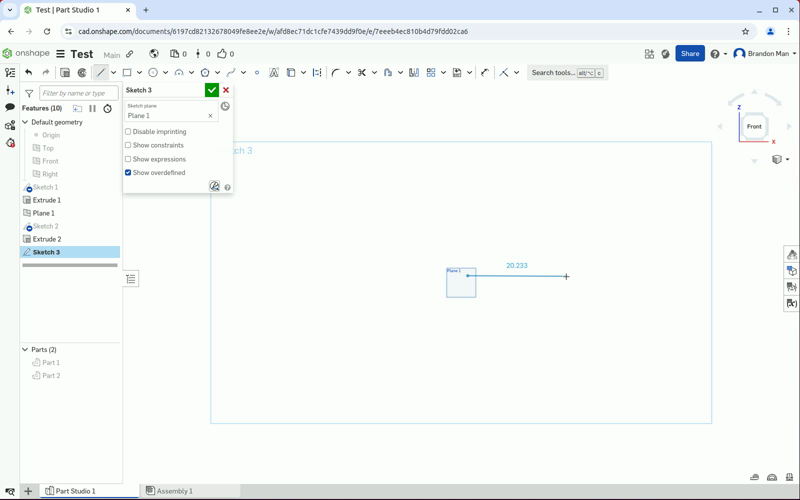
click(566, 276)
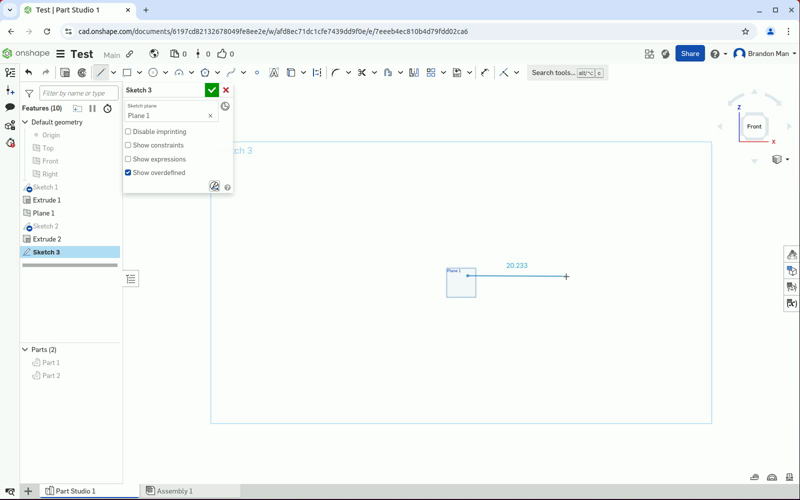
key_up(shift)
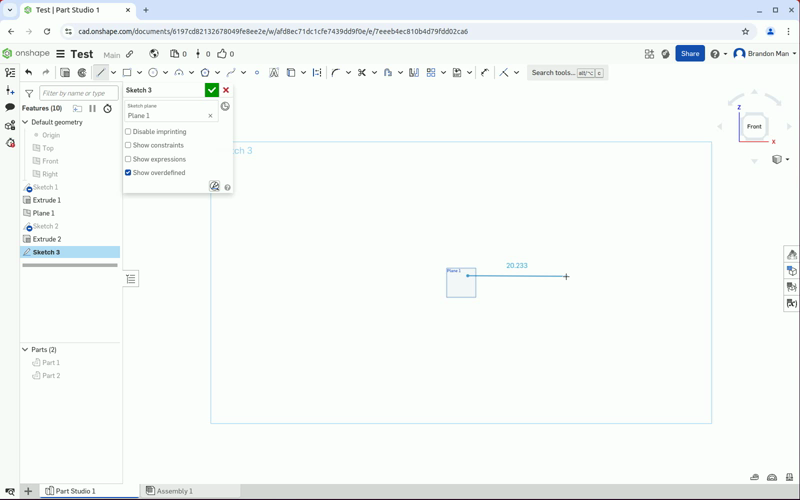
key_down(shift)
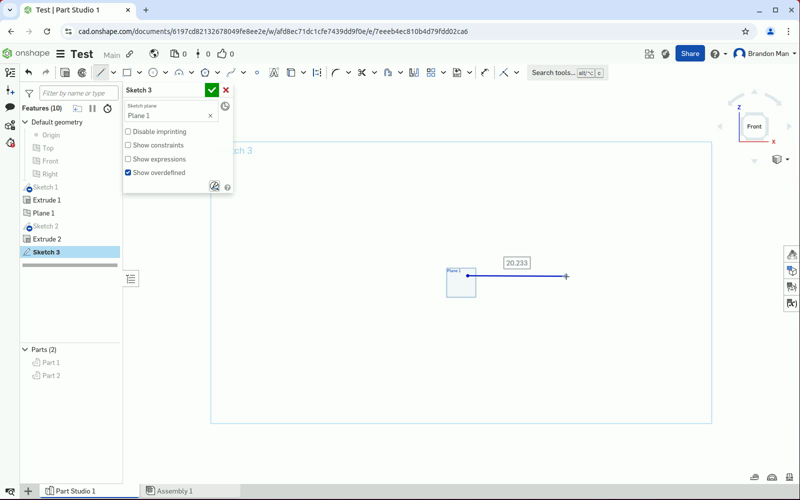
mouse_move(566, 177)
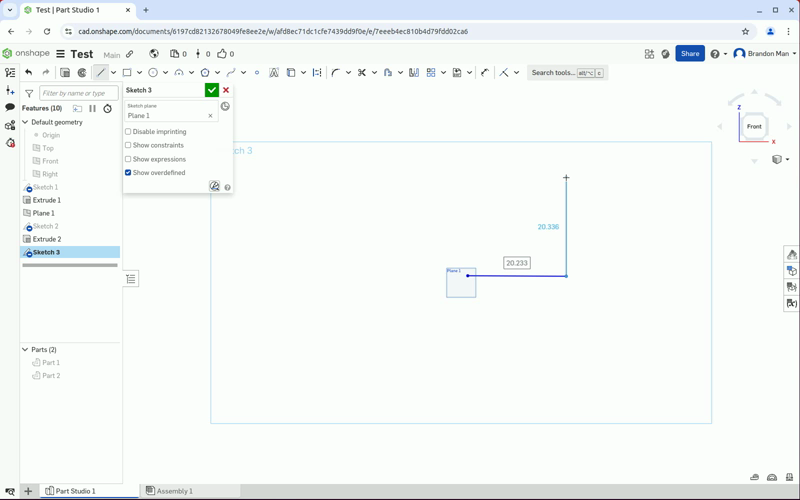
click(566, 177)
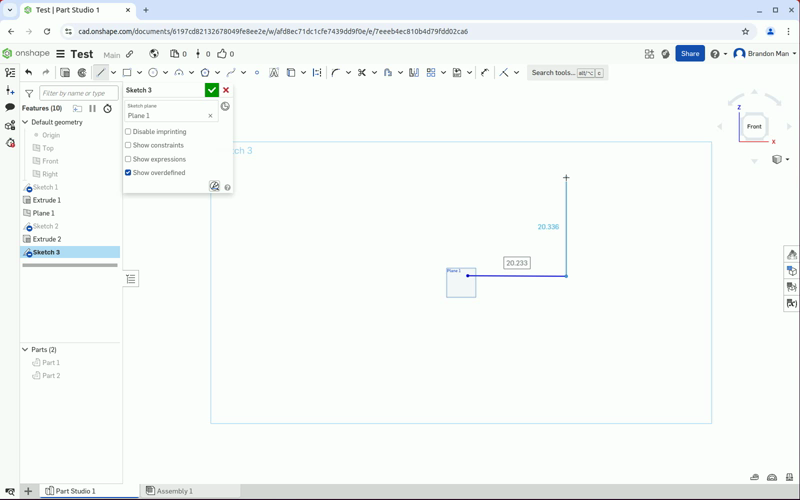
key_up(shift)
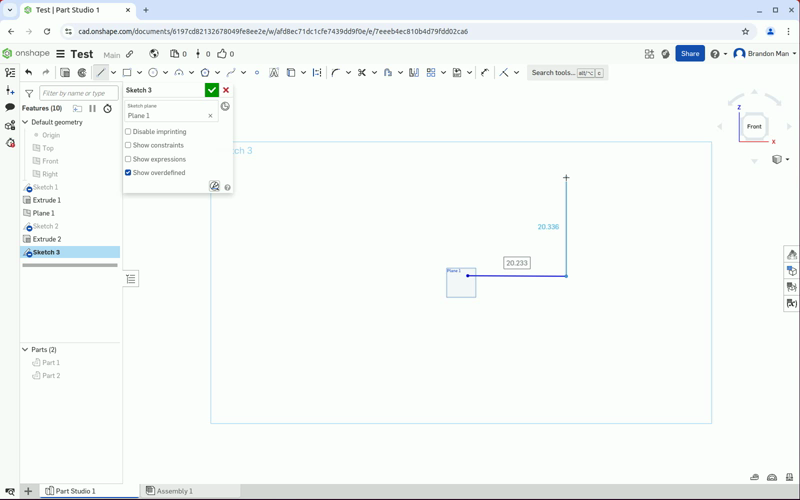
key_down(shift)
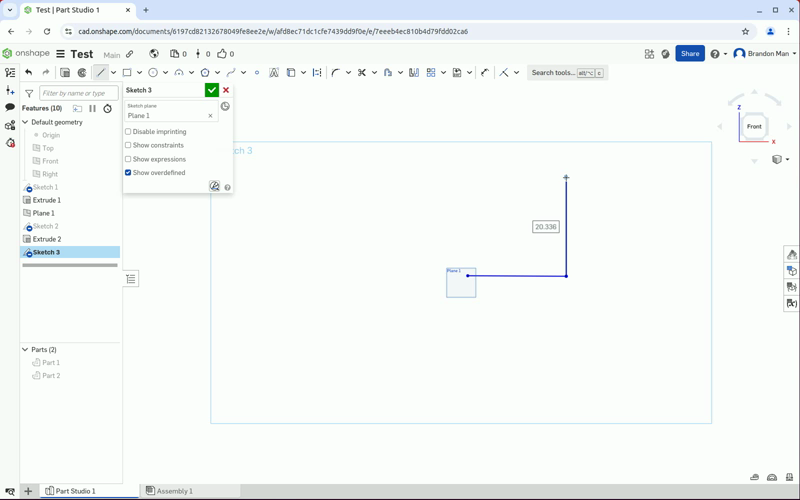
mouse_move(467, 177)
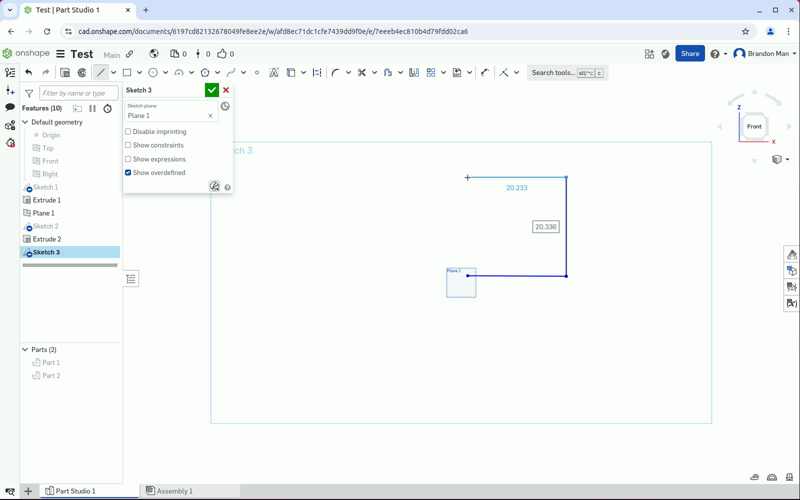
click(467, 177)
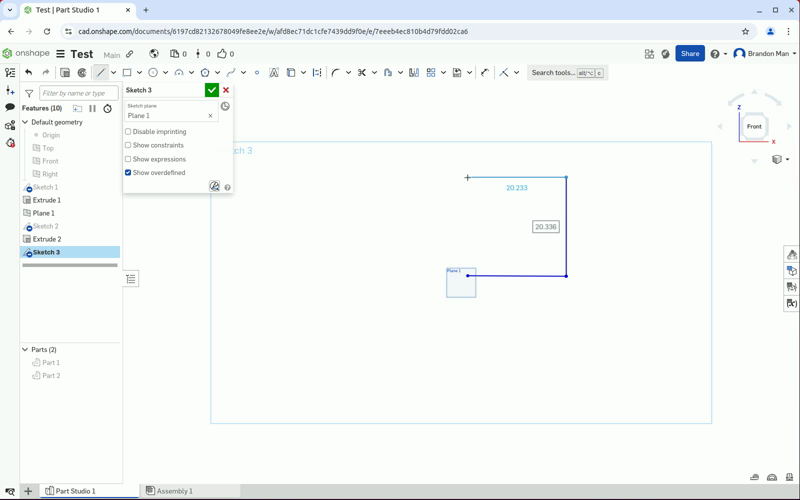
key_up(shift)
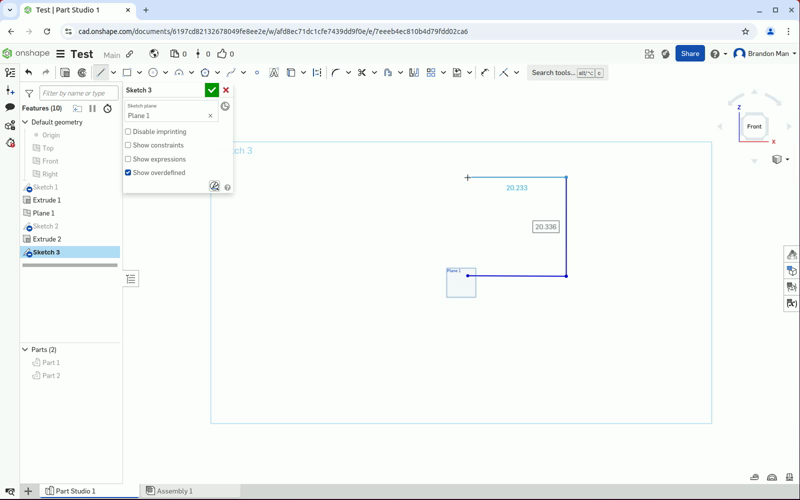
key_down(shift)
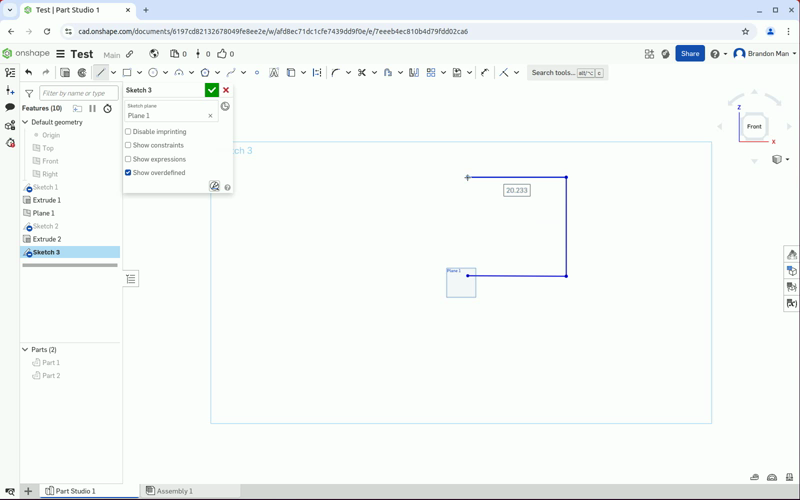
mouse_move(467, 275)
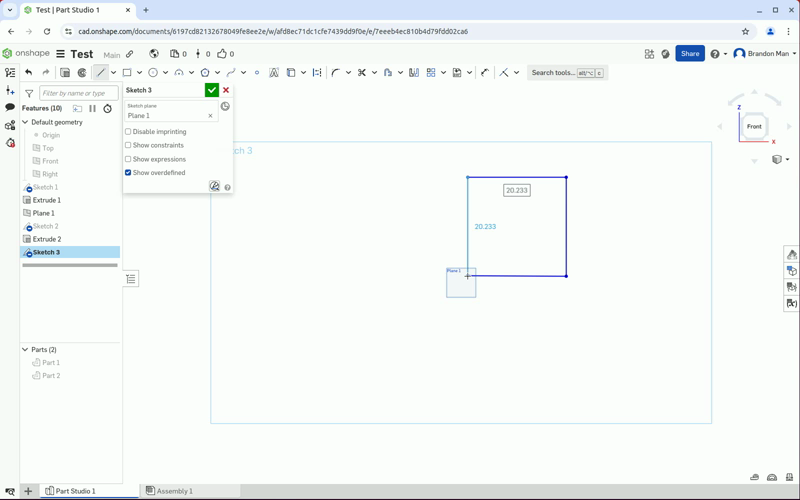
key_up(shift)
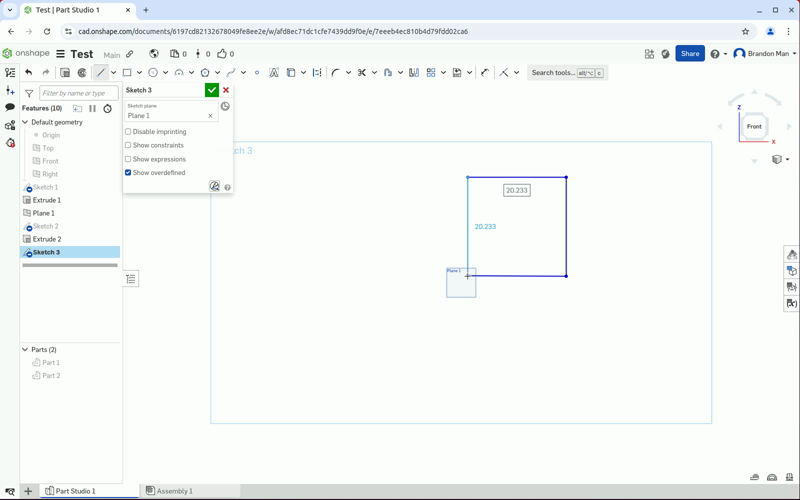
click(467, 275)
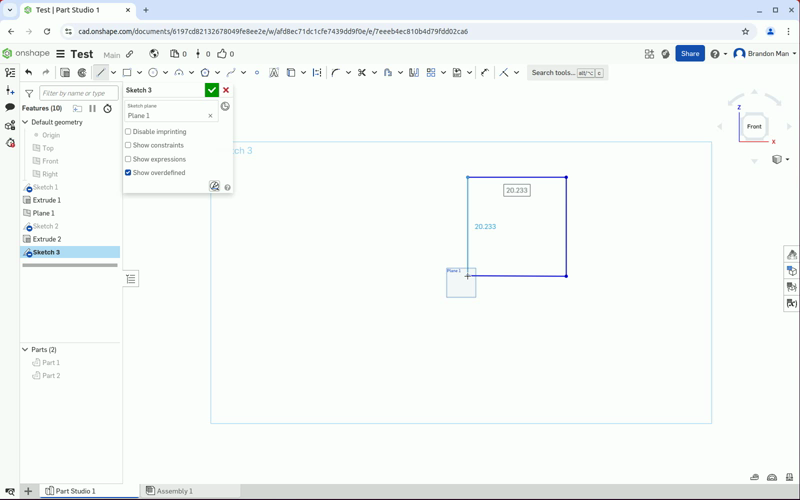
key(esc)
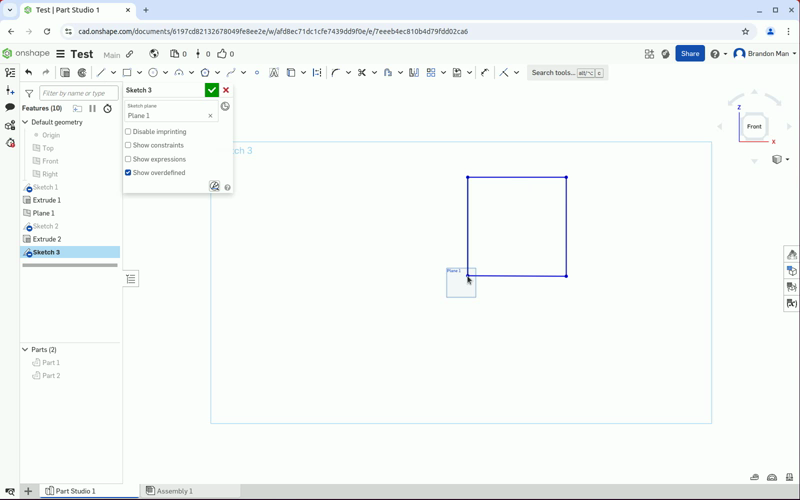
key(l)
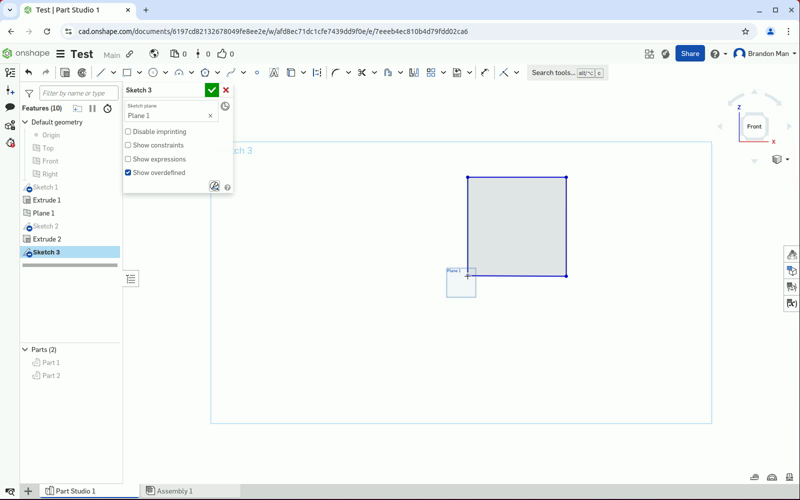
key_down(shift)
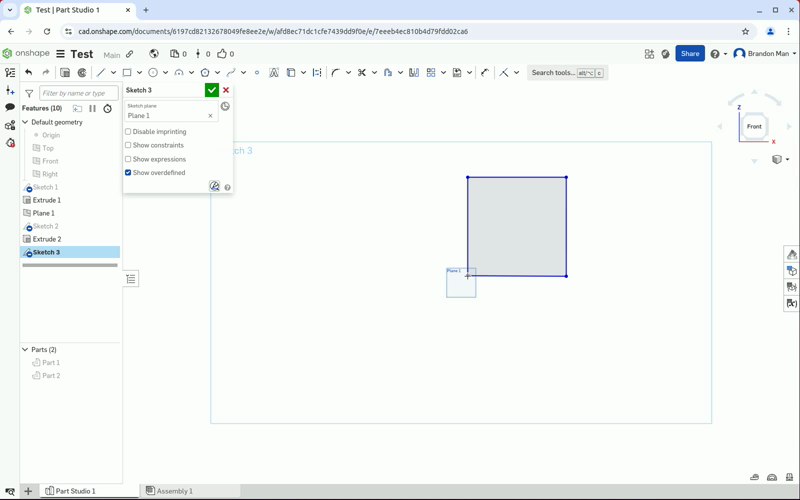
mouse_move(471, 271)
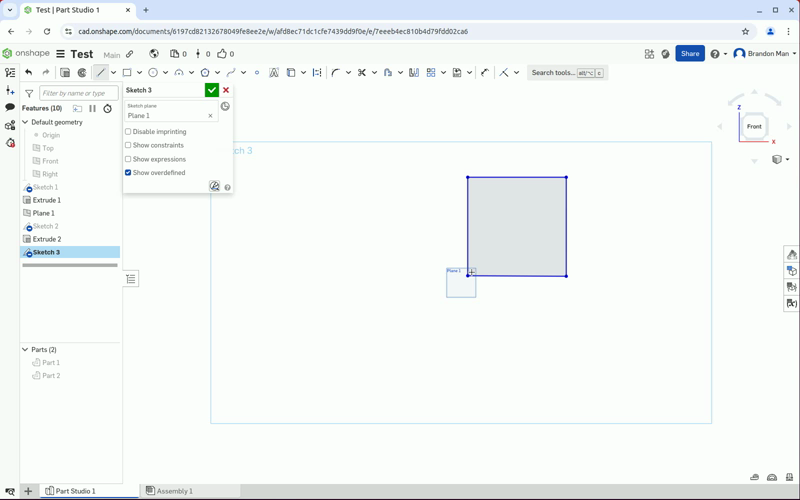
click(471, 271)
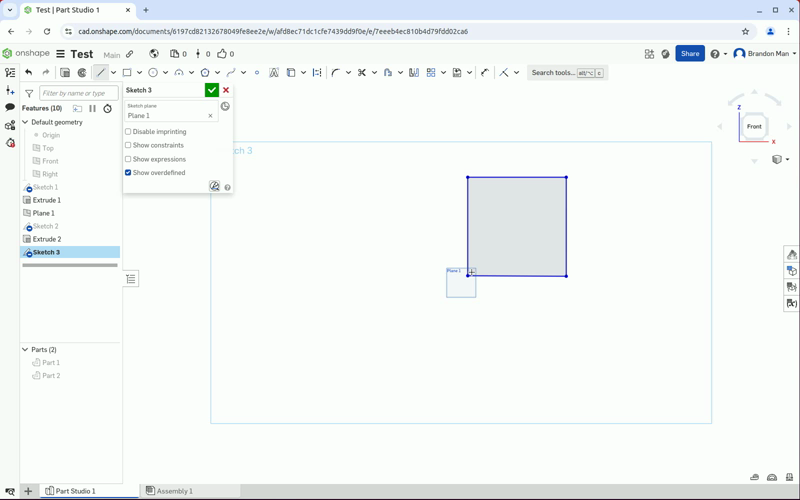
key_up(shift)
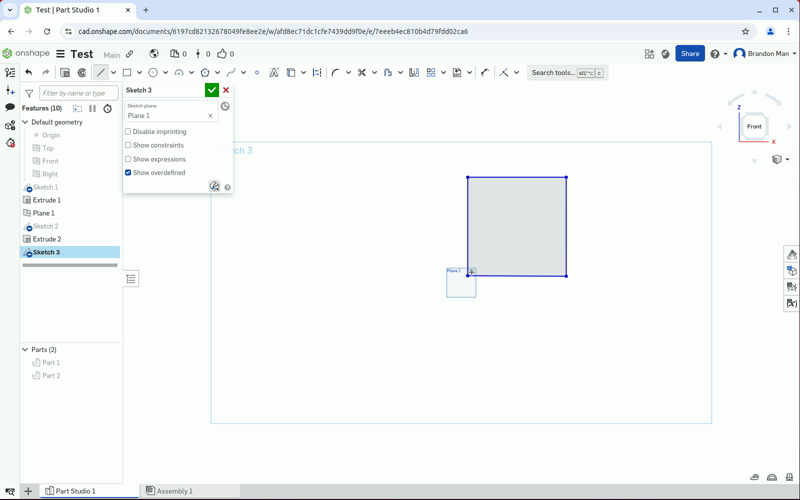
key_down(shift)
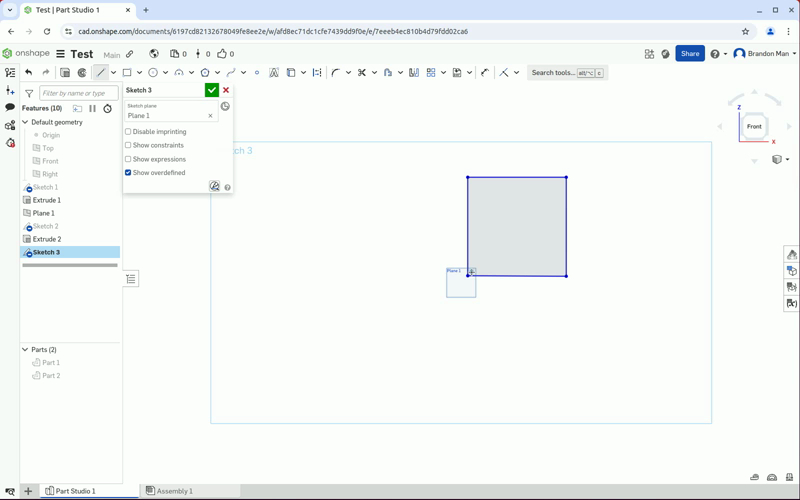
mouse_move(562, 271)
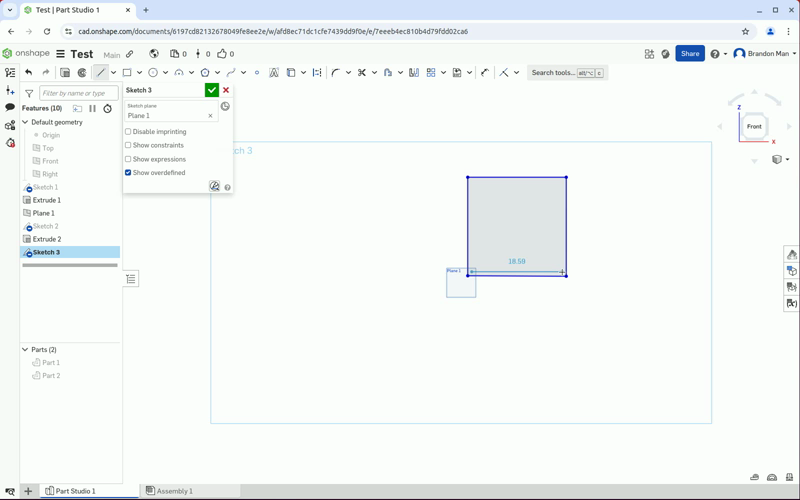
click(562, 271)
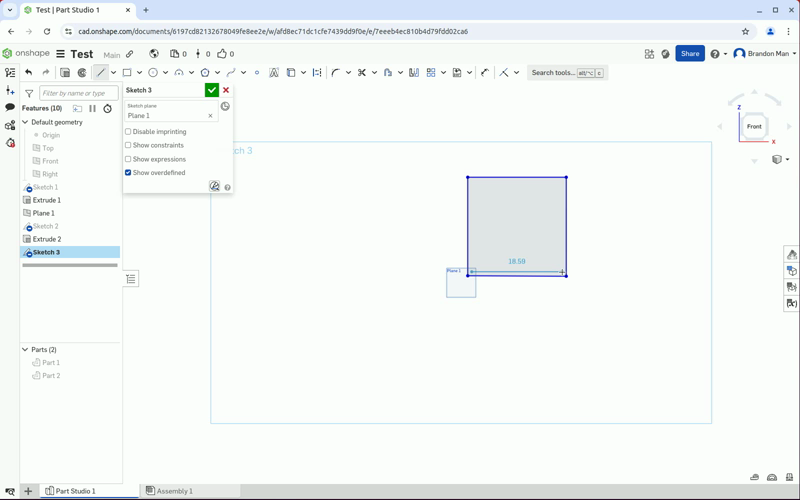
key_up(shift)
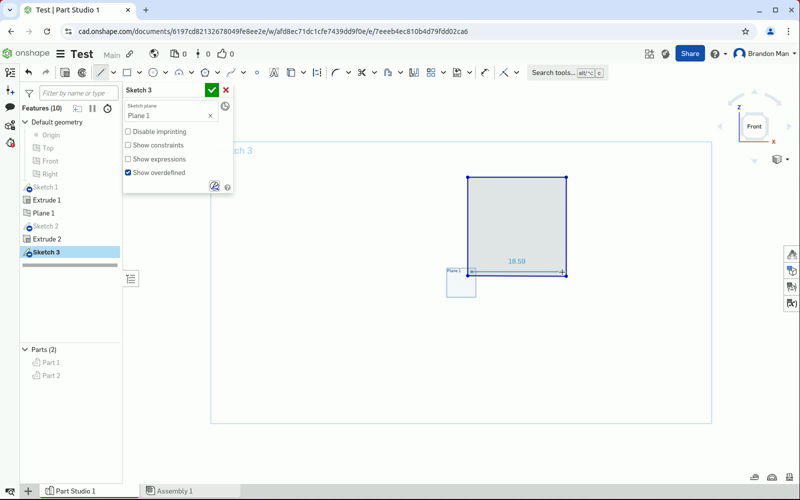
key_down(shift)
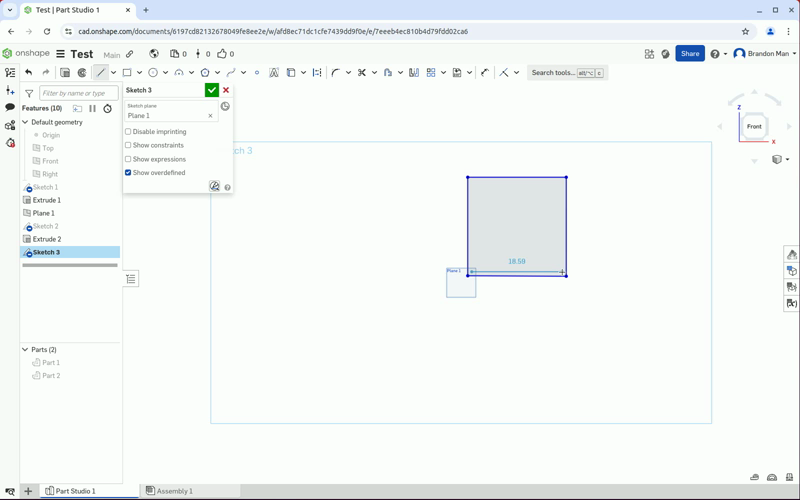
mouse_move(562, 181)
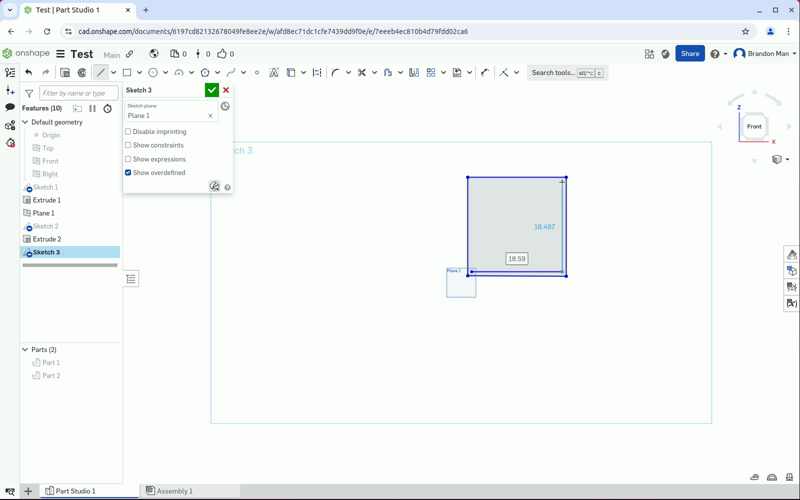
click(562, 181)
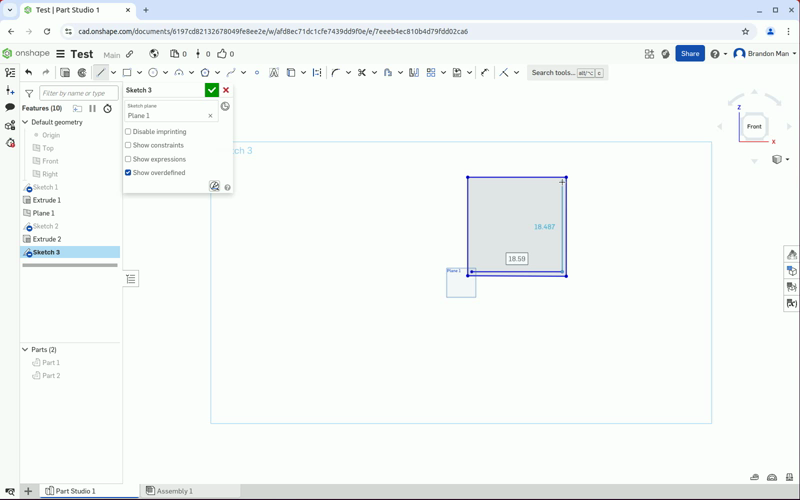
key_up(shift)
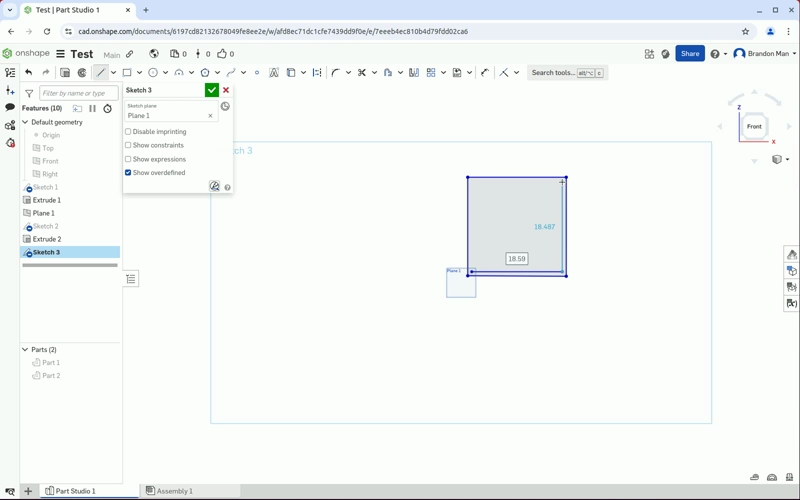
key_down(shift)
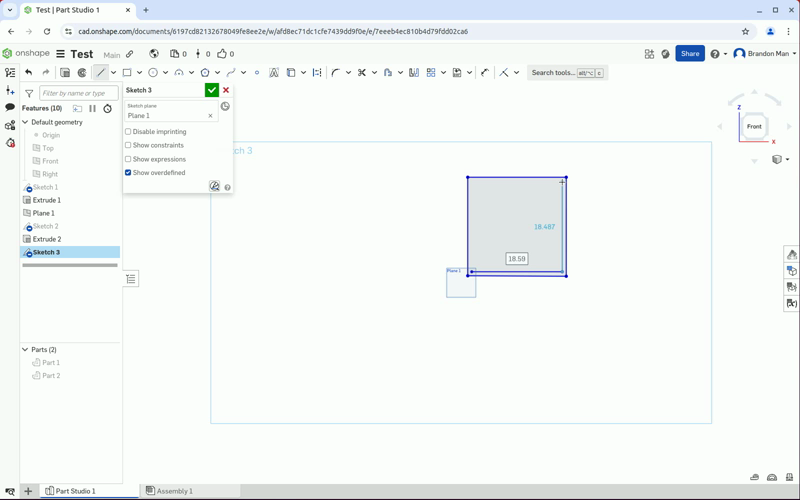
mouse_move(471, 181)
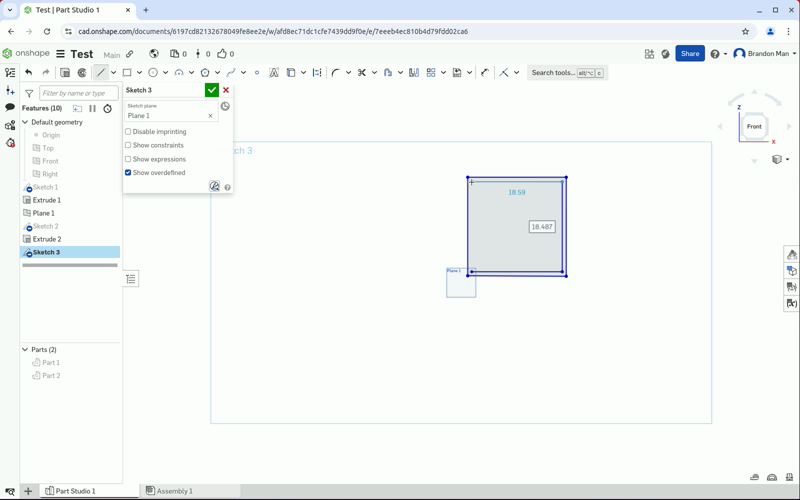
click(471, 181)
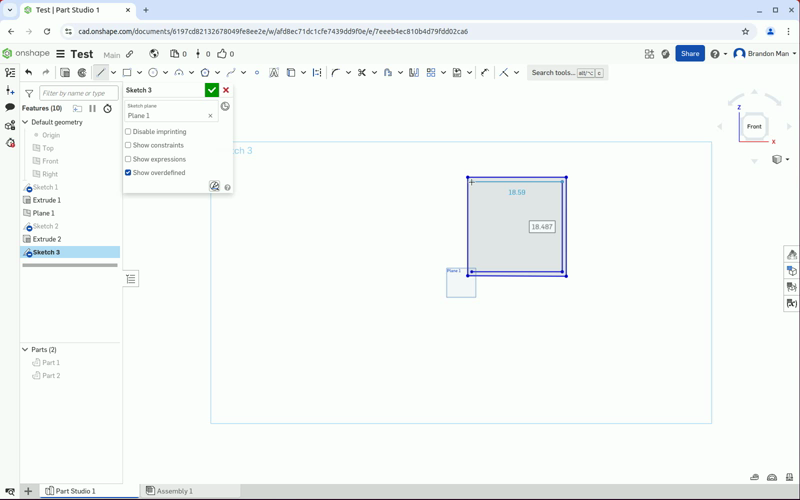
key_up(shift)
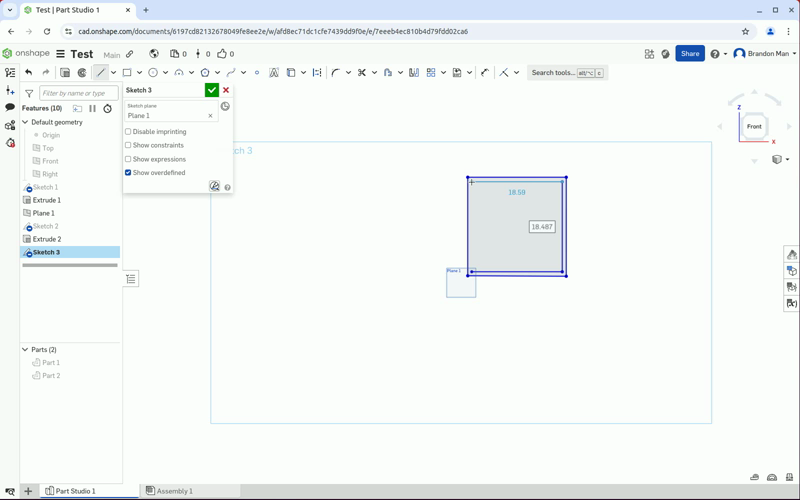
key_down(shift)
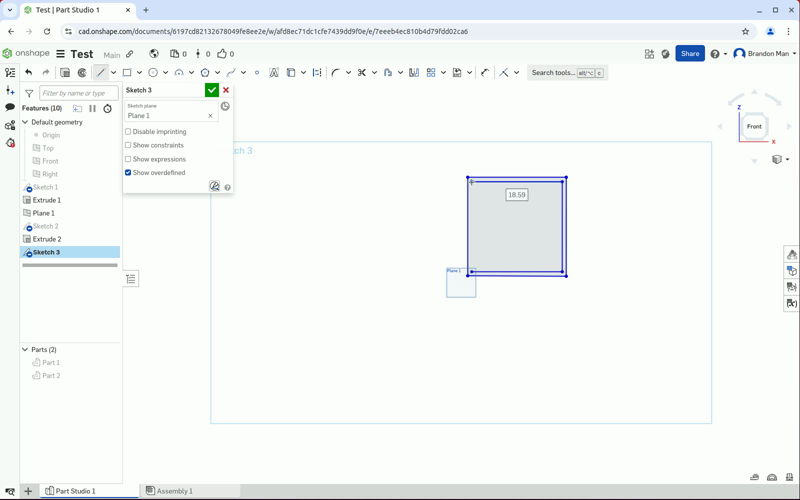
mouse_move(471, 271)
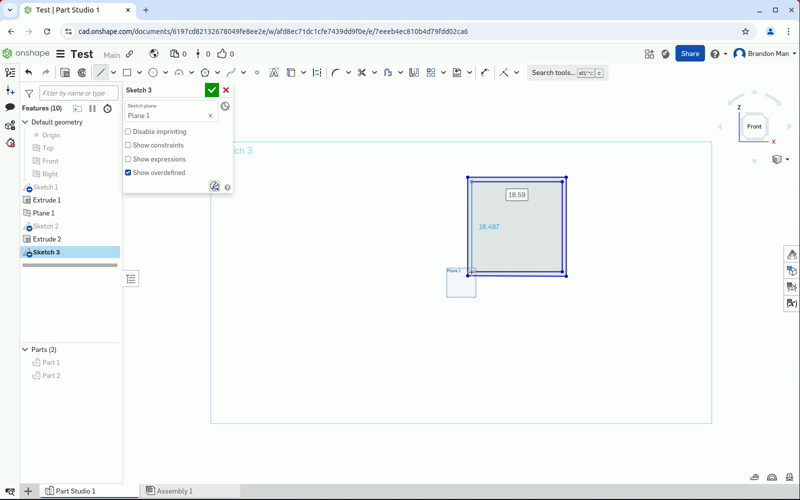
key_up(shift)
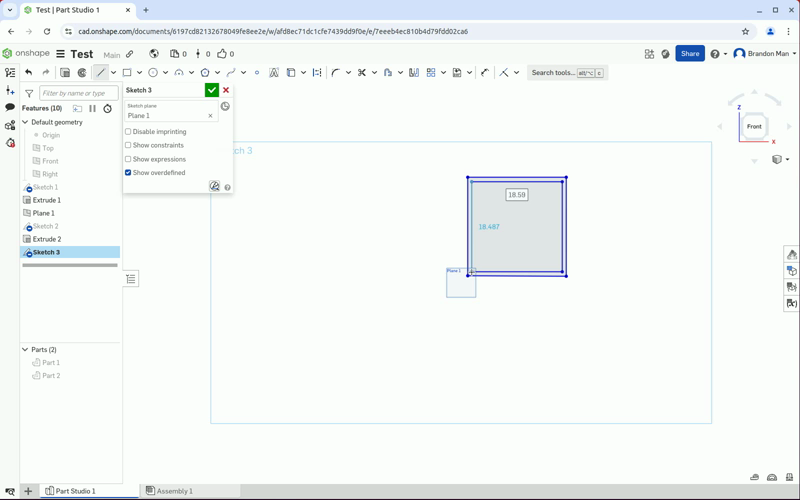
click(471, 271)
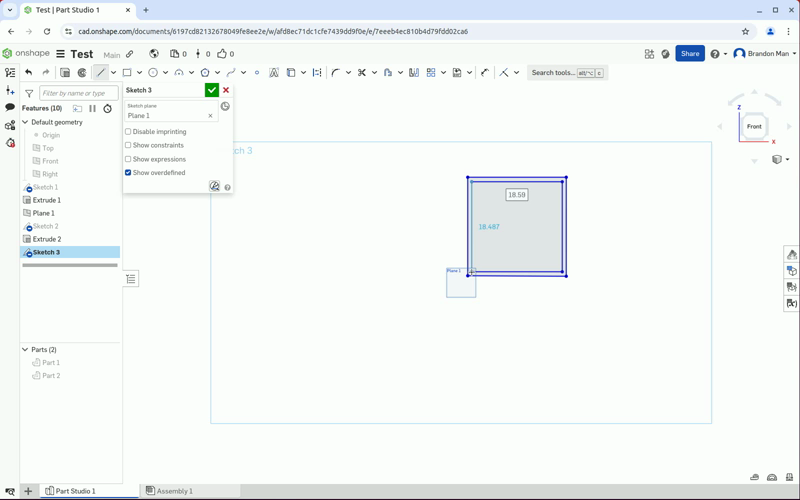
key(esc)
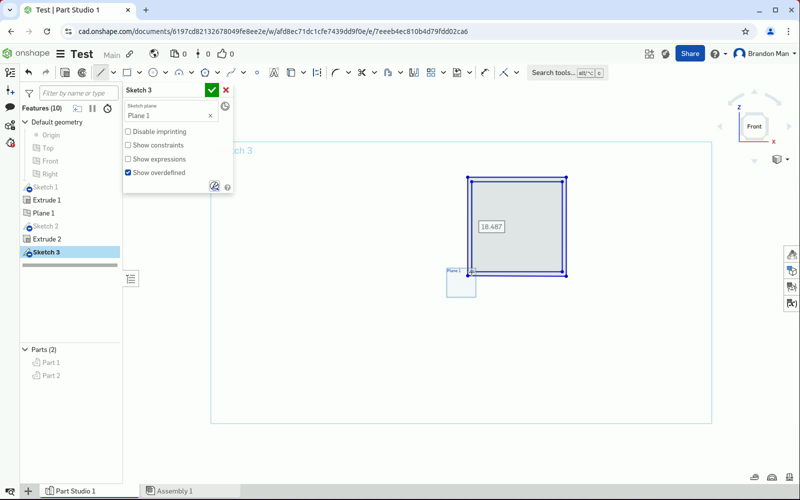
mouse_move(519, 180)
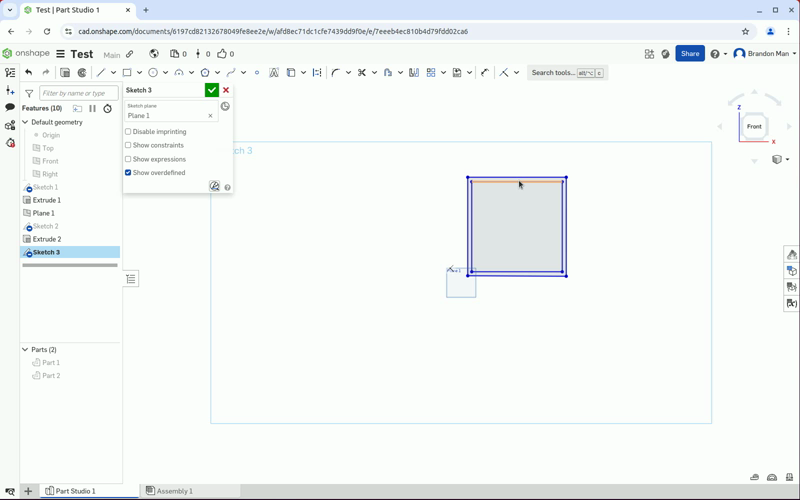
scroll(6)
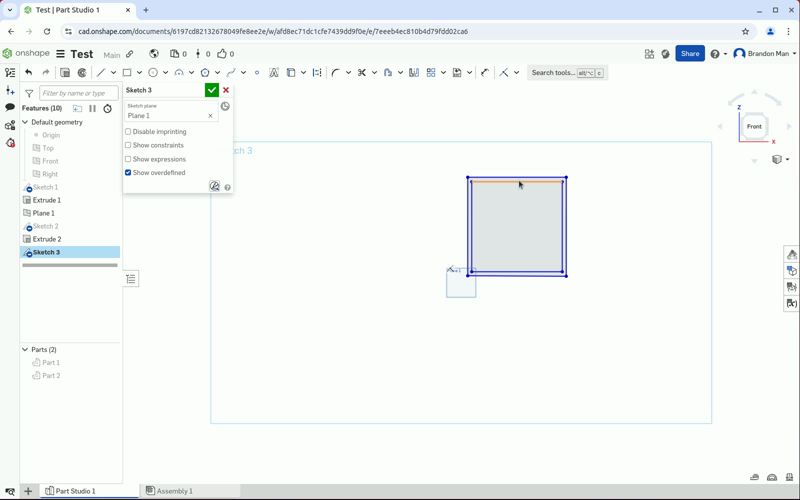
scroll(6)
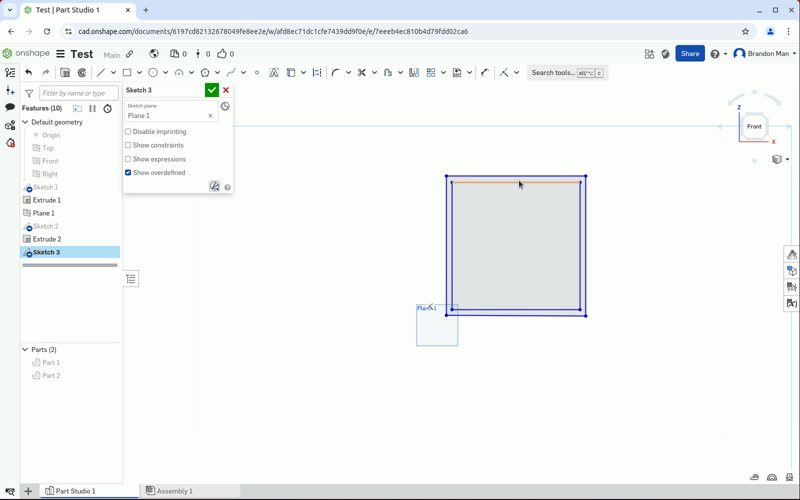
scroll(6)
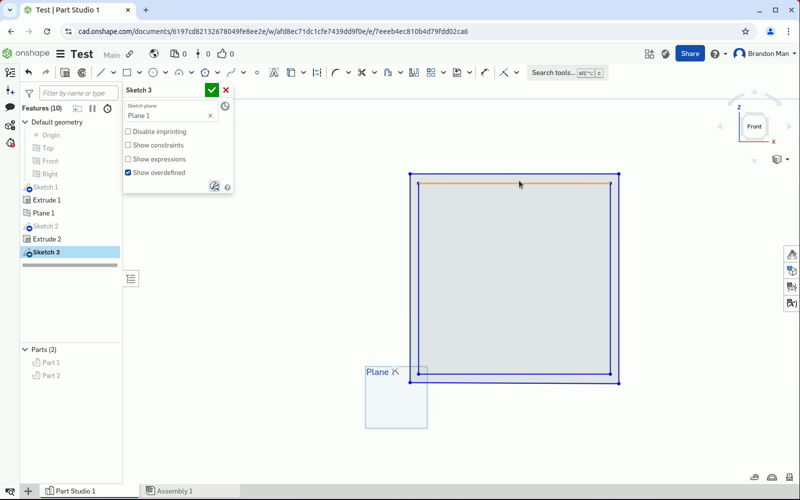
scroll(6)
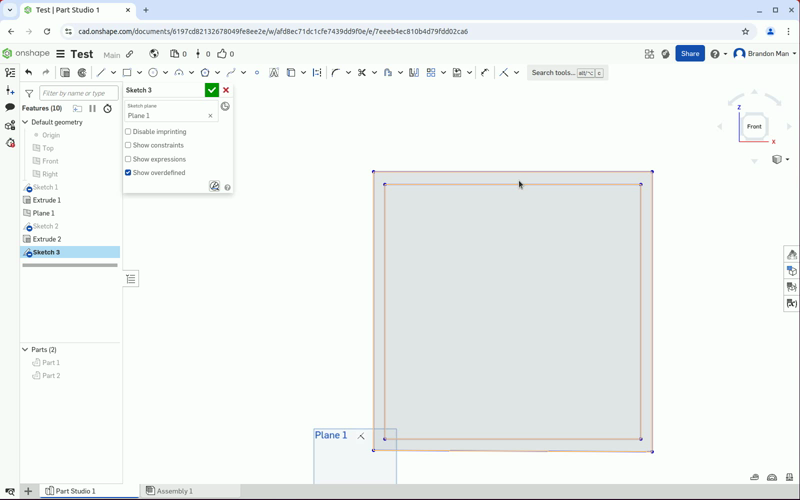
scroll(6)
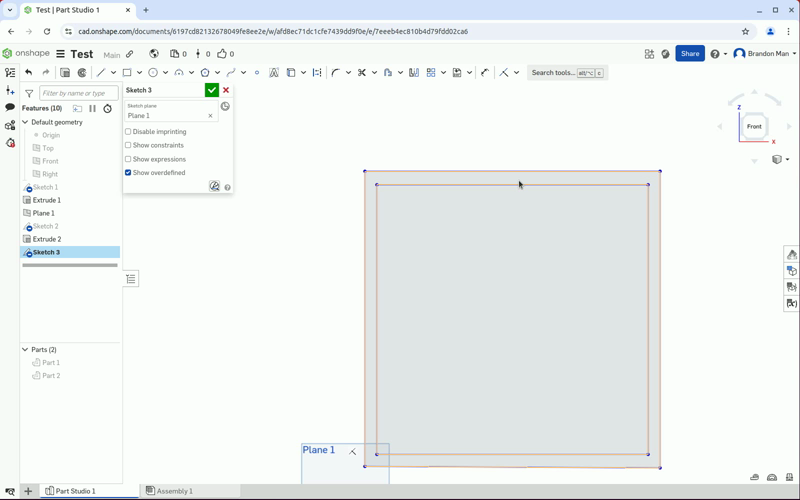
scroll(6)
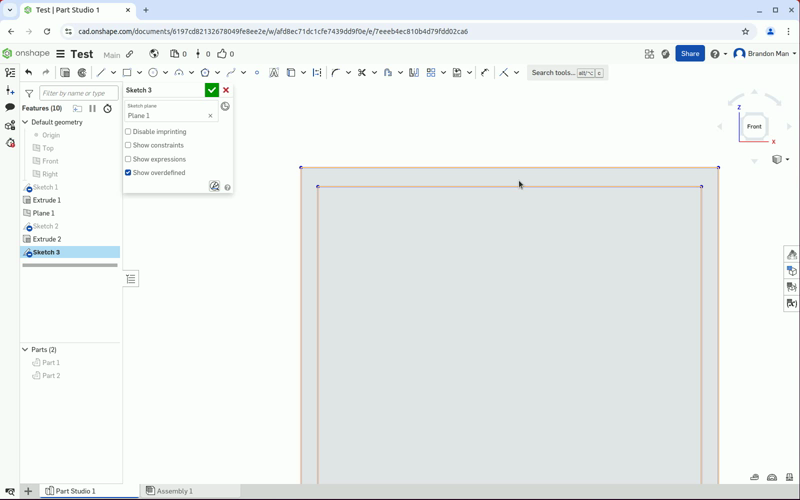
scroll(6)
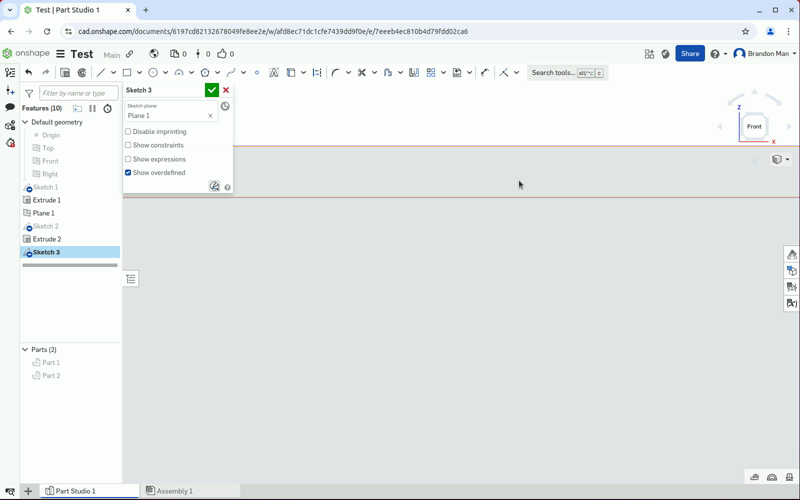
click(519, 180)
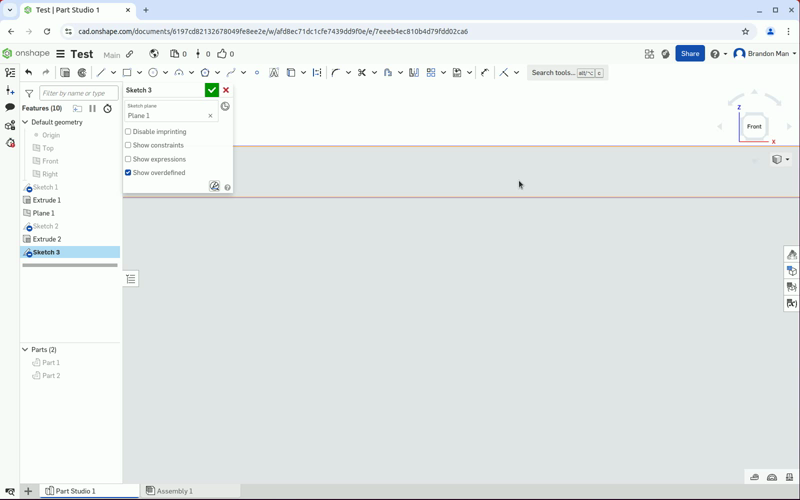
scroll(-6)
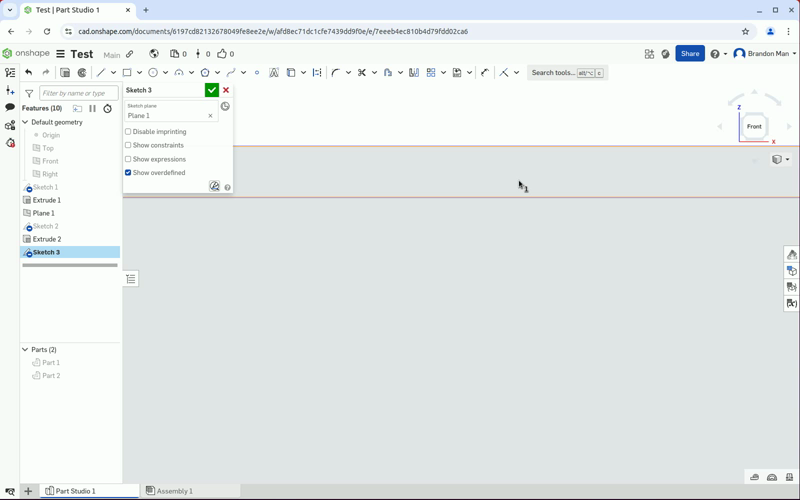
scroll(-6)
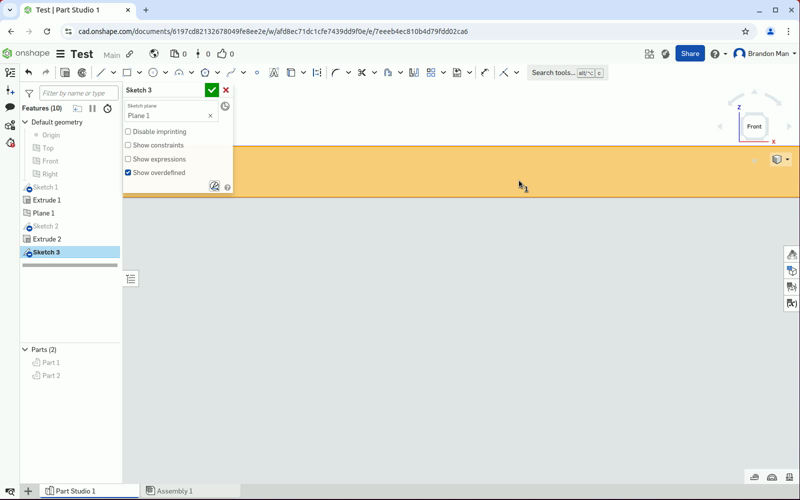
scroll(-6)
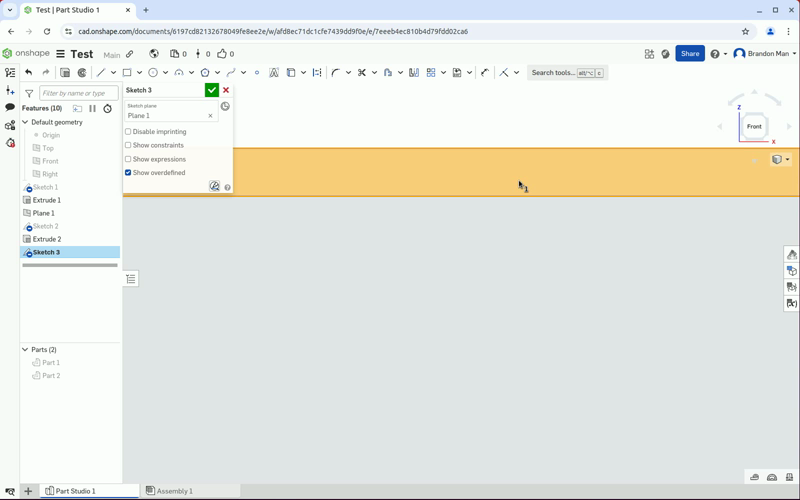
scroll(-6)
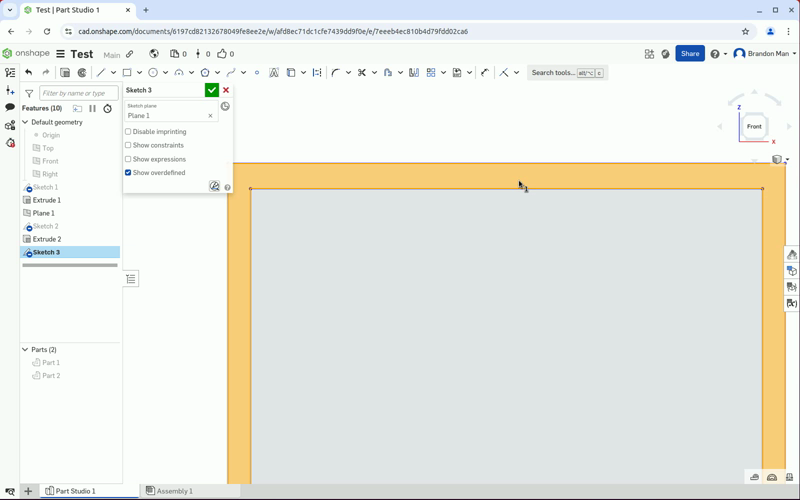
scroll(-6)
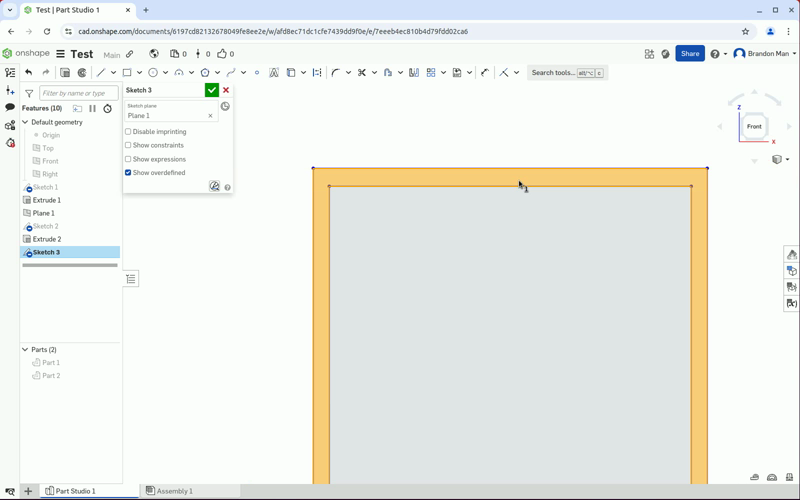
scroll(-6)
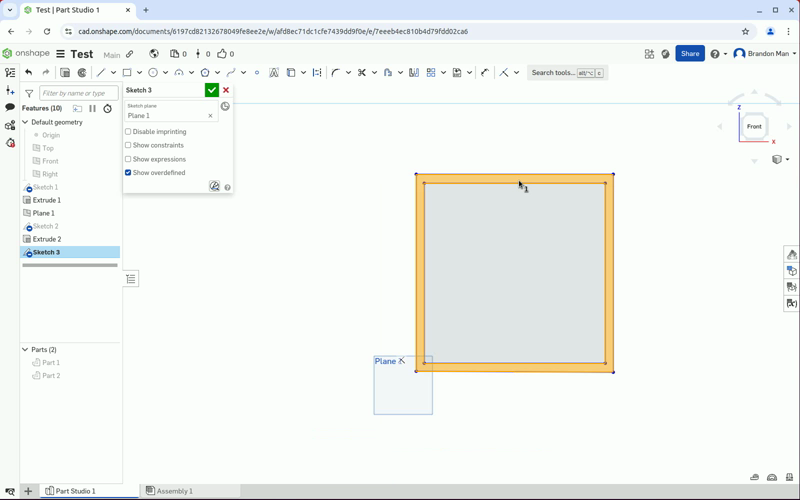
scroll(-6)
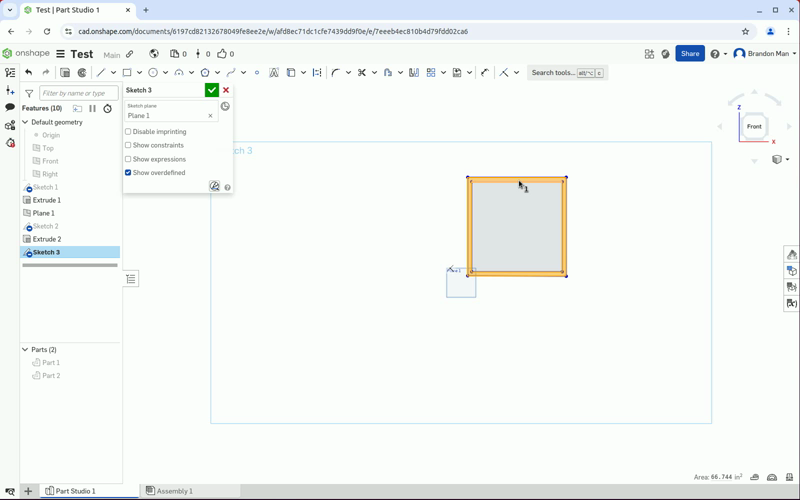
mouse_move(73, 352)
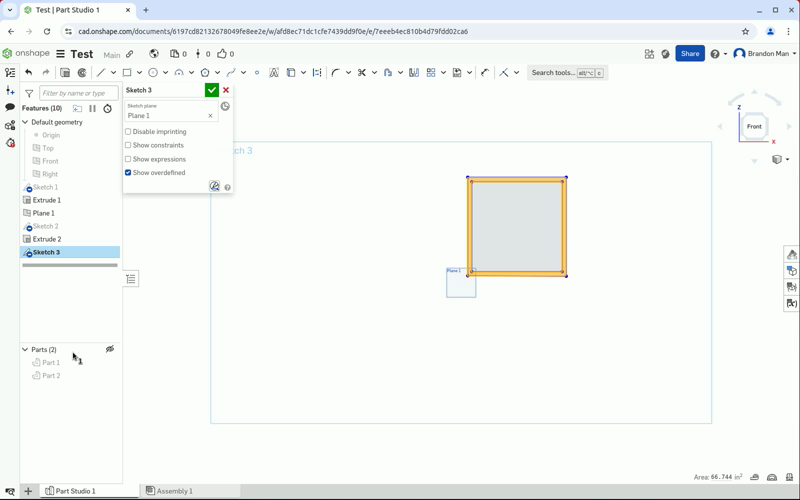
key(shift+y)
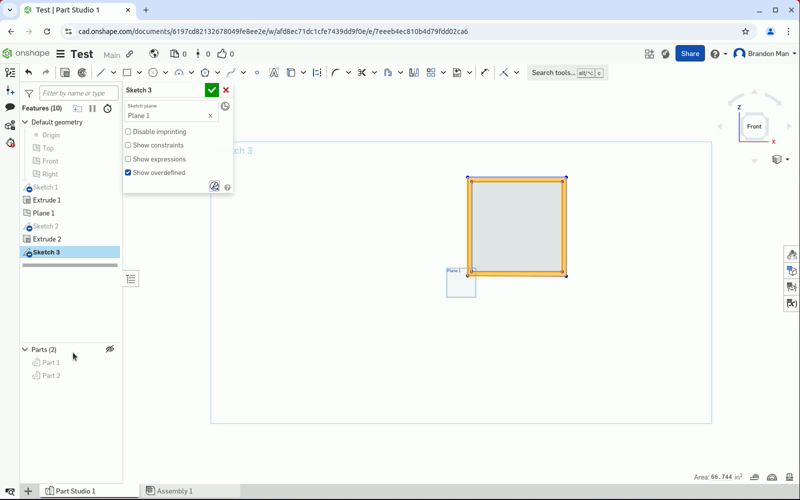
key(shift+e)
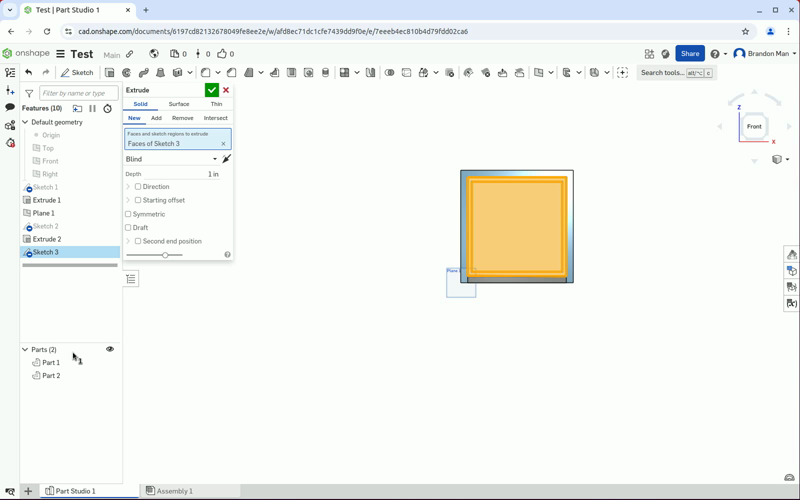
mouse_move(143, 106)
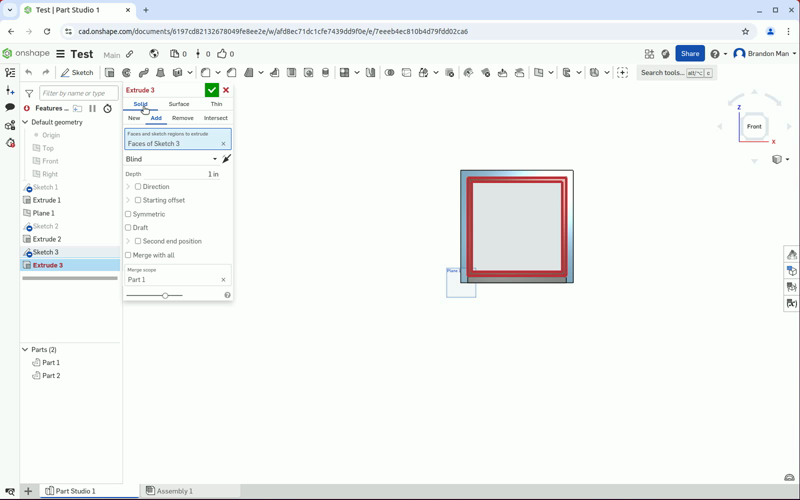
click(143, 106)
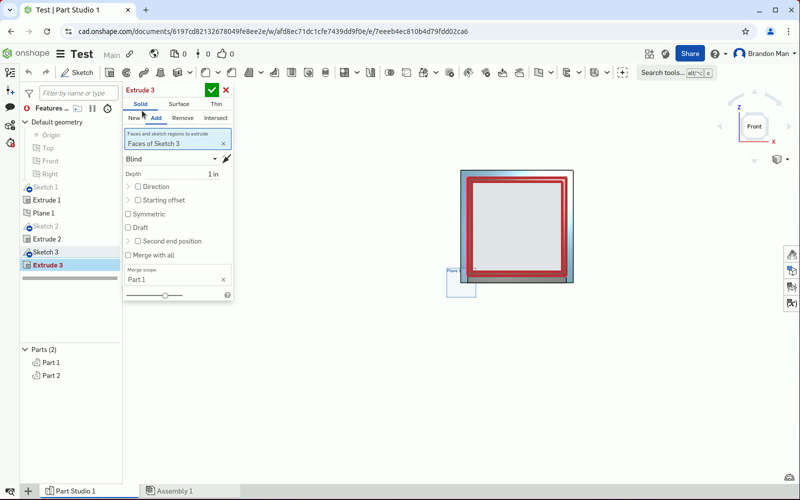
mouse_move(137, 120)
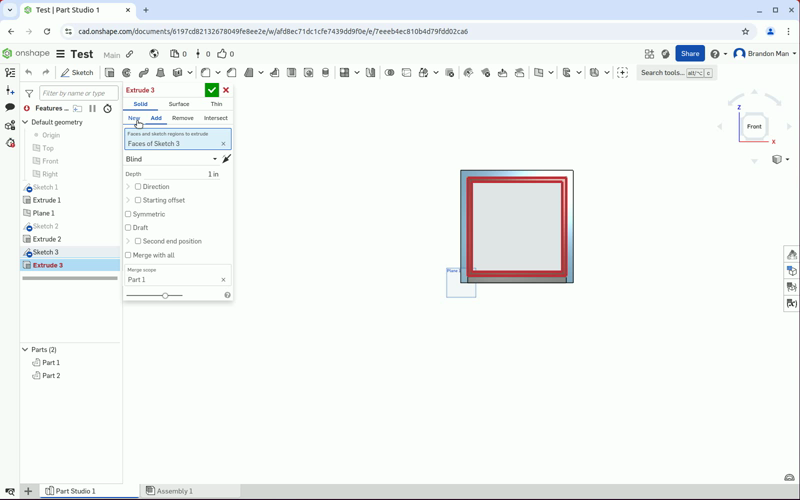
click(137, 120)
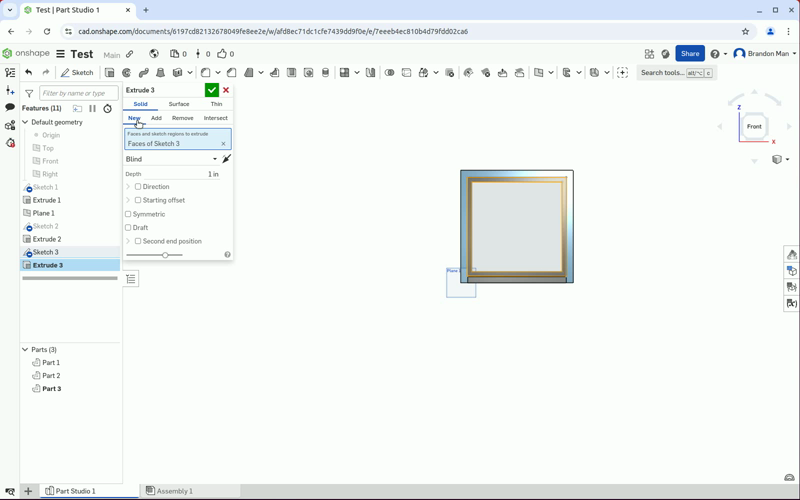
key(tab, 4)
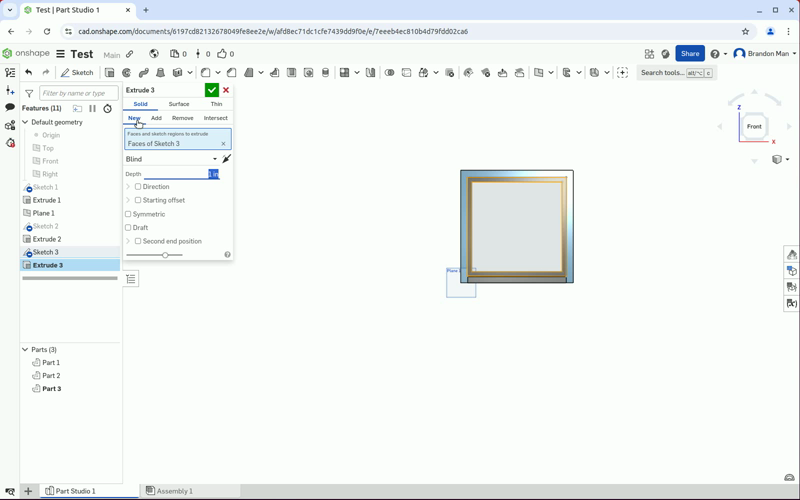
text(-16.128)
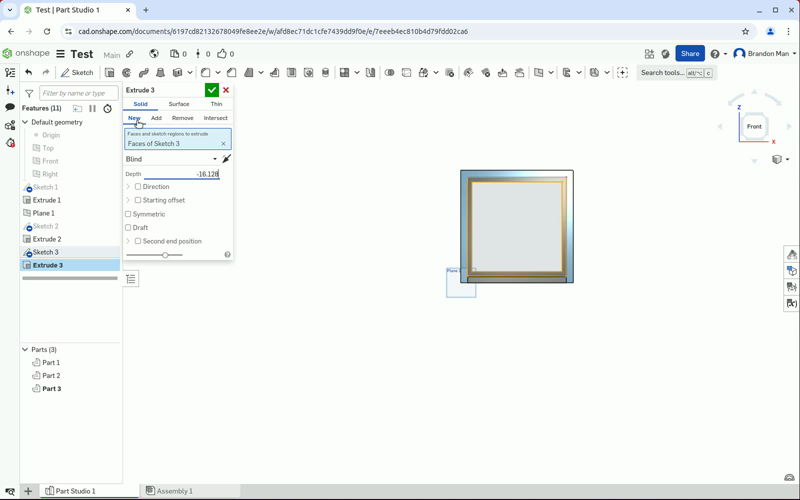
key(tab, 3)
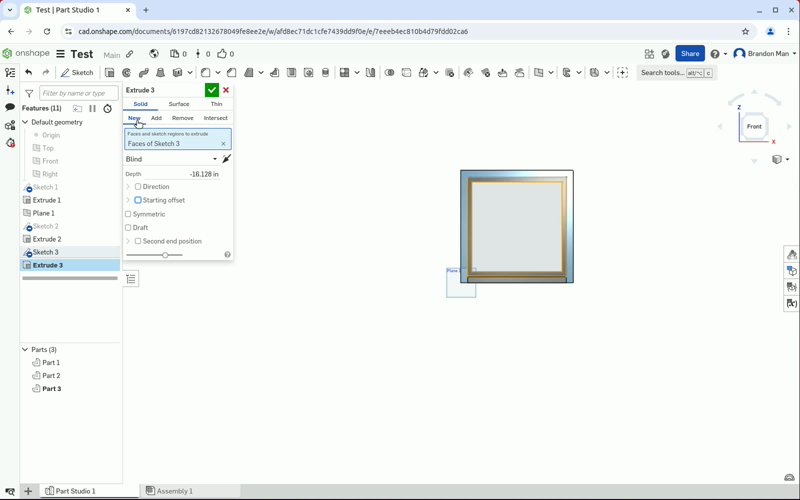
key(tab, 2)
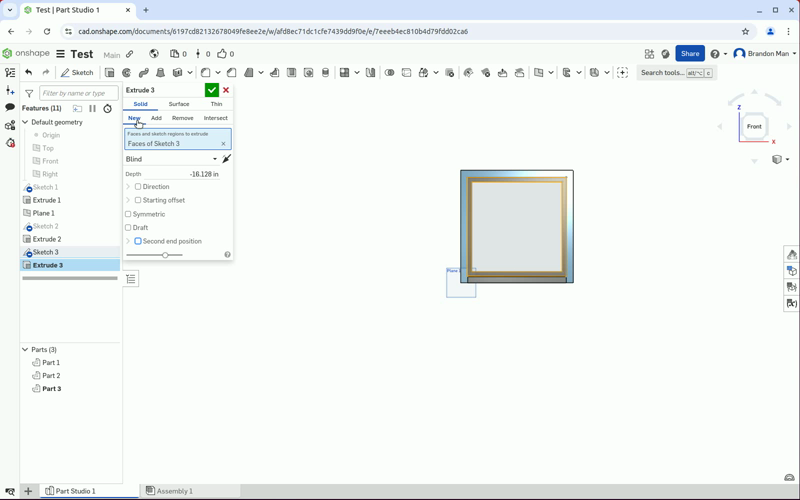
key(space)
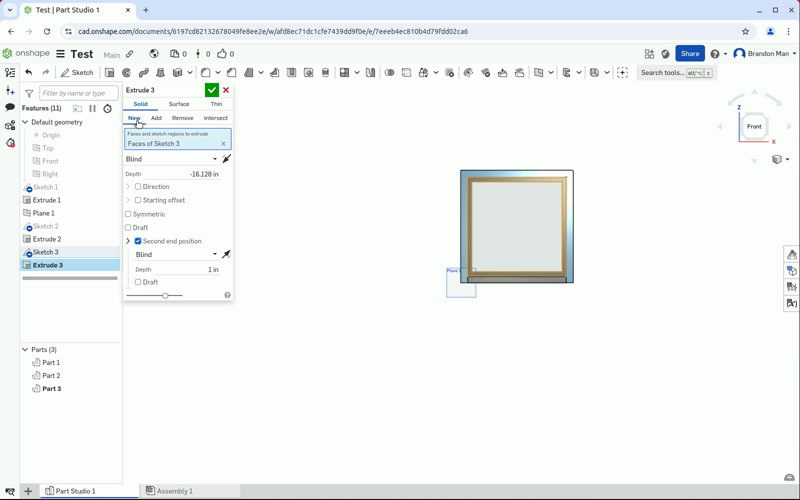
key(tab, 3)
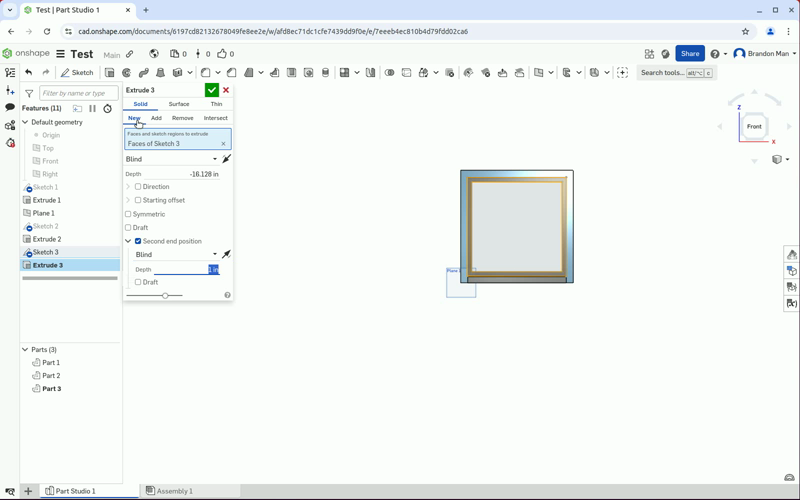
text(1.444)
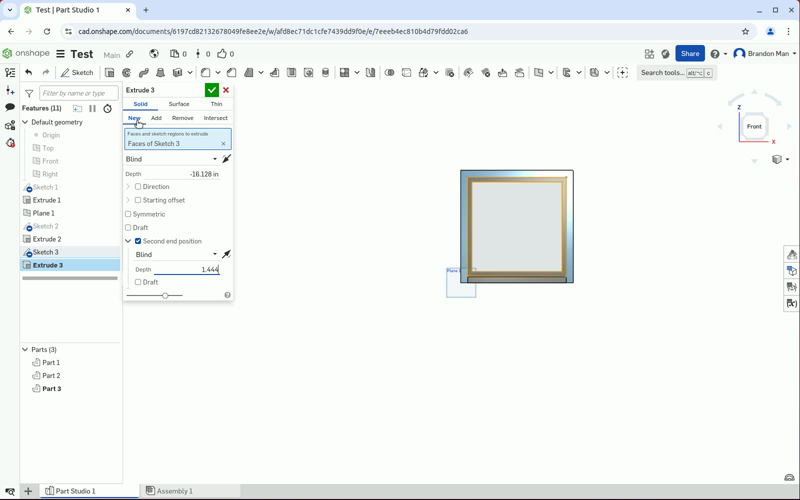
key(enter)
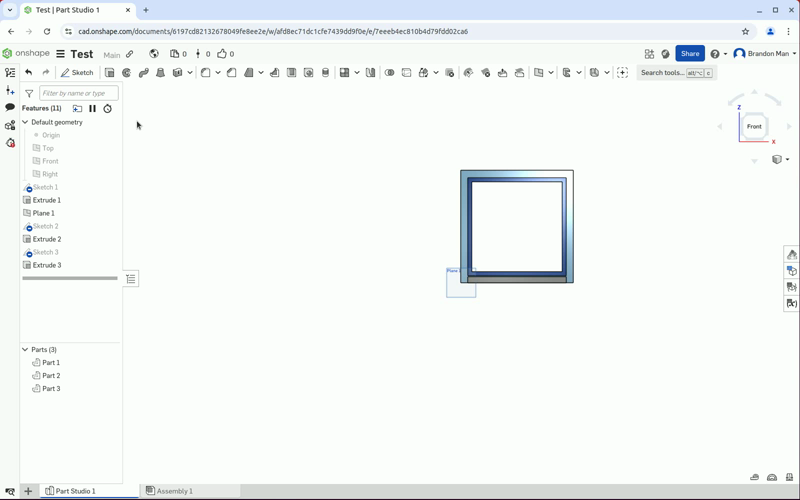
key(shift+h)
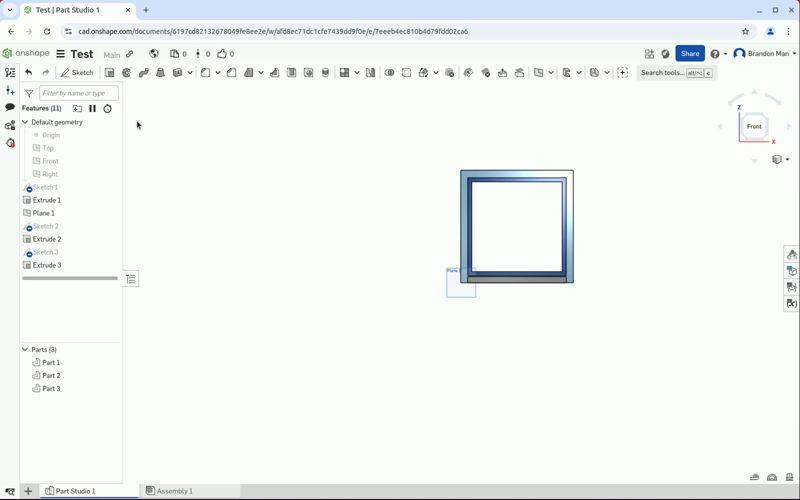
key(shift+h)
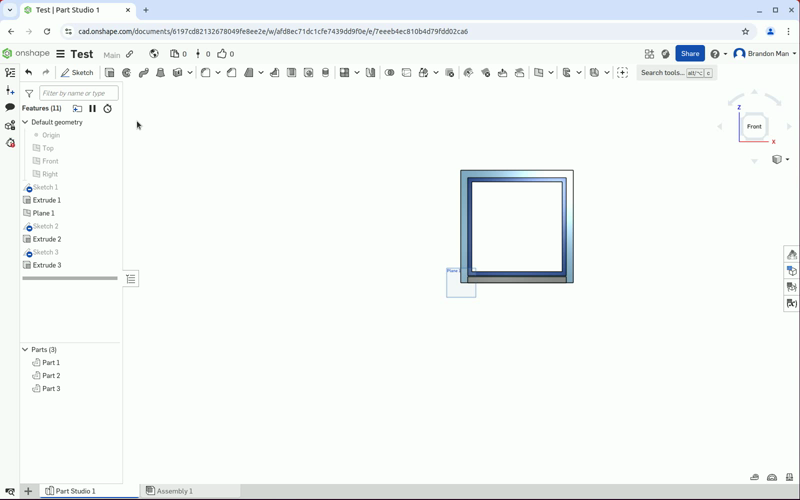
mouse_move(73, 189)
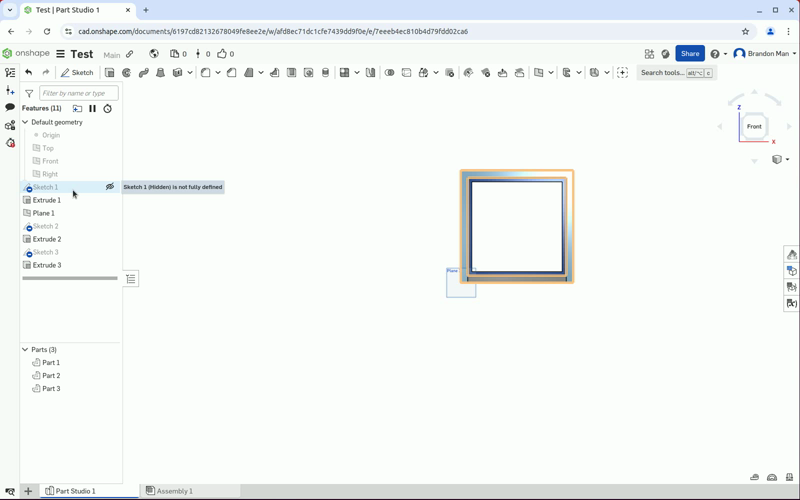
click(73, 189)
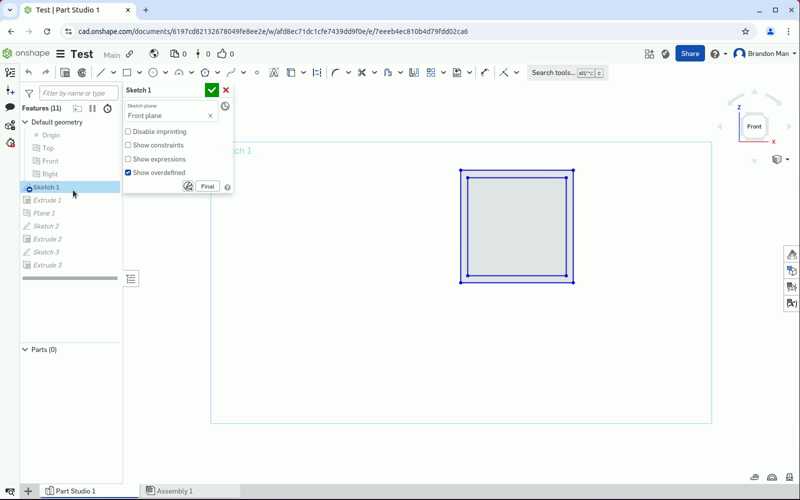
mouse_move(229, 92)
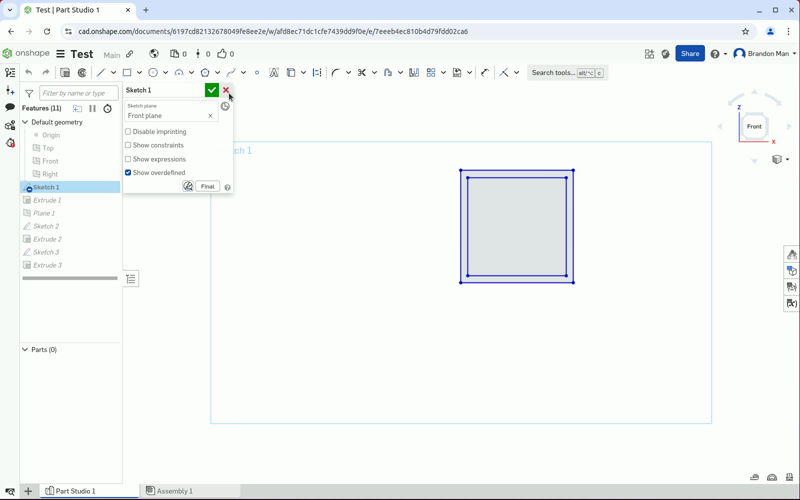
click(229, 92)
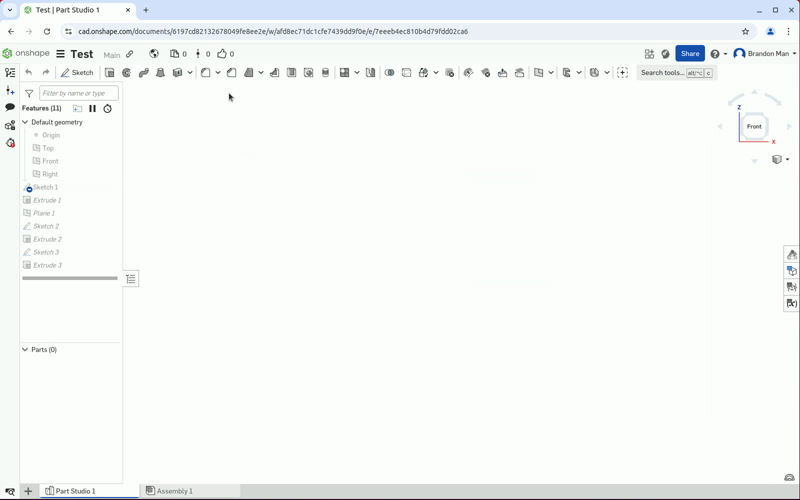
key(shift+s)
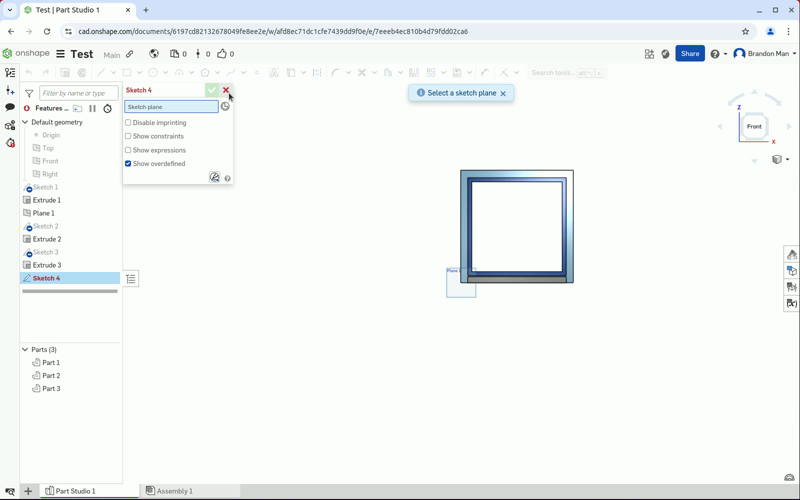
mouse_move(73, 215)
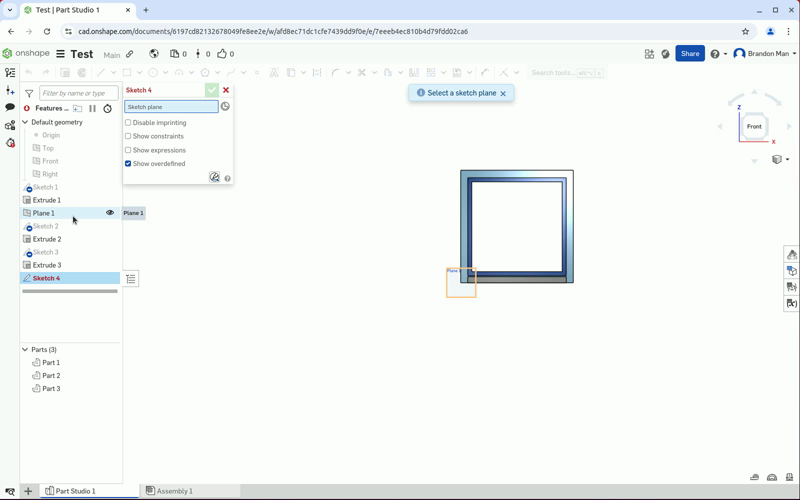
click(73, 215)
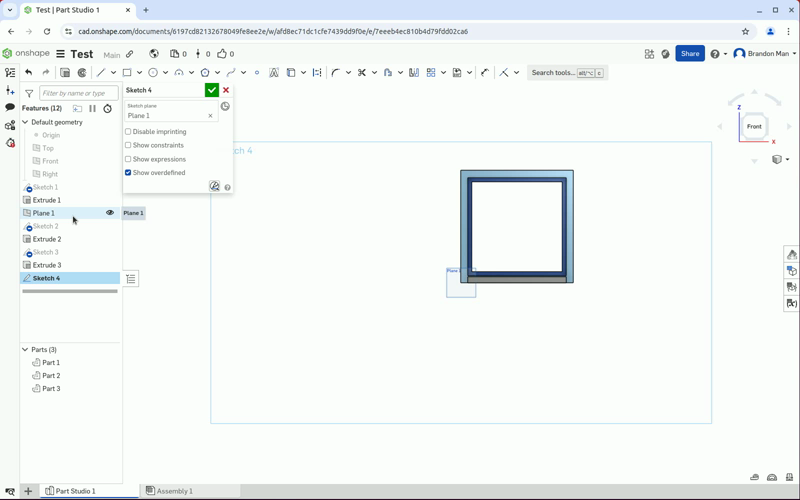
mouse_move(73, 352)
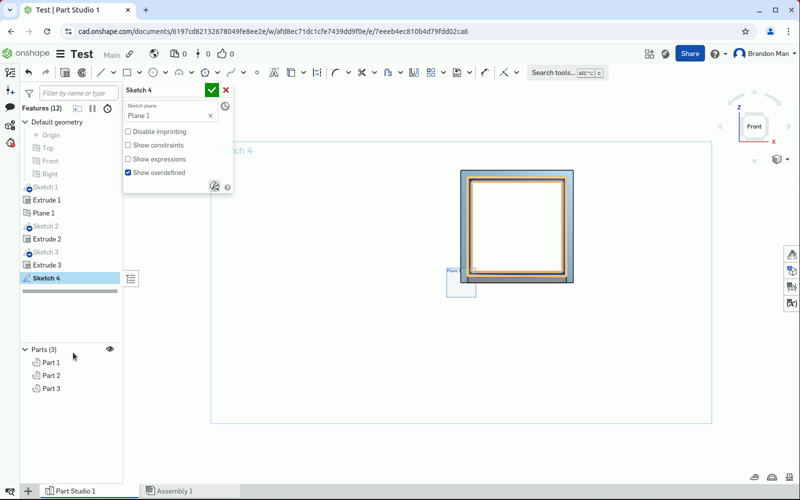
key(y)
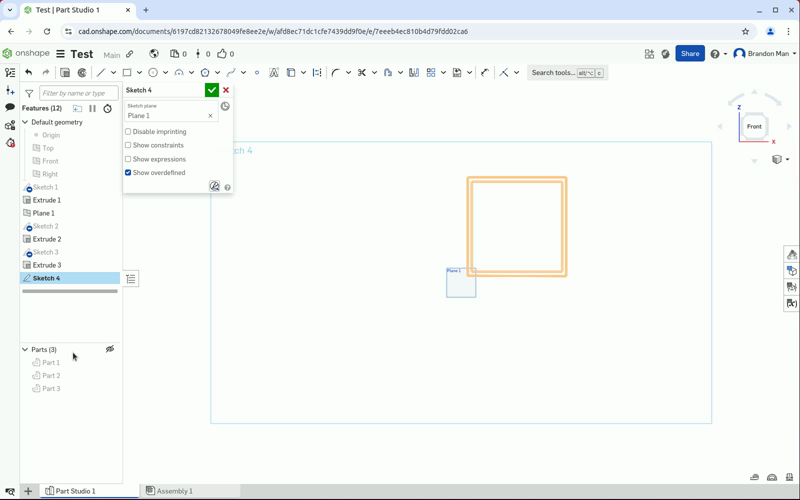
key(l)
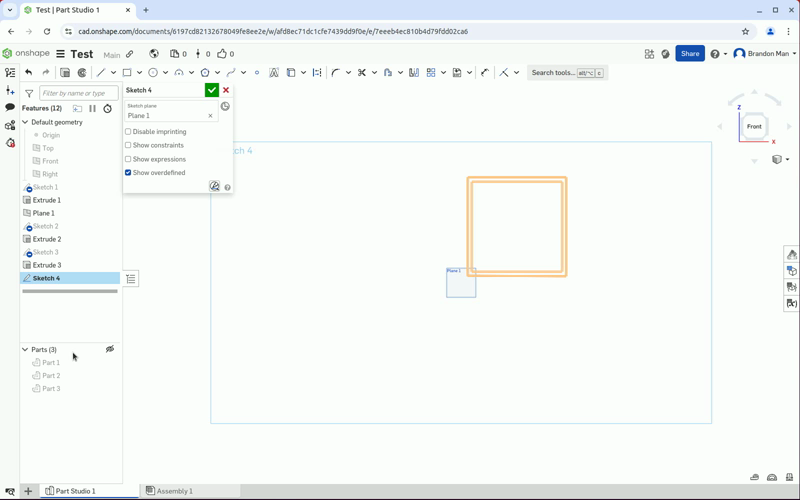
key_down(shift)
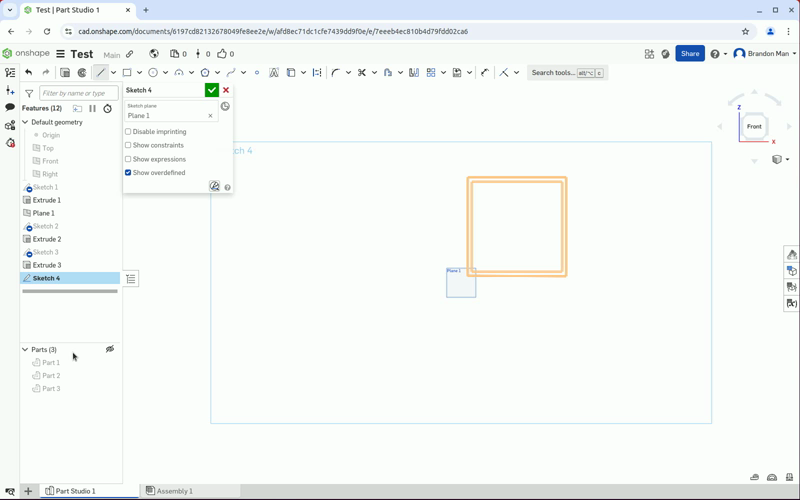
mouse_move(460, 282)
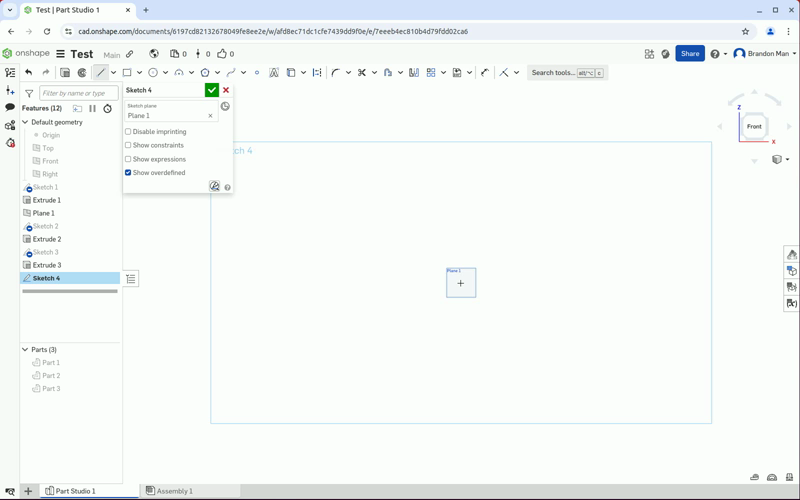
click(460, 282)
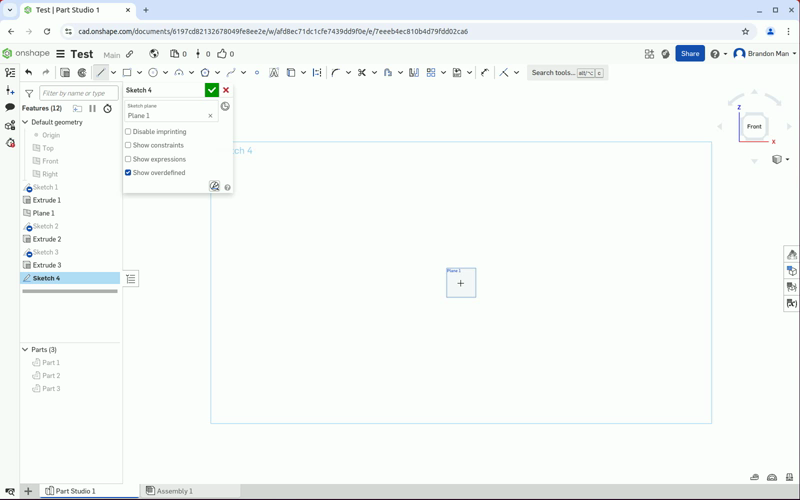
key_up(shift)
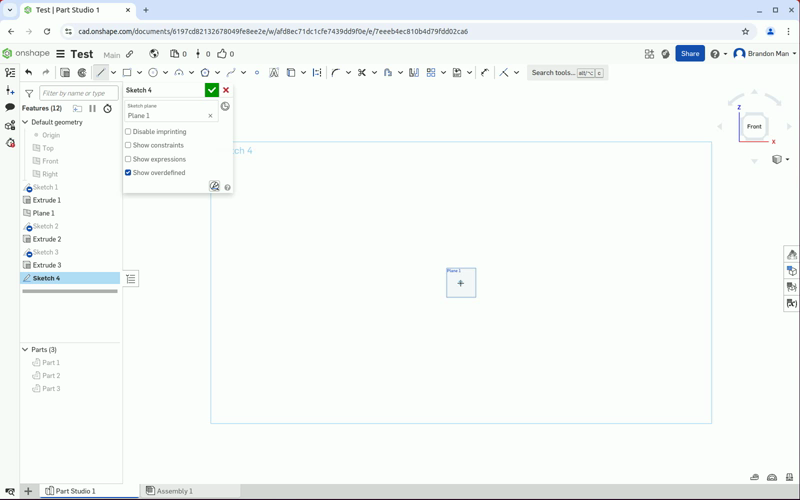
key_down(shift)
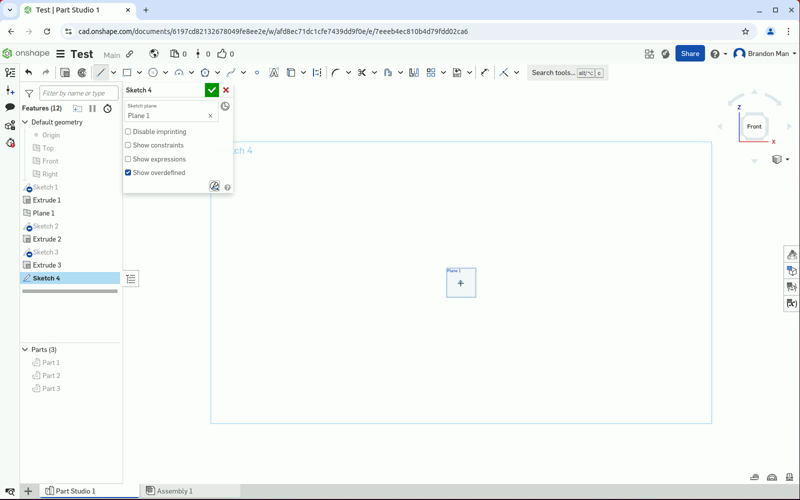
mouse_move(490, 282)
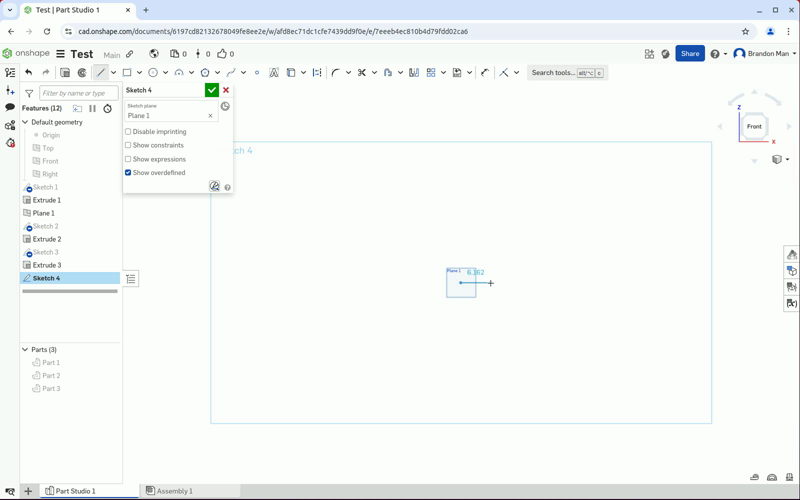
mouse_move(467, 282)
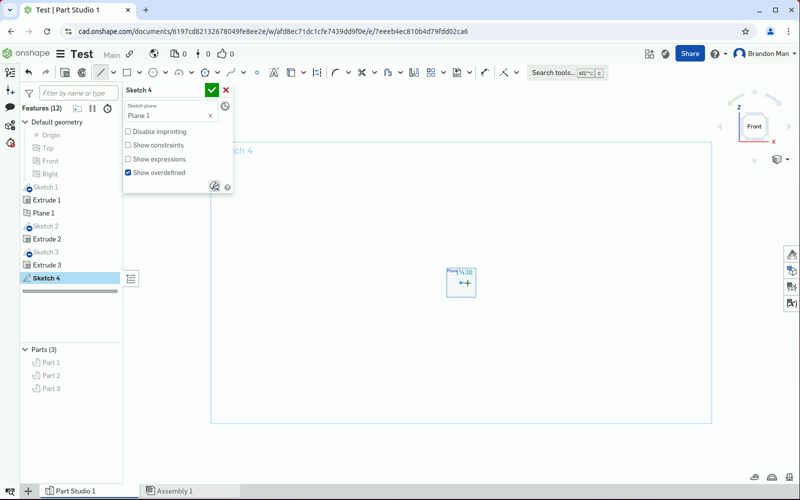
scroll(6)
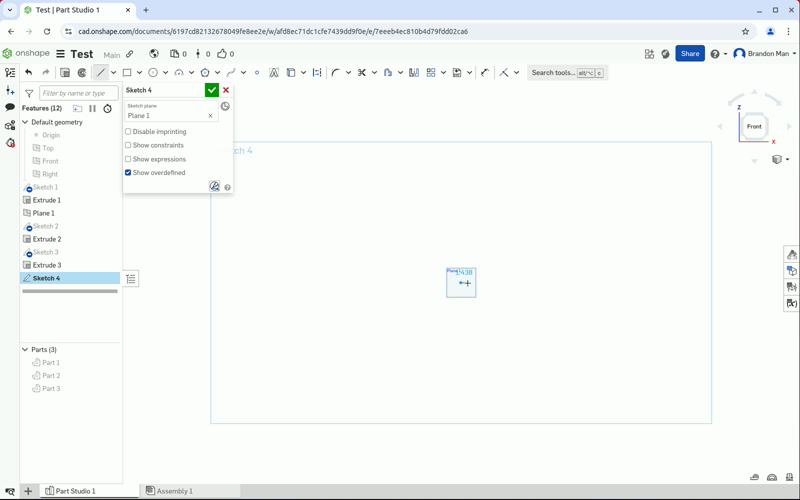
scroll(6)
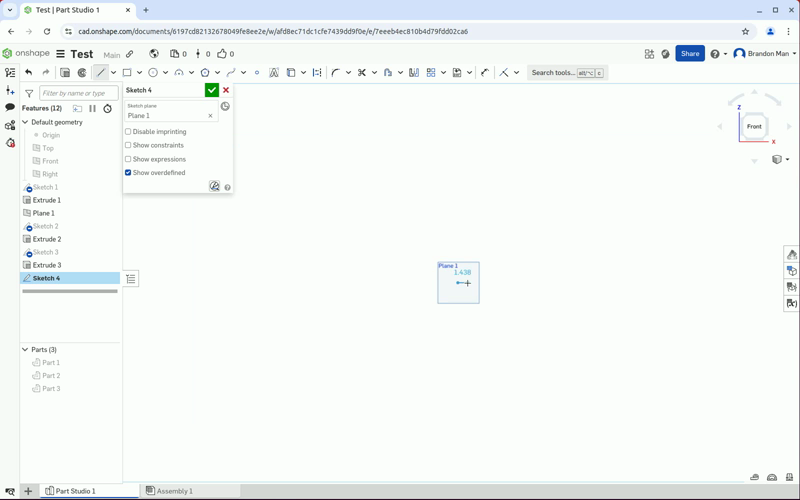
scroll(6)
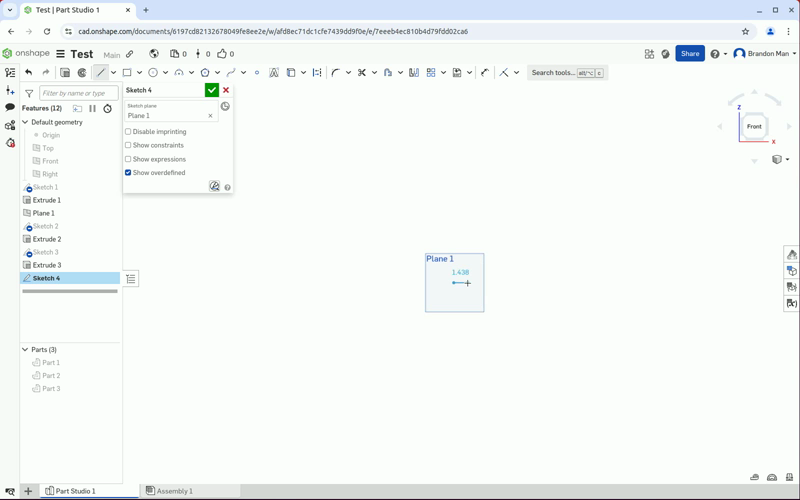
scroll(6)
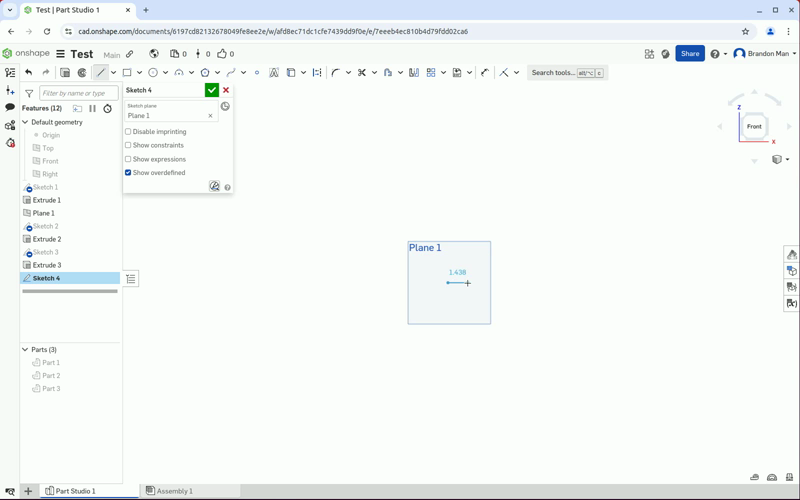
scroll(6)
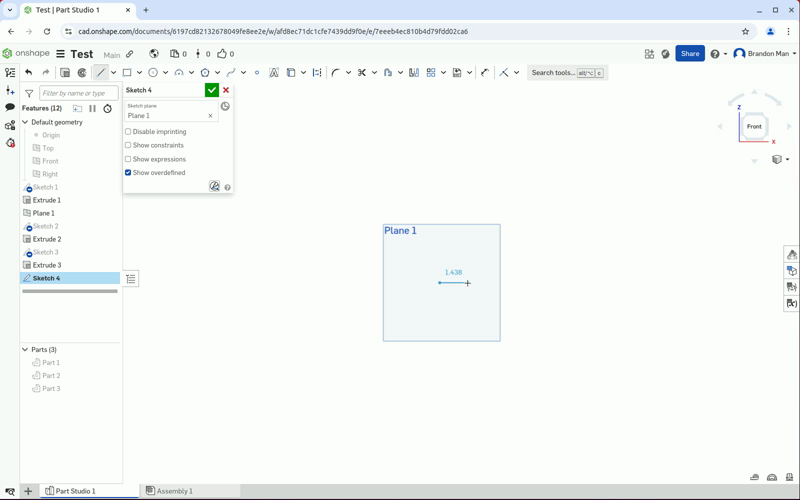
scroll(6)
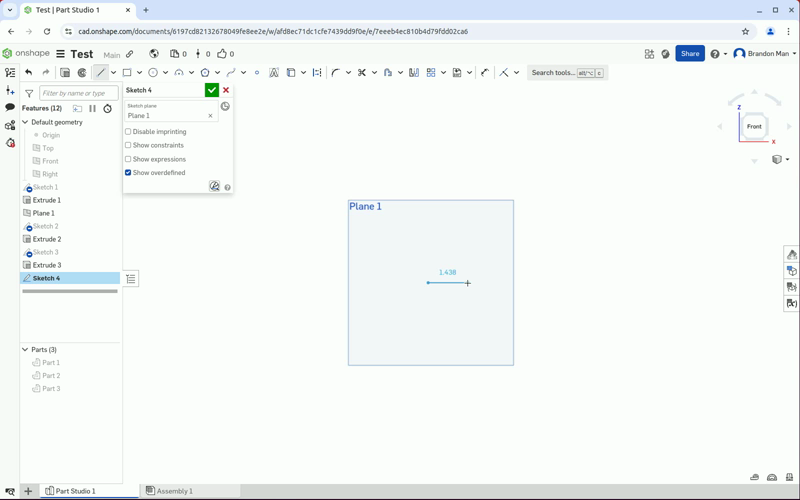
scroll(6)
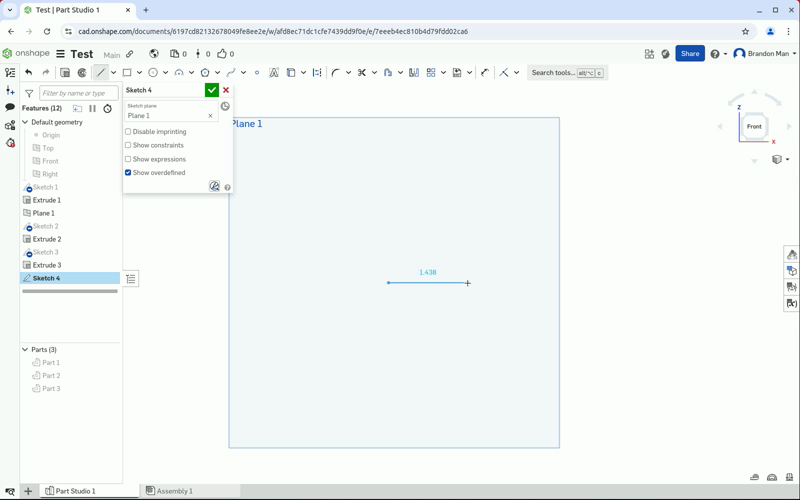
click(467, 282)
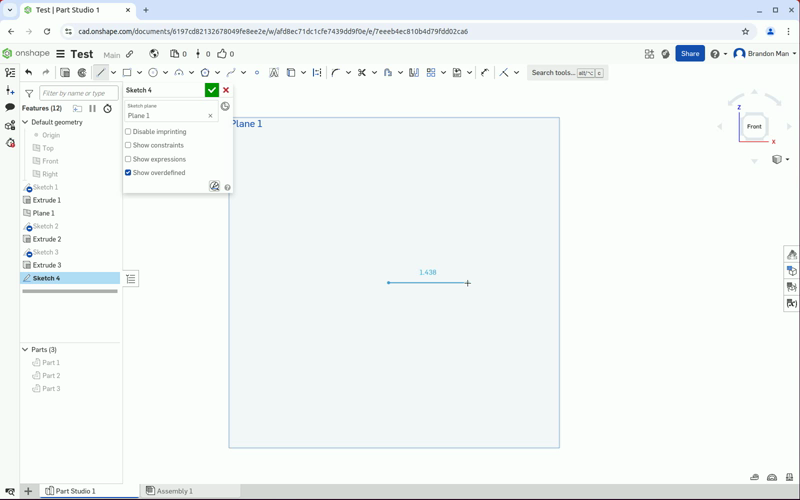
scroll(-6)
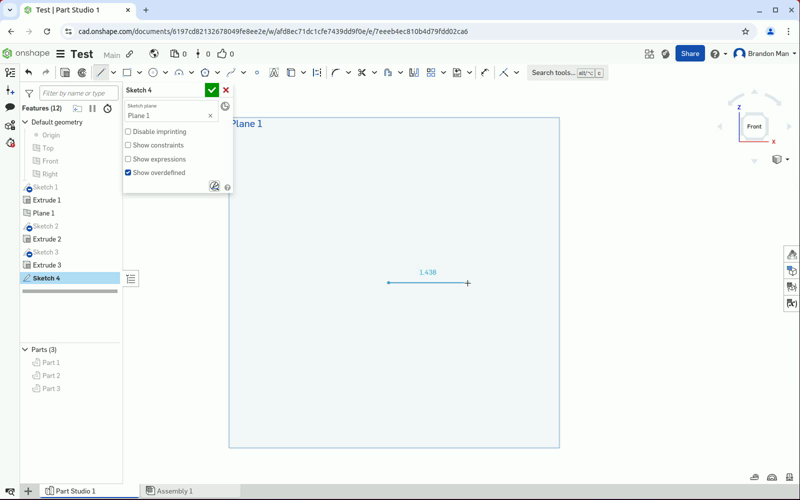
scroll(-6)
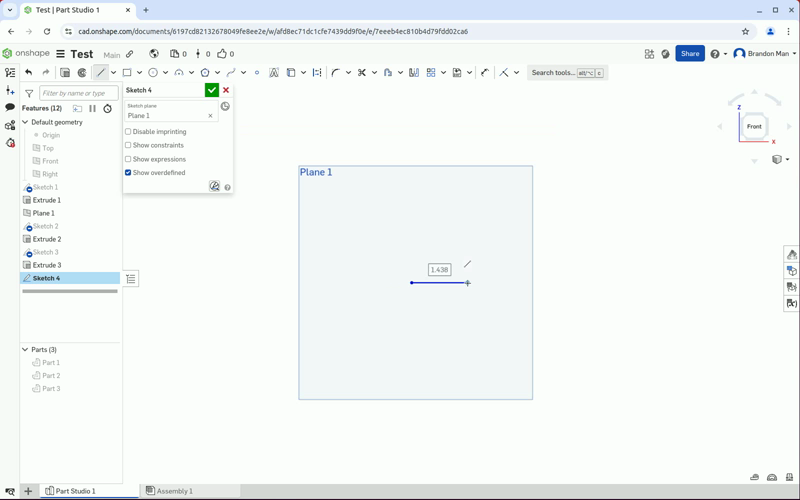
scroll(-6)
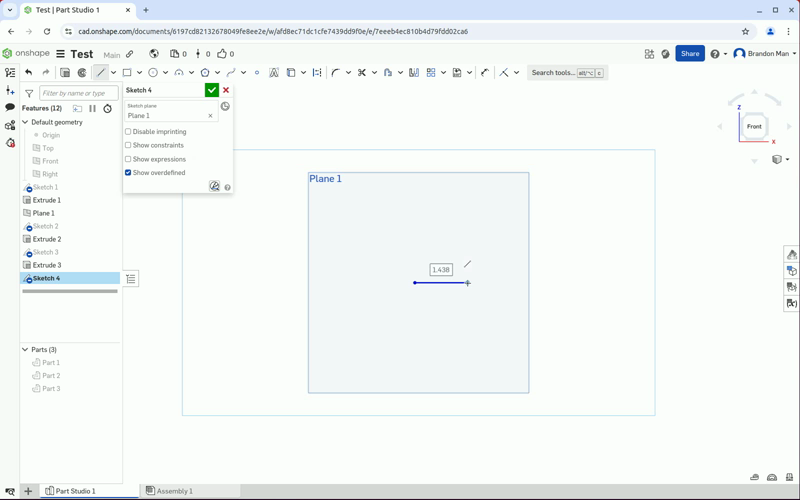
scroll(-6)
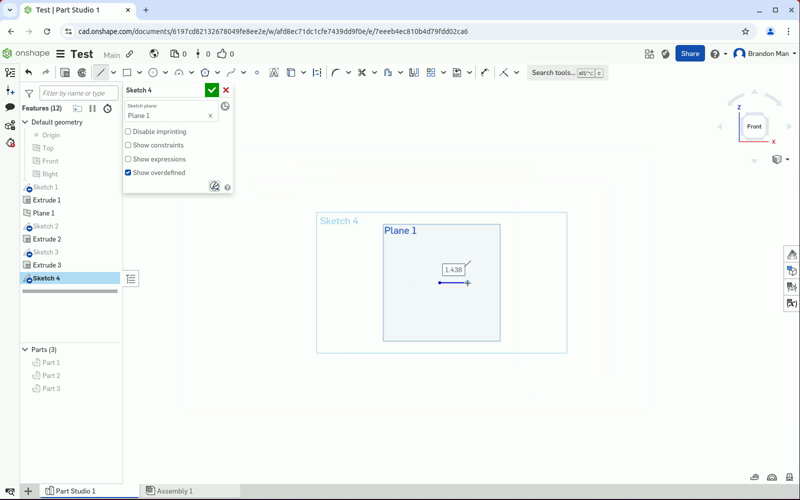
scroll(-6)
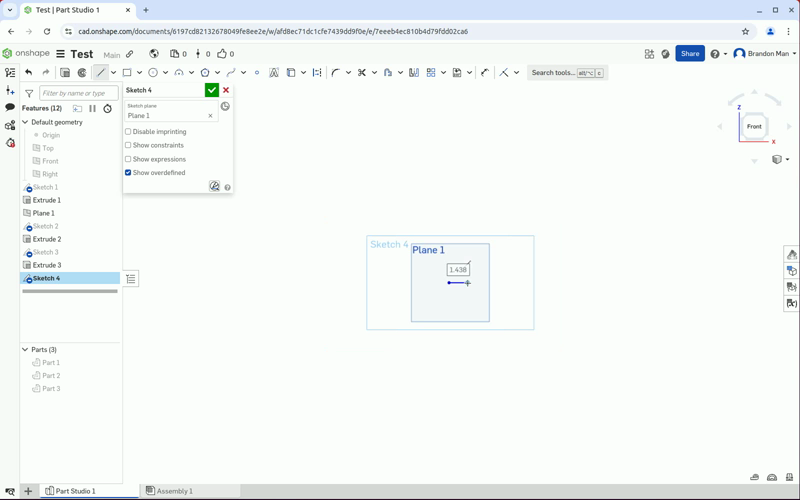
scroll(-6)
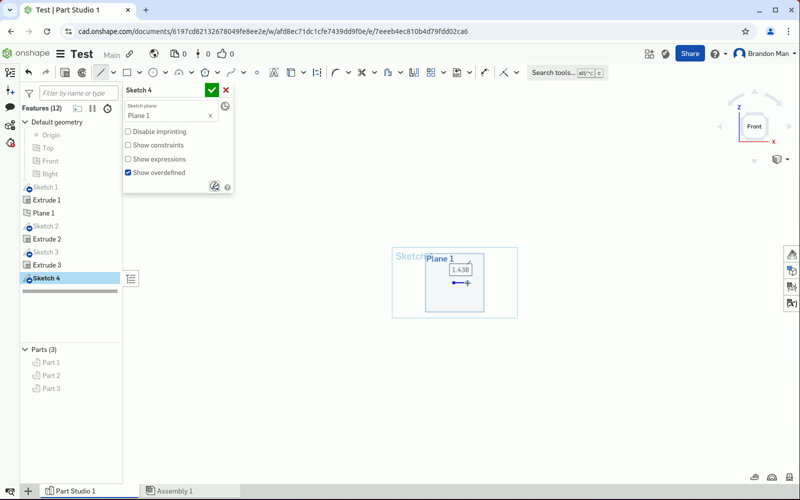
scroll(-6)
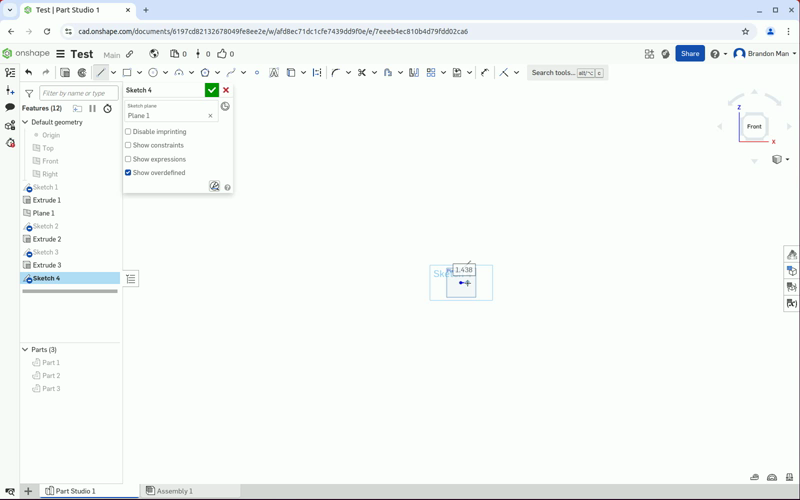
key_up(shift)
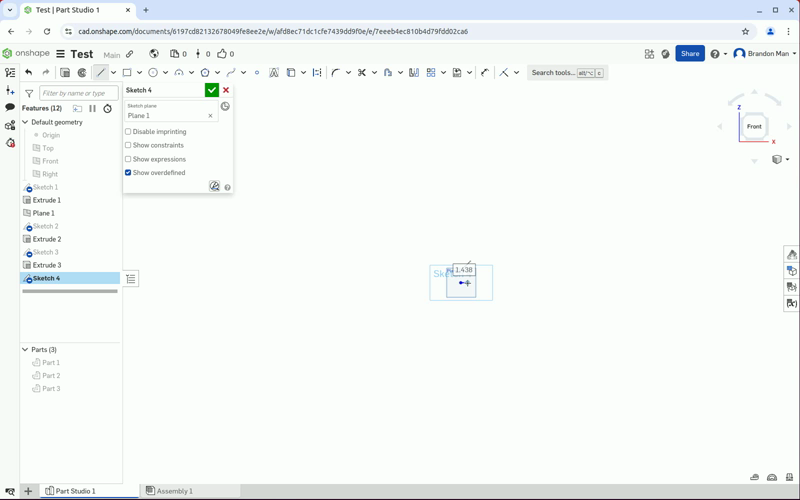
key_down(shift)
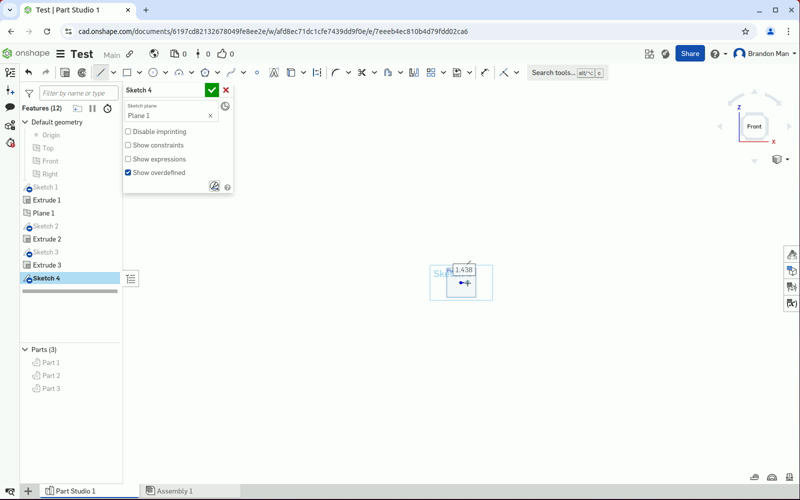
mouse_move(467, 177)
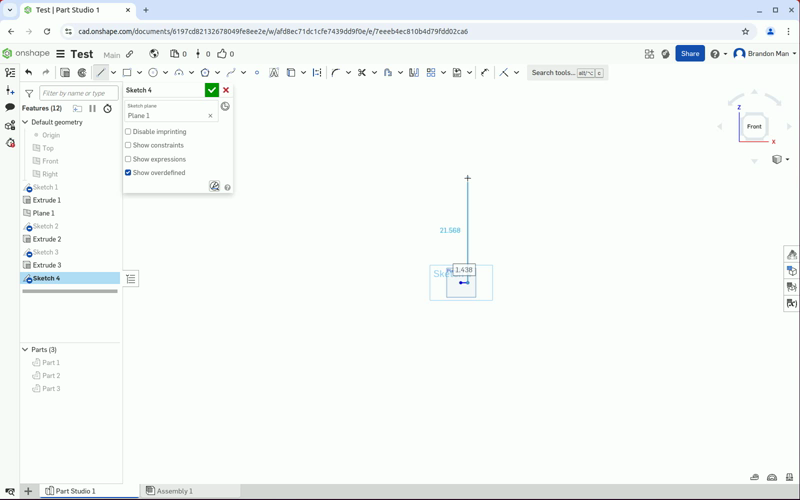
click(467, 177)
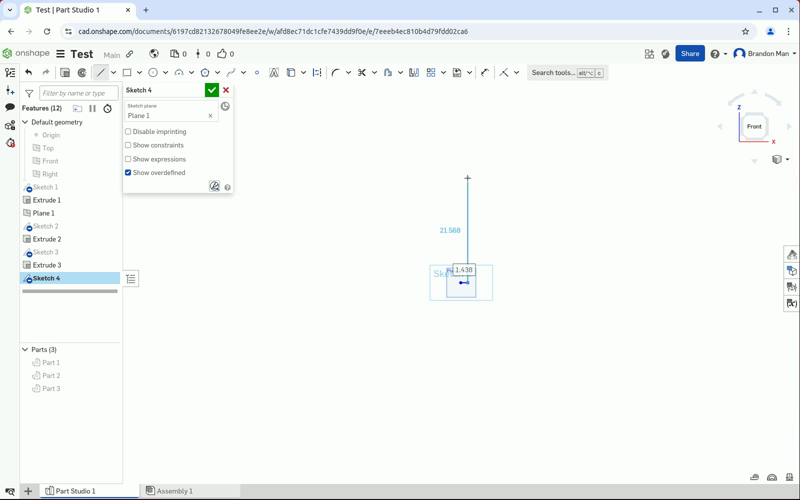
key_up(shift)
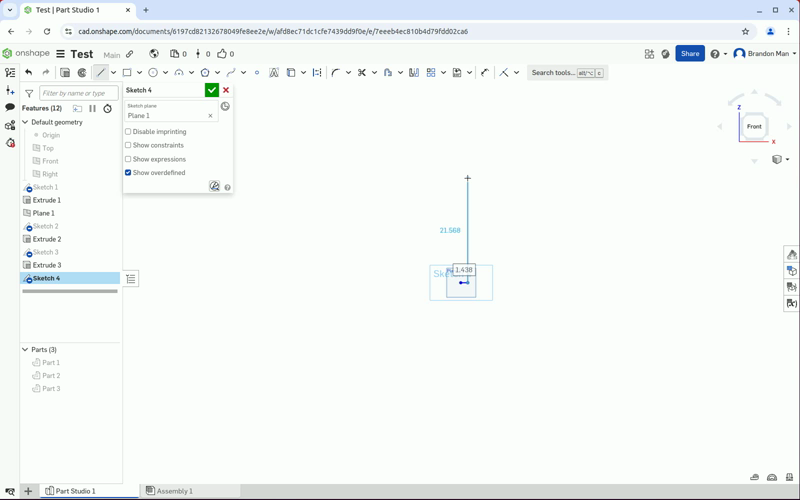
key_down(shift)
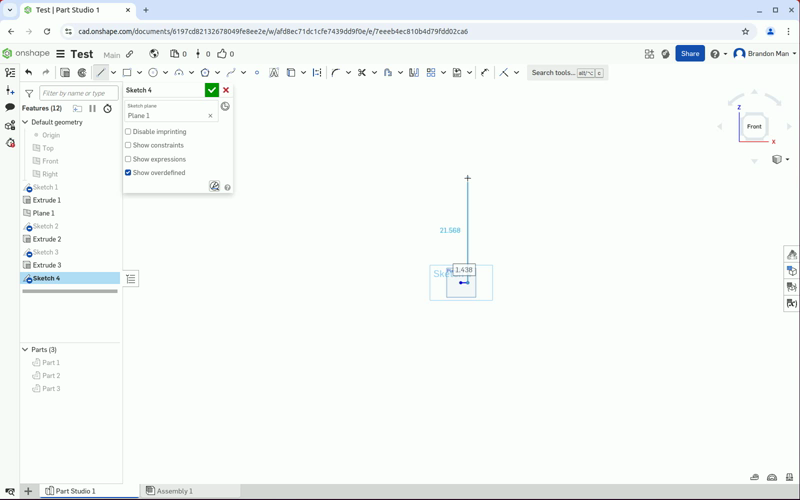
mouse_move(566, 177)
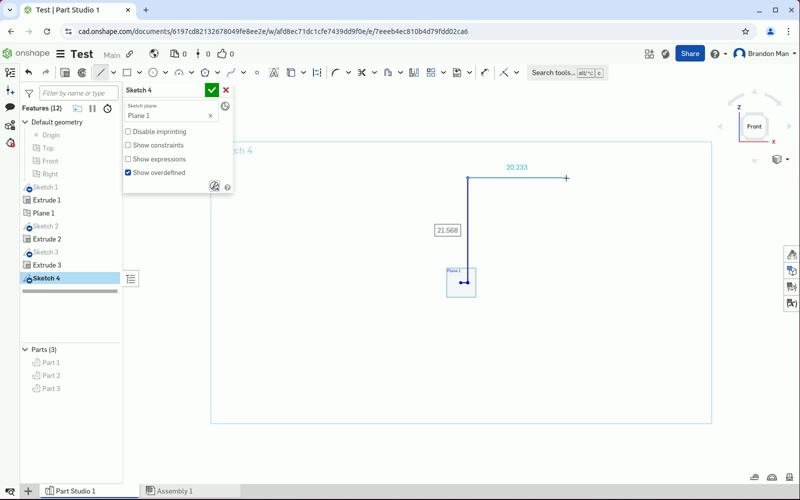
click(566, 177)
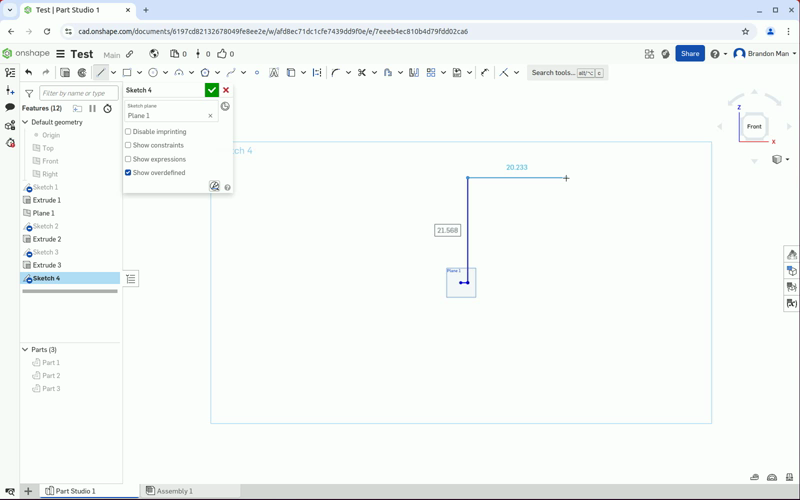
key_up(shift)
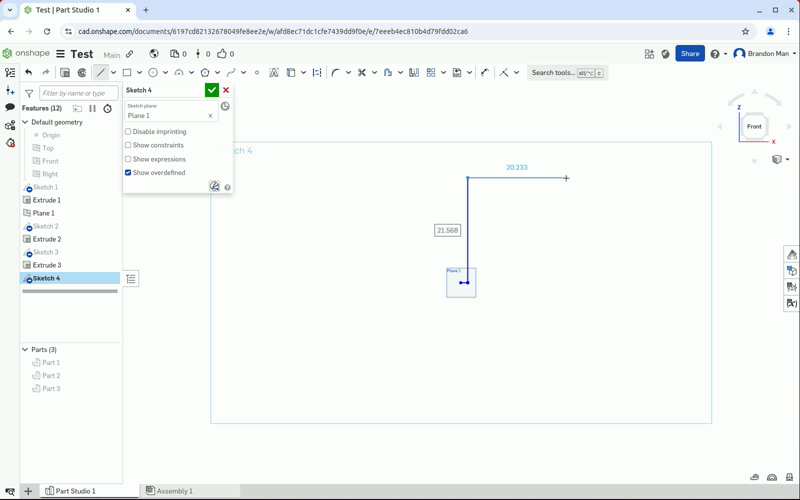
key_down(shift)
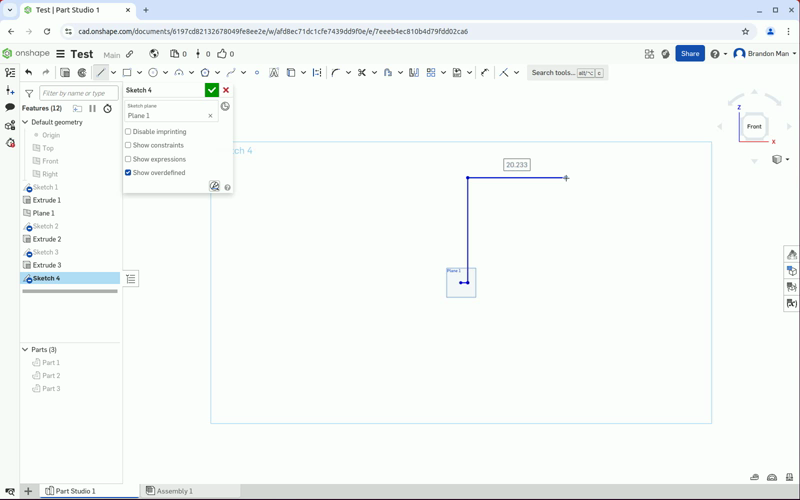
mouse_move(566, 282)
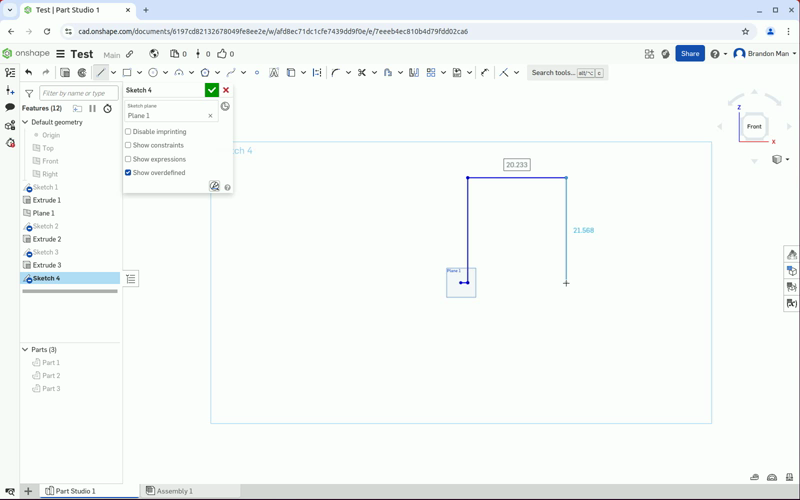
click(566, 282)
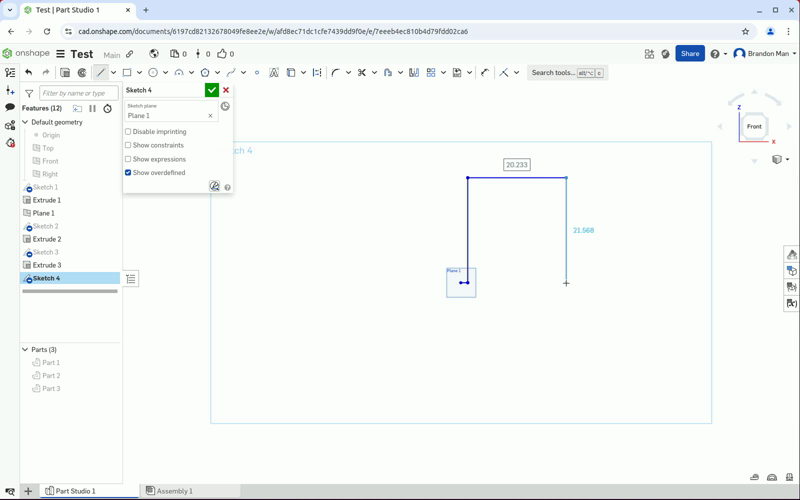
key_up(shift)
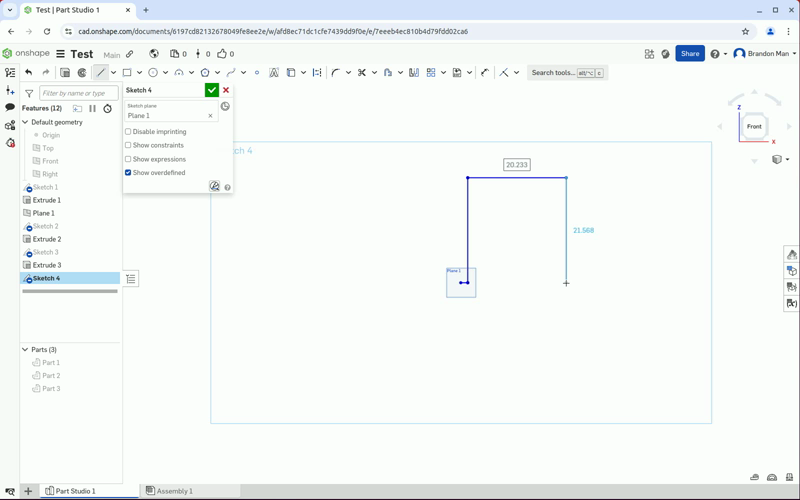
key_down(shift)
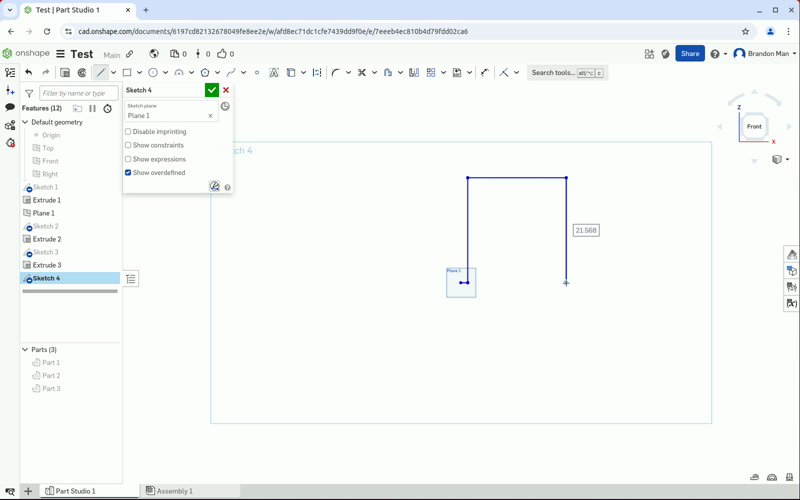
mouse_move(589, 282)
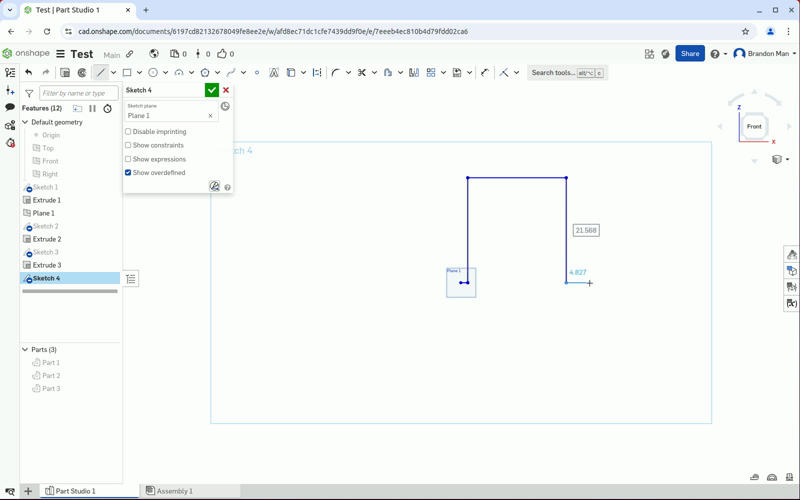
mouse_move(573, 282)
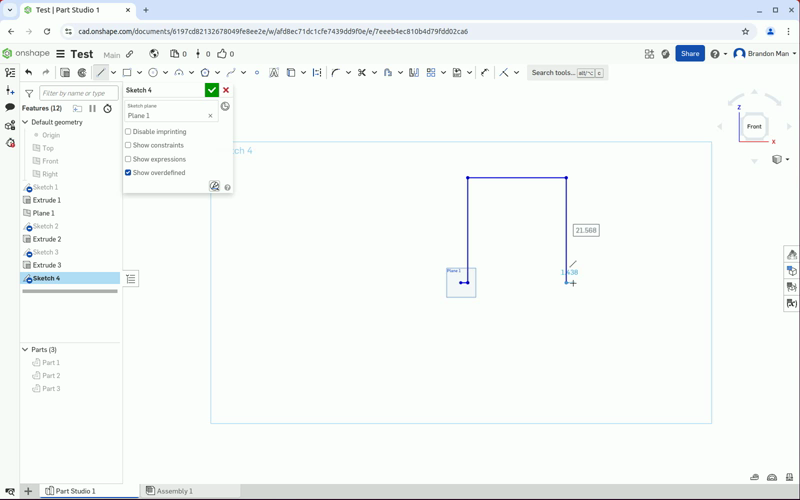
scroll(6)
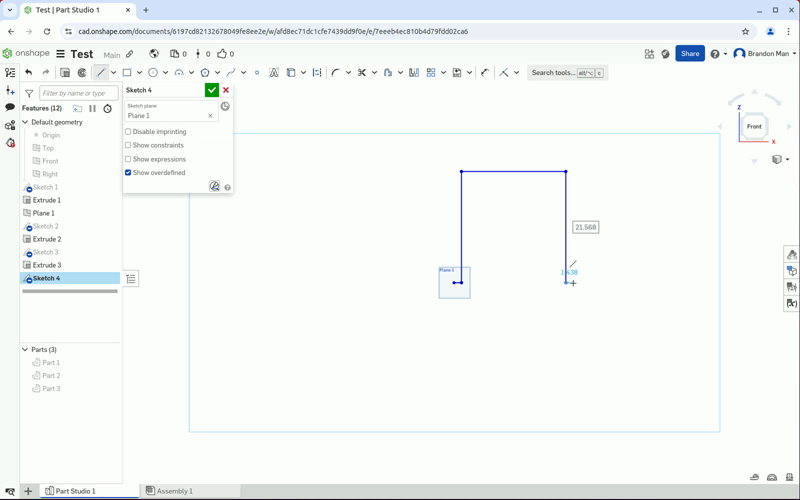
scroll(6)
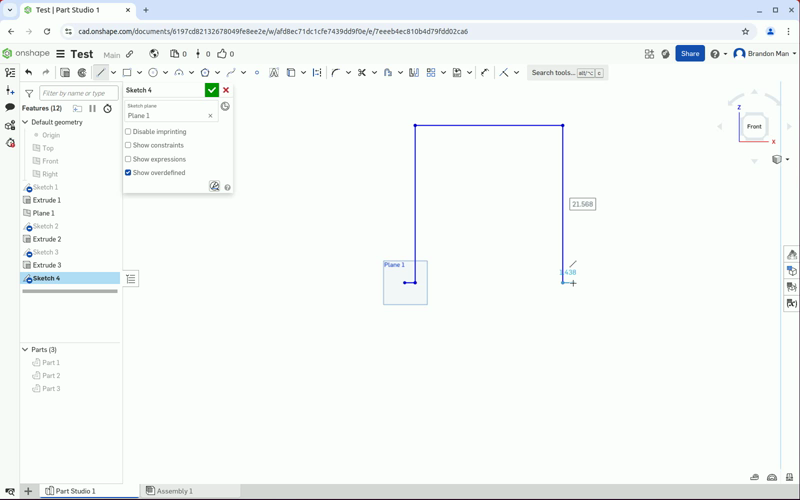
scroll(6)
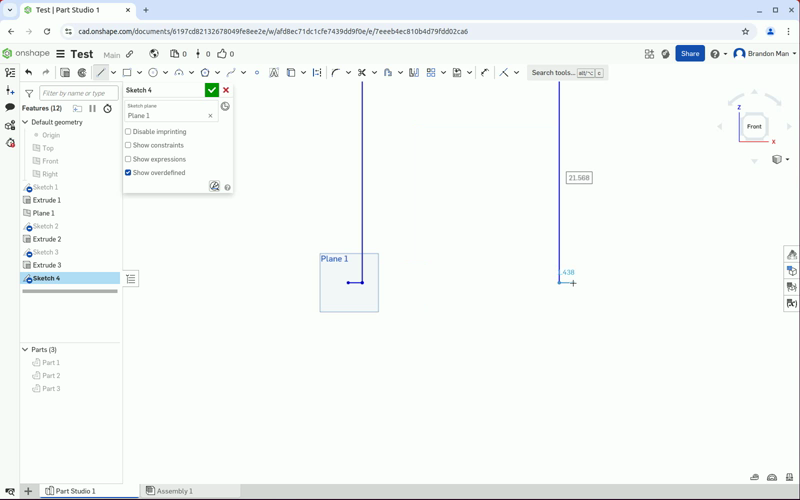
scroll(6)
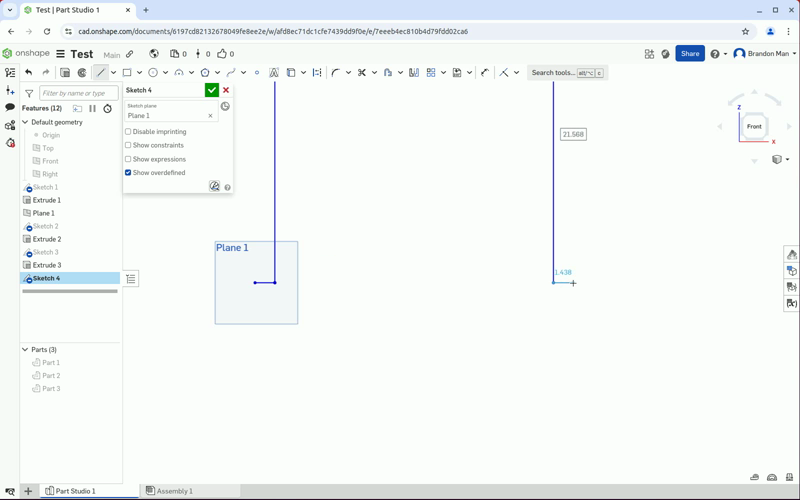
scroll(6)
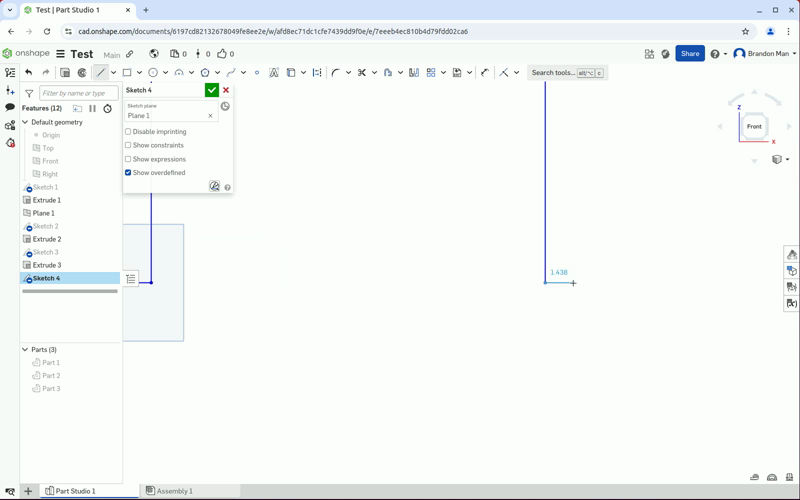
scroll(6)
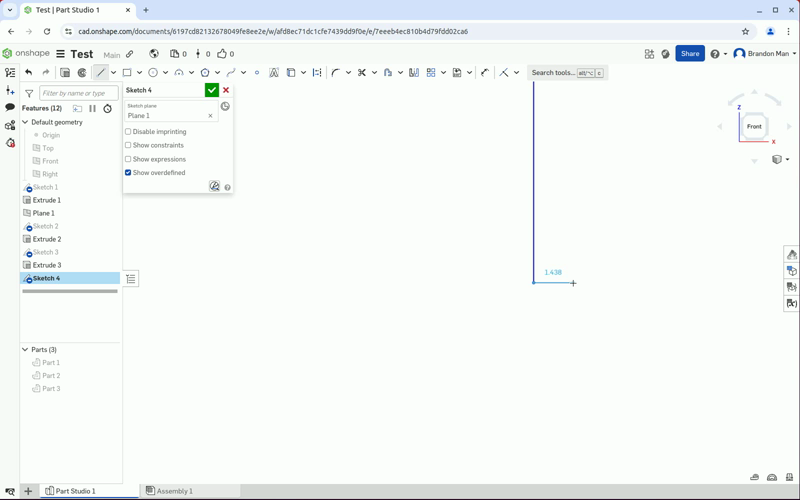
scroll(6)
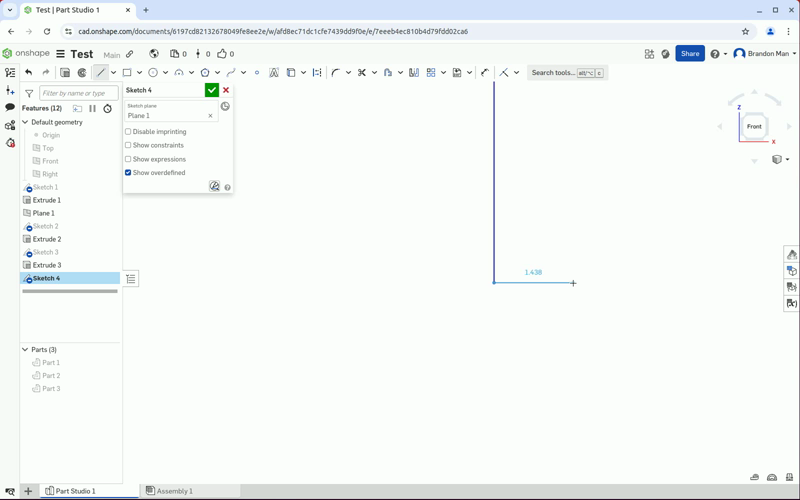
click(573, 282)
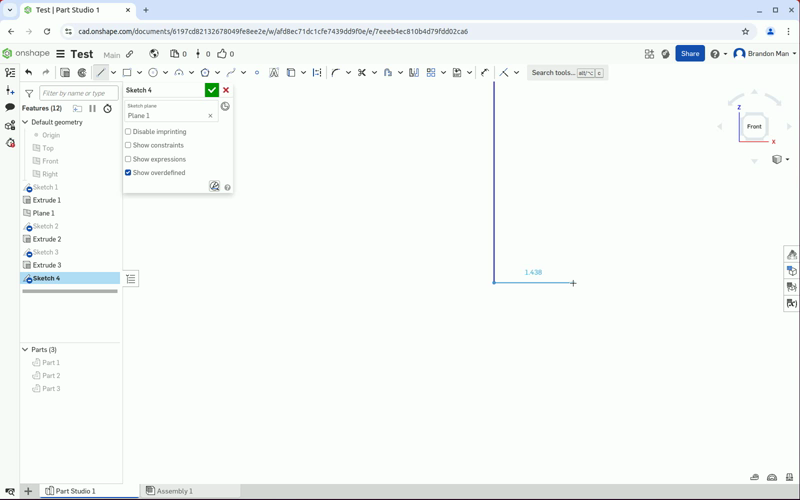
scroll(-6)
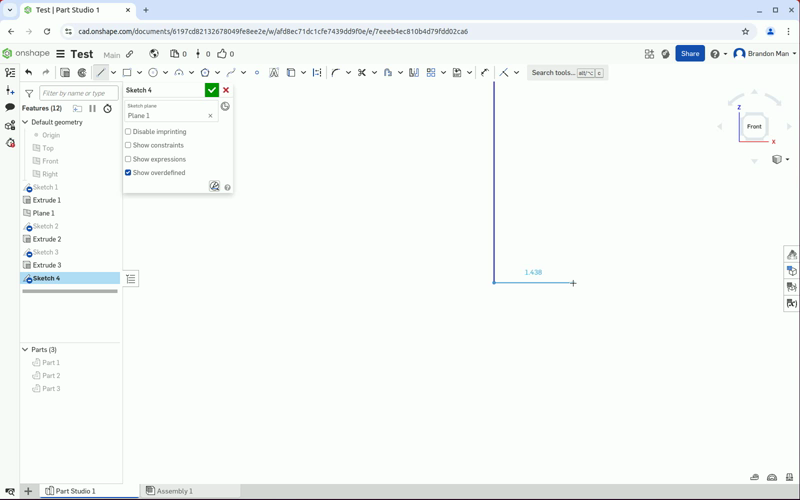
scroll(-6)
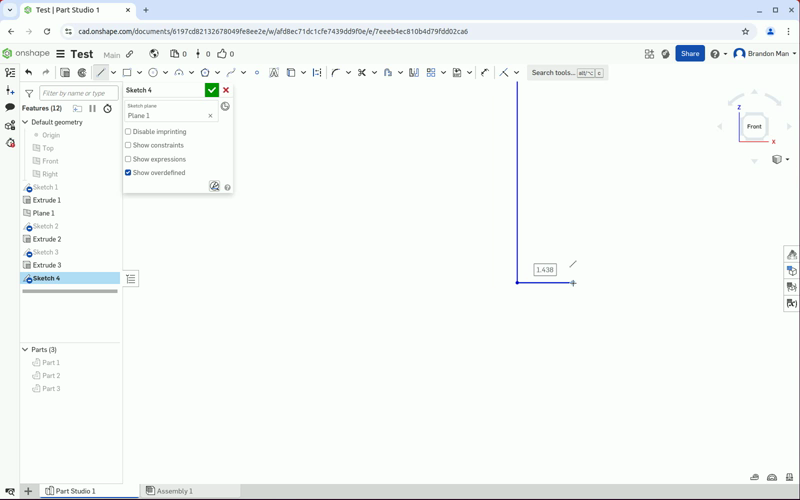
scroll(-6)
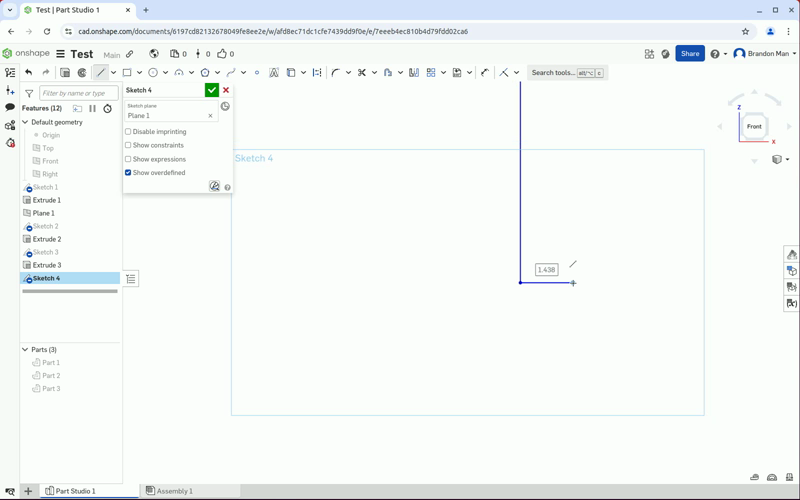
scroll(-6)
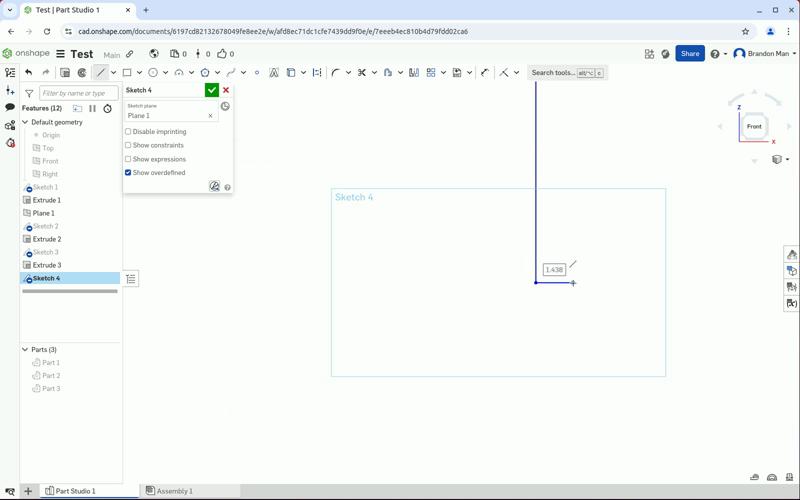
scroll(-6)
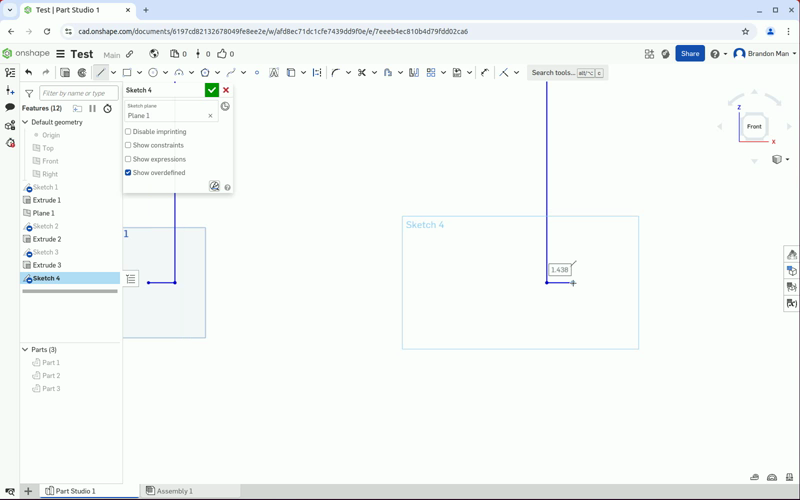
scroll(-6)
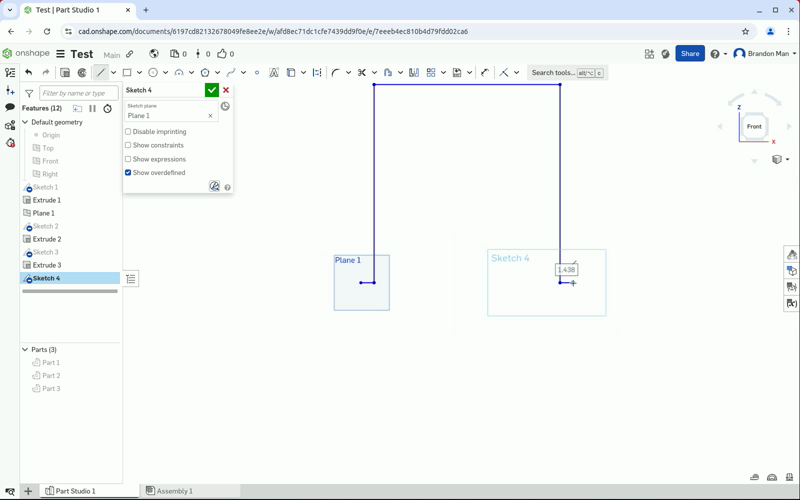
scroll(-6)
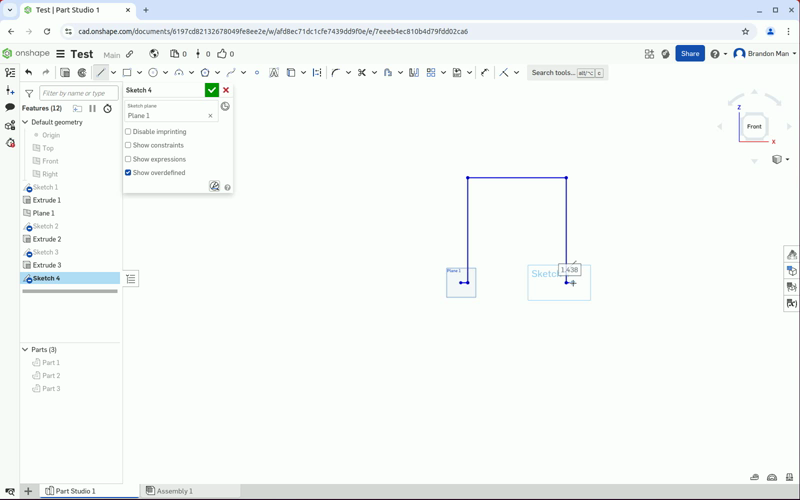
key_up(shift)
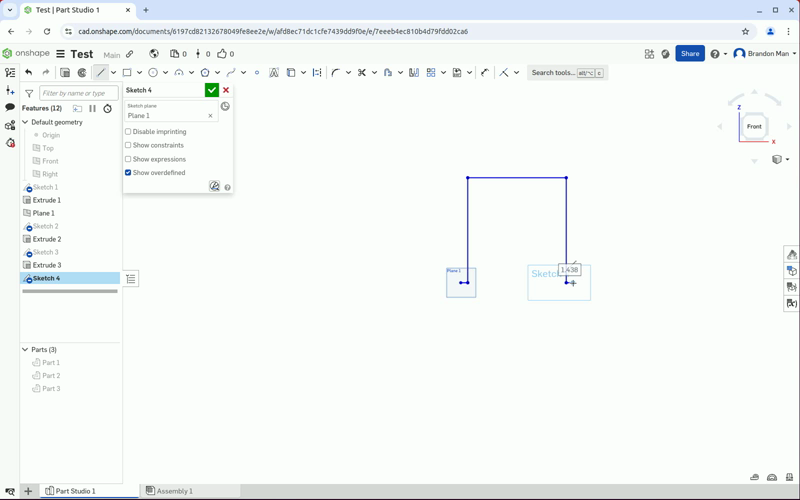
key_down(shift)
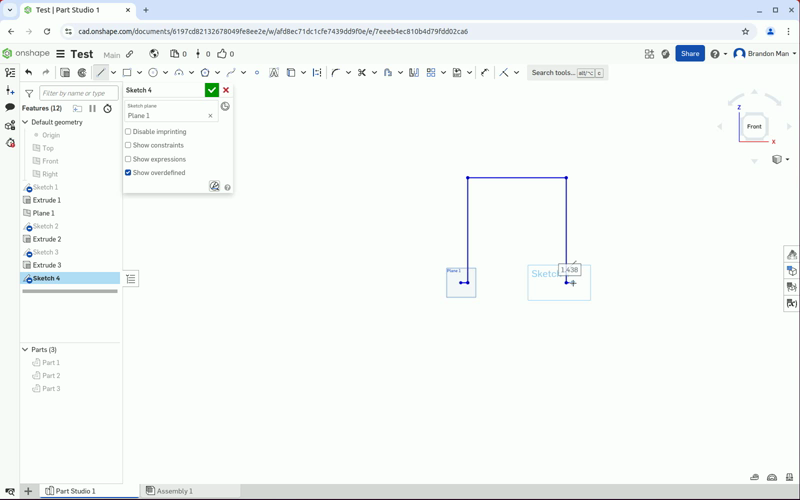
mouse_move(573, 170)
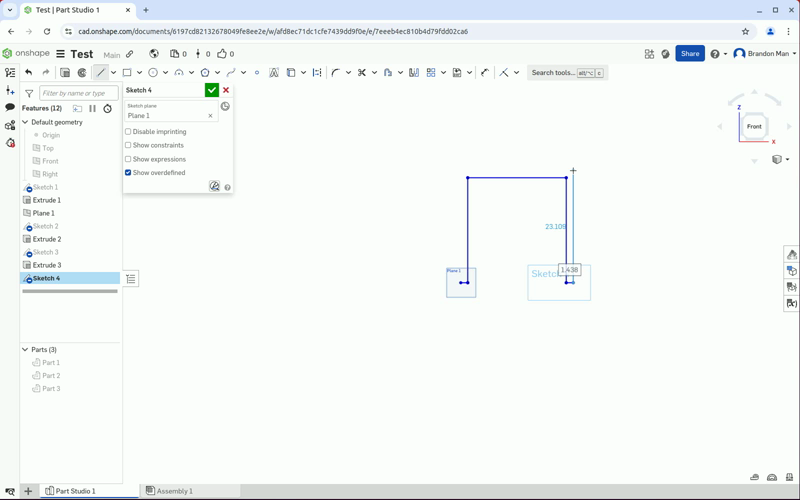
click(573, 170)
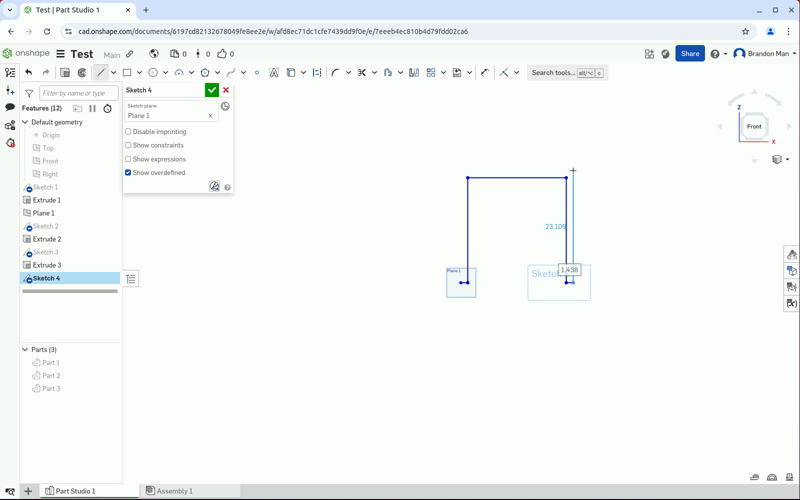
key_up(shift)
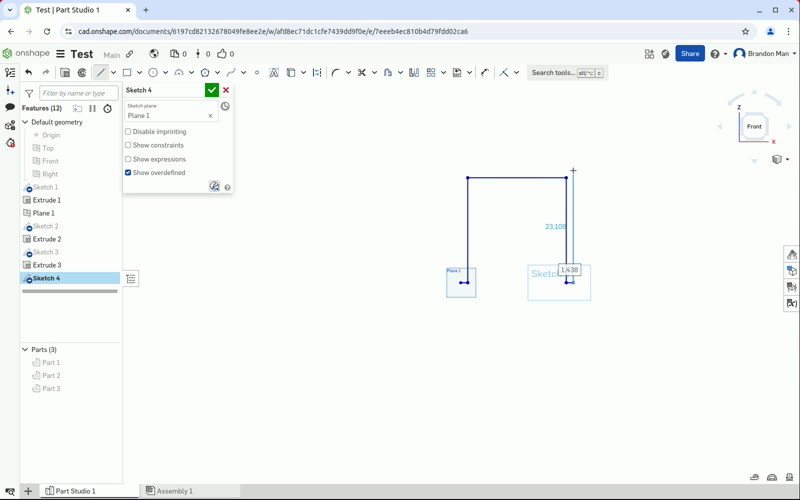
key_down(shift)
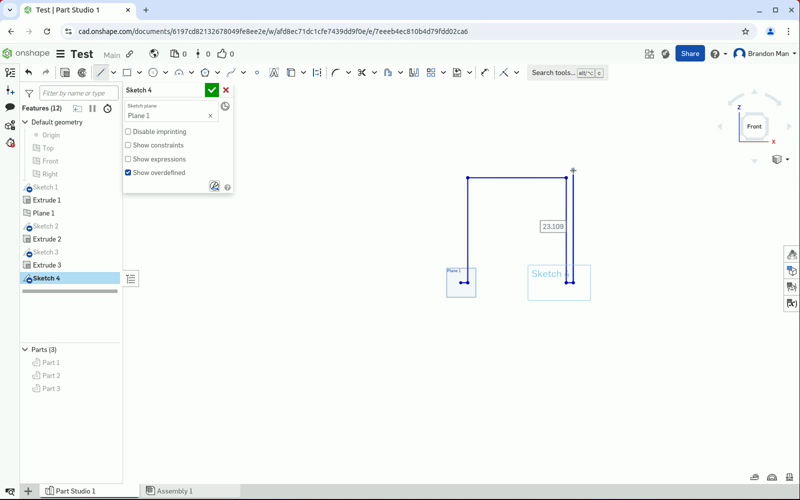
mouse_move(460, 170)
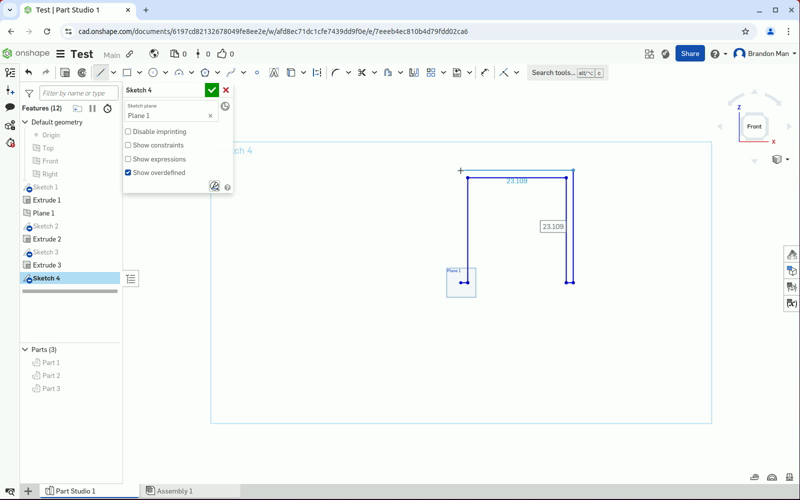
click(460, 170)
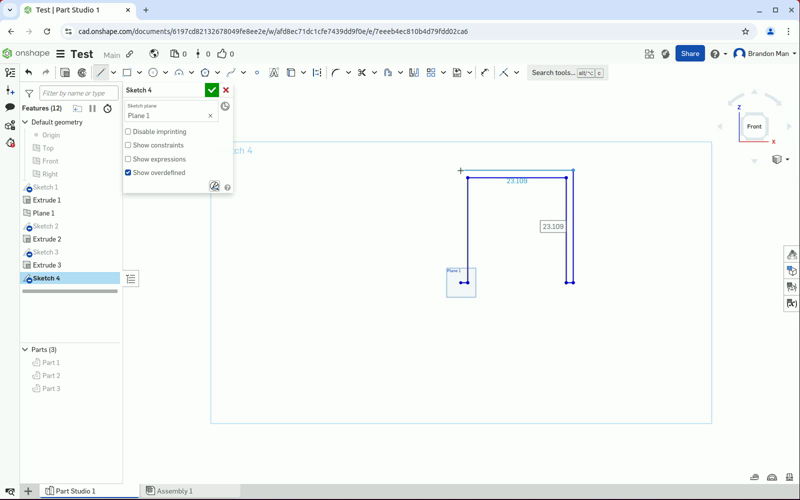
key_up(shift)
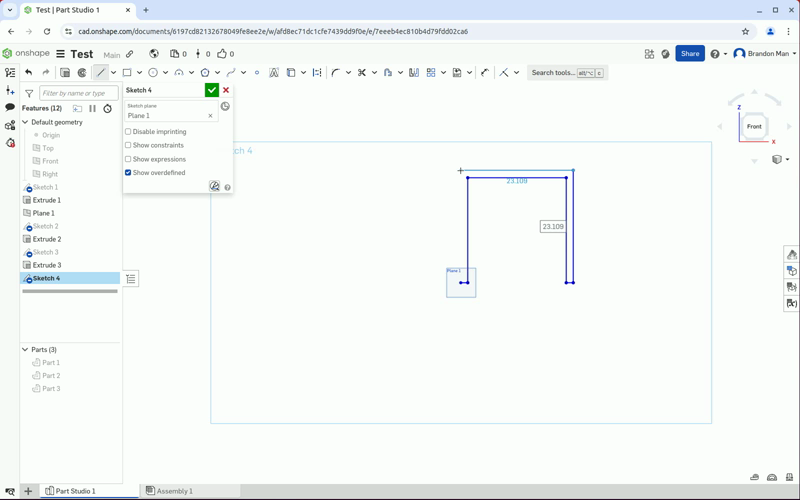
key_down(shift)
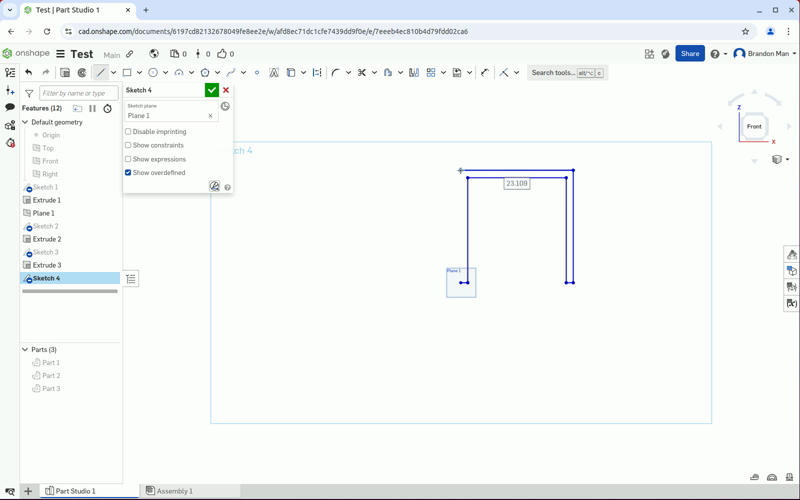
mouse_move(460, 282)
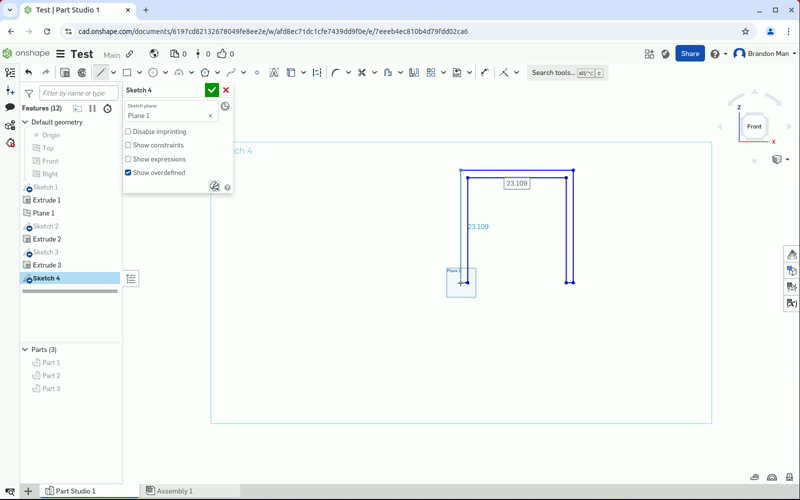
key_up(shift)
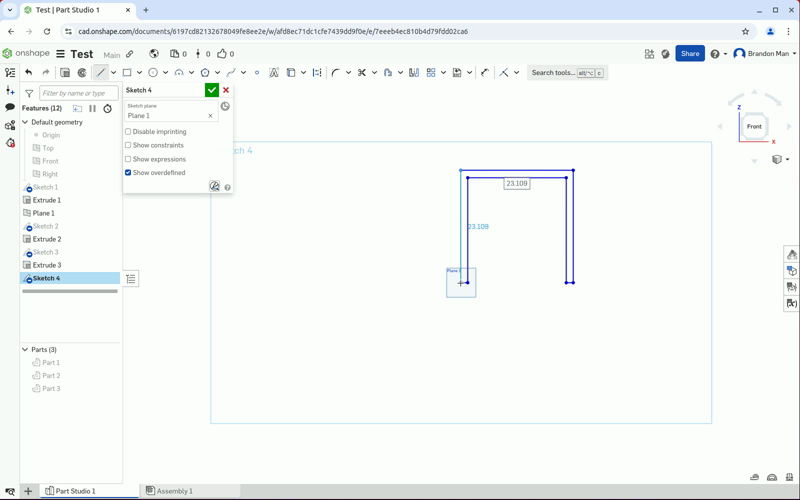
click(460, 282)
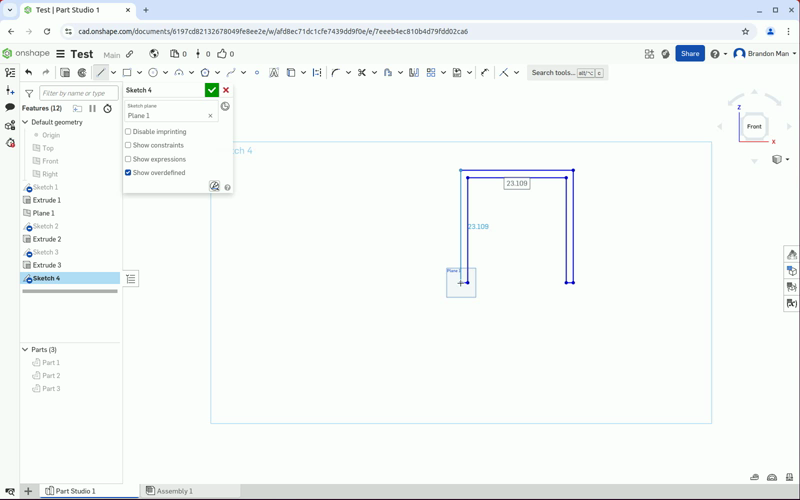
key(esc)
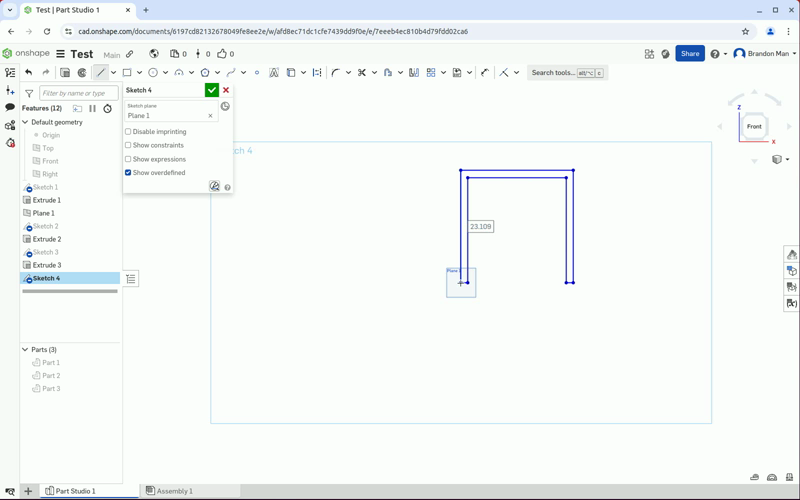
mouse_move(464, 209)
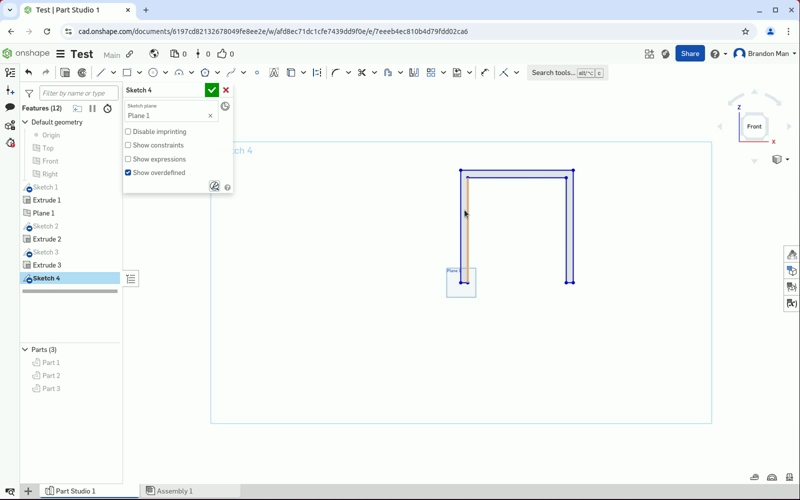
click(464, 209)
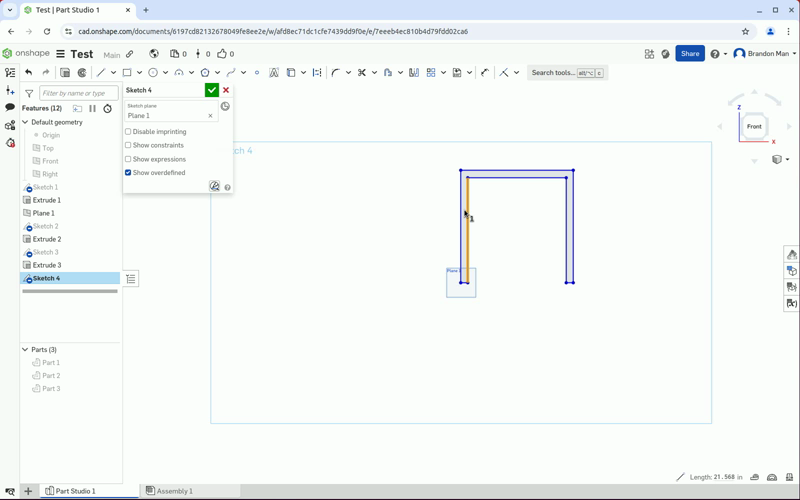
mouse_move(73, 352)
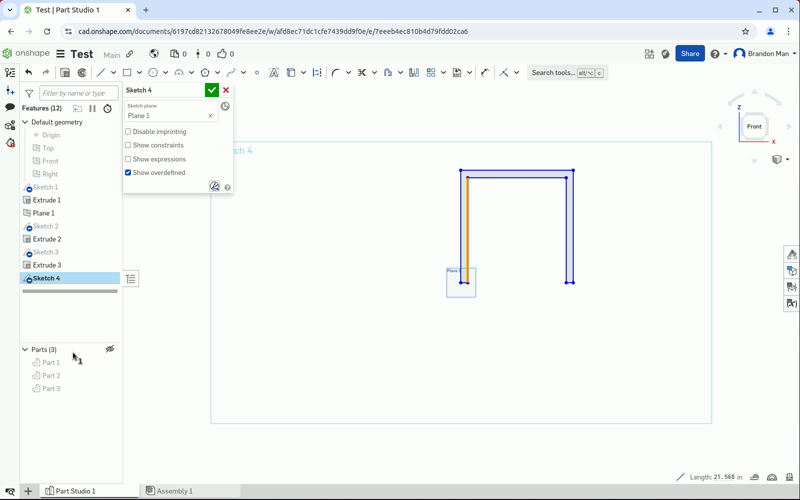
key(shift+y)
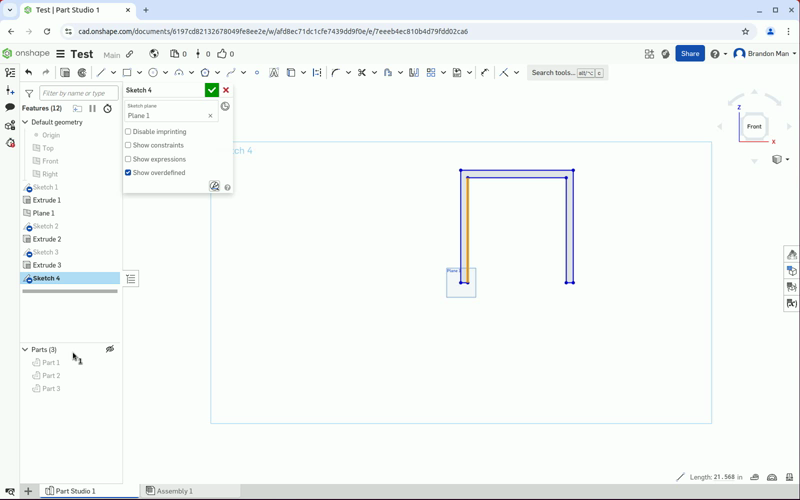
key(shift+e)
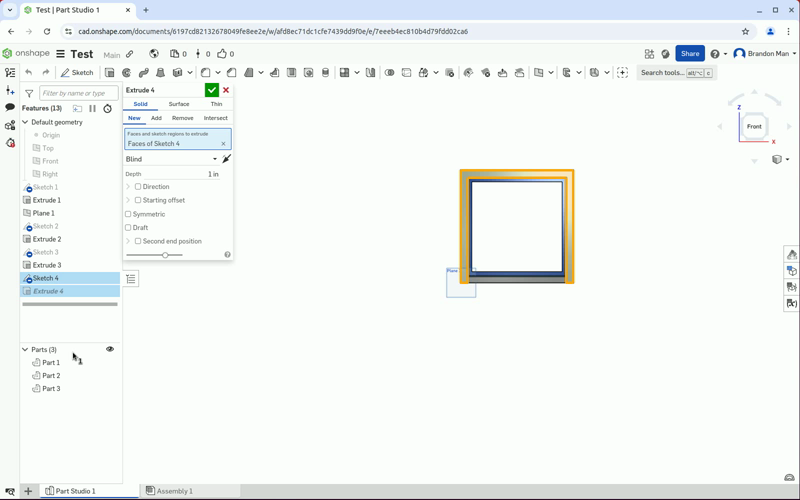
mouse_move(143, 106)
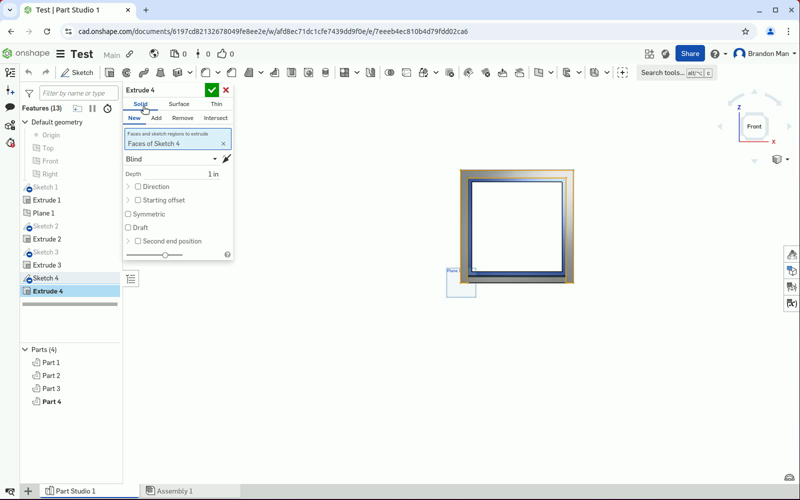
click(143, 106)
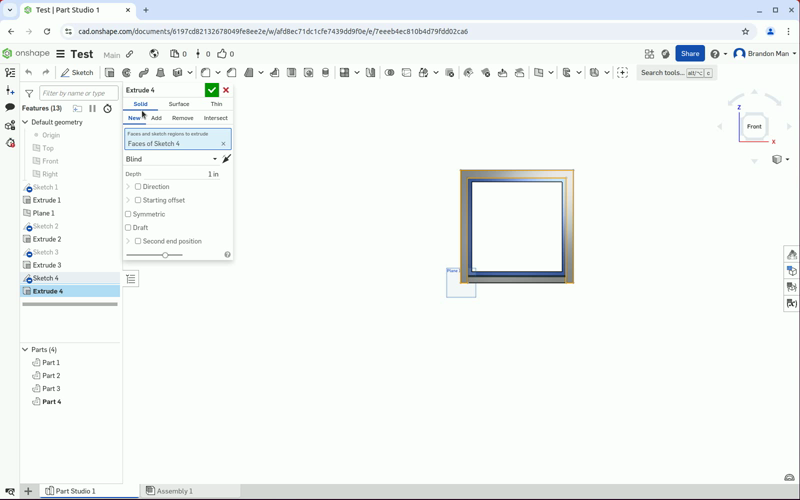
mouse_move(137, 120)
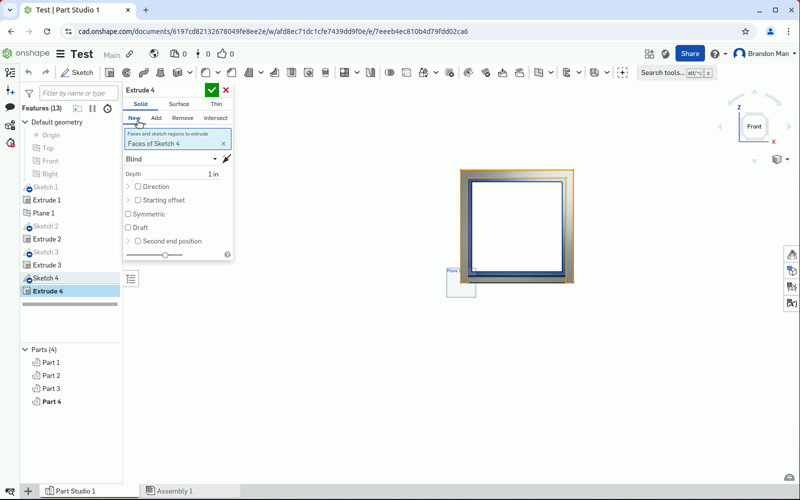
click(137, 120)
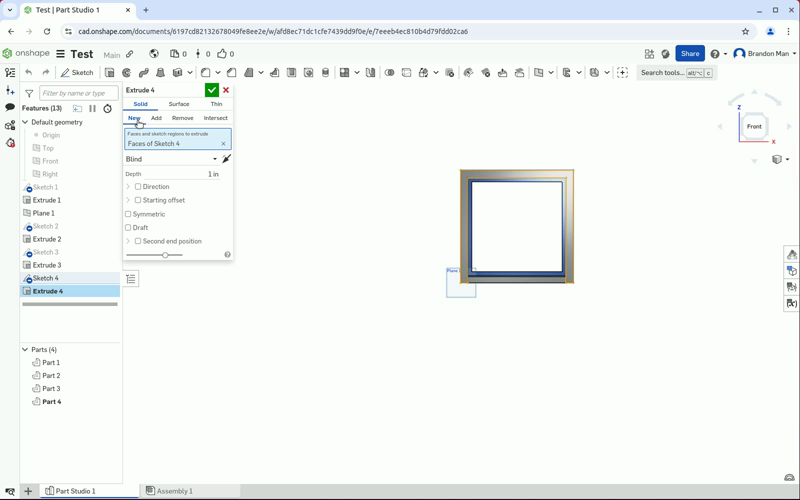
key(tab, 4)
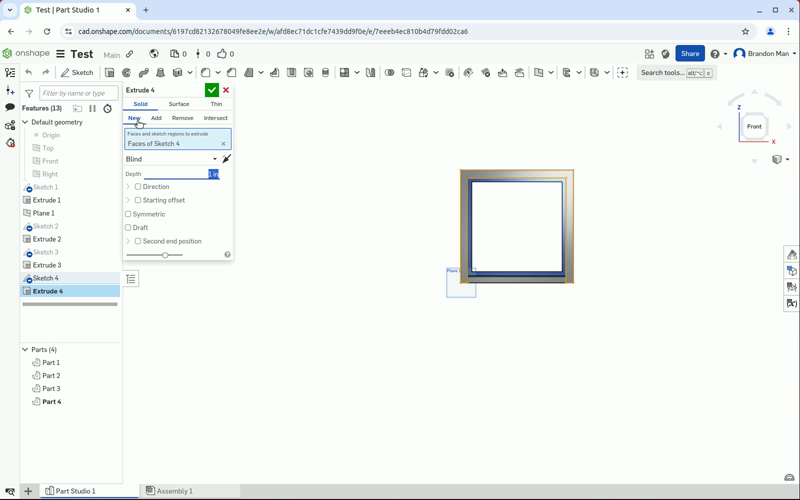
text(2.889)
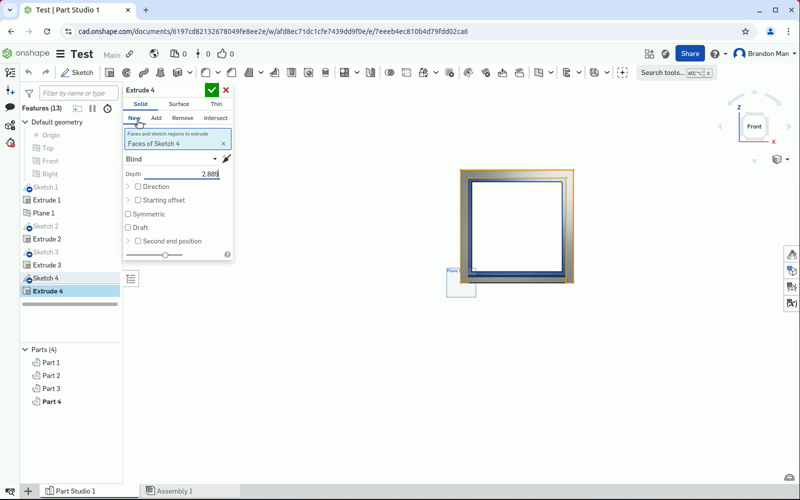
key(enter)
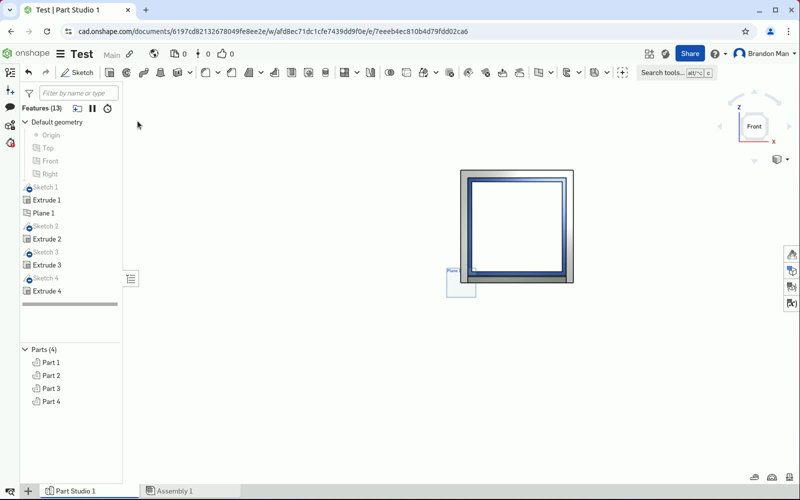
key(shift+h)
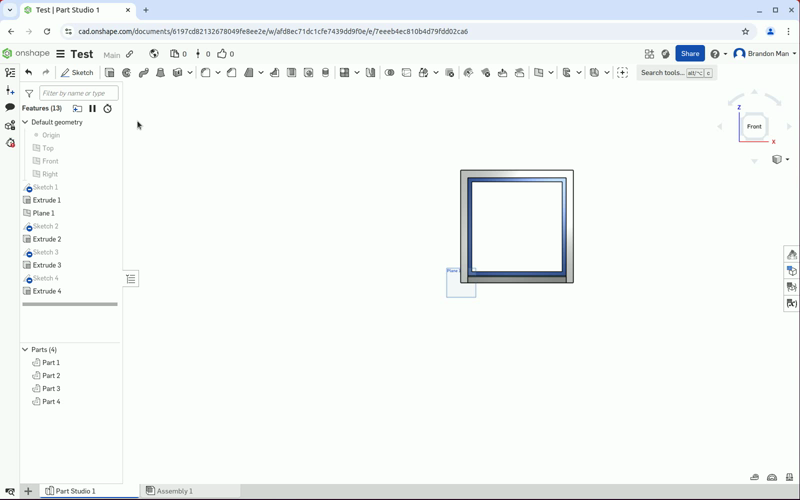
key(shift+h)
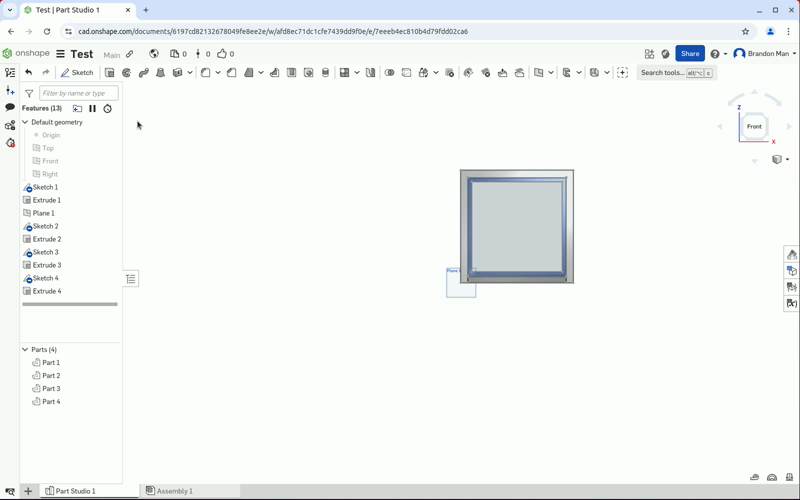
key(shift+7)
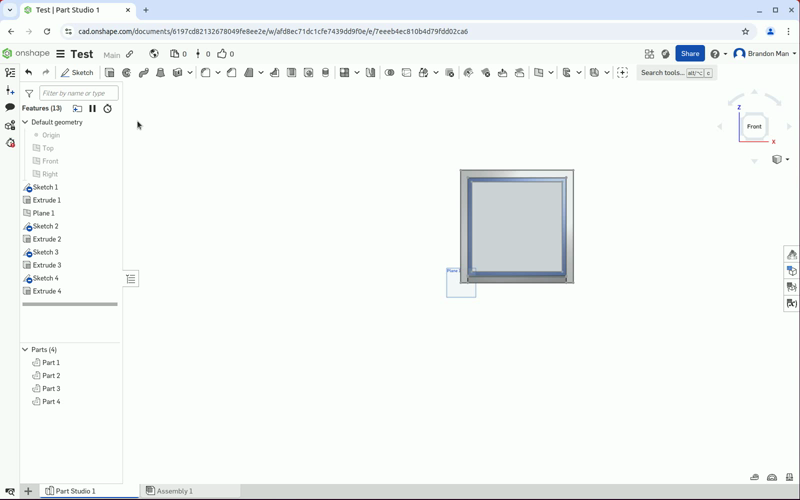
key(left, 2)
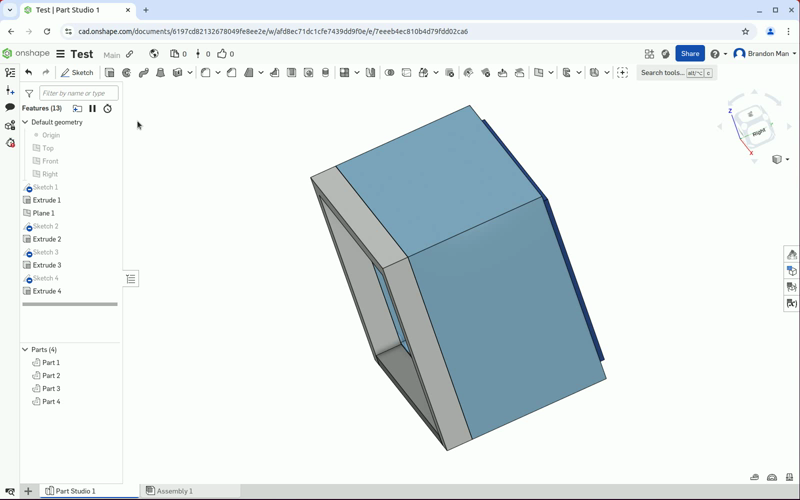
key(down, 2)
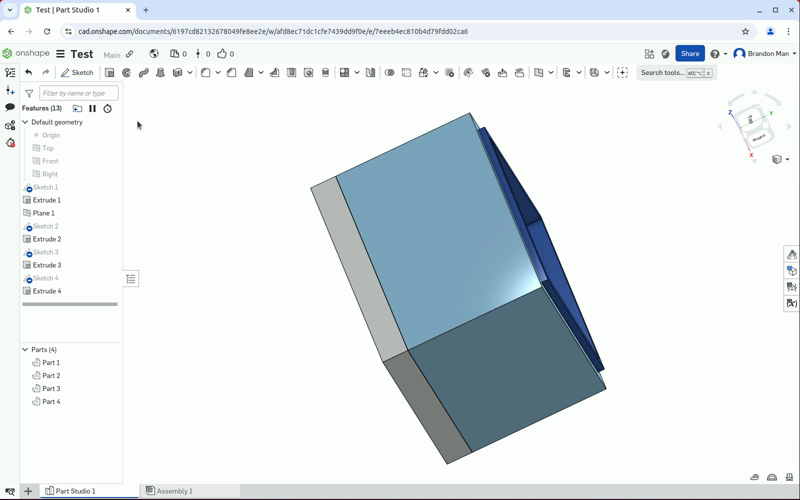
key(up, 2)
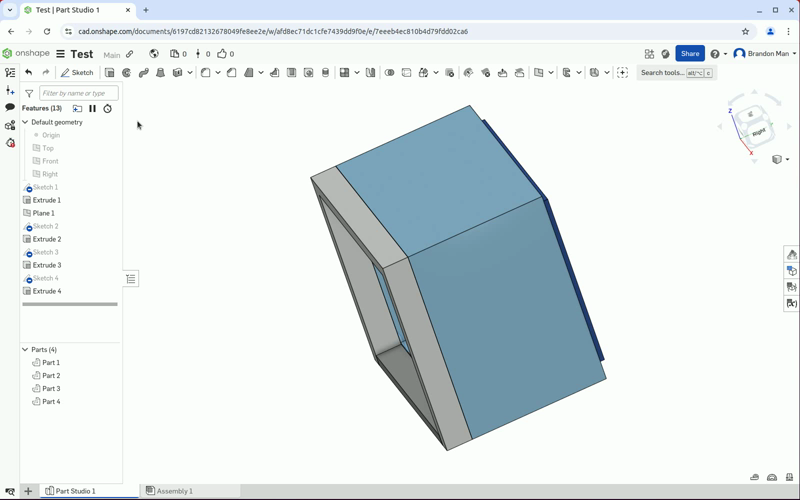
key(right, 2)
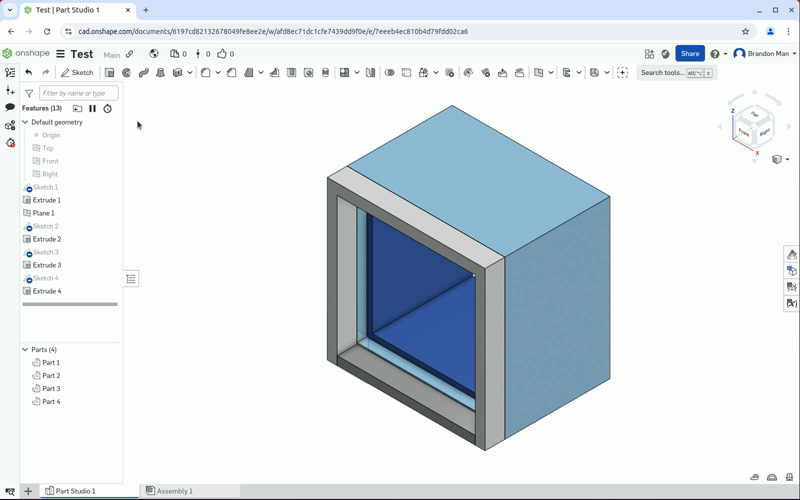
mouse_move(73, 189)
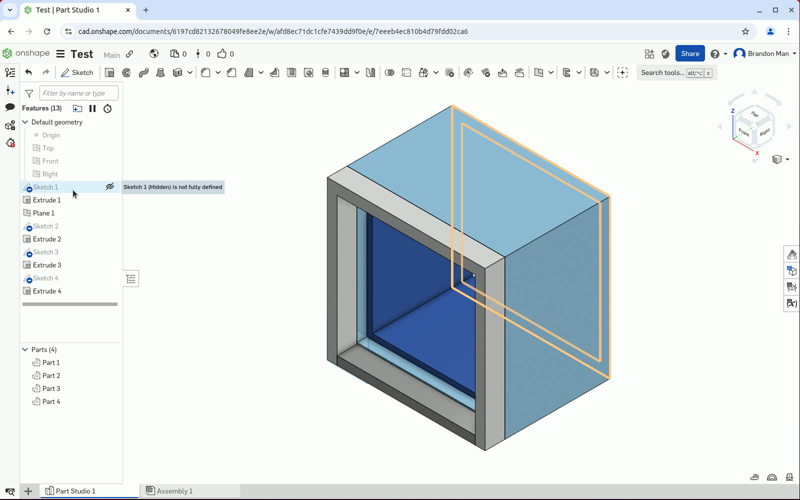
click(73, 189)